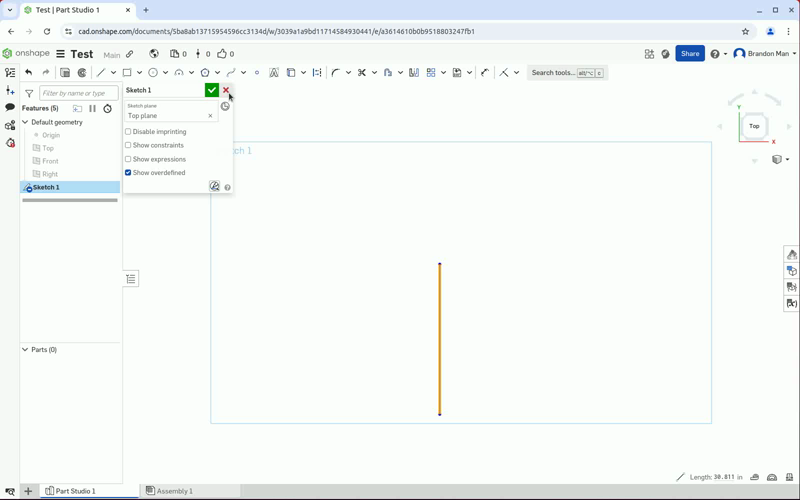
key(shift+h)
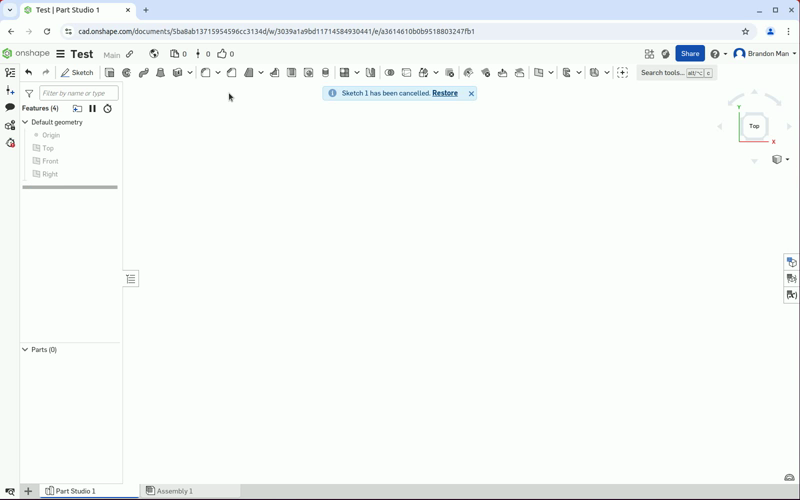
mouse_move(73, 352)
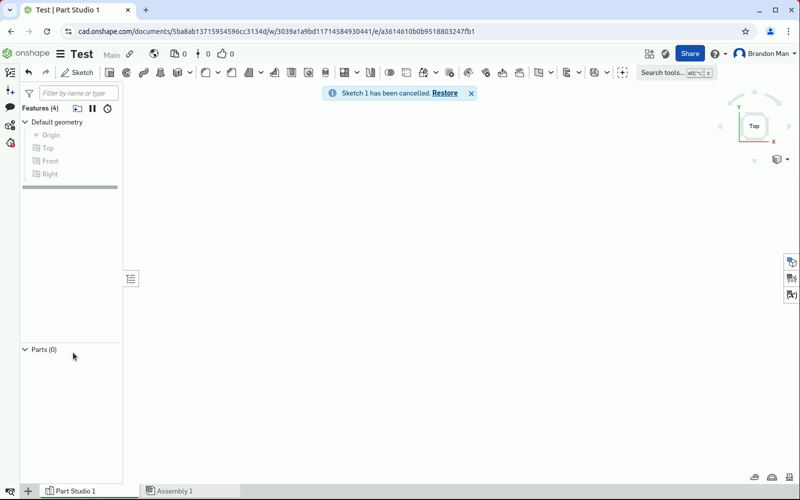
key(y)
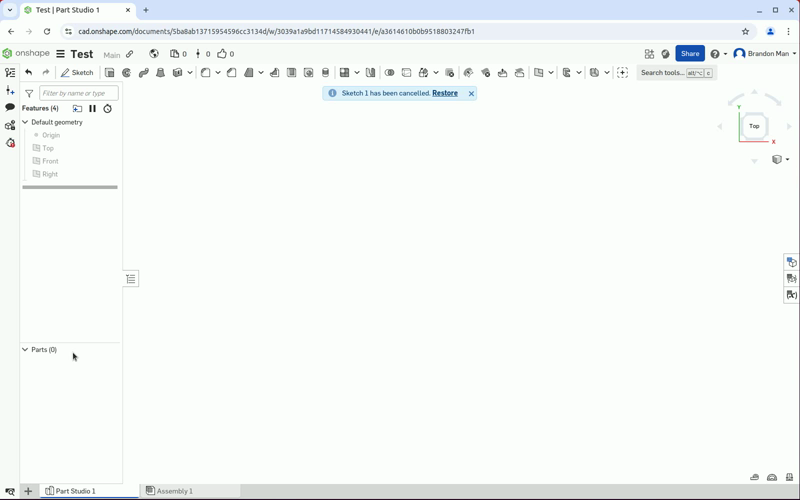
key(shift+p)
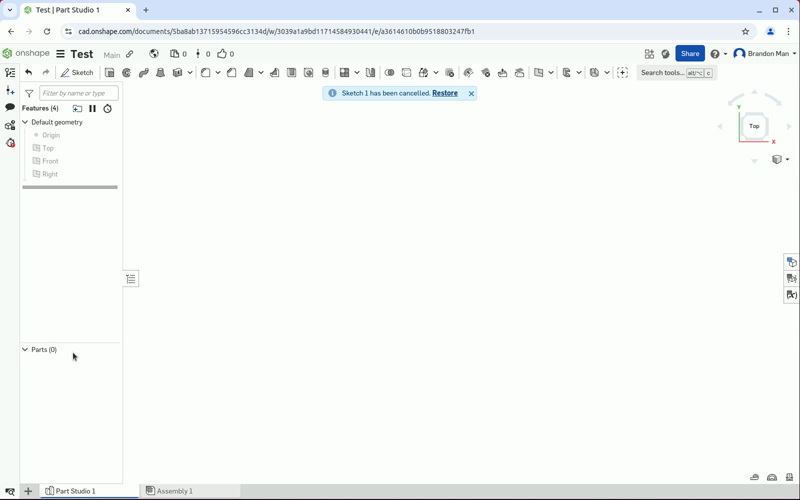
key(space)
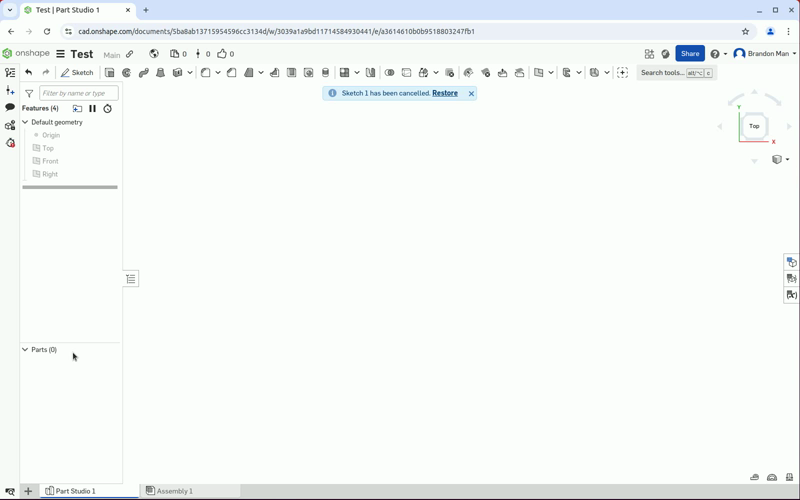
key_down(shift)
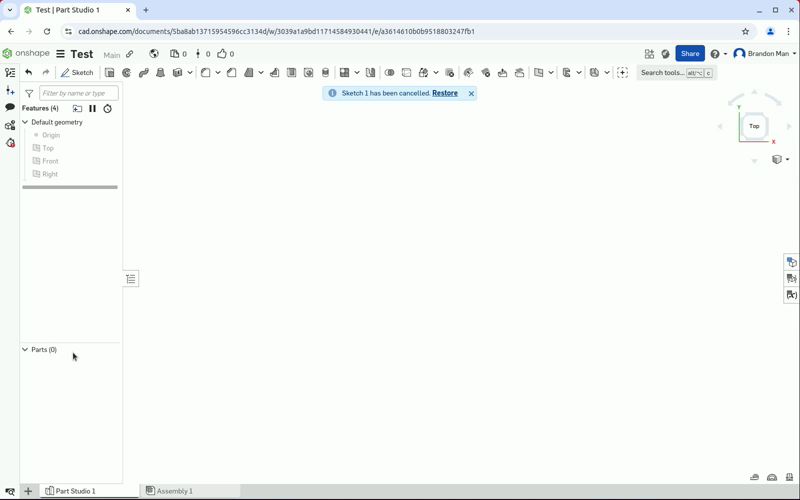
key(up)
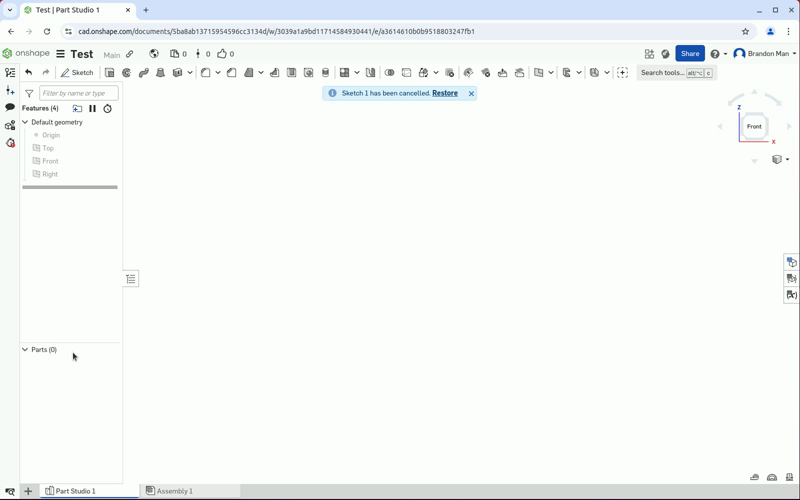
key_up(shift)
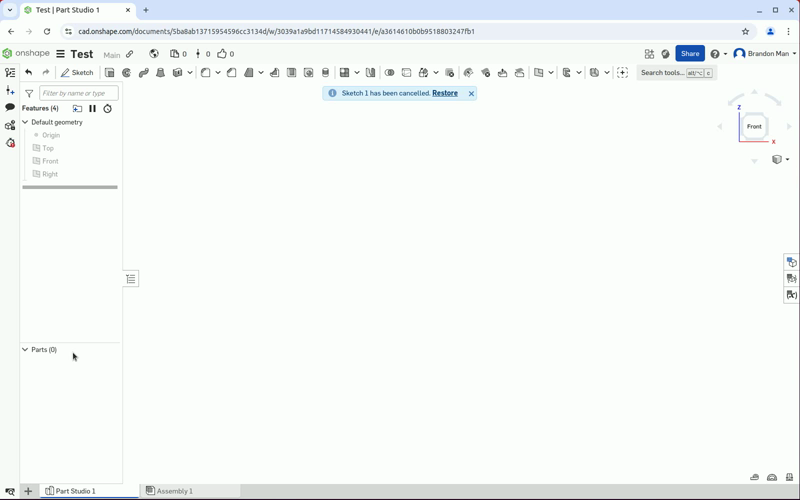
mouse_move(73, 352)
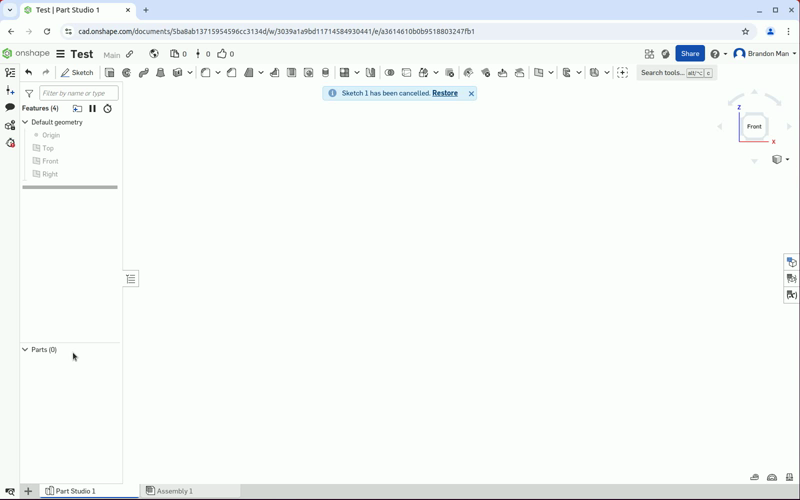
key(shift+y)
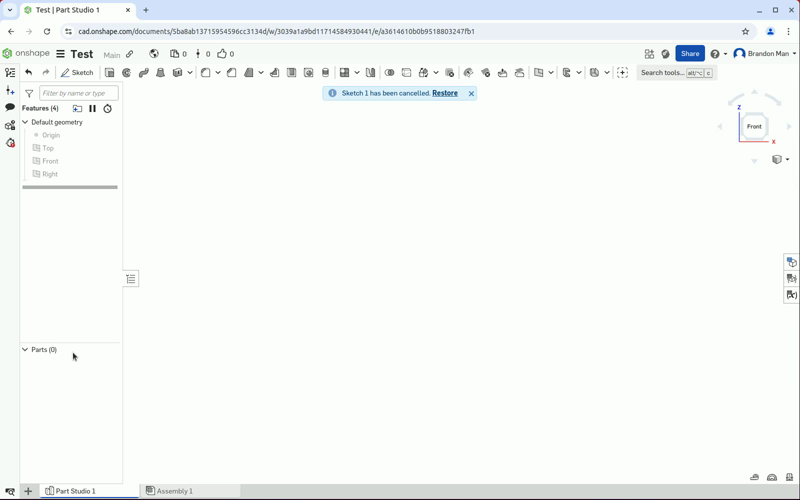
key(shift+s)
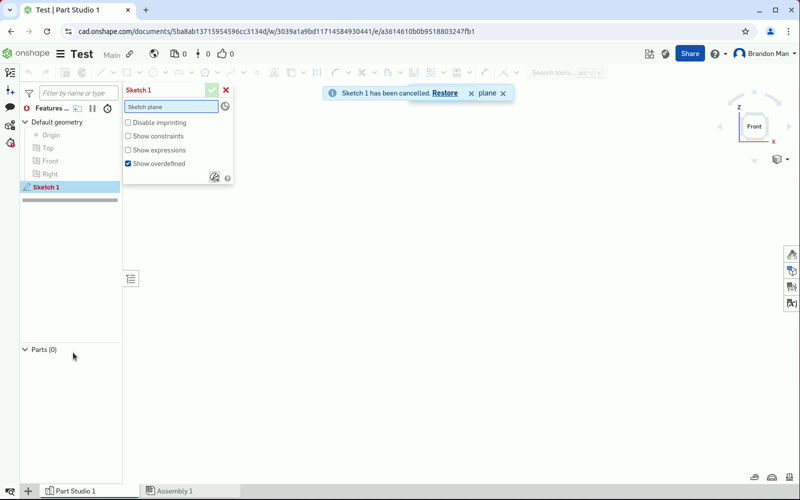
mouse_move(73, 163)
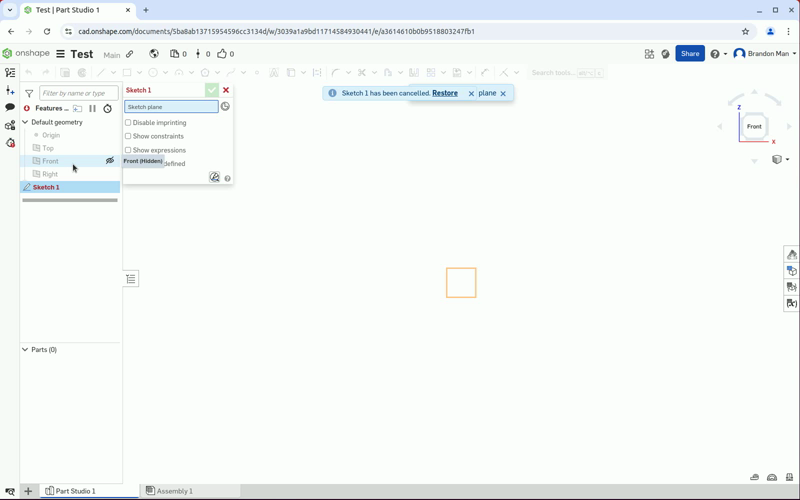
click(73, 163)
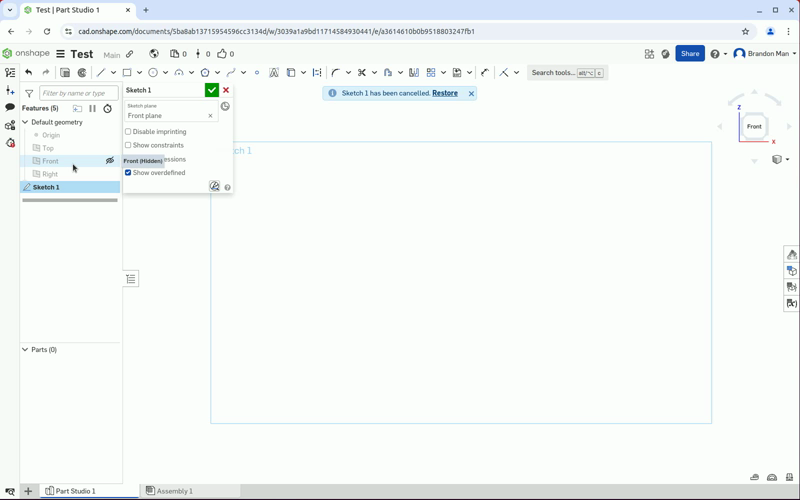
mouse_move(73, 352)
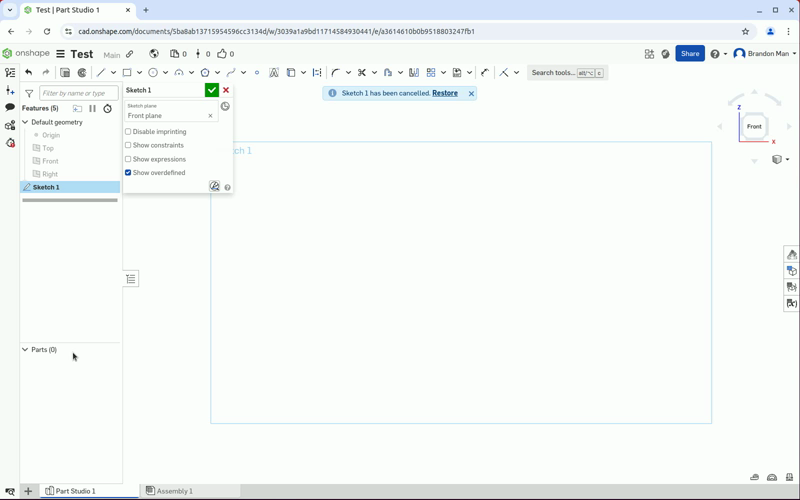
key(y)
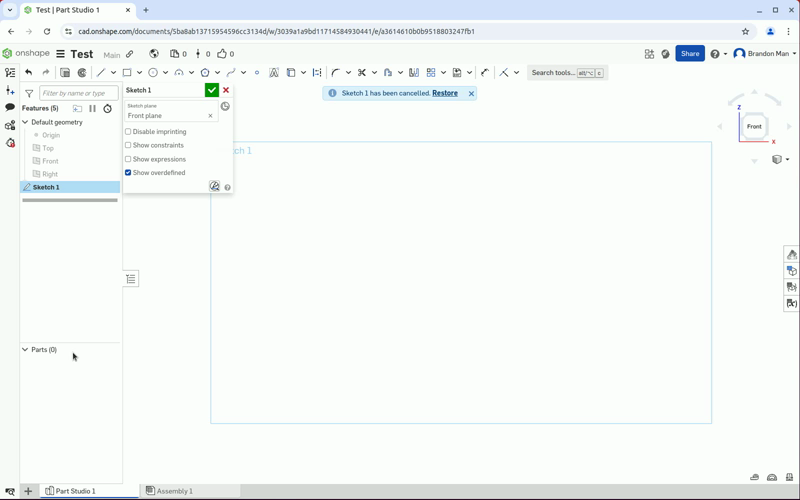
key(c)
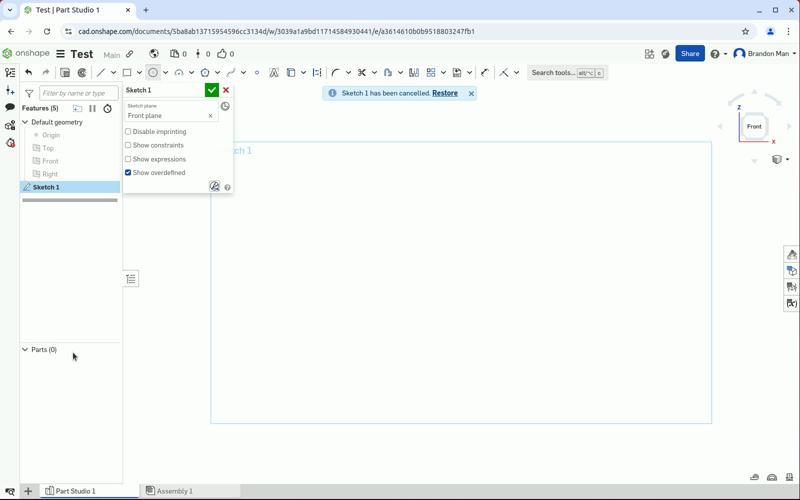
key_down(shift)
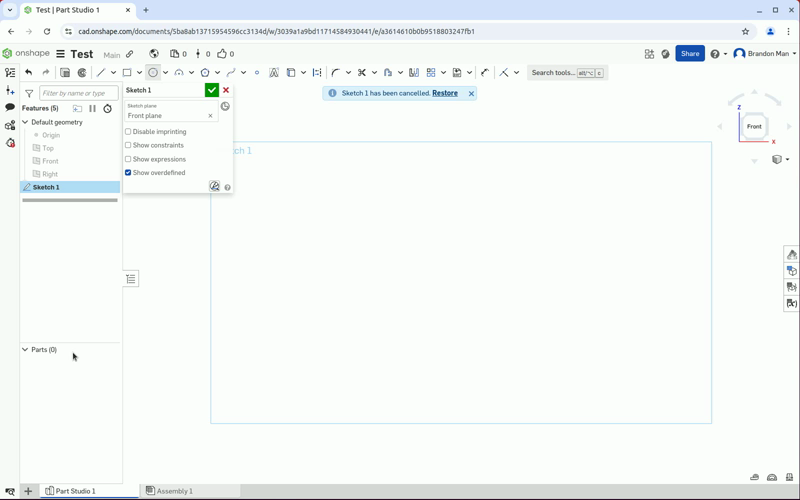
mouse_move(461, 282)
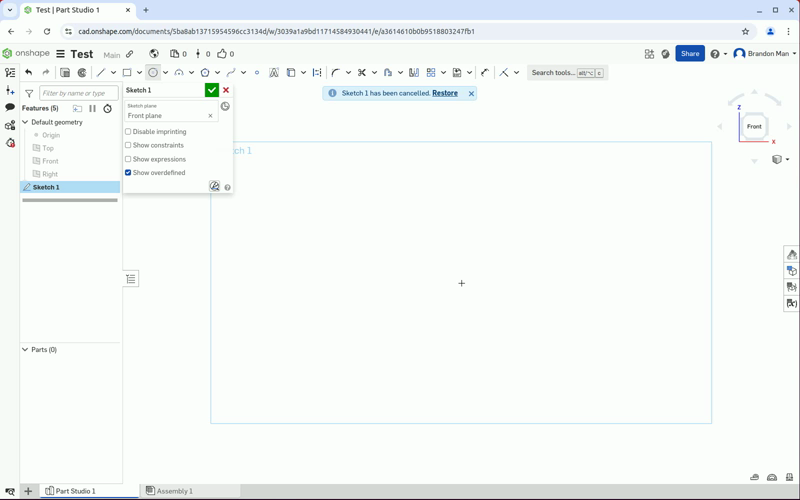
click(461, 282)
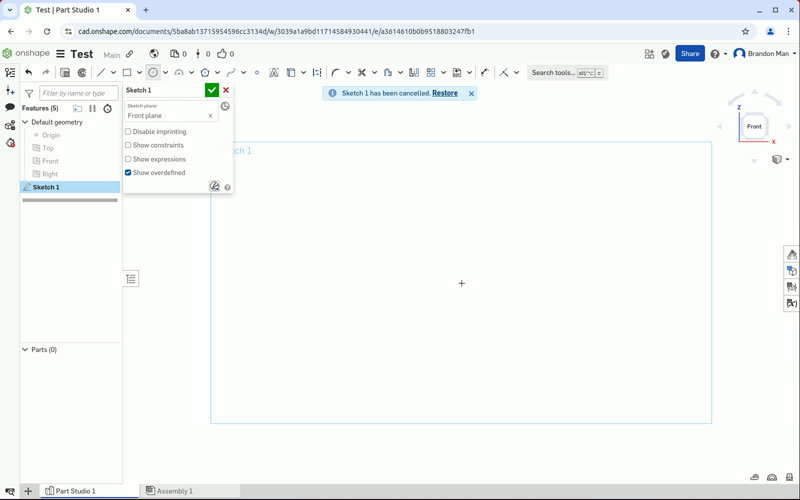
key_up(shift)
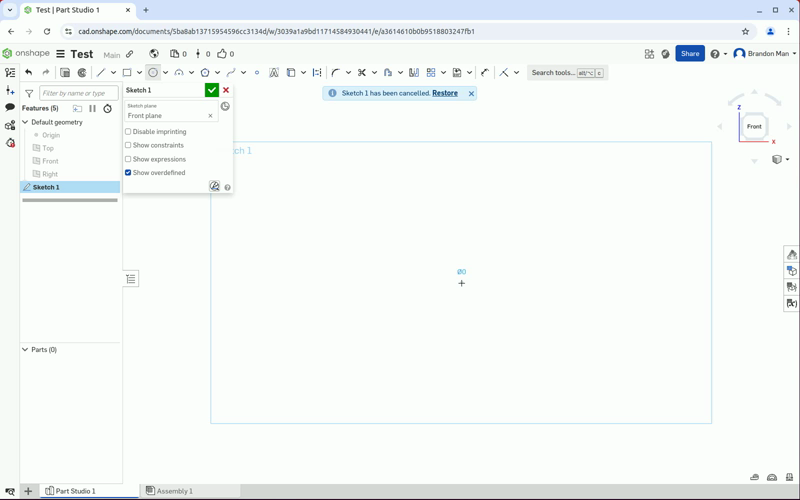
mouse_move(471, 282)
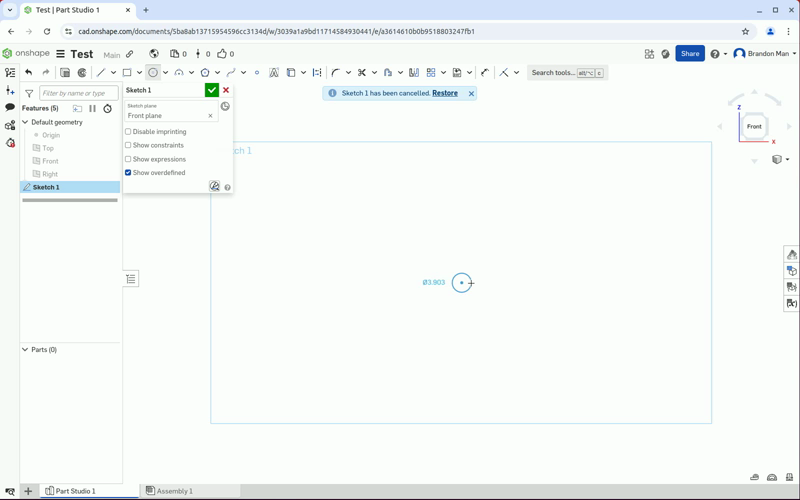
click(471, 282)
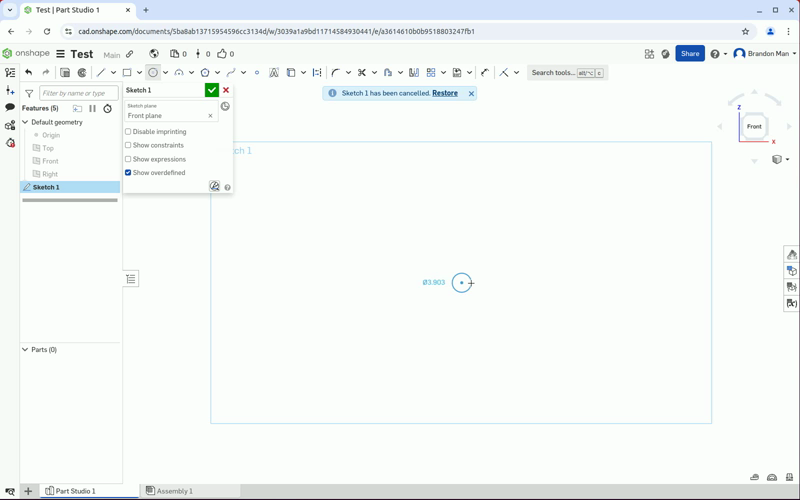
key(esc)
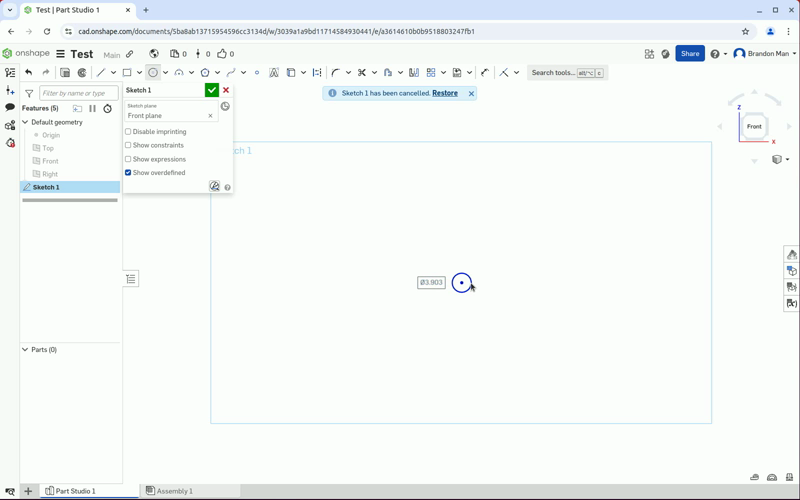
key(c)
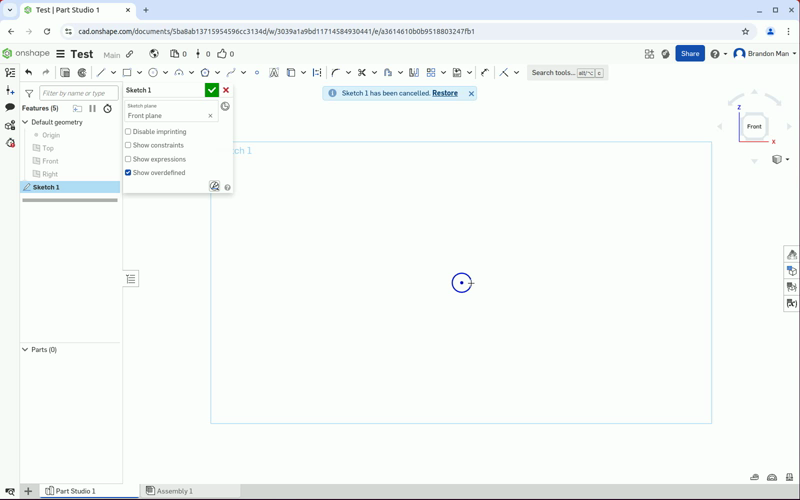
key_down(shift)
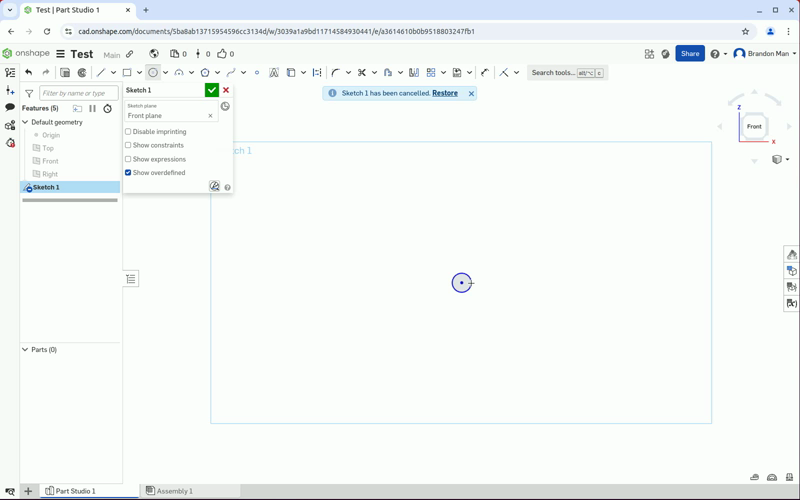
mouse_move(461, 282)
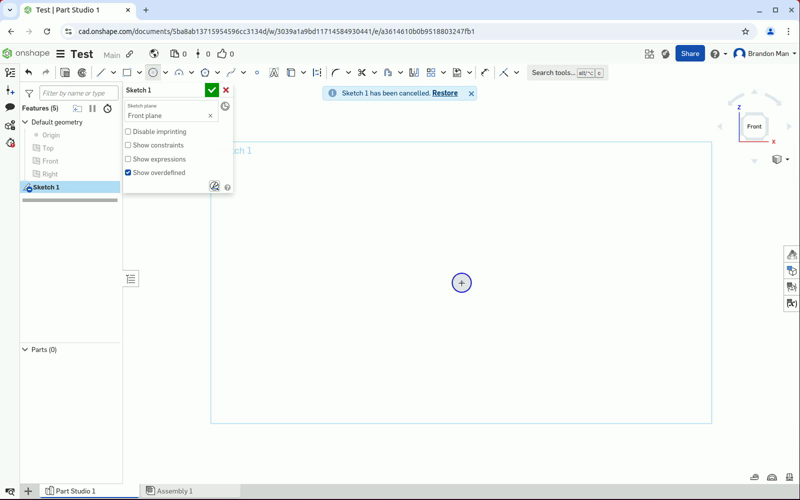
click(461, 282)
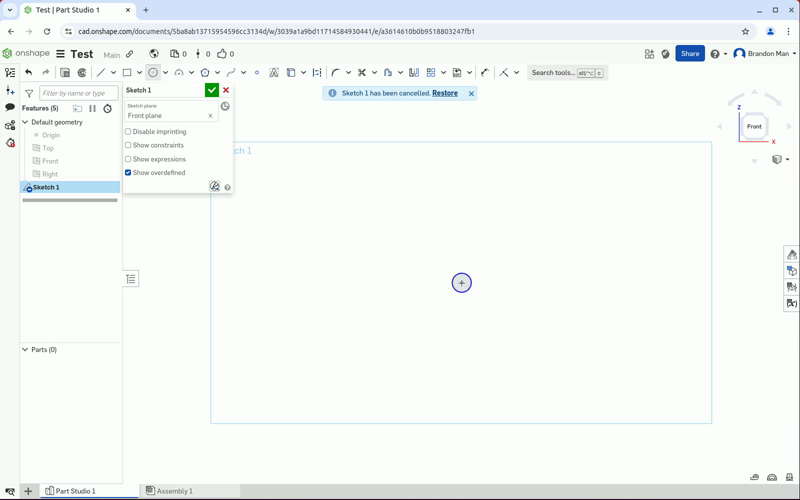
key_up(shift)
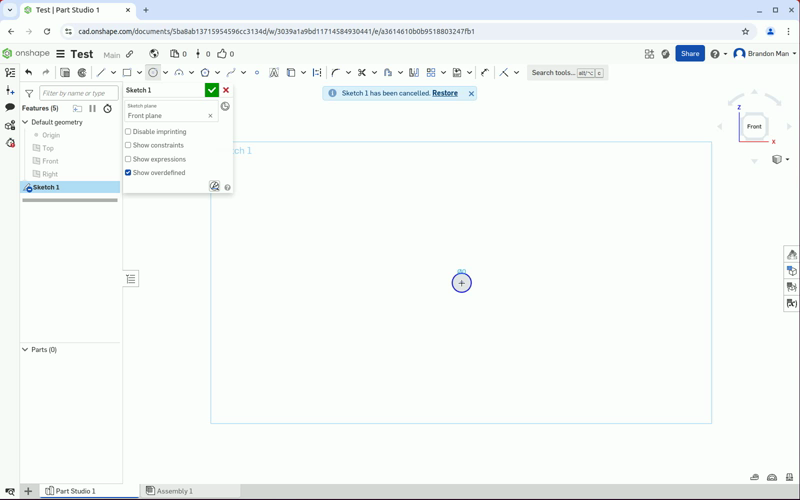
mouse_move(464, 282)
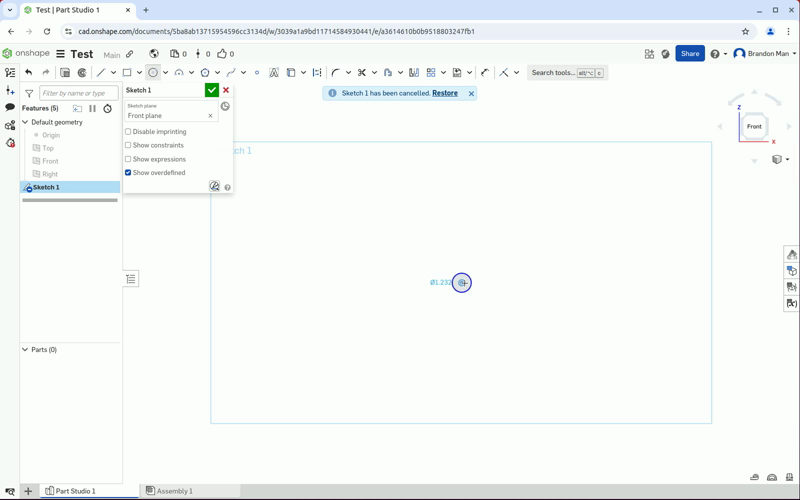
scroll(6)
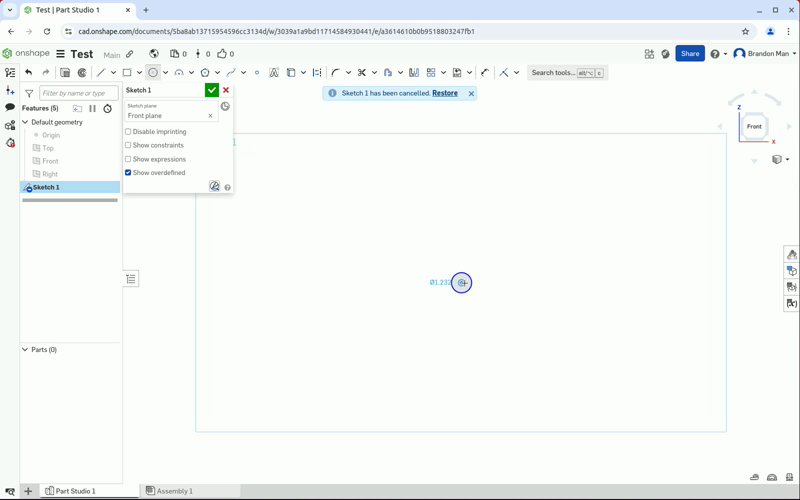
scroll(6)
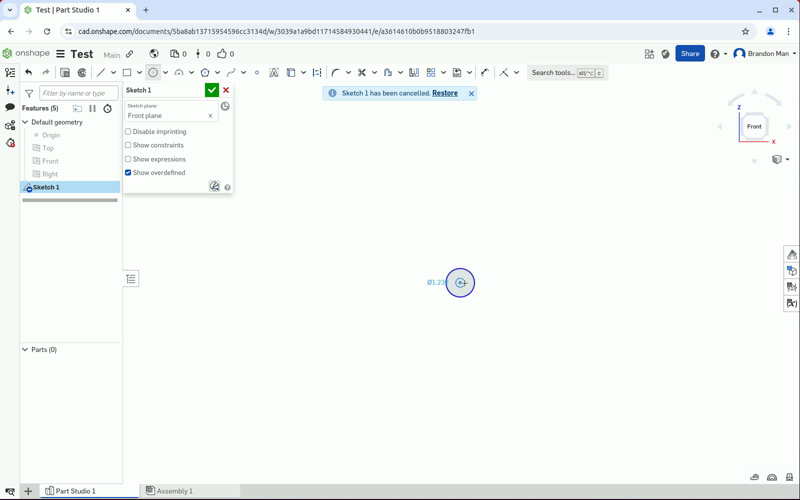
scroll(6)
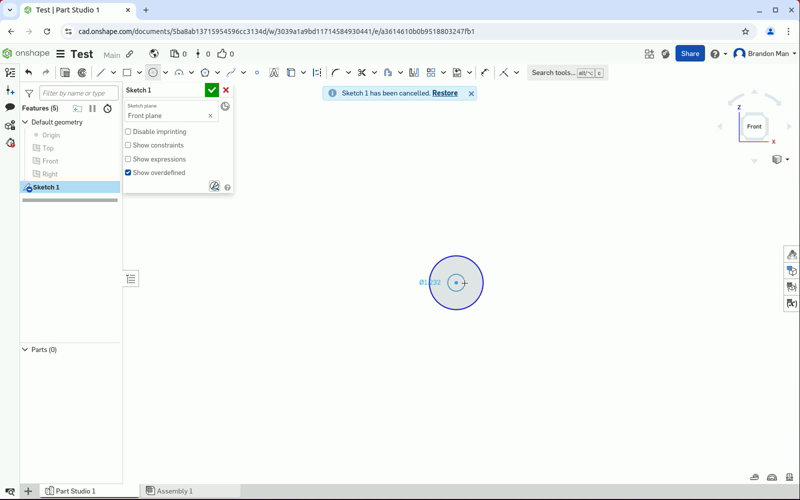
scroll(6)
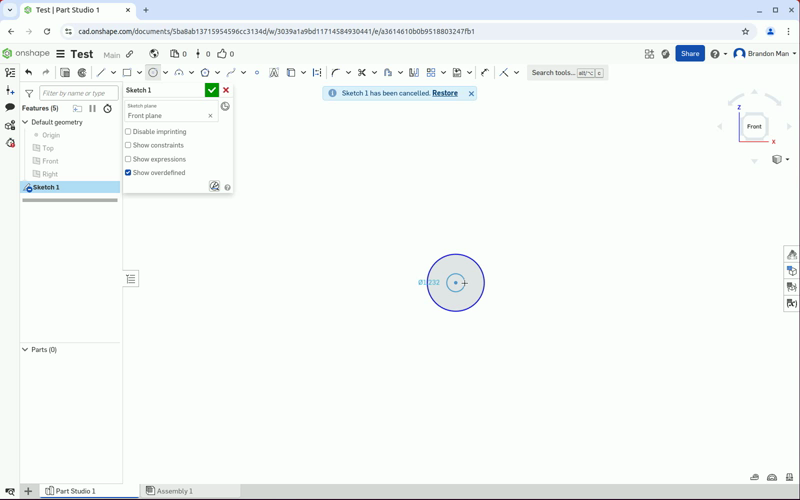
scroll(6)
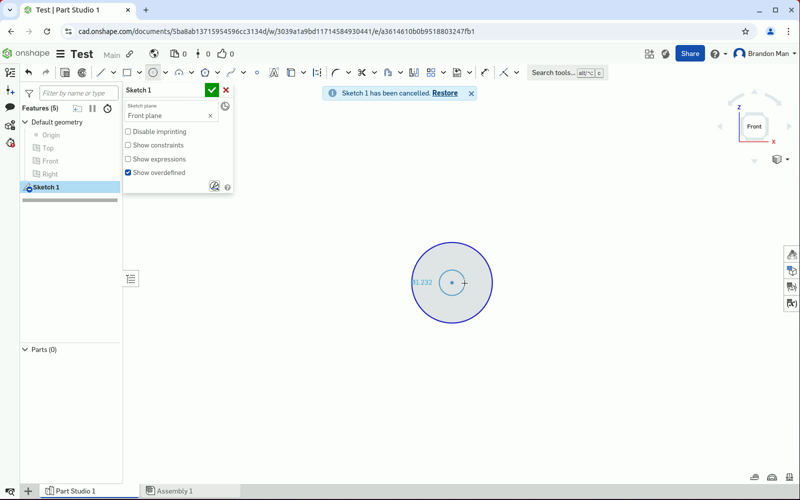
scroll(6)
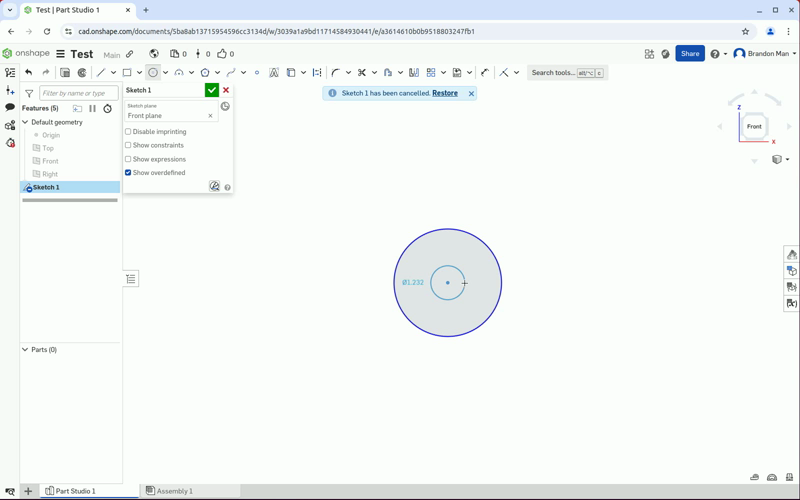
scroll(6)
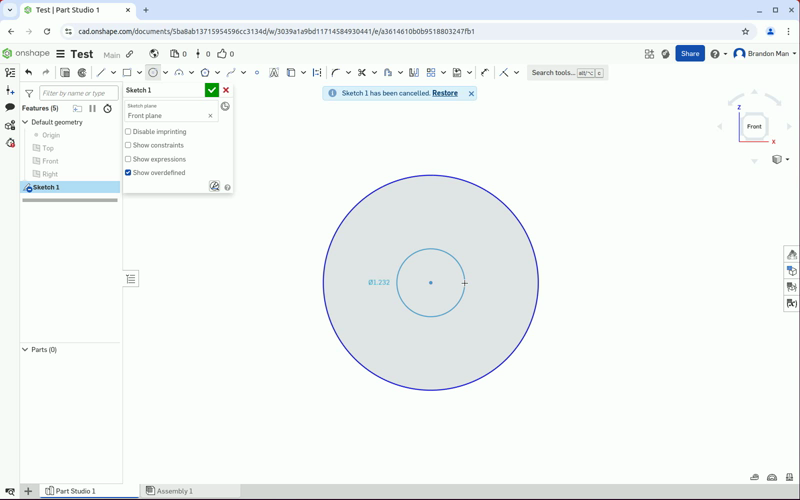
click(464, 282)
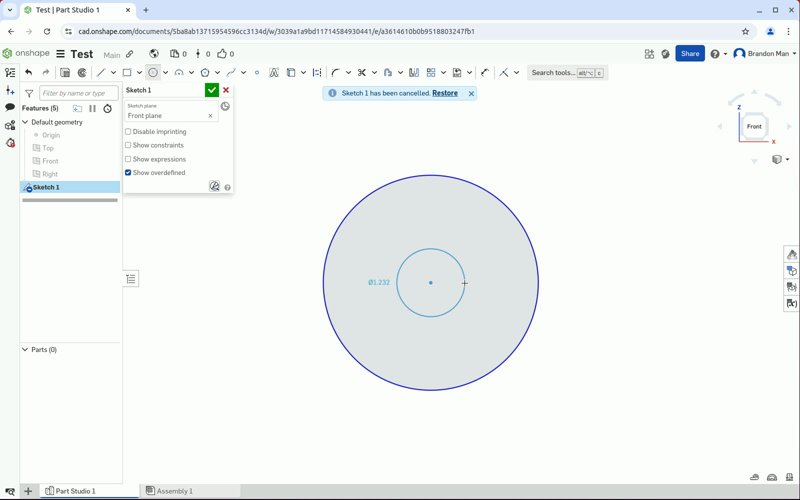
scroll(-6)
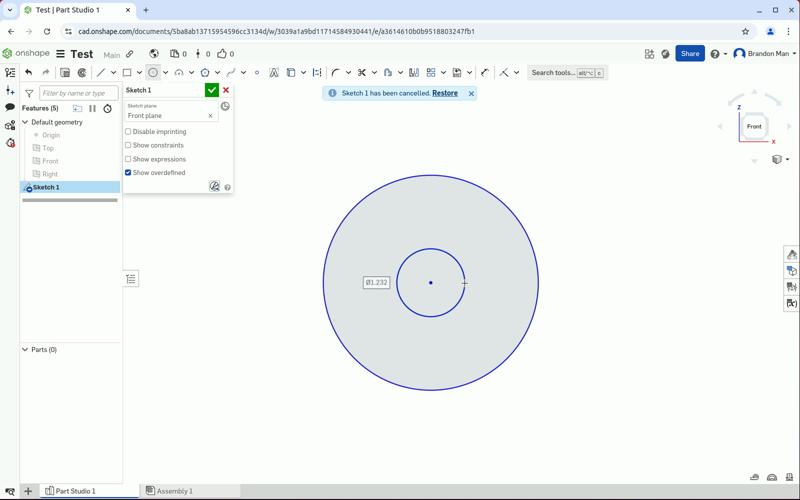
scroll(-6)
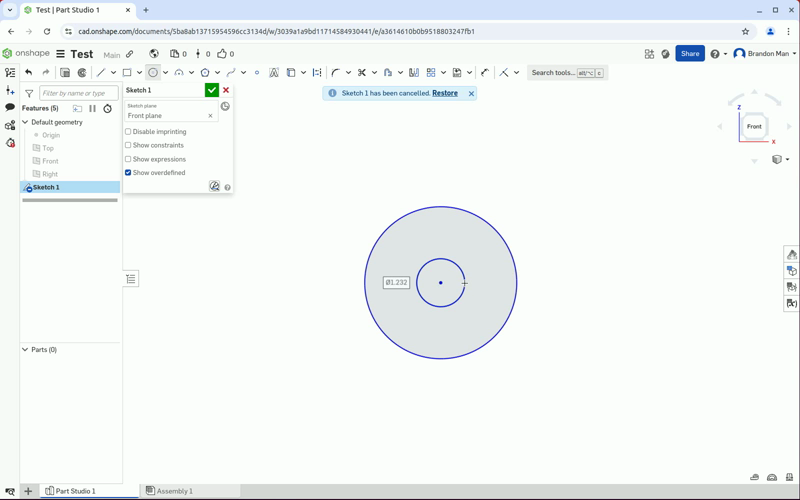
scroll(-6)
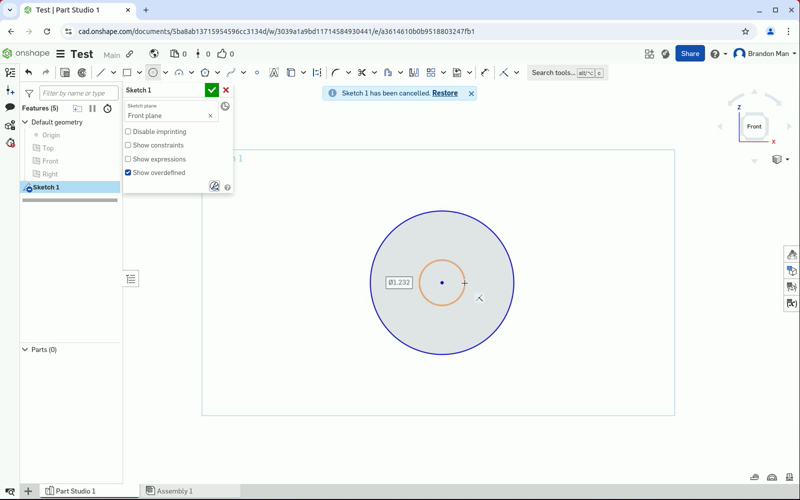
scroll(-6)
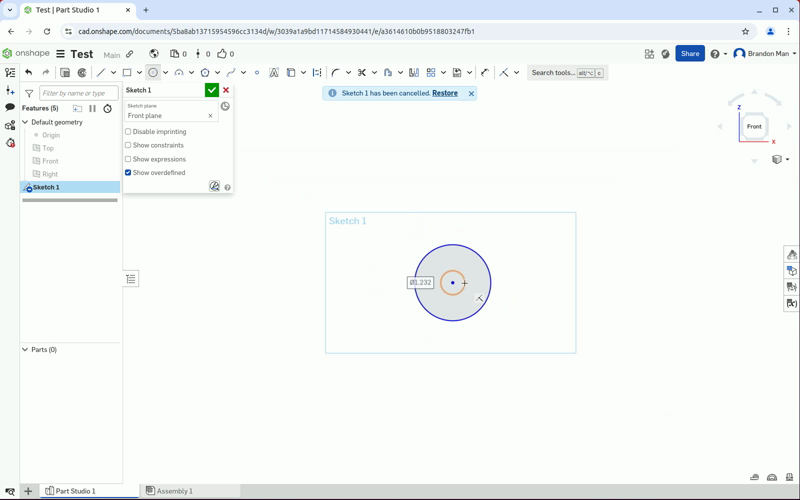
scroll(-6)
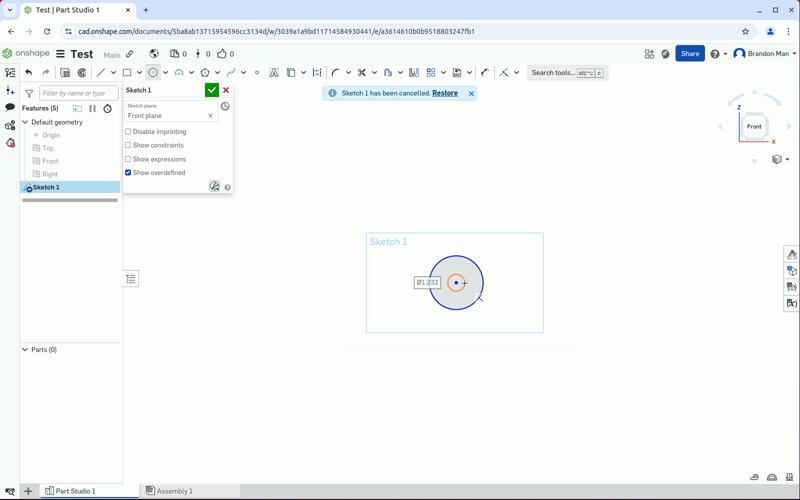
scroll(-6)
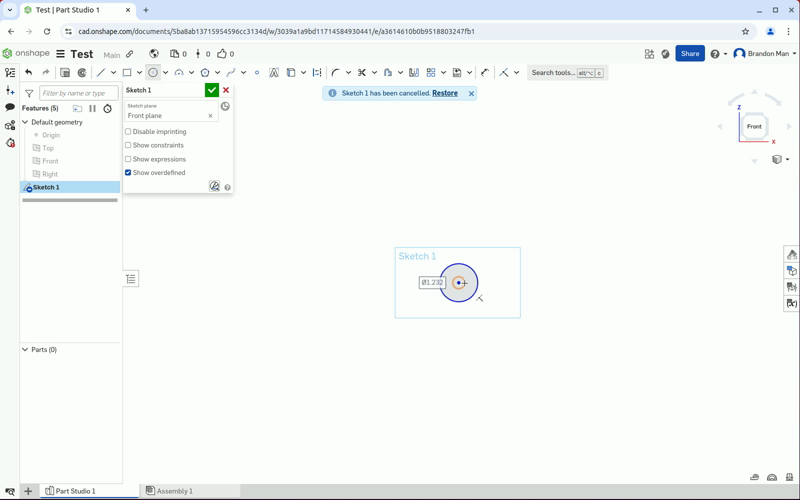
scroll(-6)
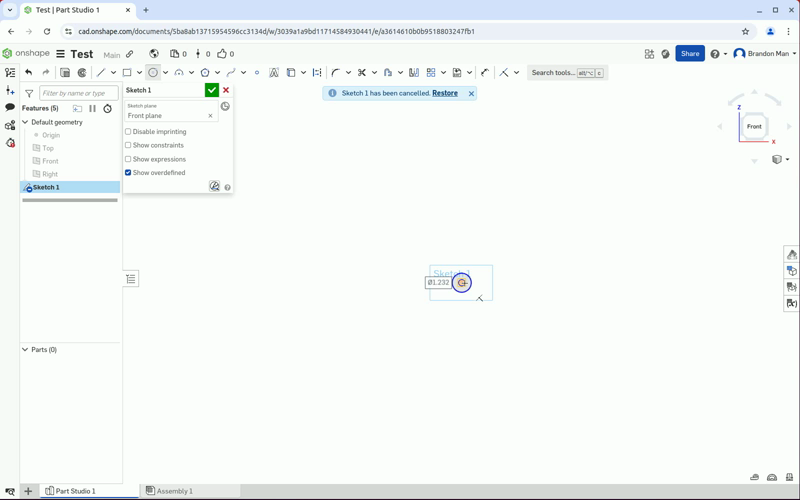
key(esc)
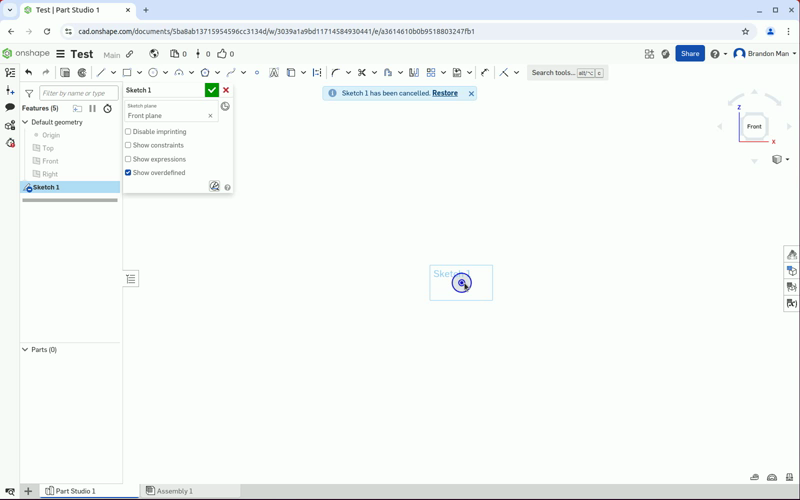
mouse_move(464, 278)
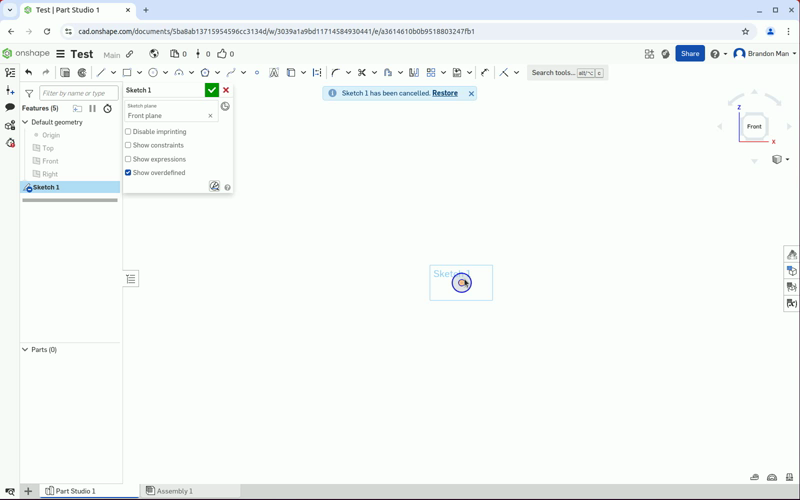
scroll(6)
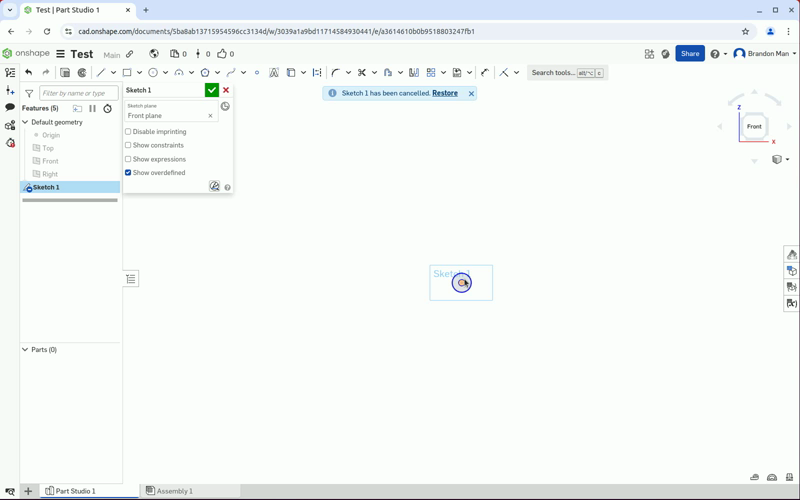
scroll(6)
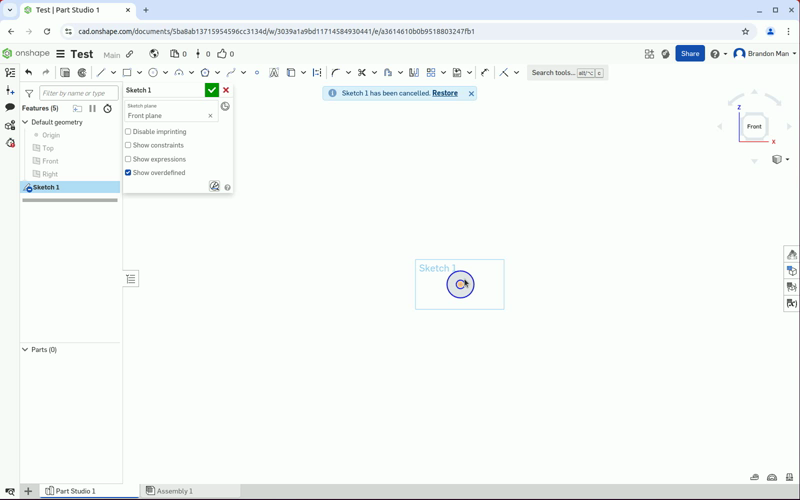
scroll(6)
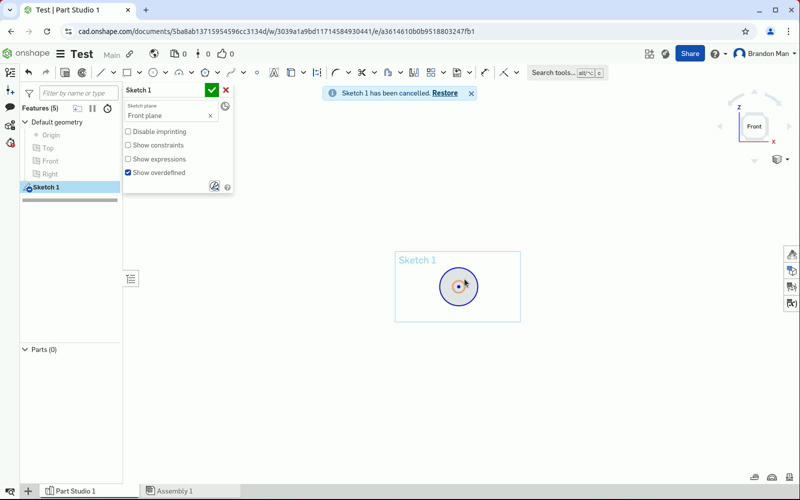
scroll(6)
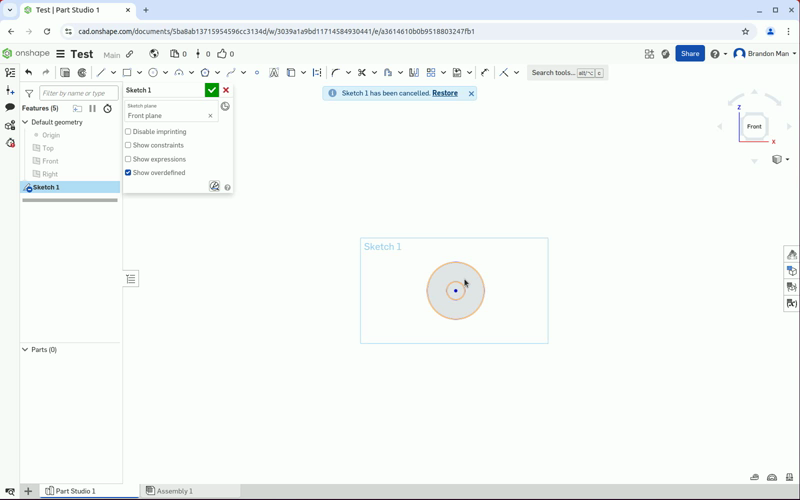
scroll(6)
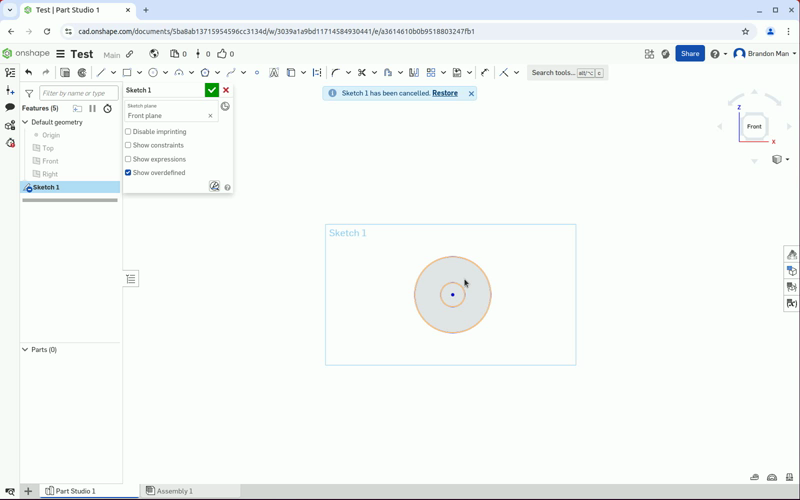
scroll(6)
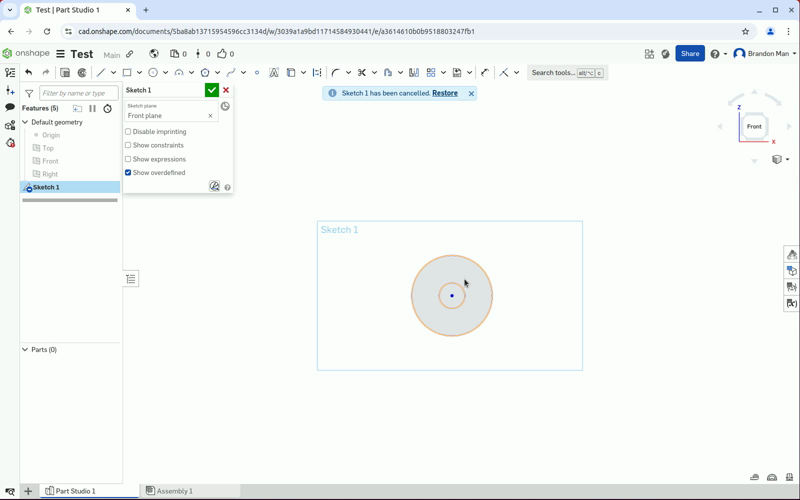
scroll(6)
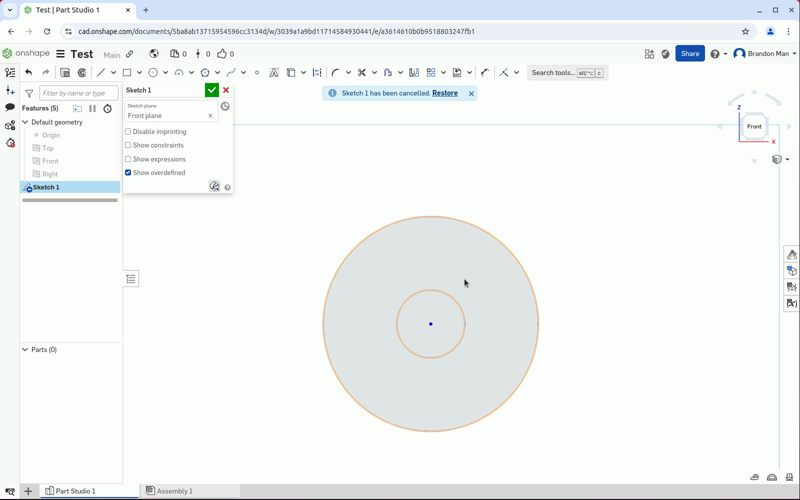
click(464, 278)
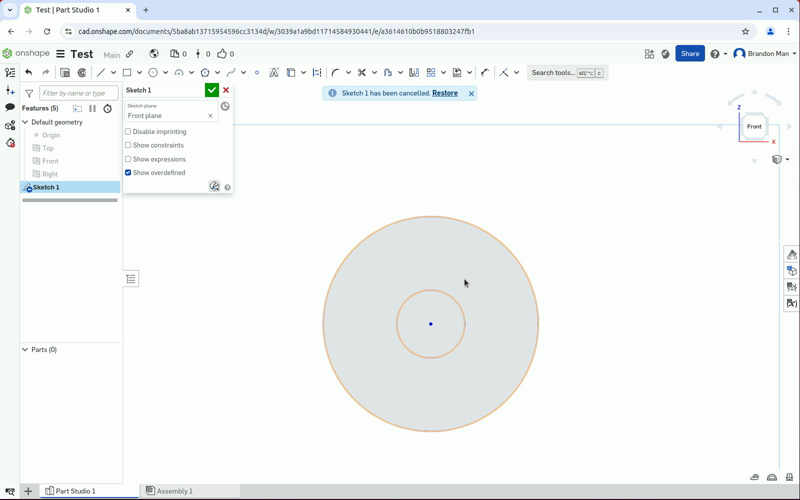
scroll(-6)
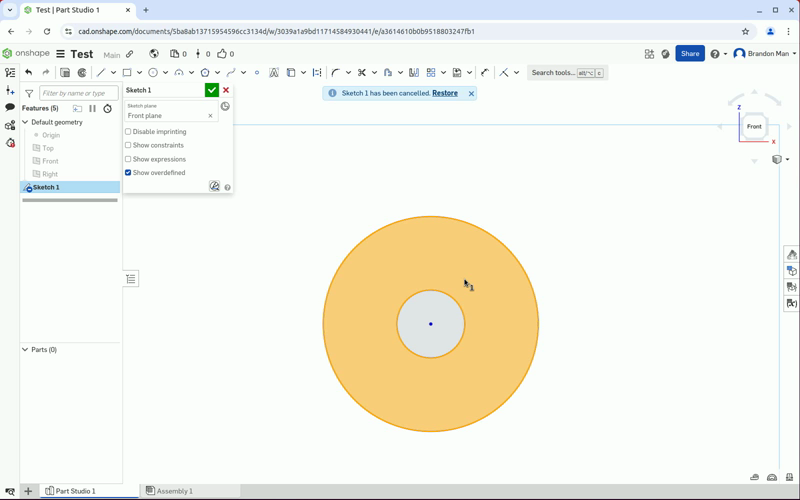
scroll(-6)
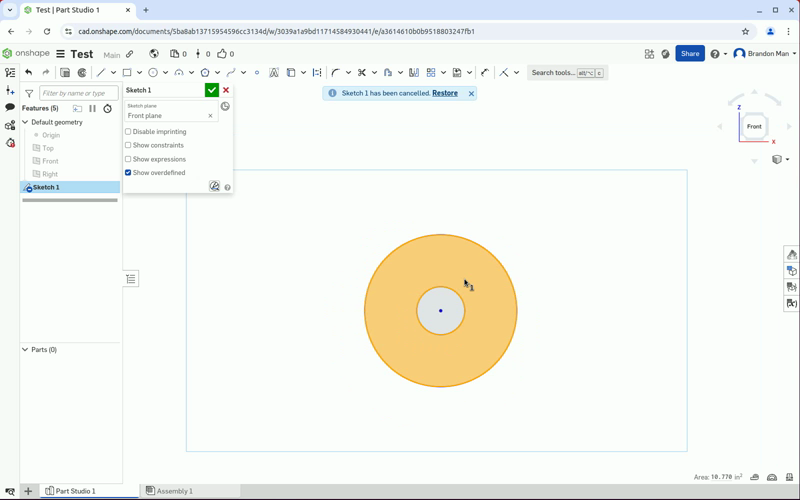
scroll(-6)
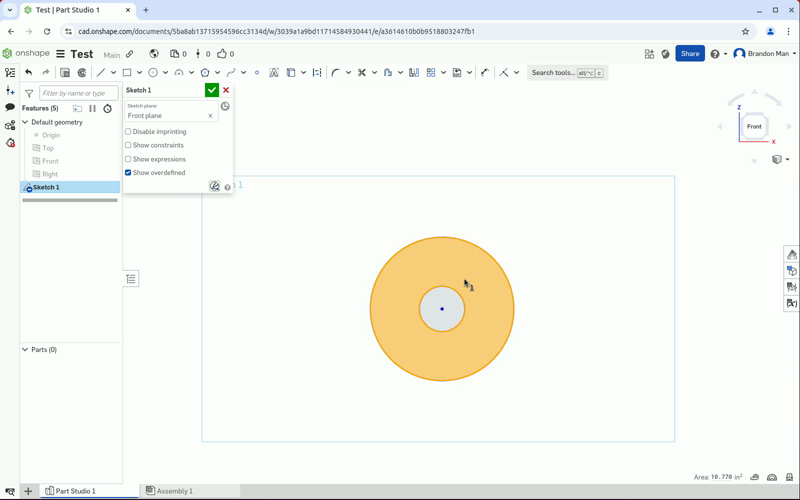
scroll(-6)
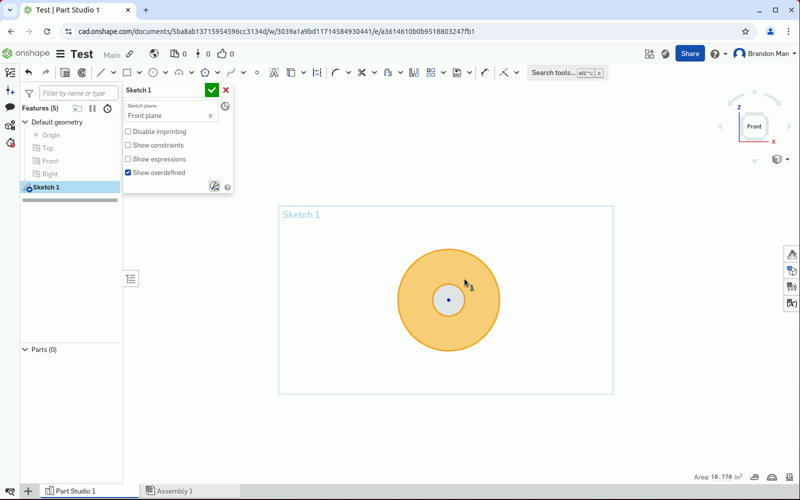
scroll(-6)
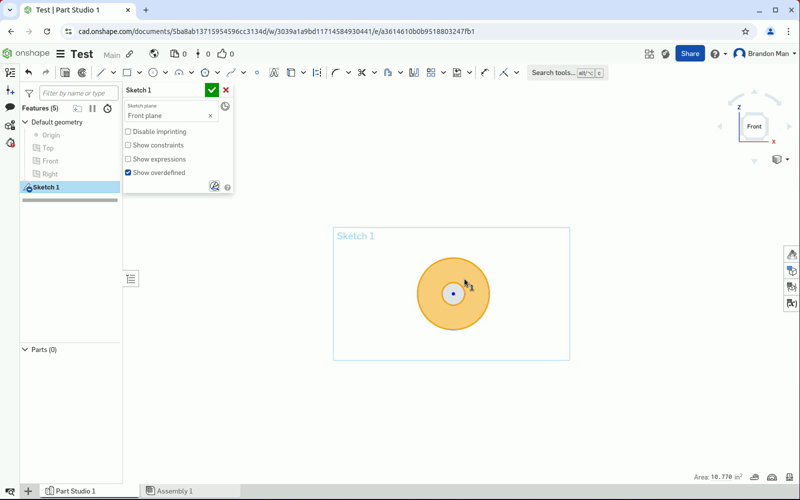
scroll(-6)
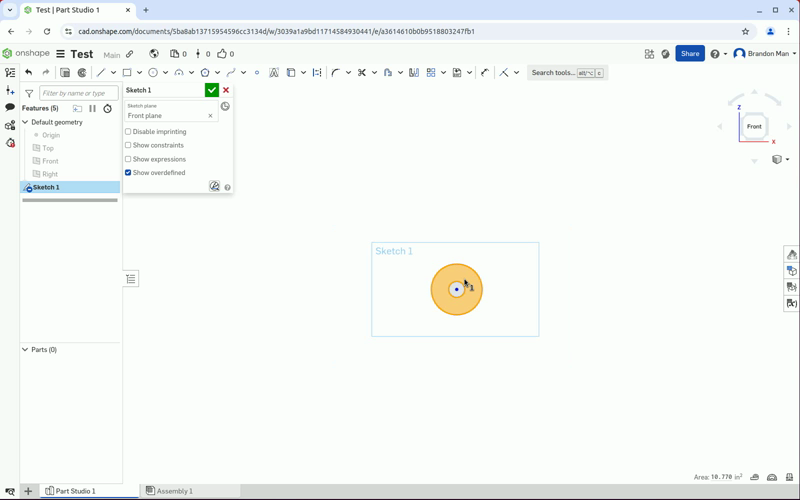
scroll(-6)
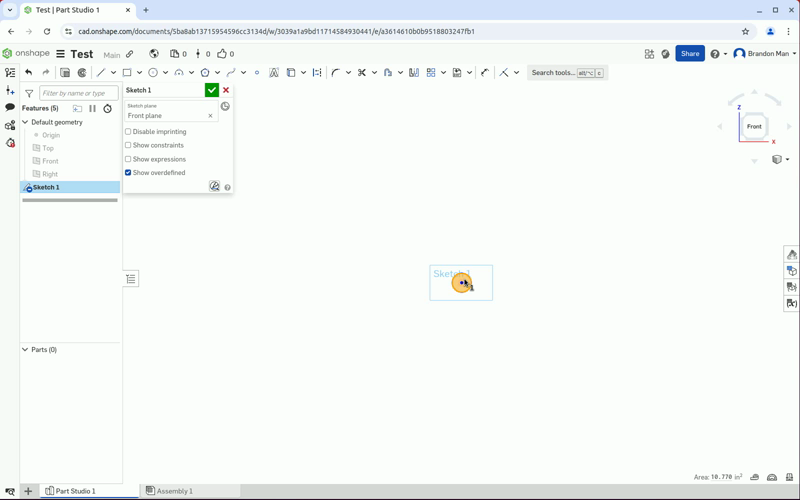
mouse_move(73, 352)
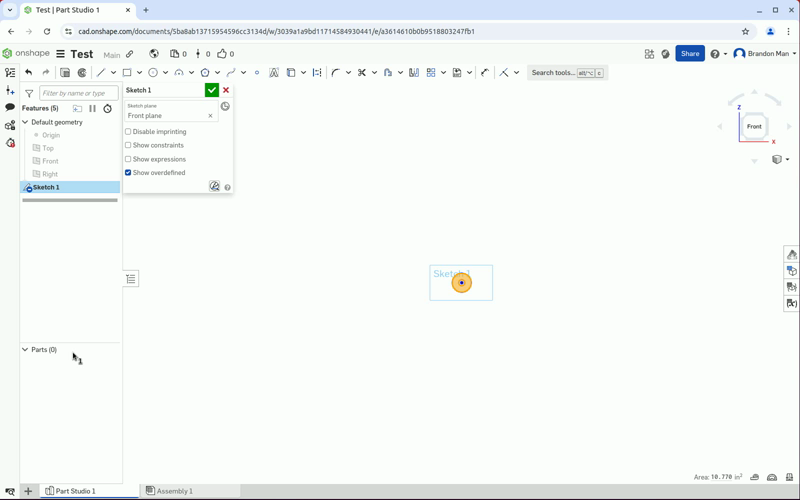
key(shift+y)
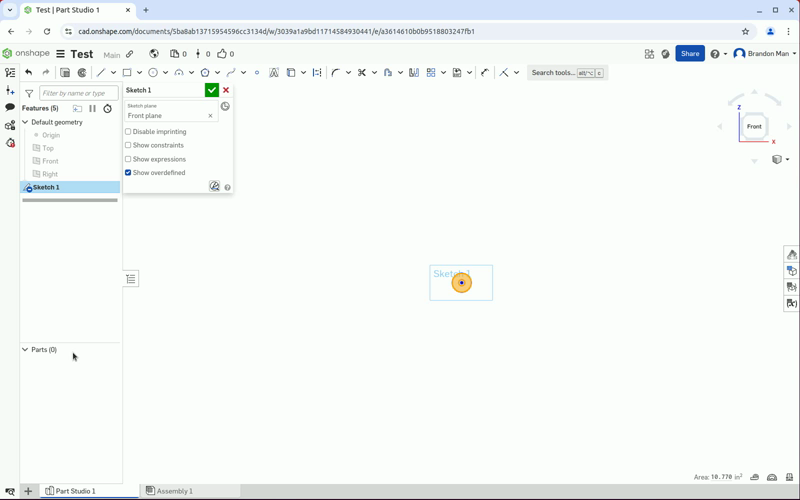
key(shift+e)
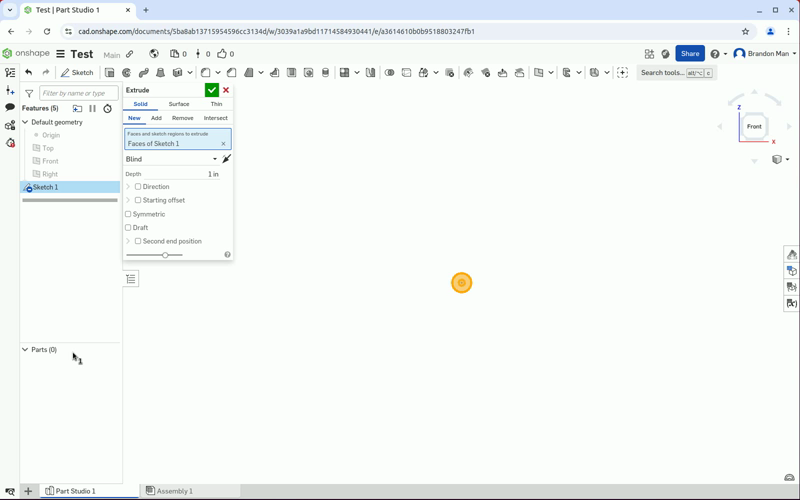
mouse_move(143, 106)
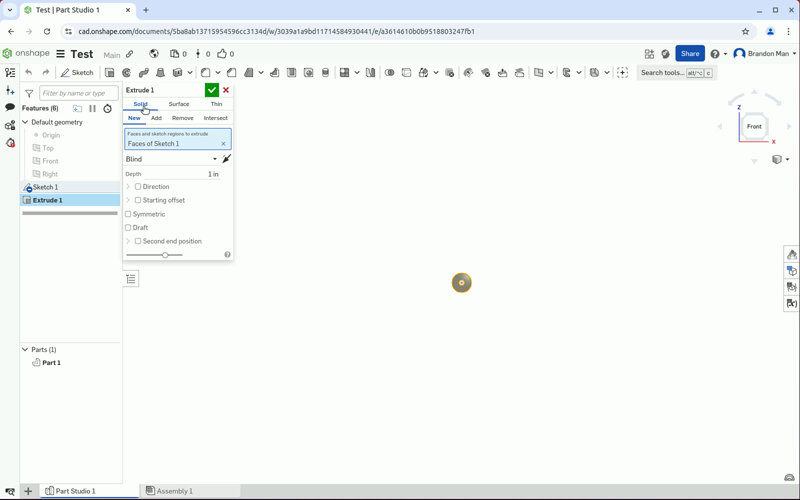
click(143, 106)
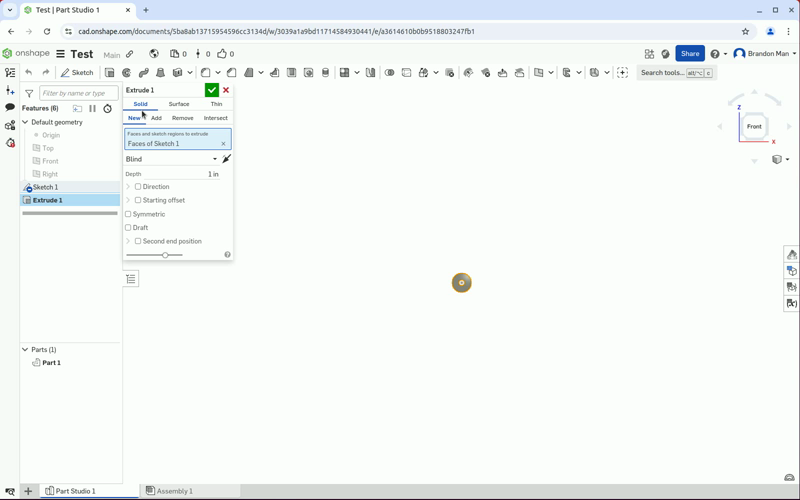
mouse_move(137, 120)
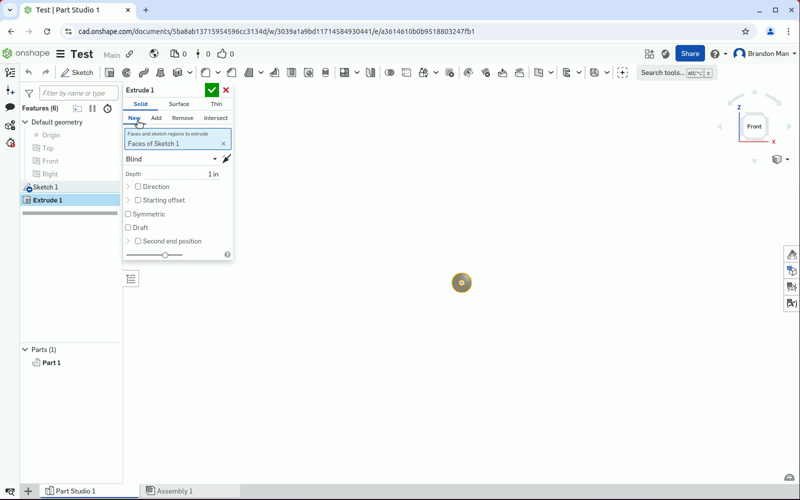
click(137, 120)
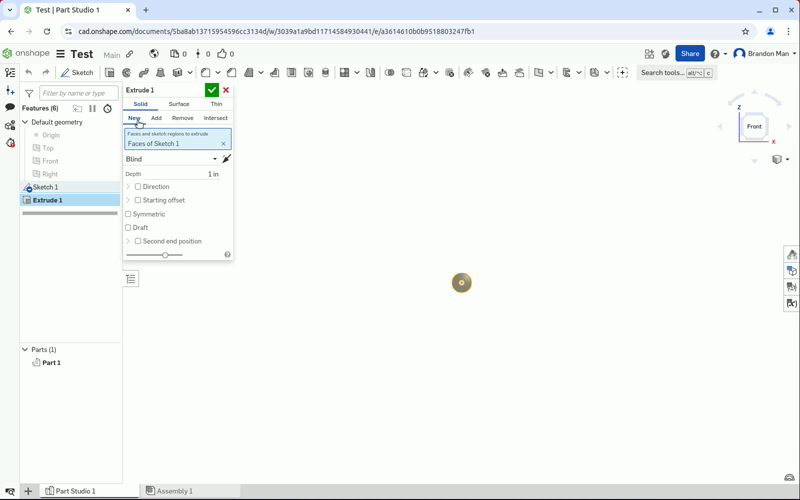
key(tab, 4)
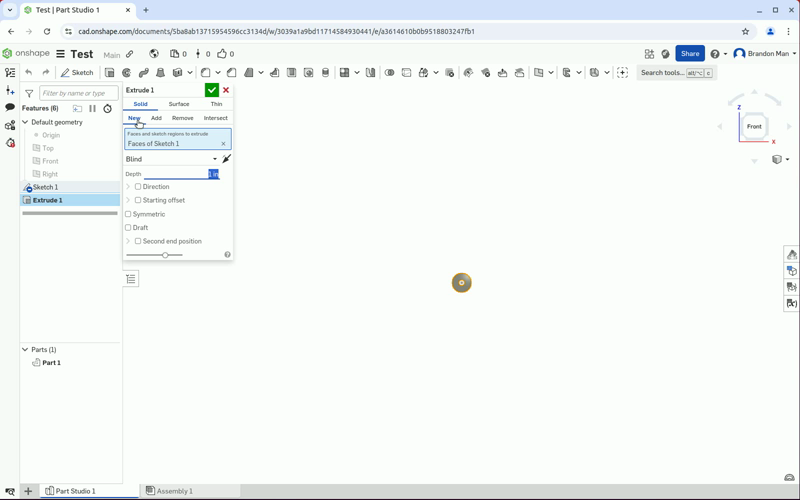
text(0.481)
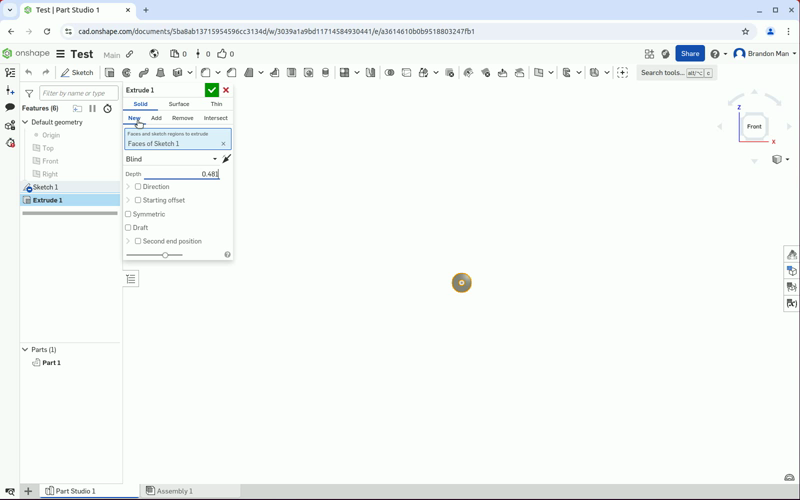
key(enter)
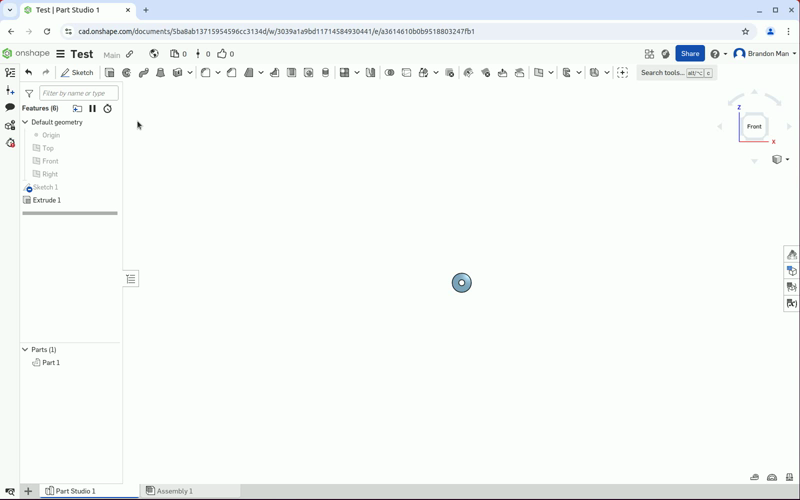
key(shift+h)
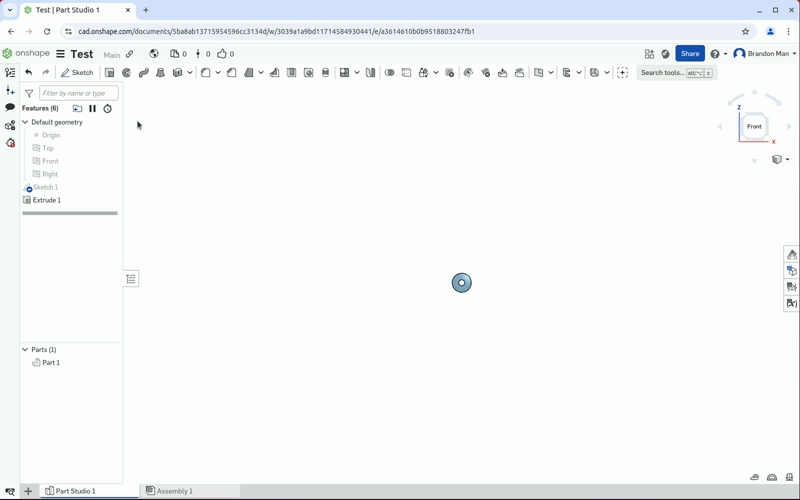
key(shift+h)
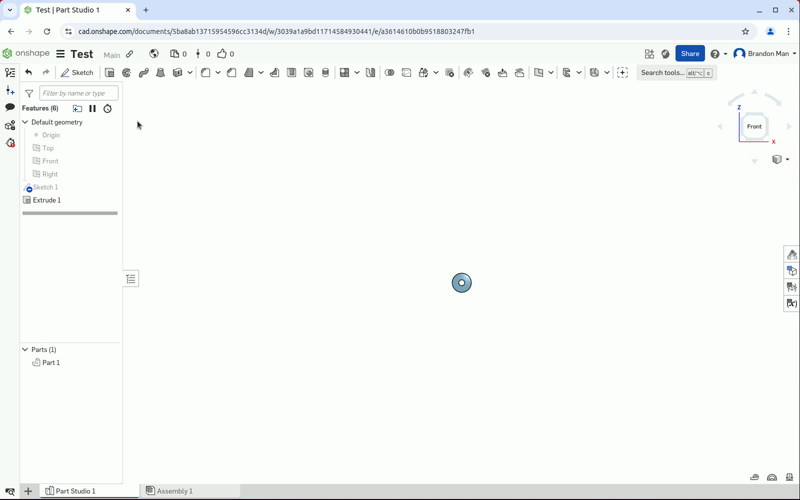
mouse_move(73, 189)
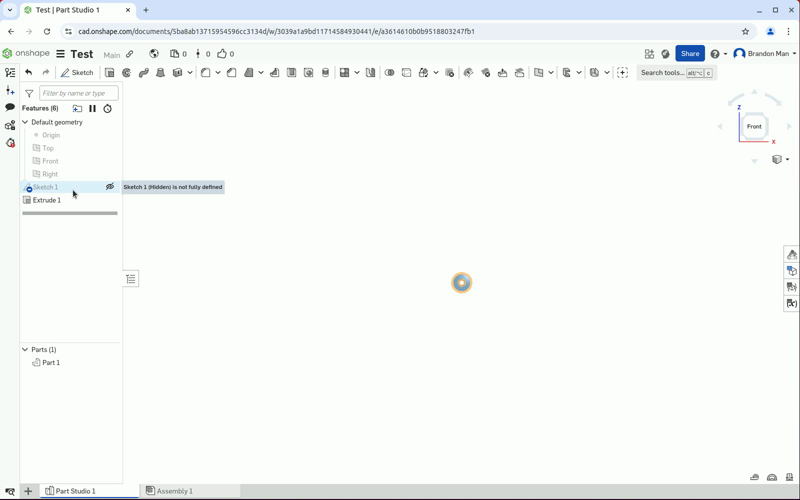
click(73, 189)
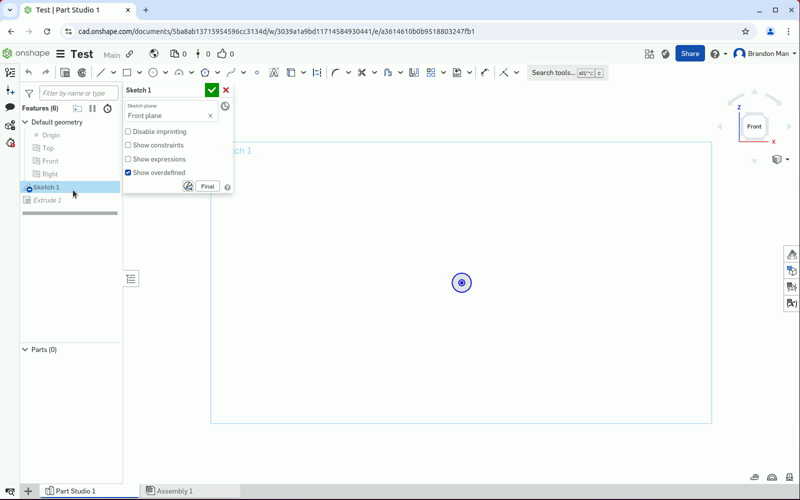
mouse_move(229, 92)
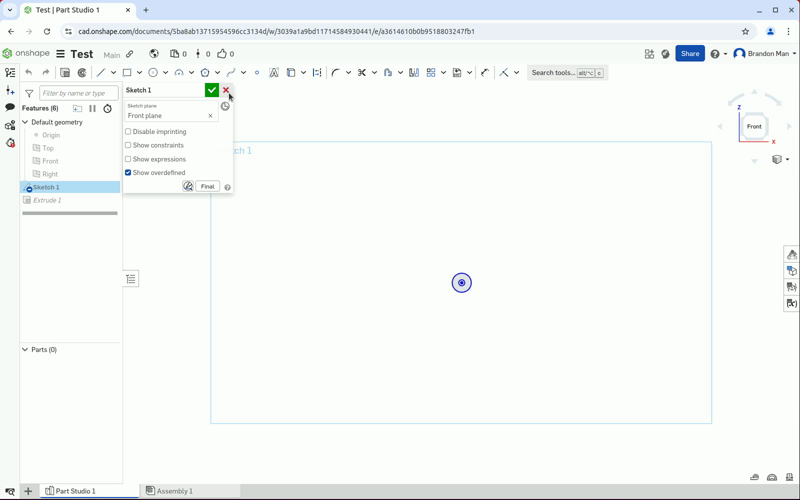
click(229, 92)
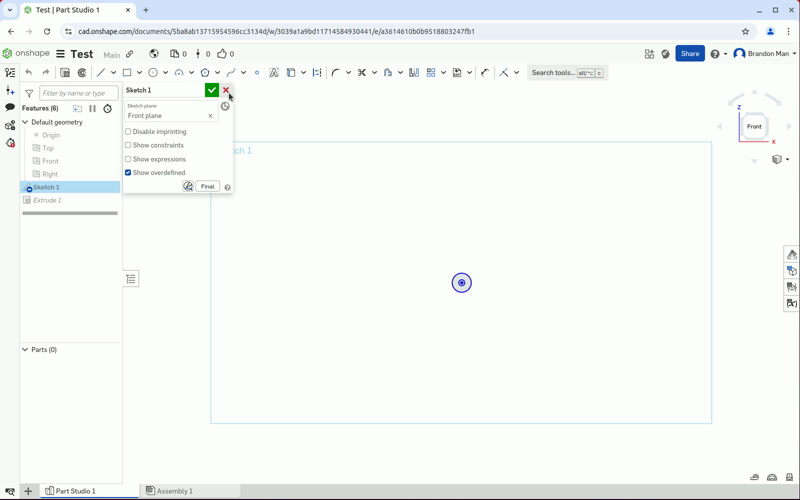
key(shift+s)
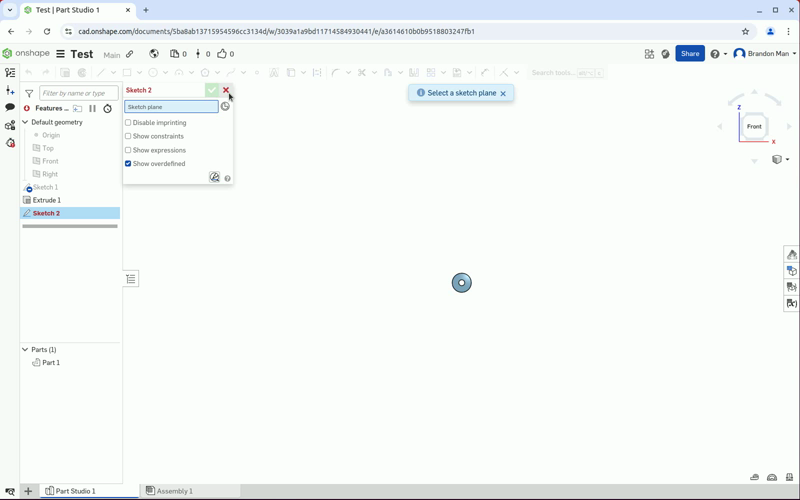
mouse_move(73, 163)
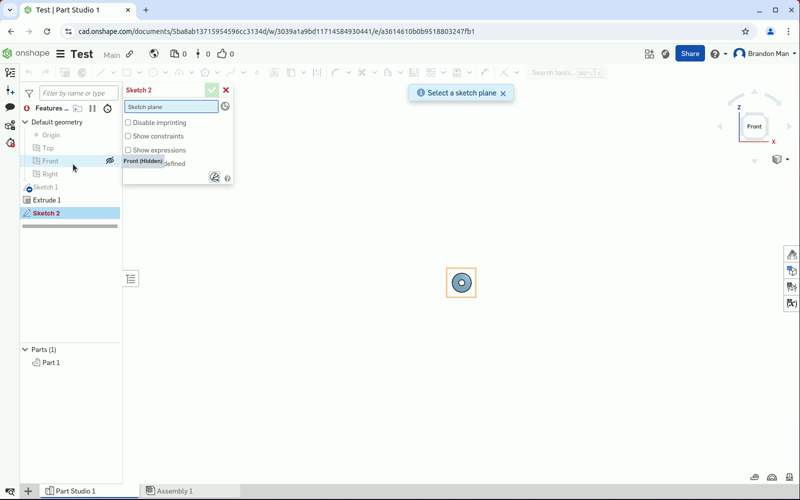
click(73, 163)
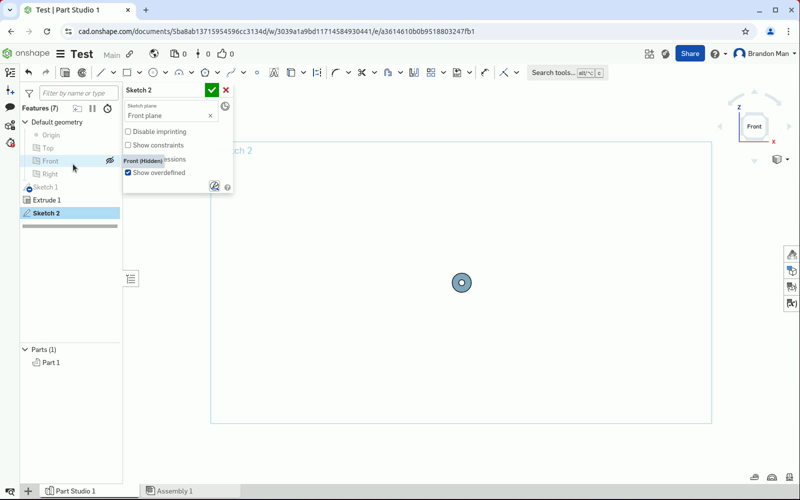
mouse_move(73, 352)
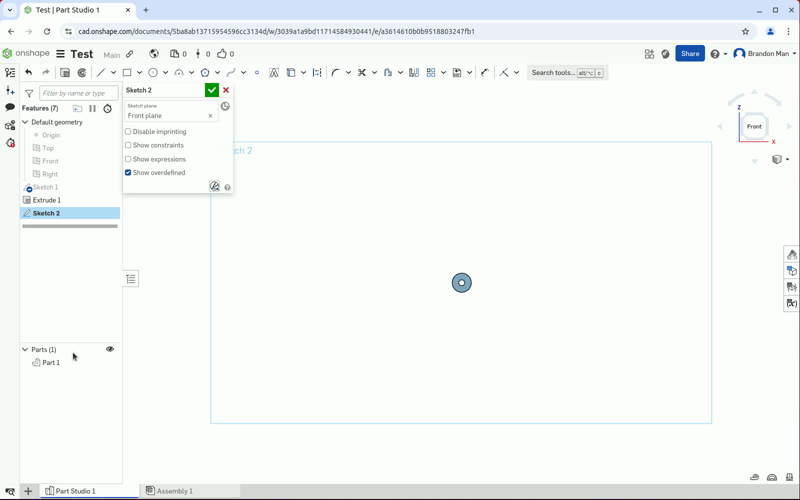
key(y)
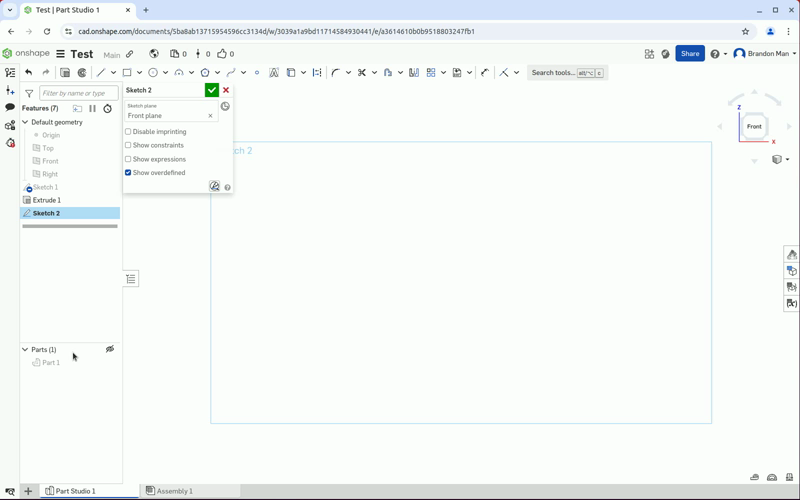
key(c)
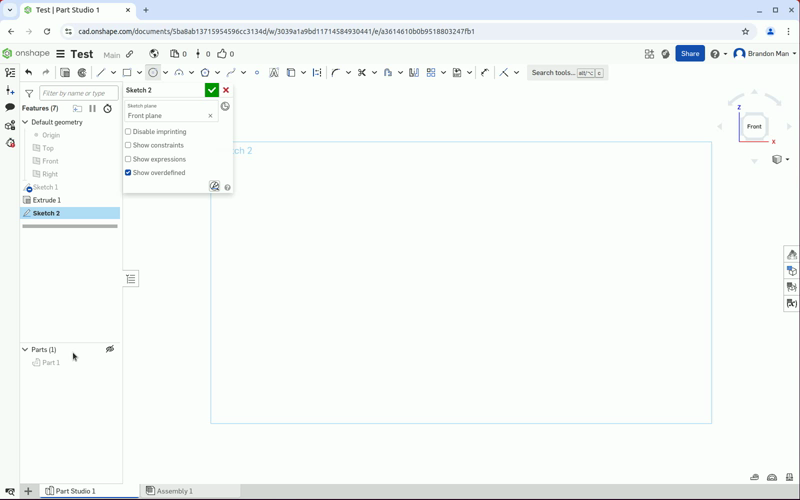
key_down(shift)
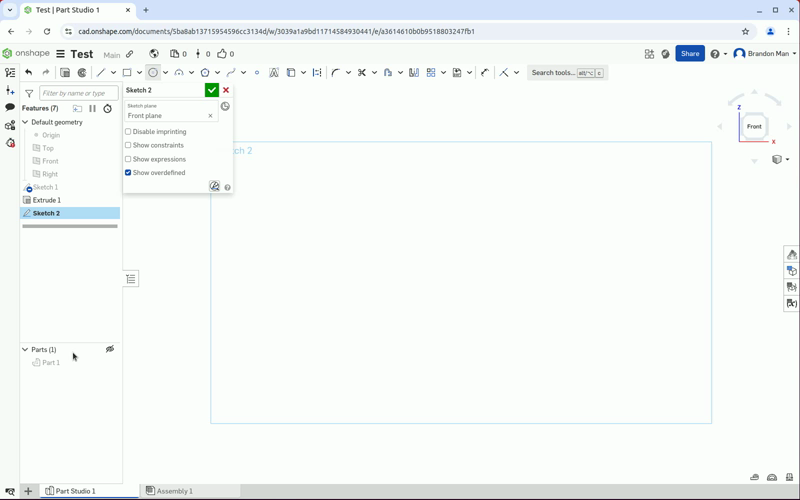
mouse_move(501, 282)
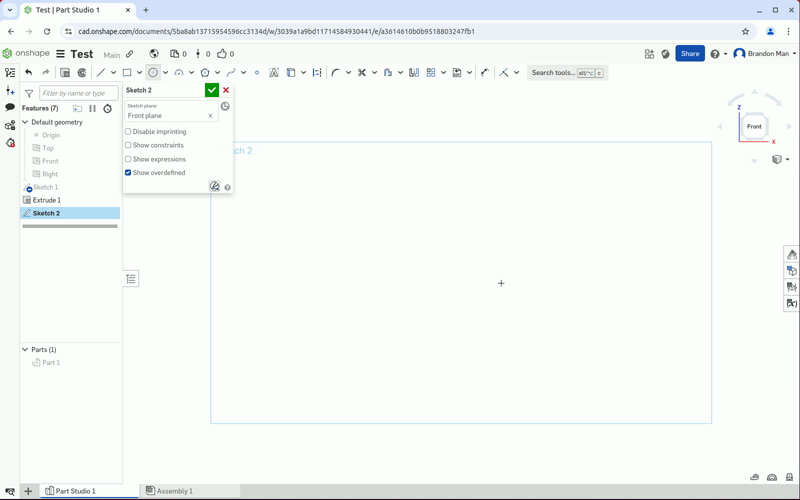
click(501, 282)
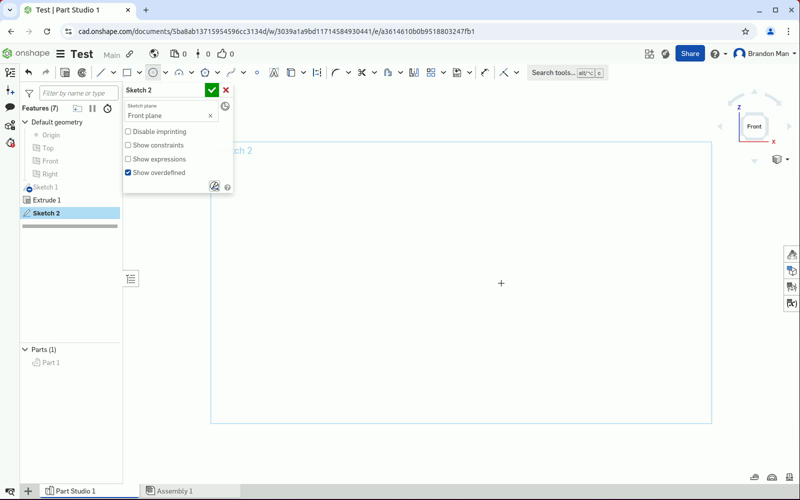
key_up(shift)
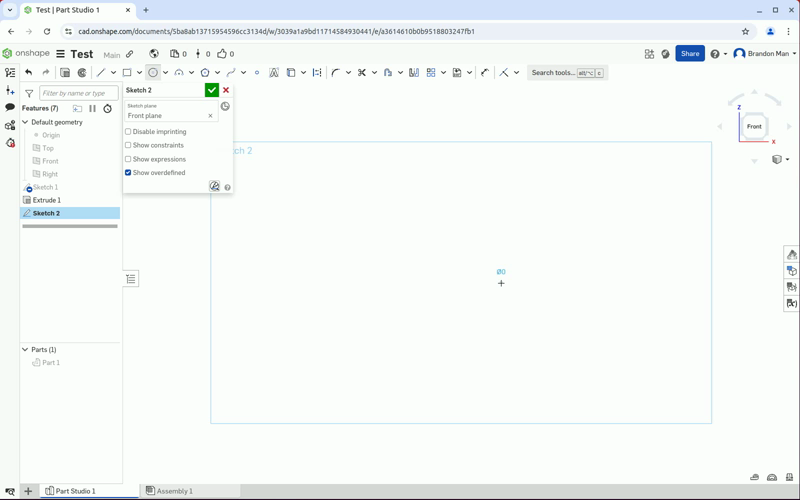
mouse_move(508, 282)
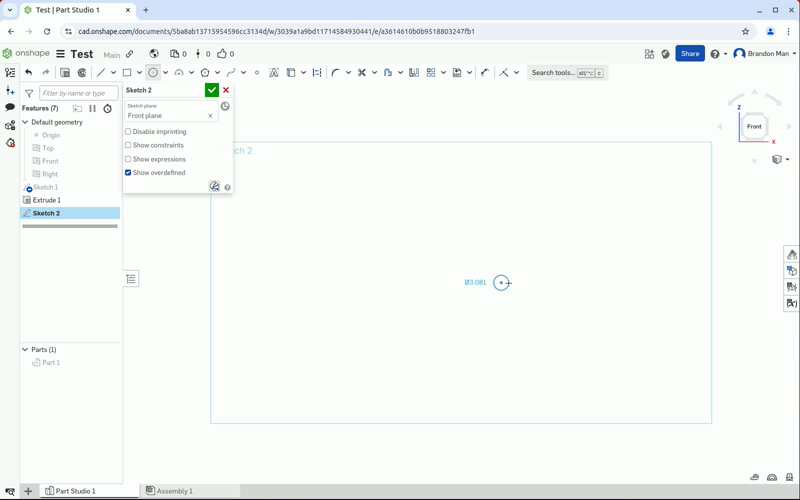
click(508, 282)
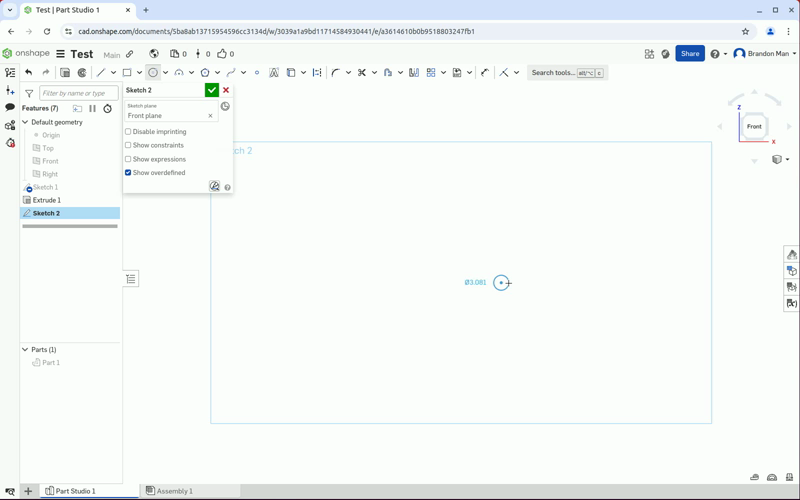
key(esc)
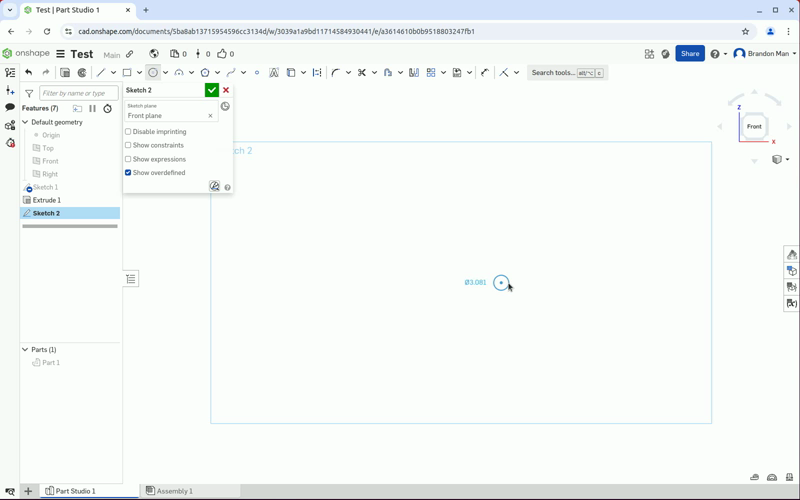
key(c)
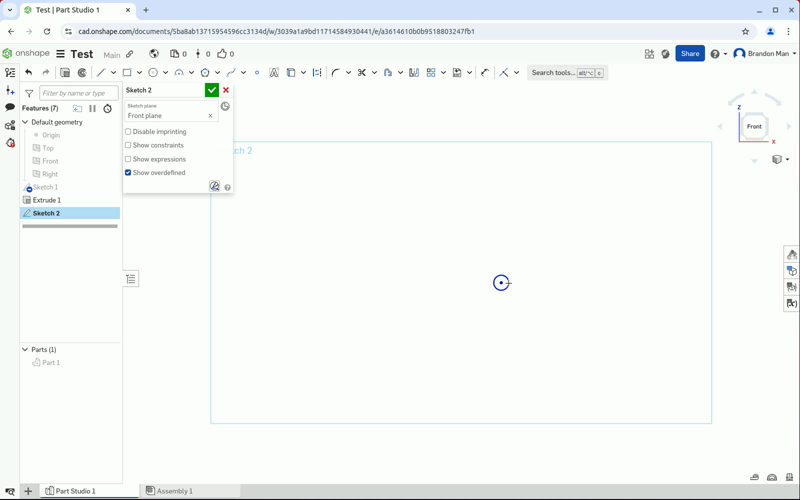
key_down(shift)
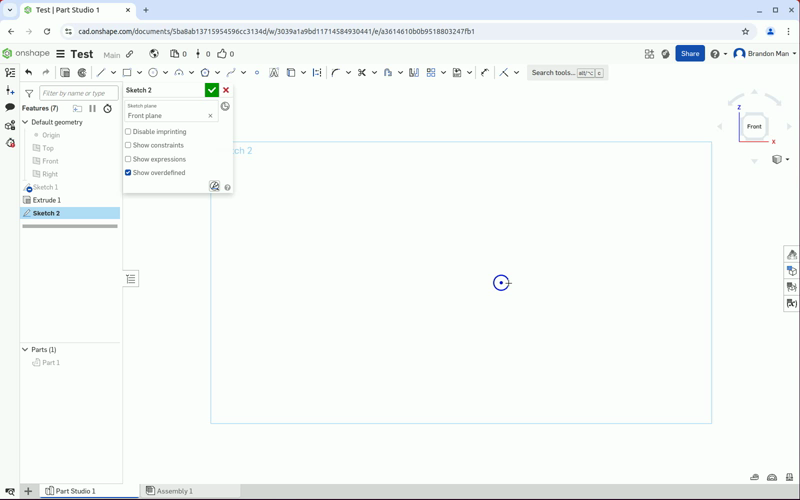
mouse_move(501, 282)
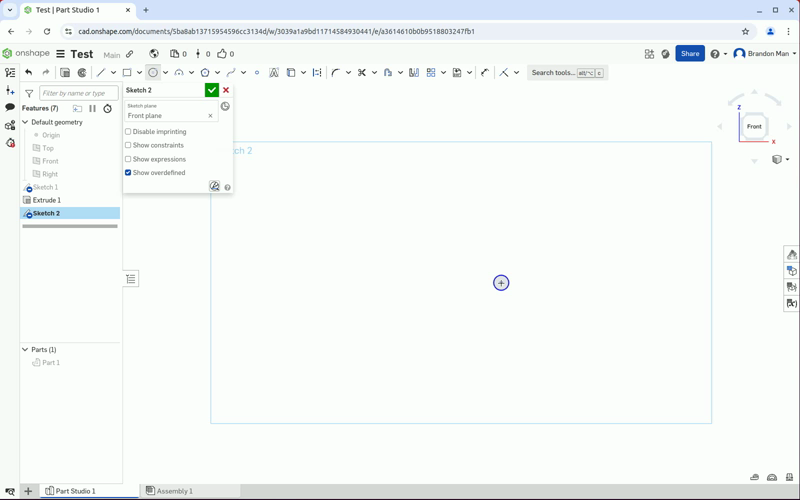
click(501, 282)
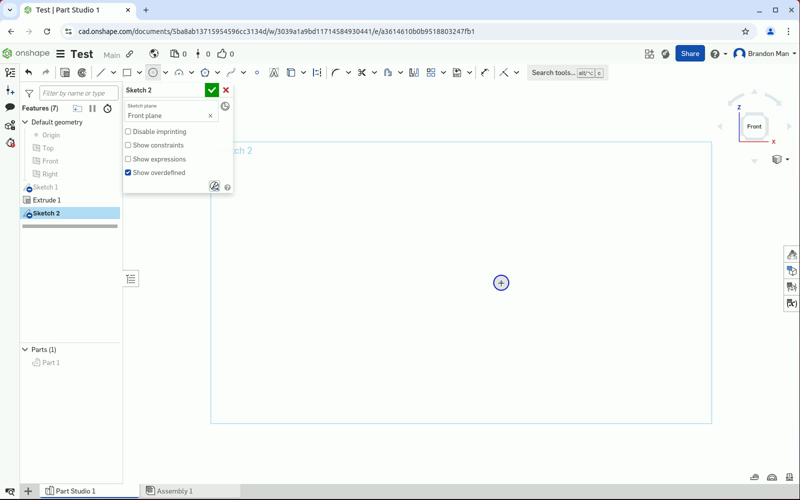
key_up(shift)
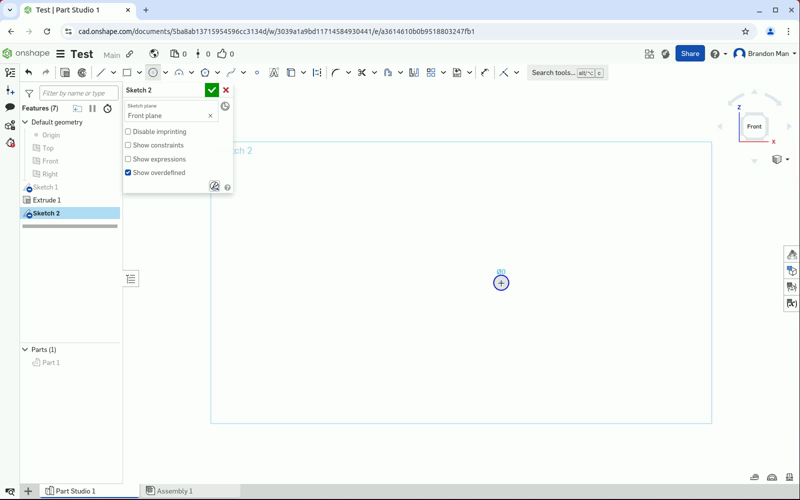
mouse_move(504, 282)
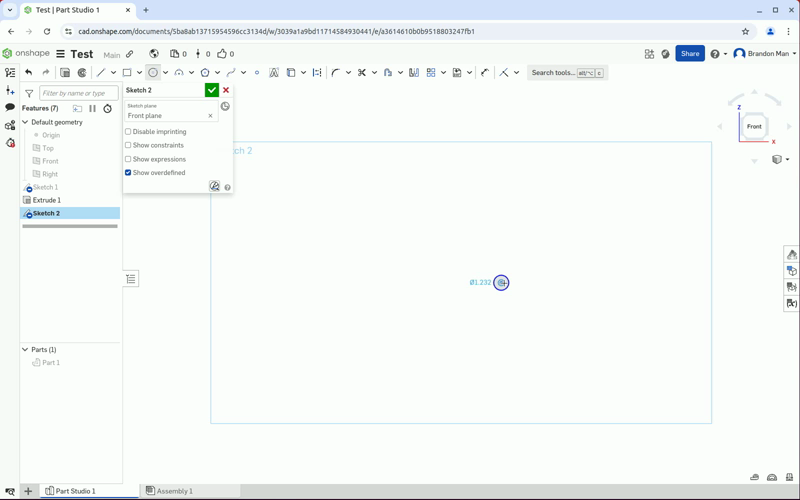
scroll(6)
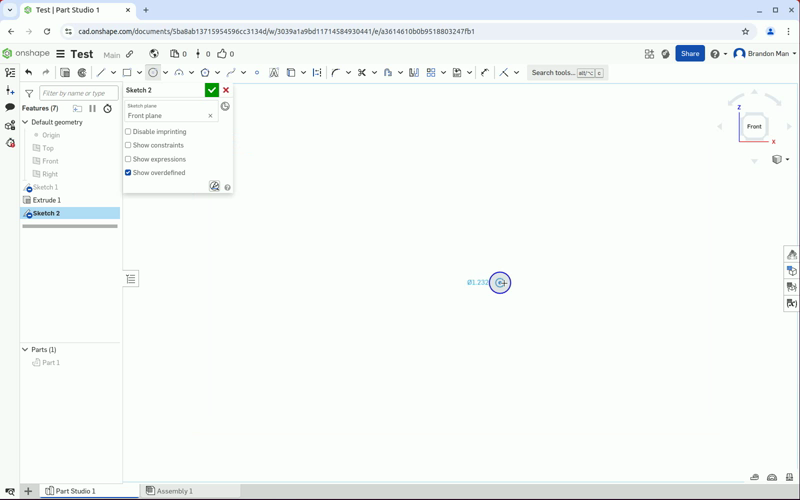
scroll(6)
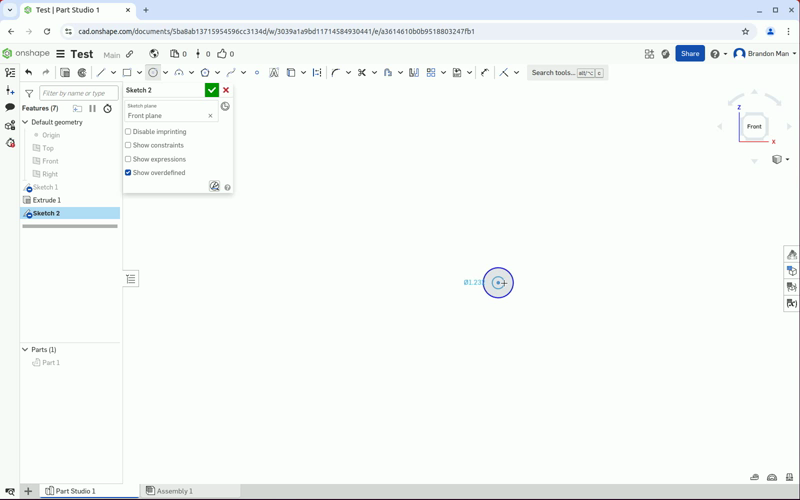
scroll(6)
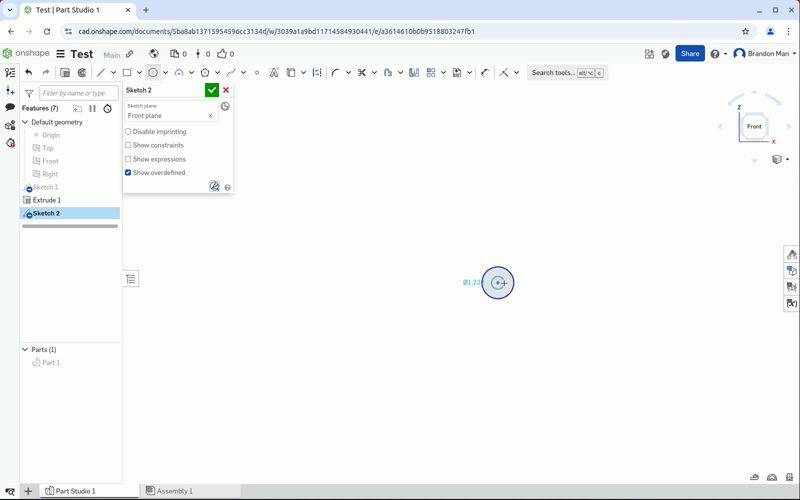
scroll(6)
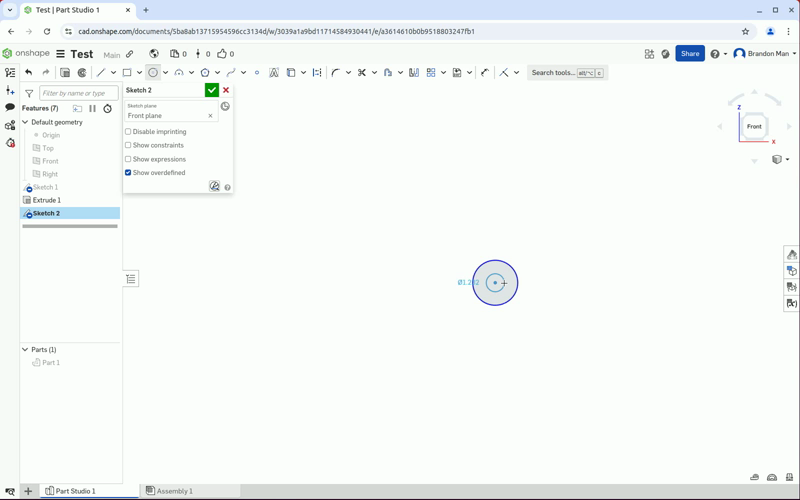
scroll(6)
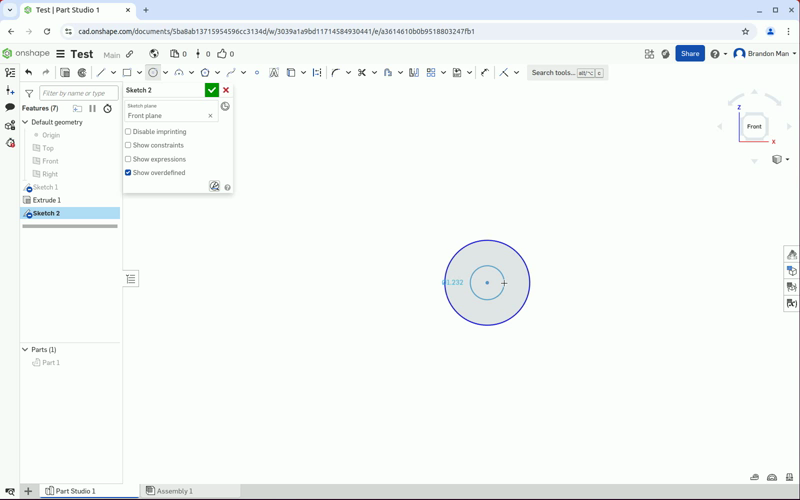
scroll(6)
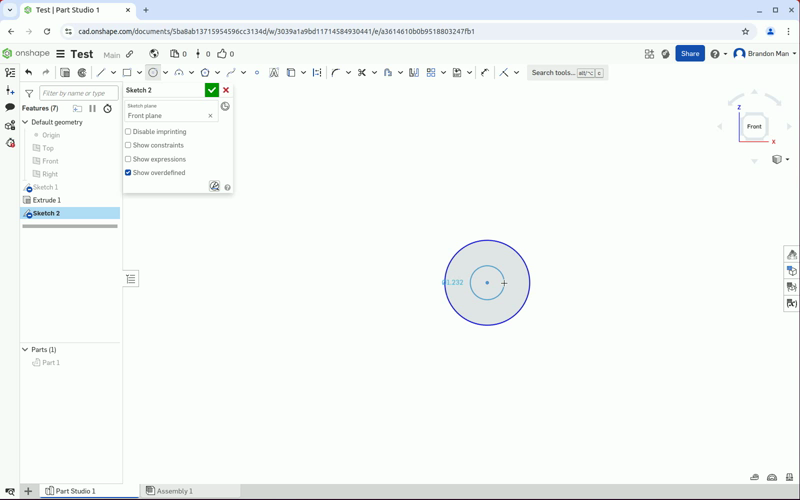
scroll(6)
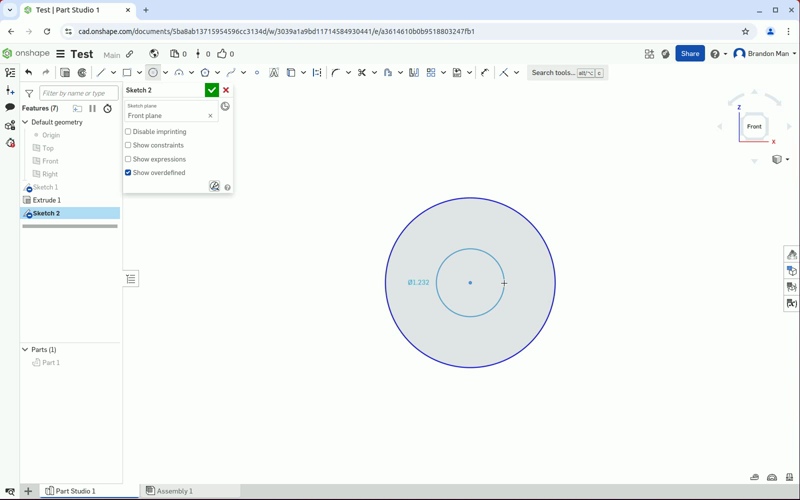
click(504, 282)
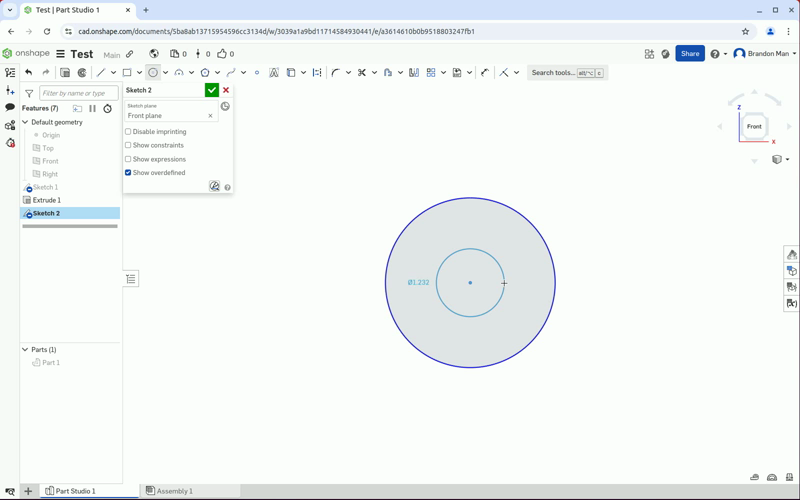
scroll(-6)
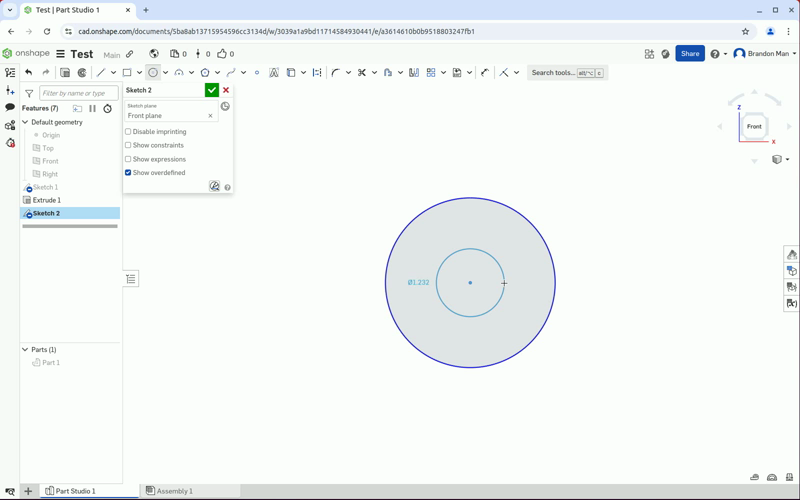
scroll(-6)
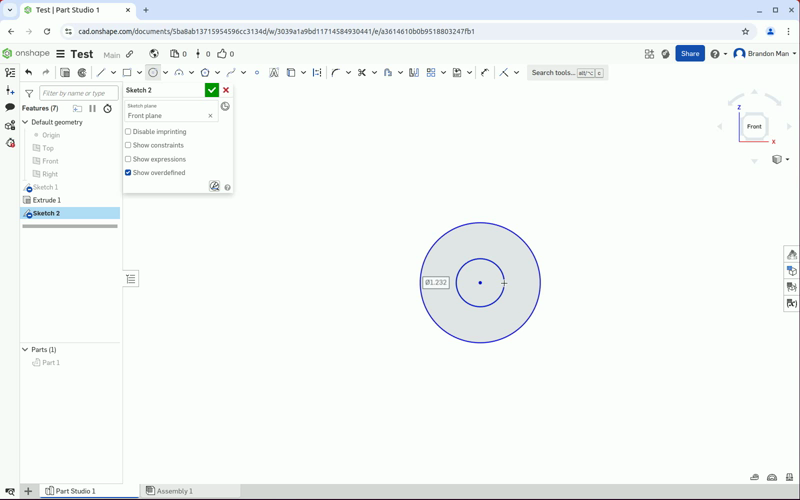
scroll(-6)
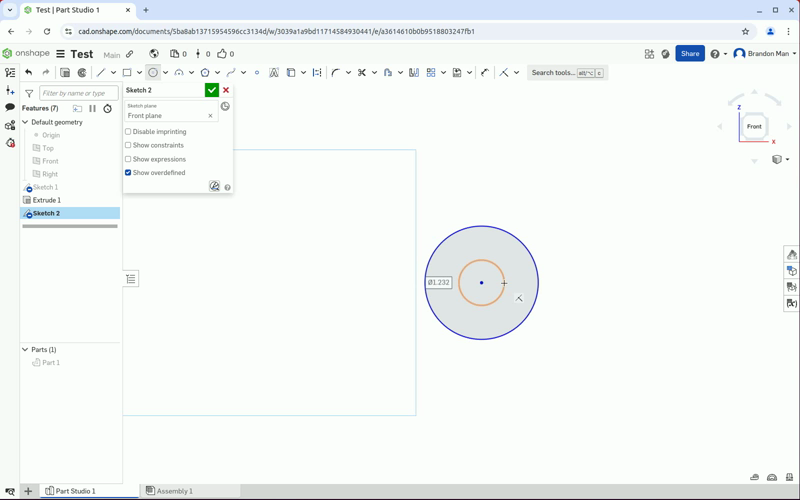
scroll(-6)
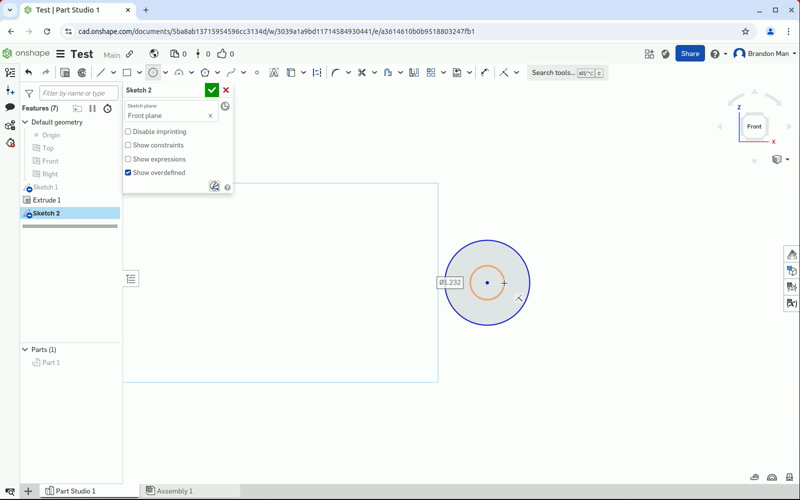
scroll(-6)
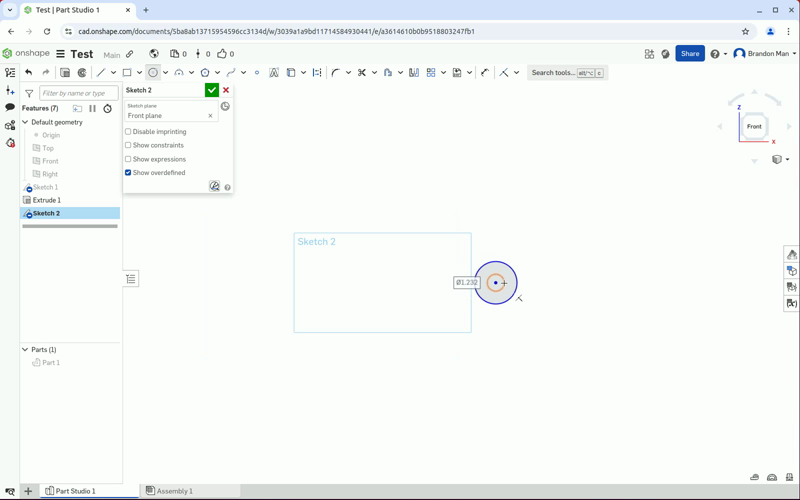
scroll(-6)
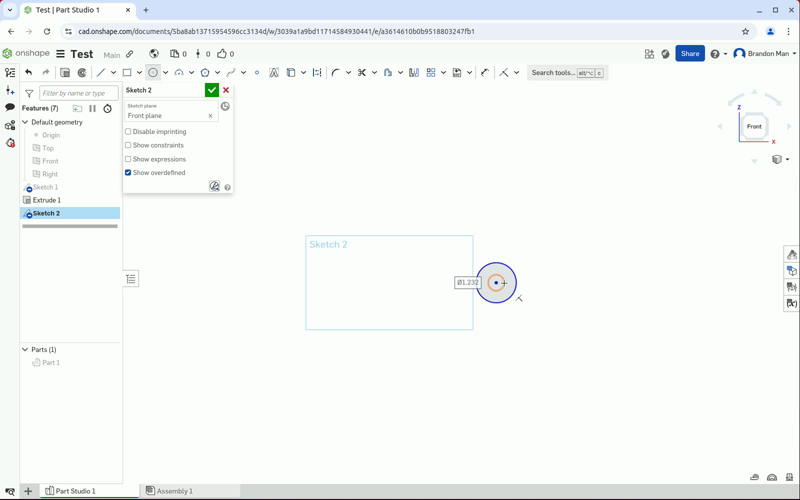
scroll(-6)
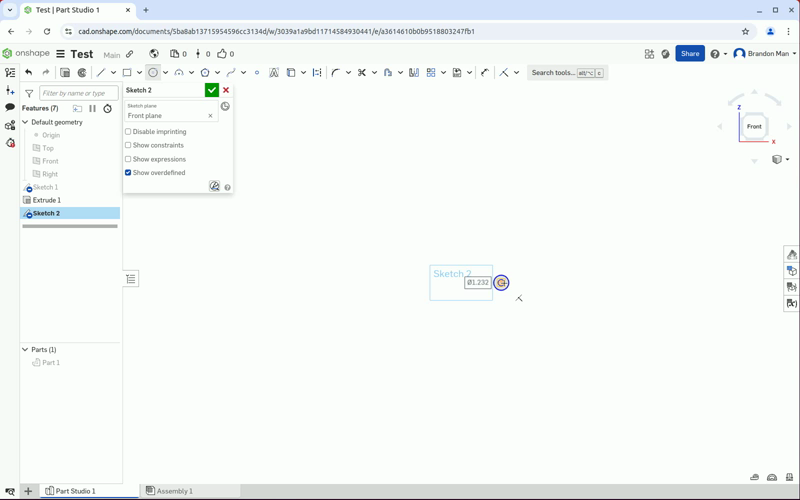
key(esc)
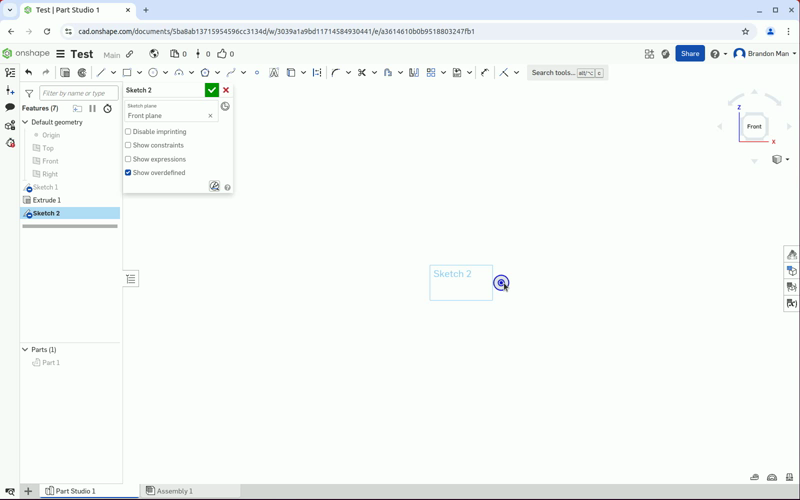
mouse_move(506, 279)
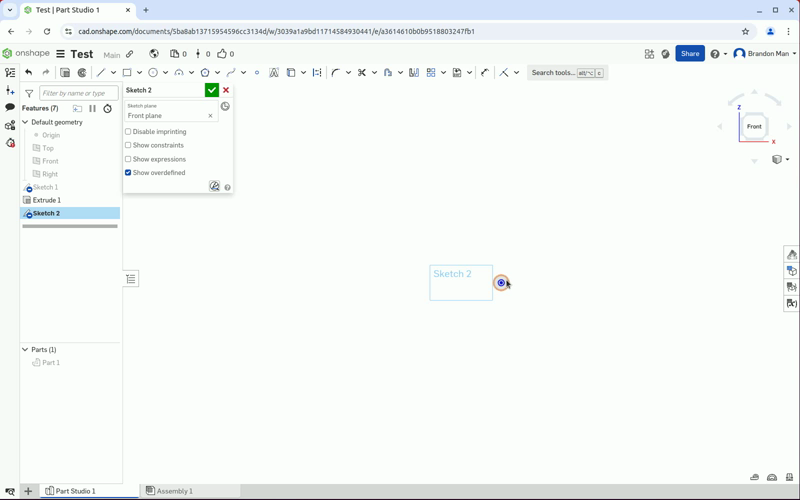
scroll(6)
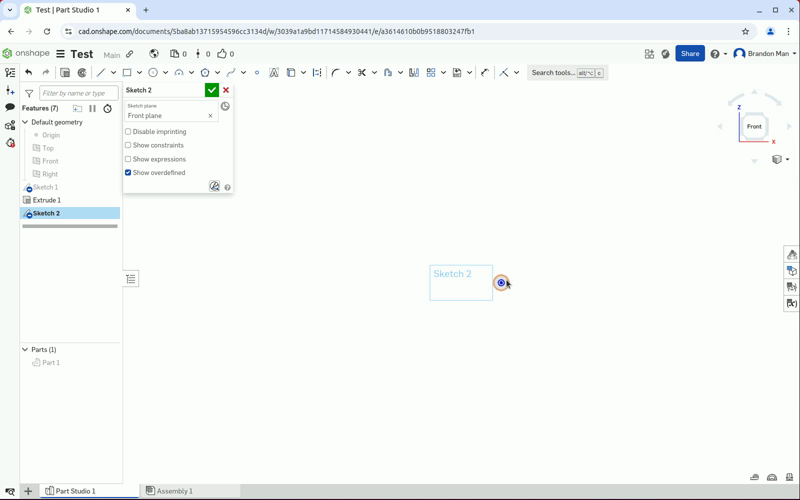
scroll(6)
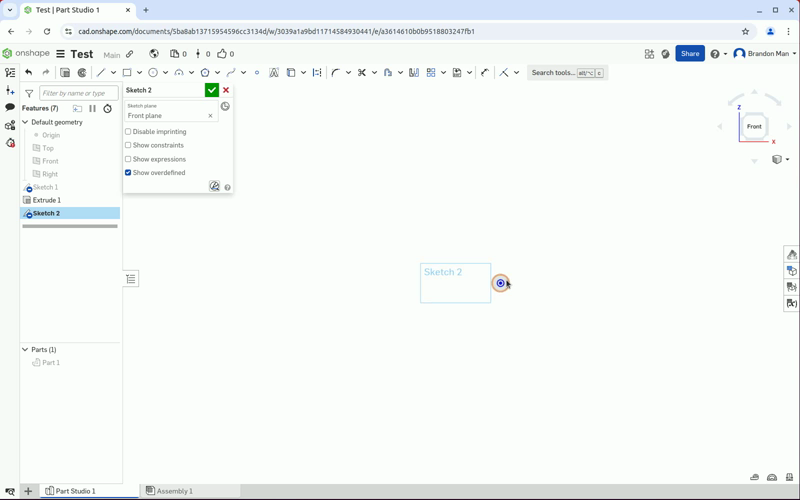
scroll(6)
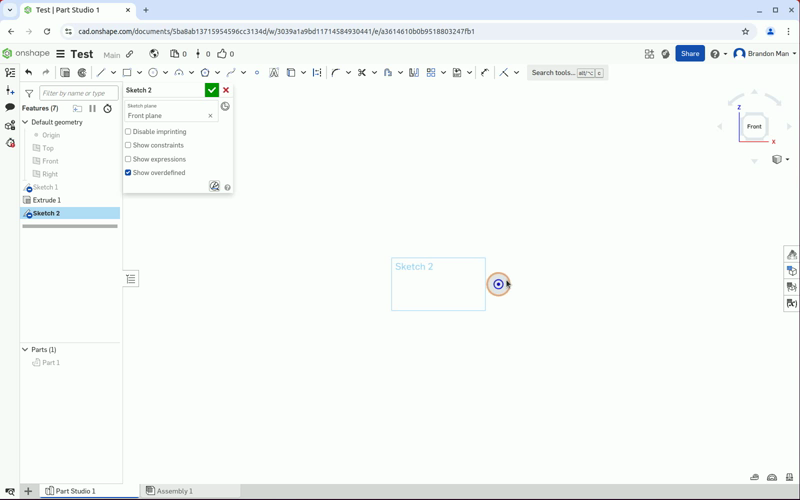
scroll(6)
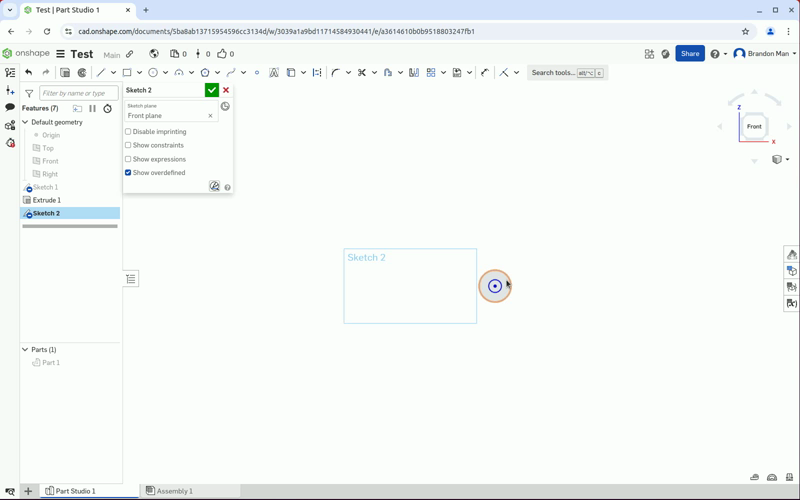
scroll(6)
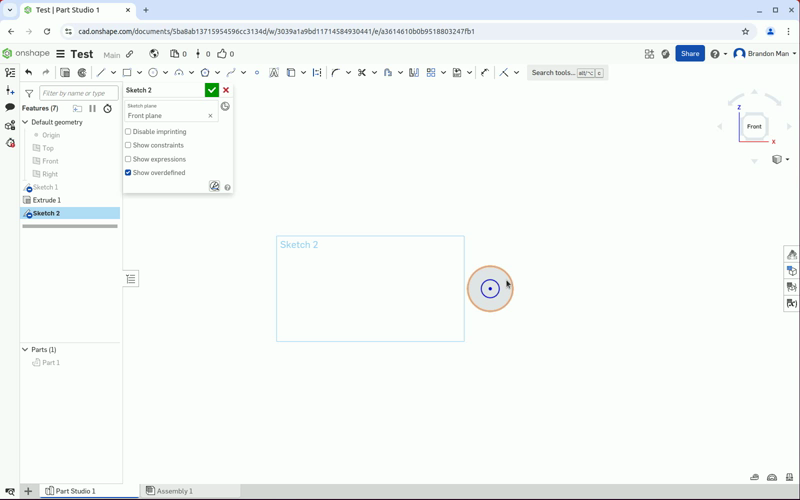
scroll(6)
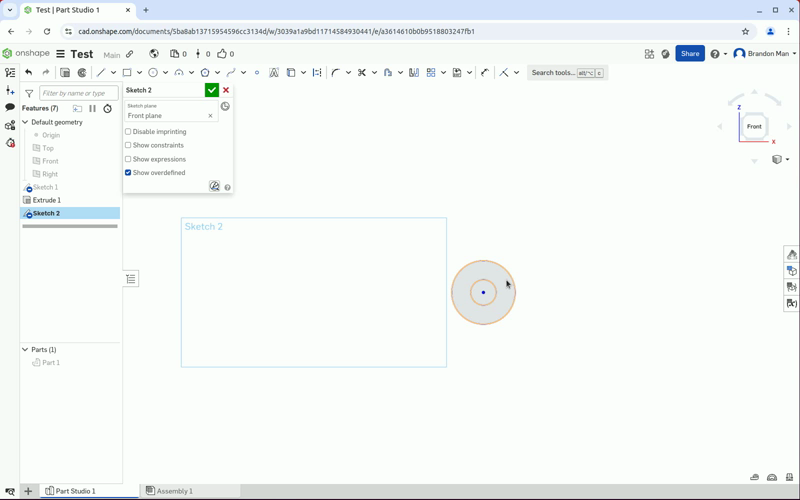
scroll(6)
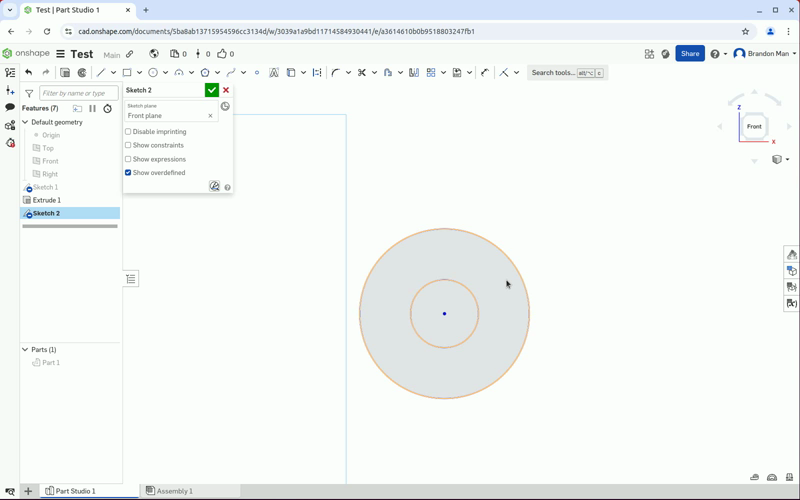
click(506, 279)
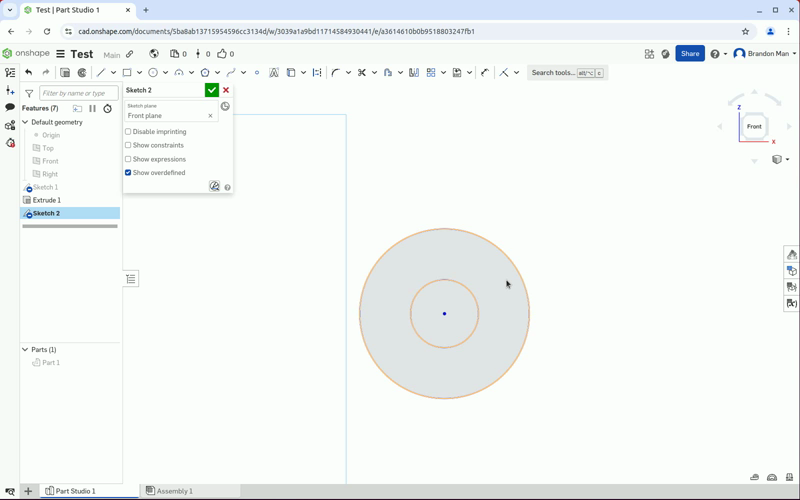
scroll(-6)
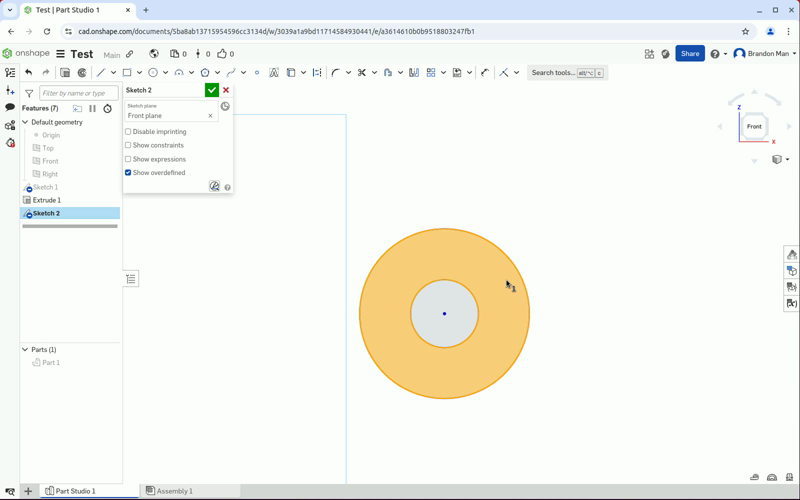
scroll(-6)
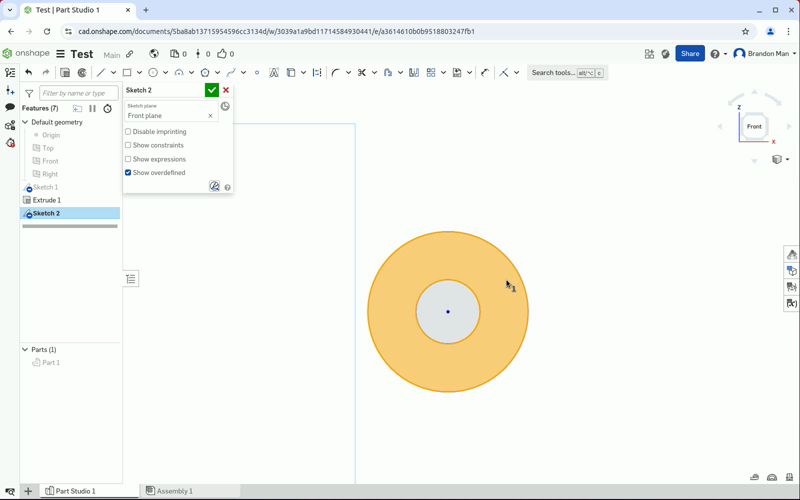
scroll(-6)
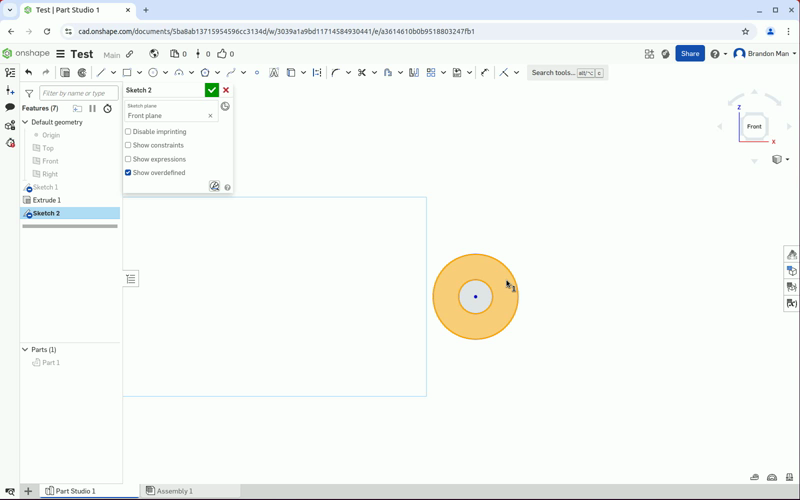
scroll(-6)
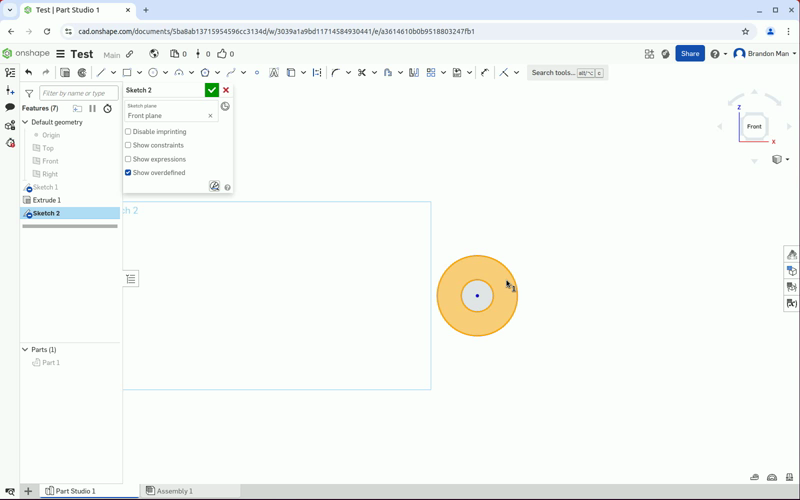
scroll(-6)
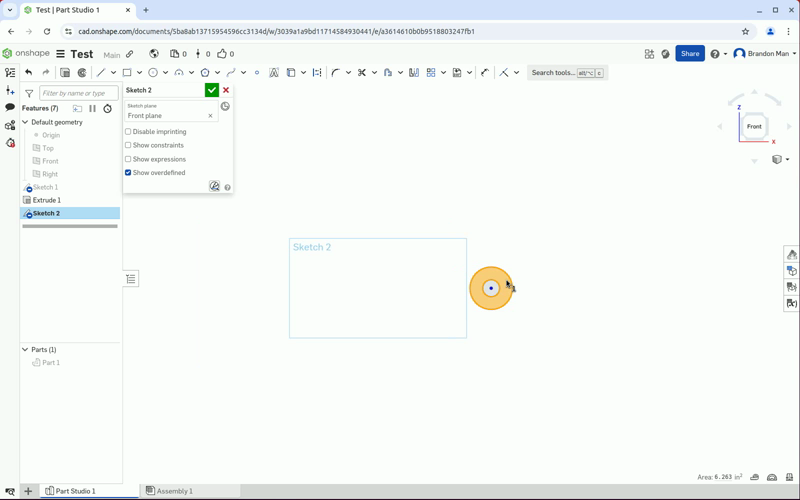
scroll(-6)
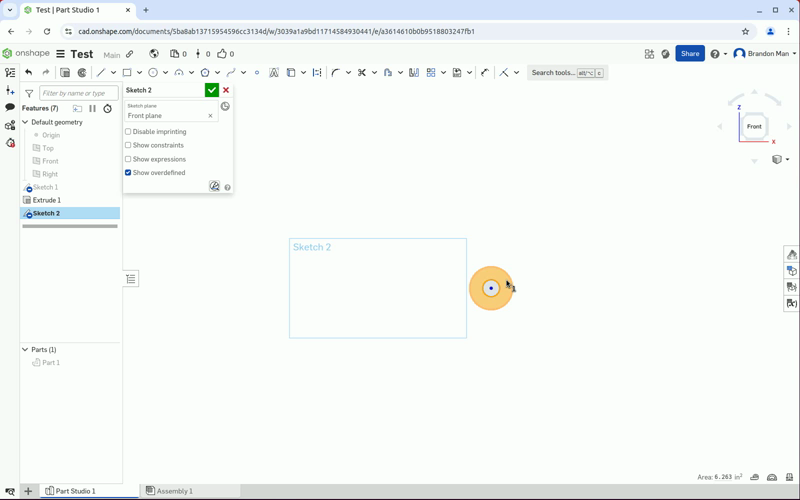
scroll(-6)
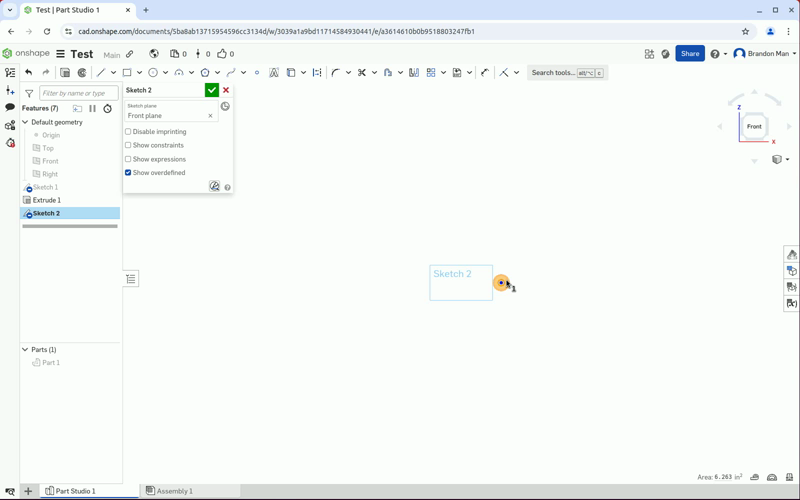
mouse_move(73, 352)
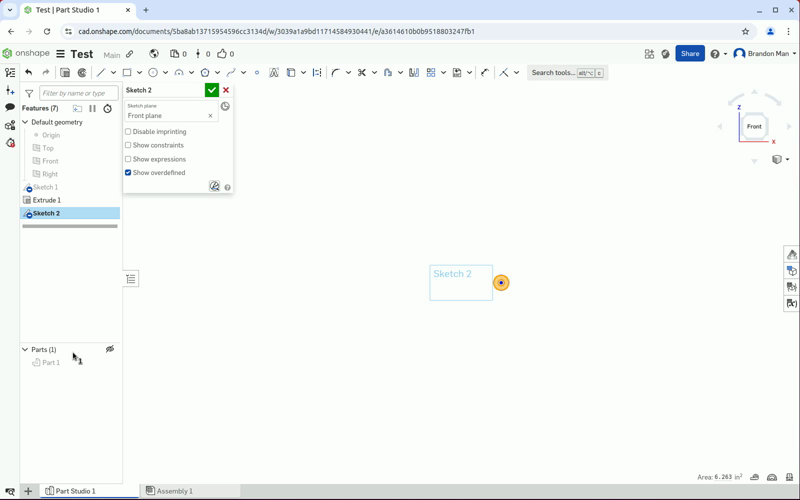
key(shift+y)
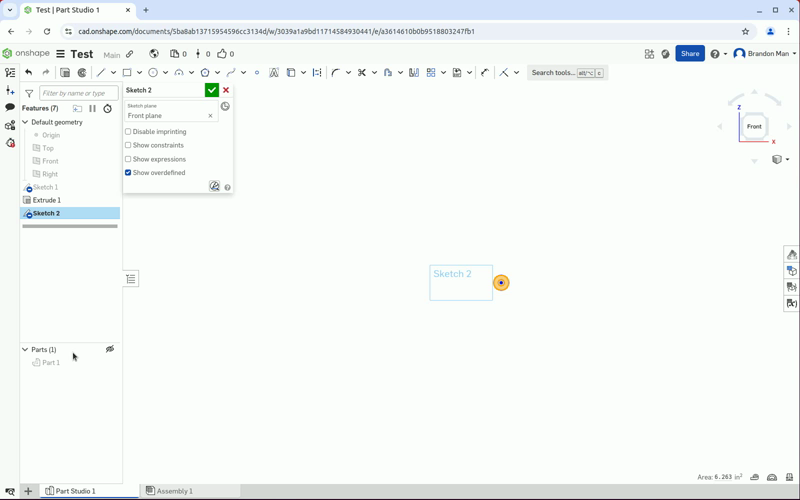
key(shift+e)
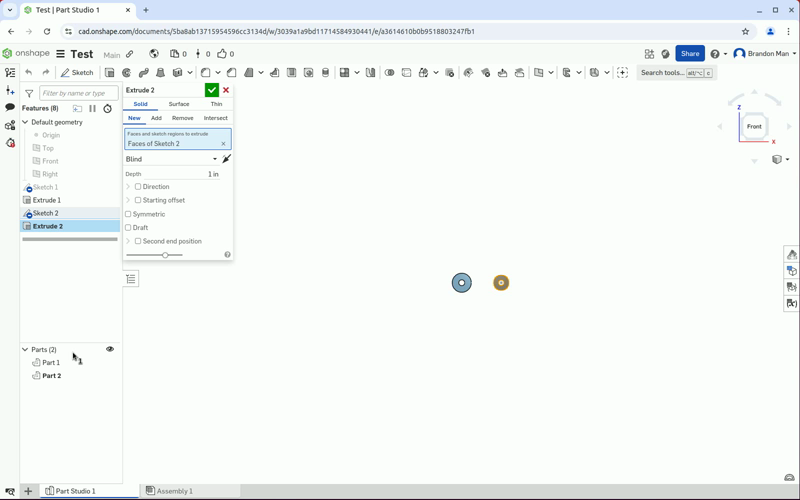
mouse_move(143, 106)
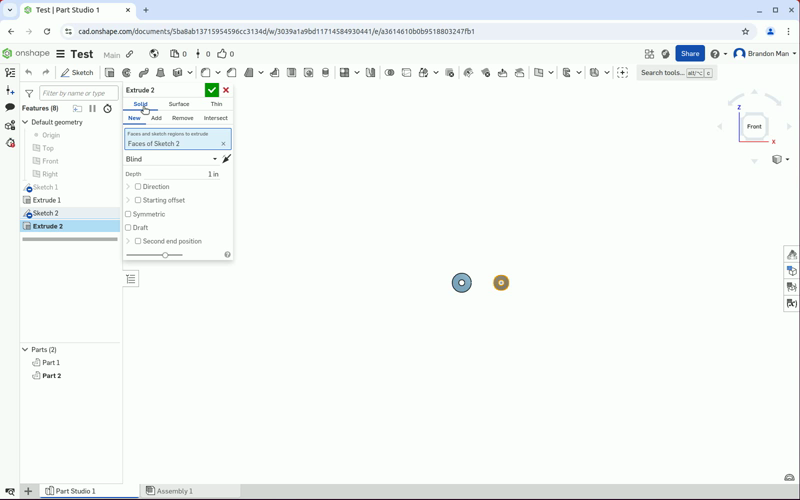
click(143, 106)
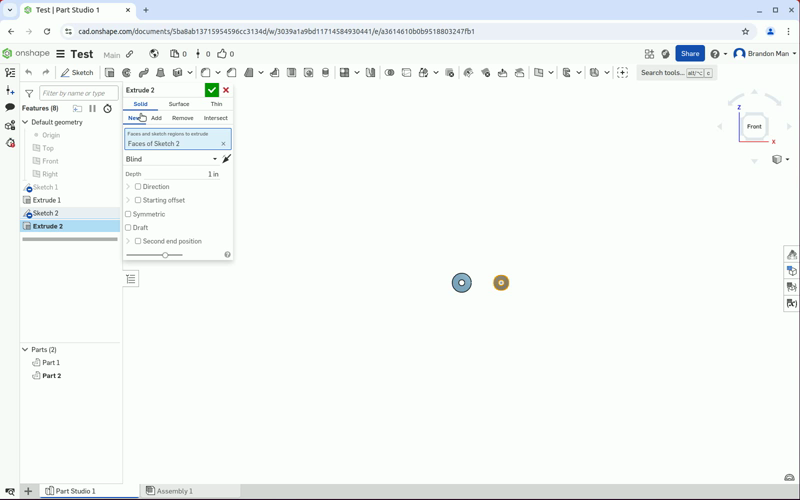
mouse_move(137, 120)
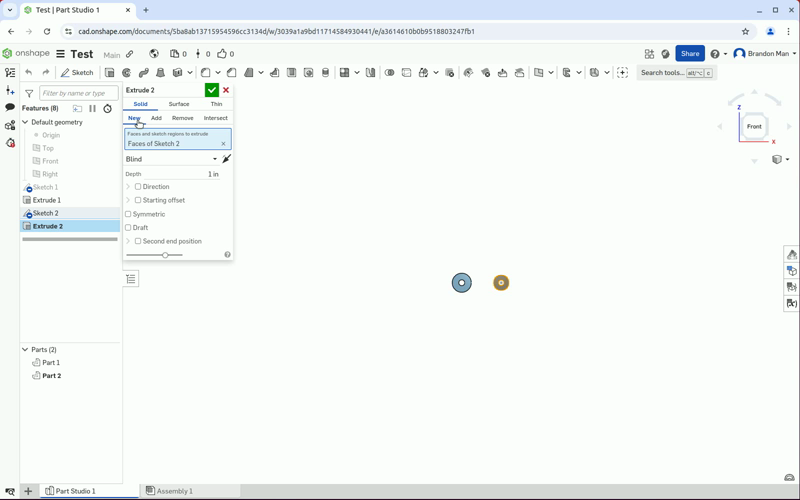
click(137, 120)
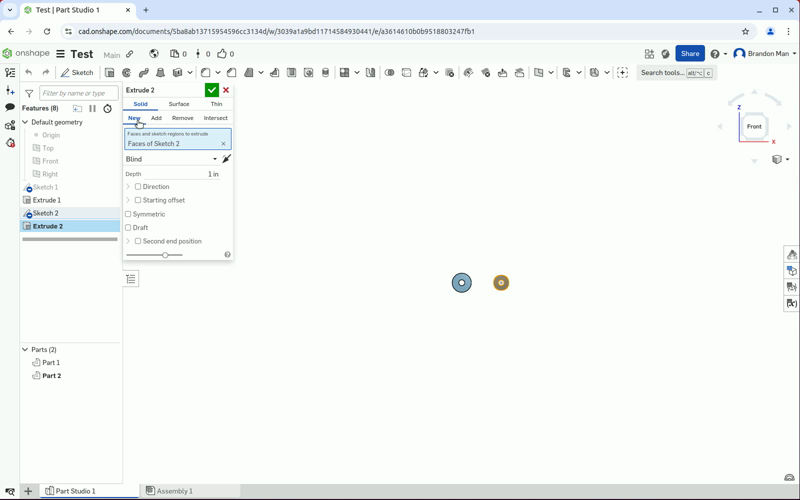
key(tab, 4)
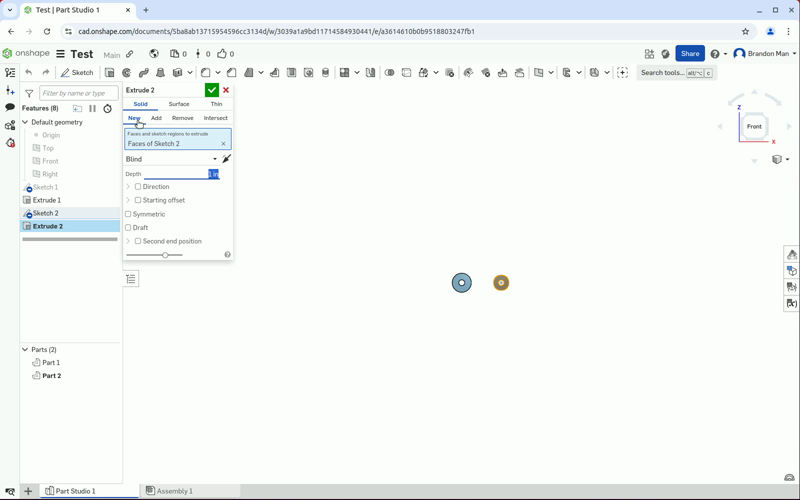
text(0.481)
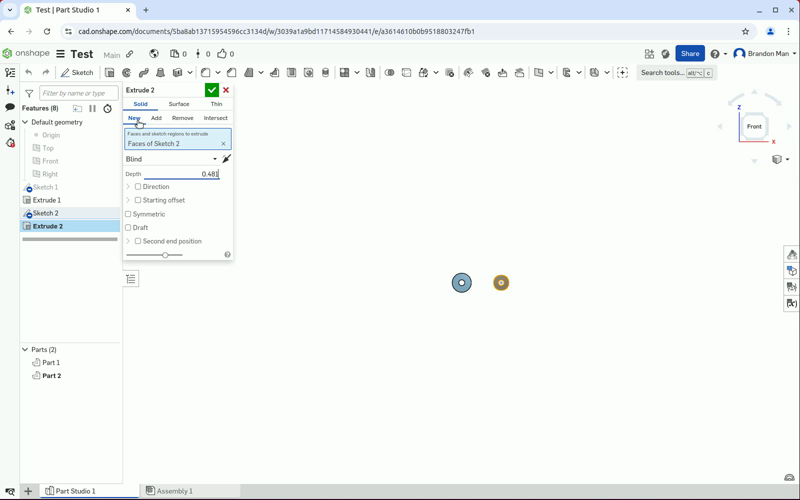
key(enter)
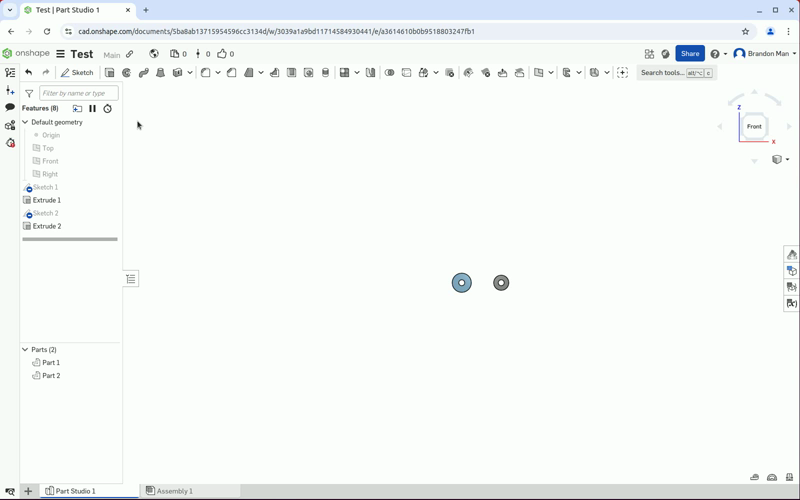
key(shift+h)
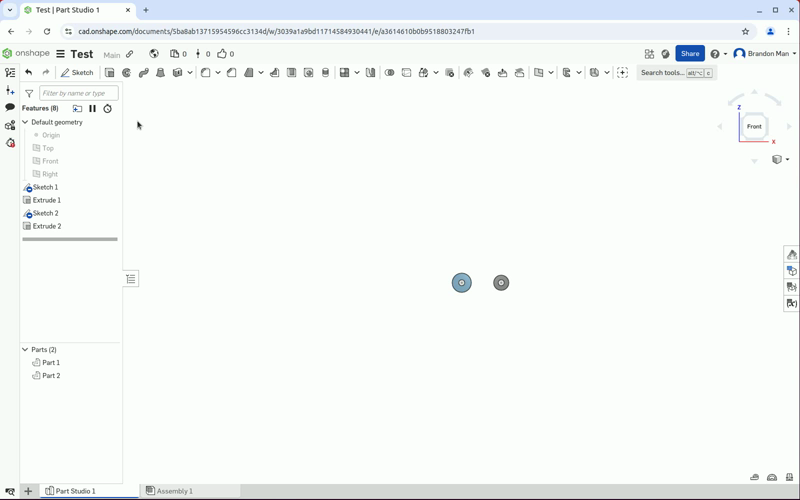
key(shift+h)
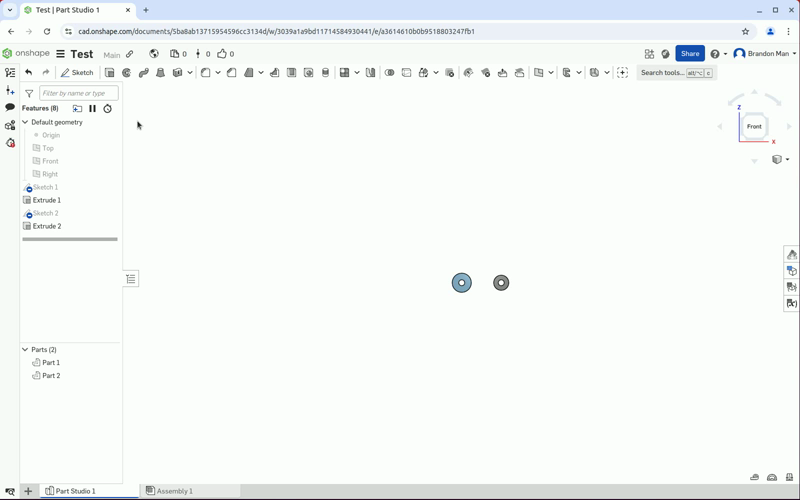
mouse_move(73, 189)
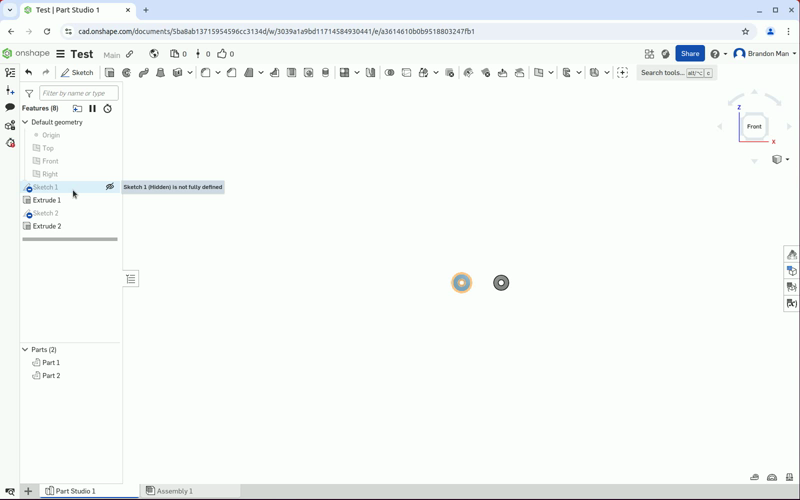
click(73, 189)
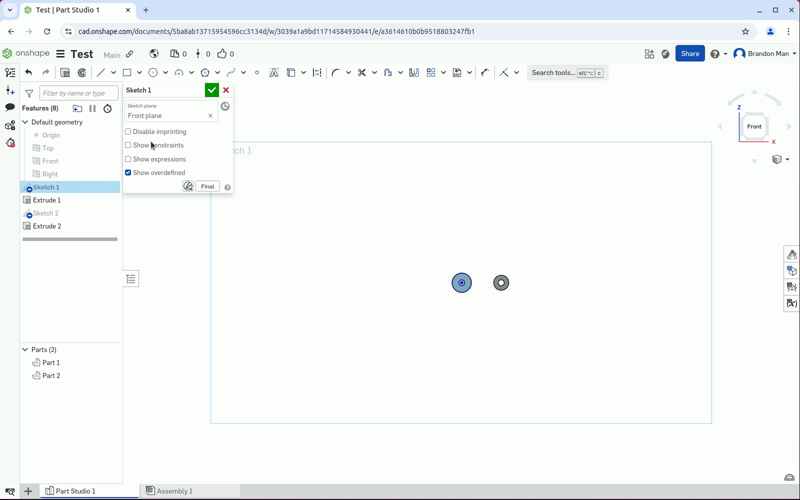
mouse_move(229, 92)
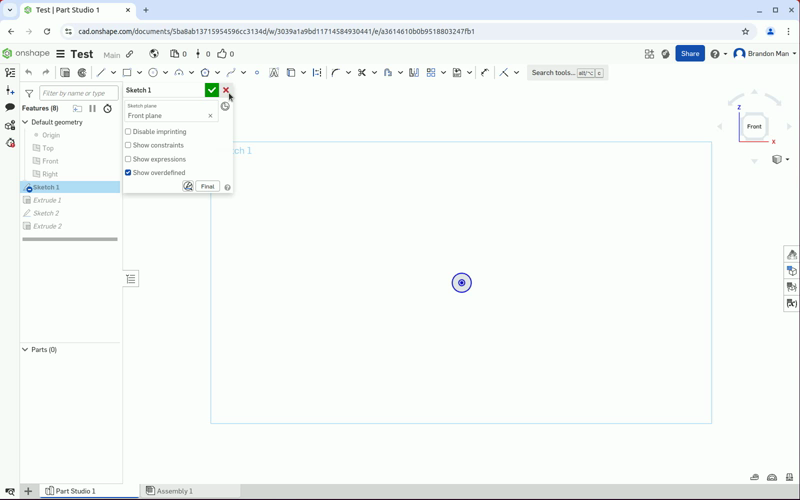
click(229, 92)
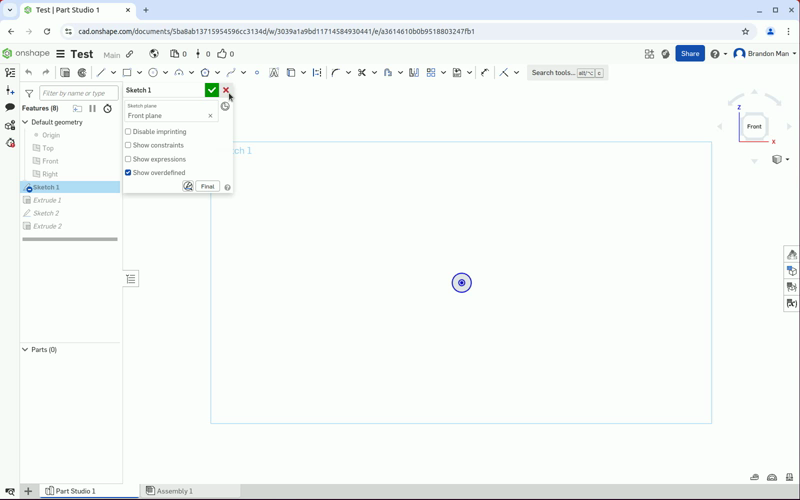
key(shift+s)
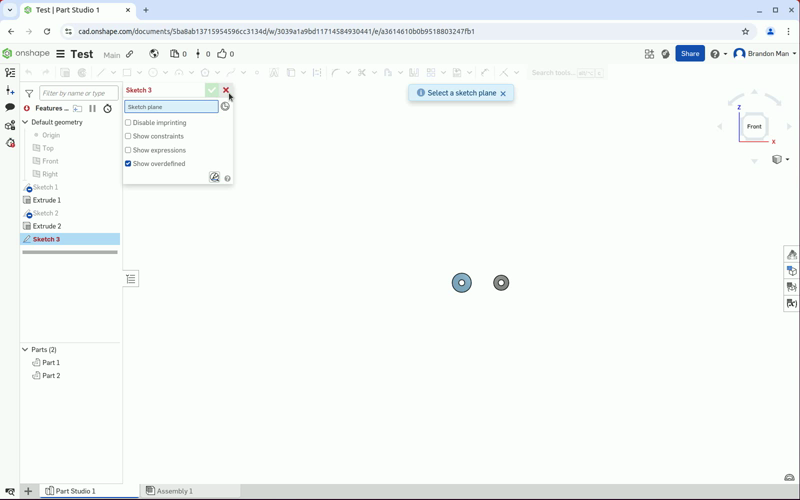
mouse_move(73, 163)
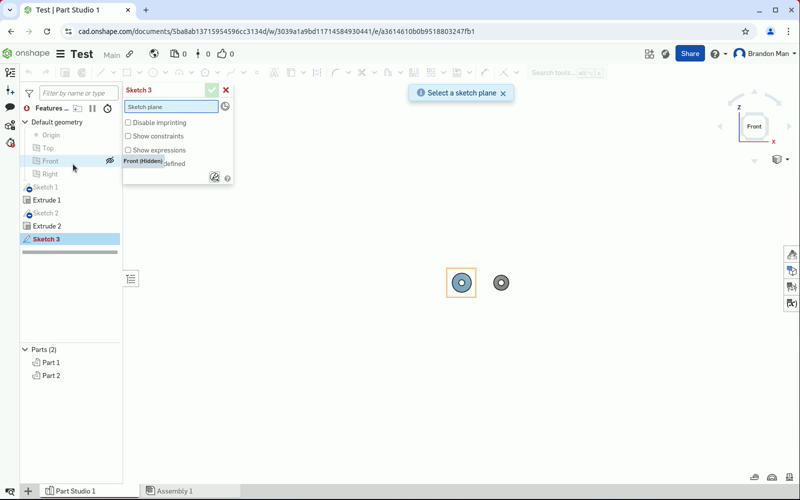
click(73, 163)
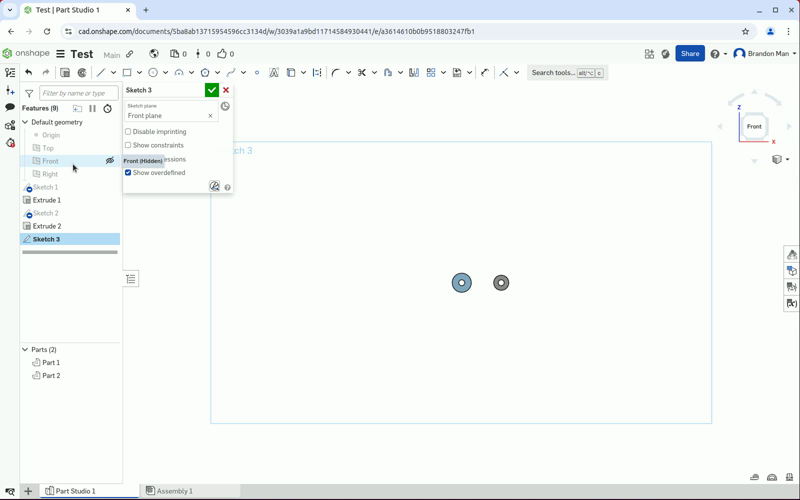
mouse_move(73, 352)
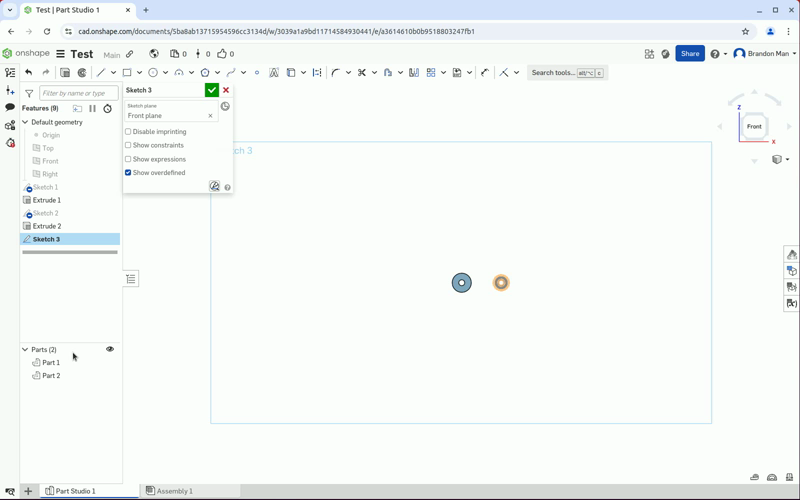
key(y)
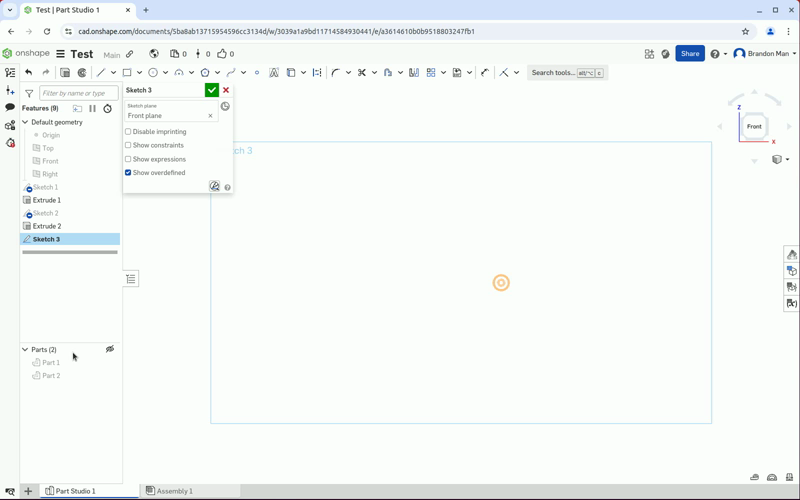
key(c)
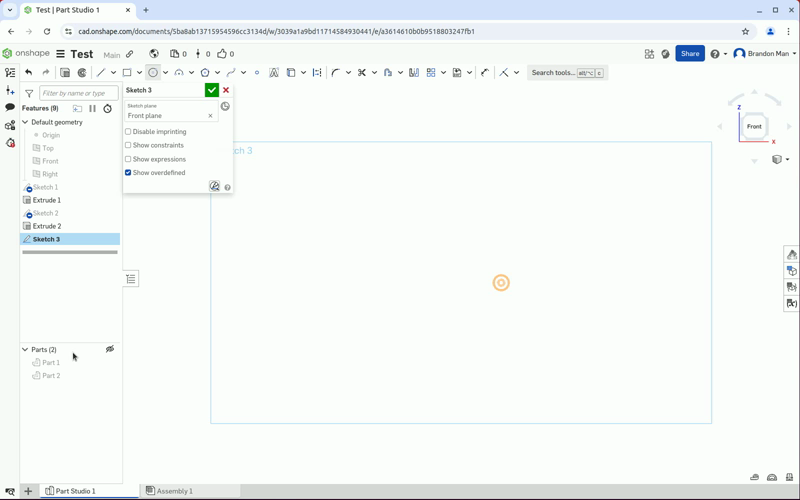
key_down(shift)
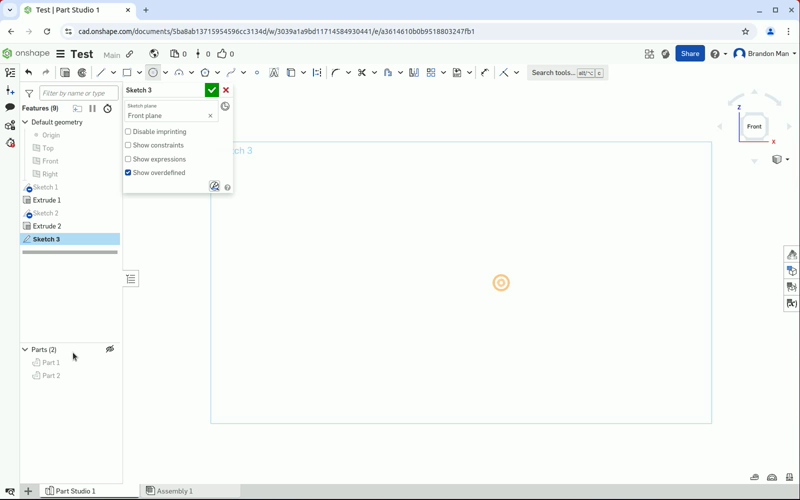
mouse_move(461, 178)
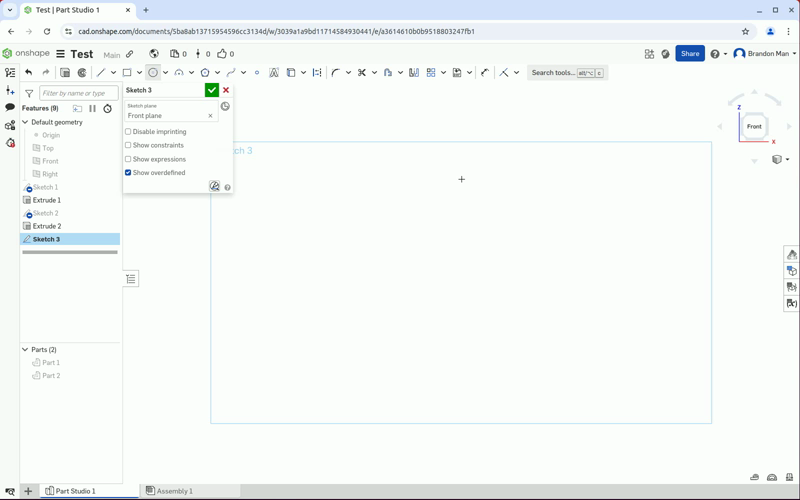
click(461, 178)
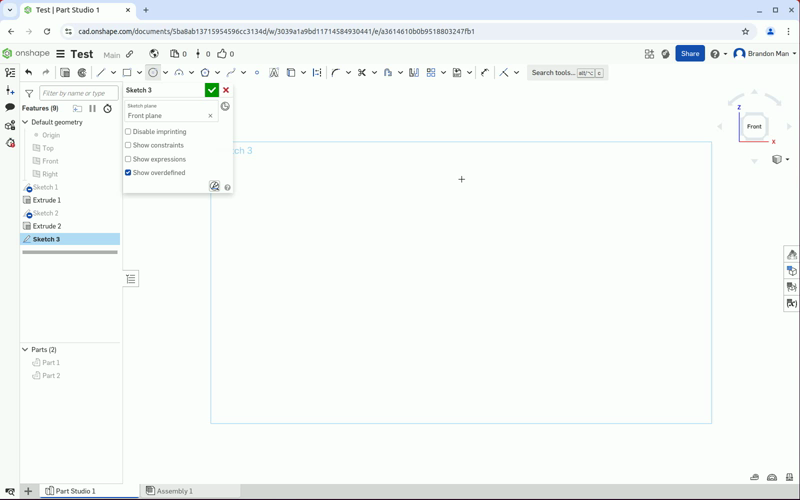
key_up(shift)
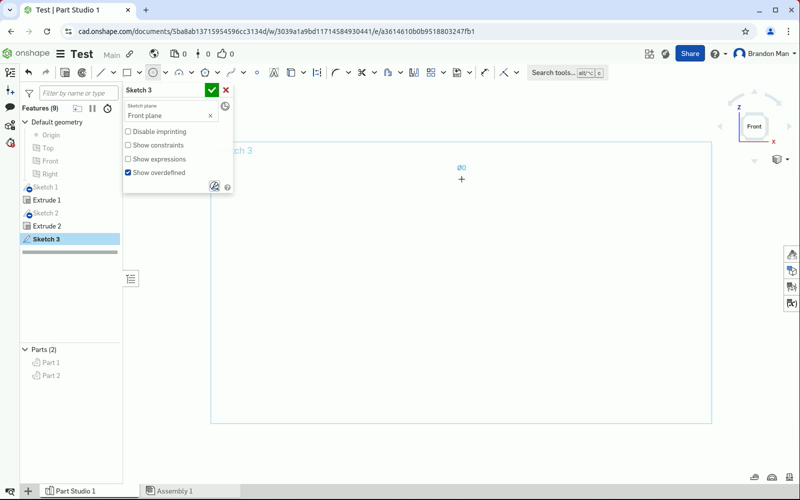
mouse_move(471, 178)
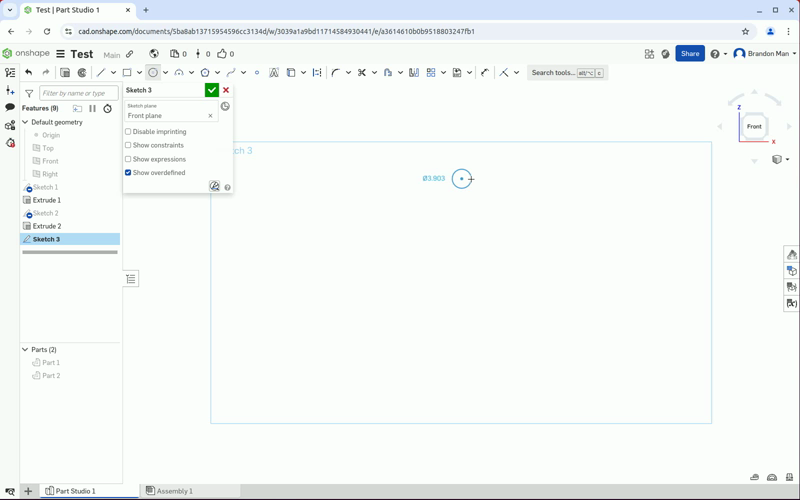
click(471, 178)
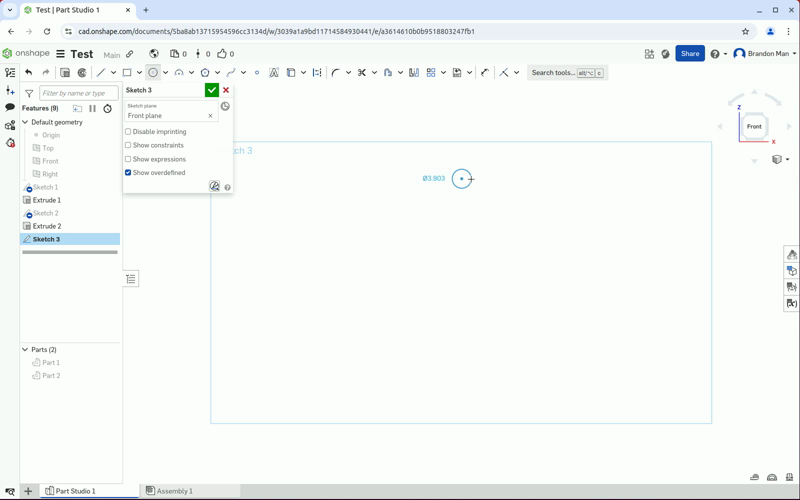
key(esc)
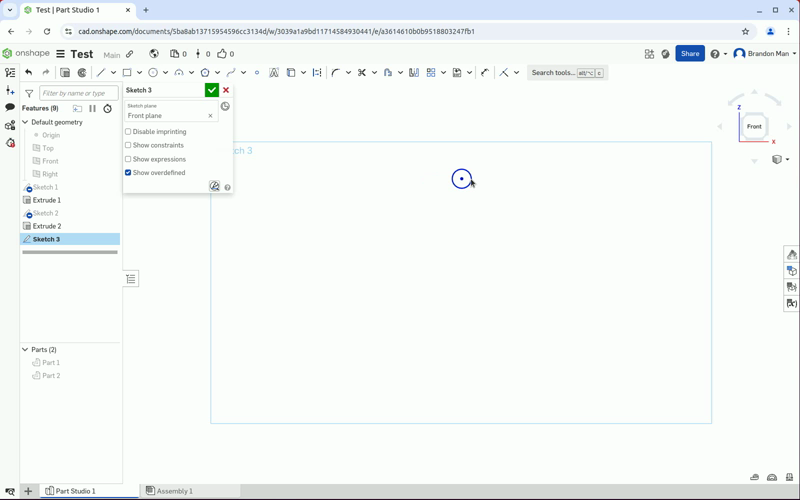
key(c)
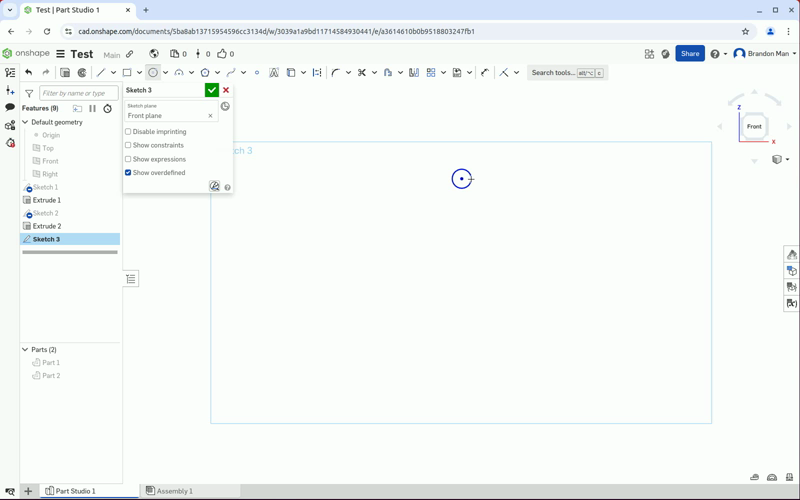
key_down(shift)
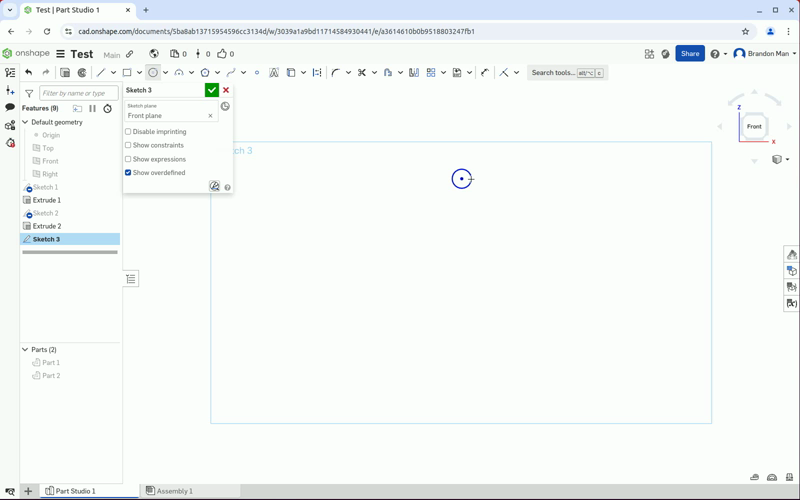
mouse_move(461, 178)
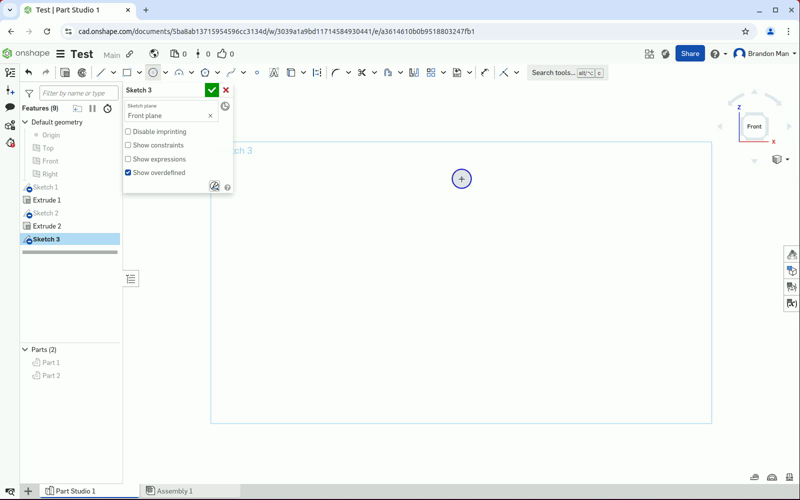
click(461, 178)
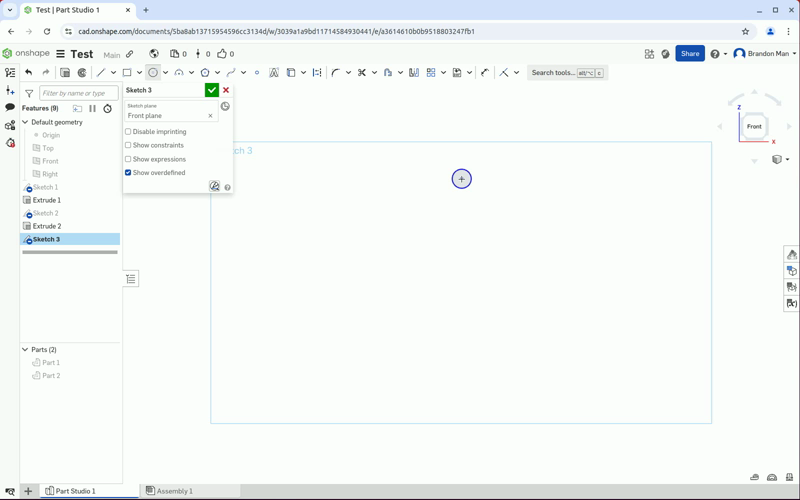
key_up(shift)
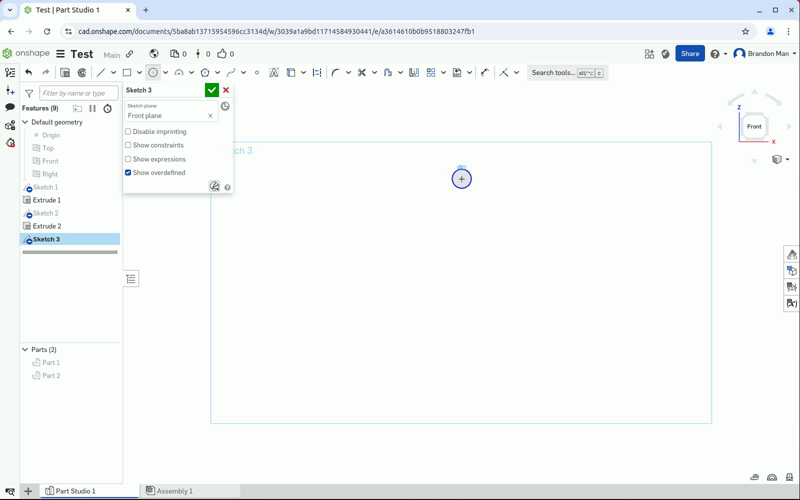
mouse_move(464, 178)
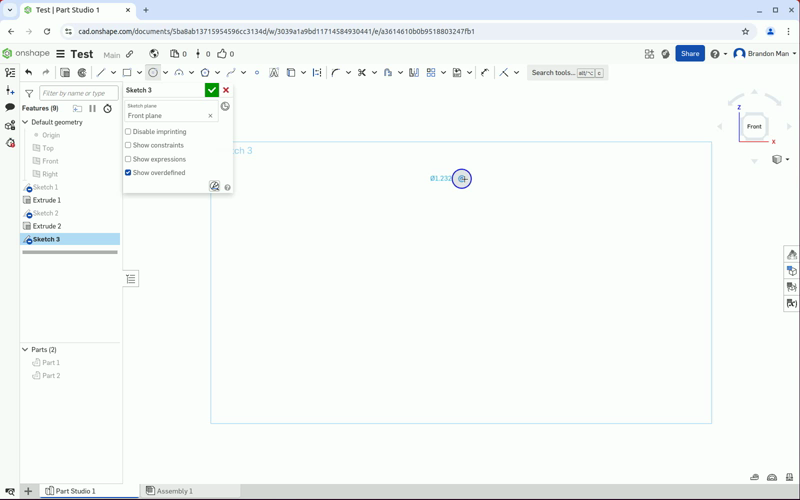
scroll(6)
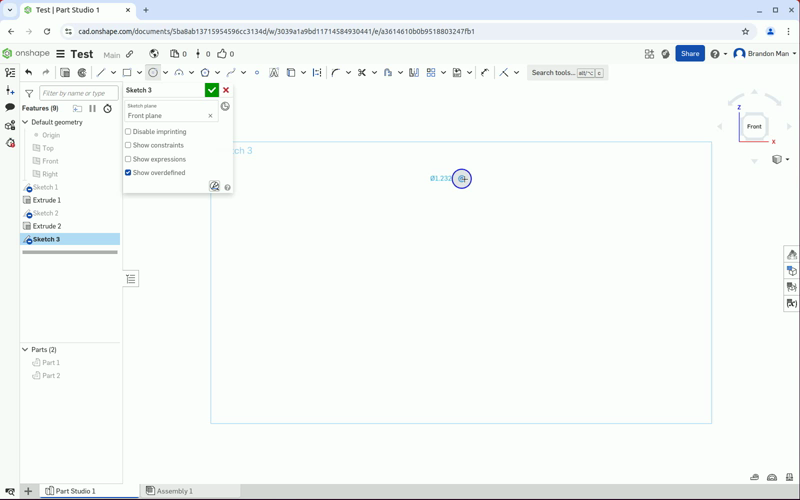
scroll(6)
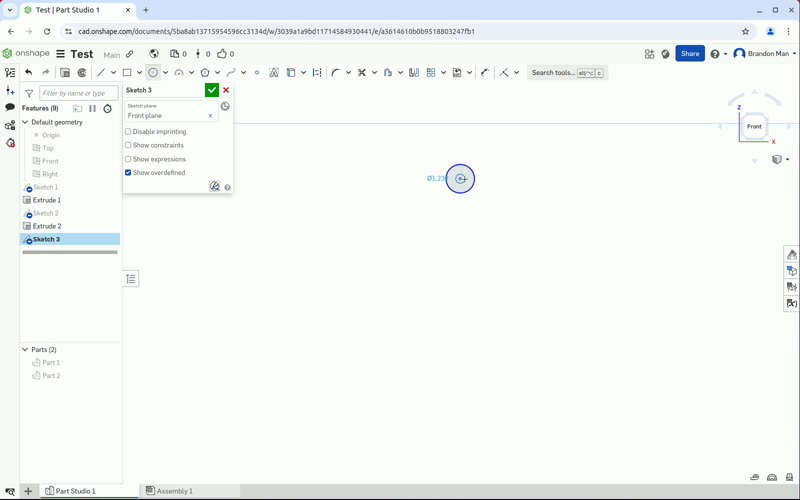
scroll(6)
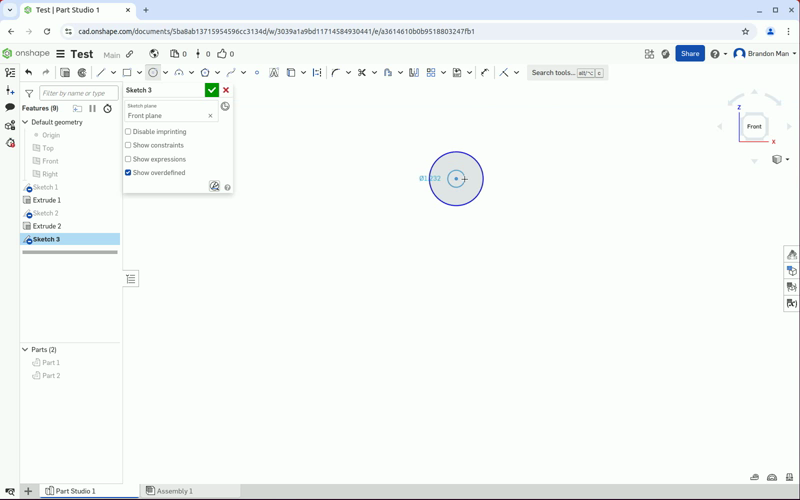
scroll(6)
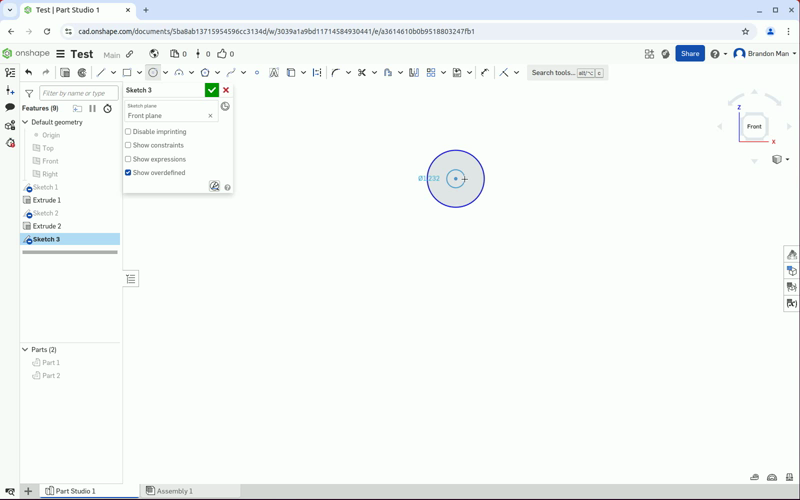
scroll(6)
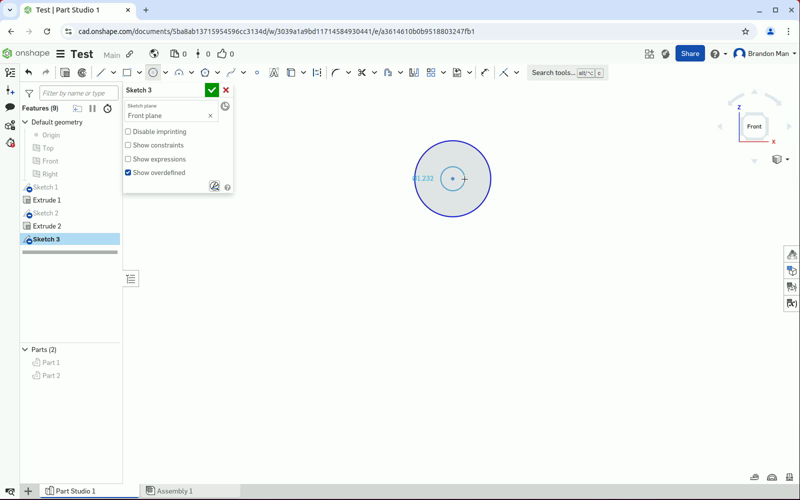
scroll(6)
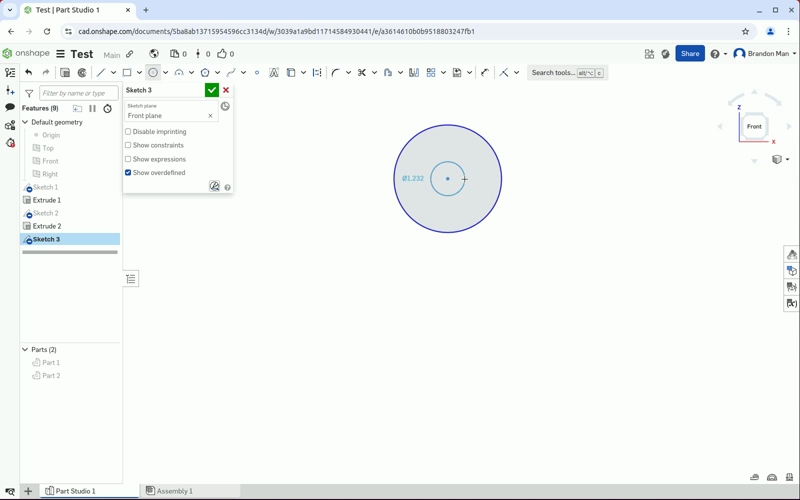
scroll(6)
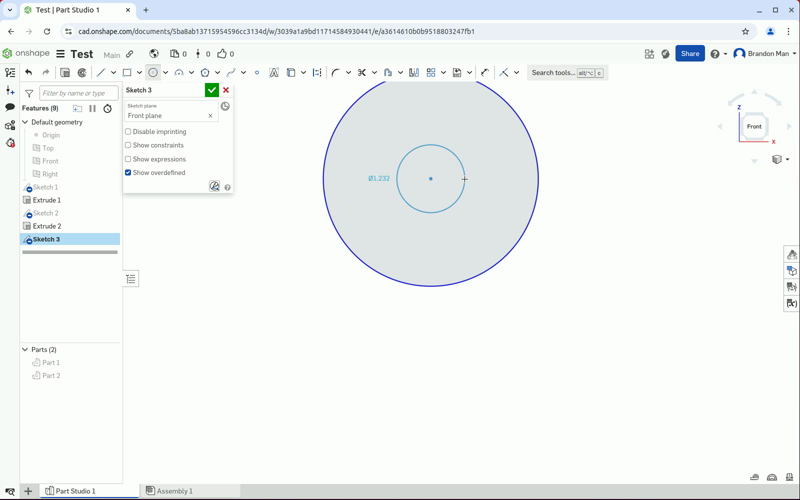
click(464, 178)
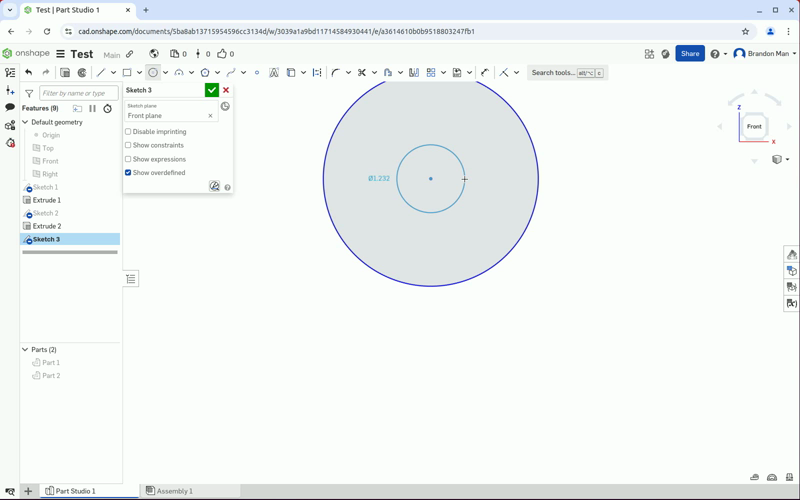
scroll(-6)
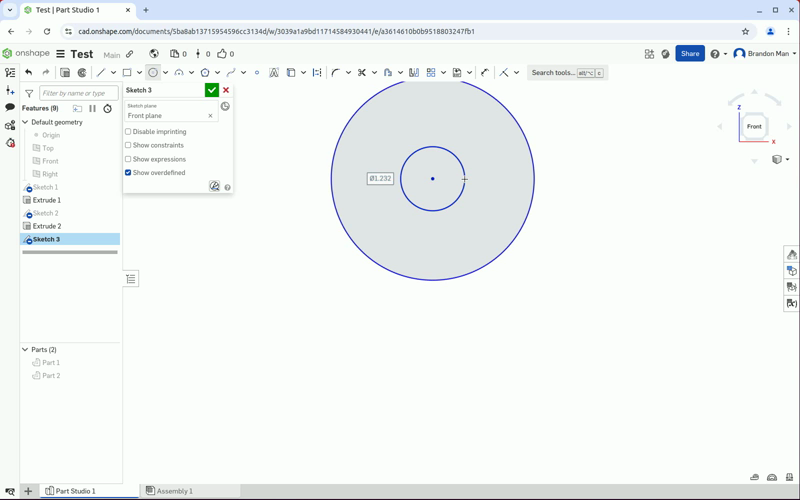
scroll(-6)
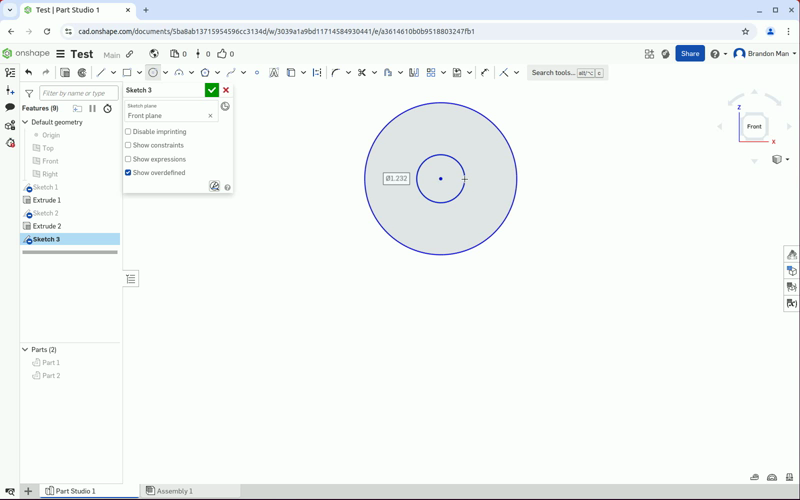
scroll(-6)
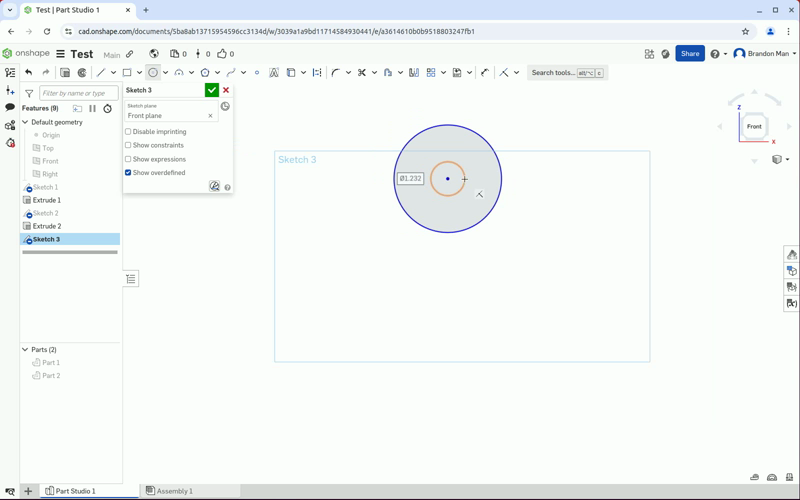
scroll(-6)
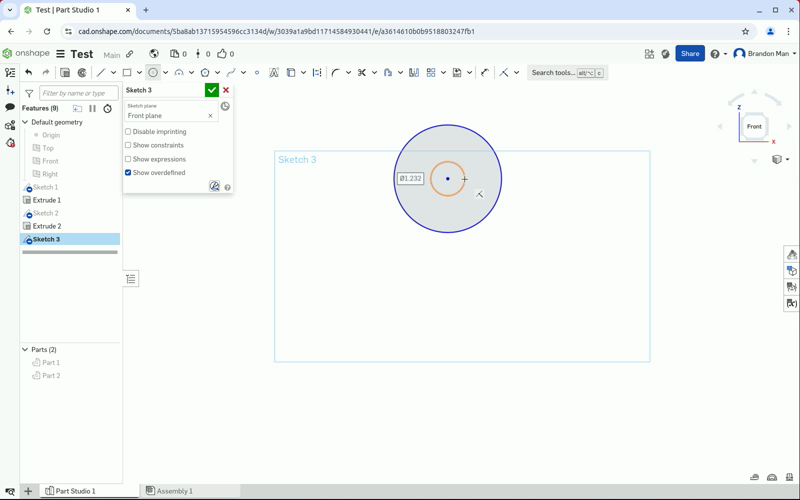
scroll(-6)
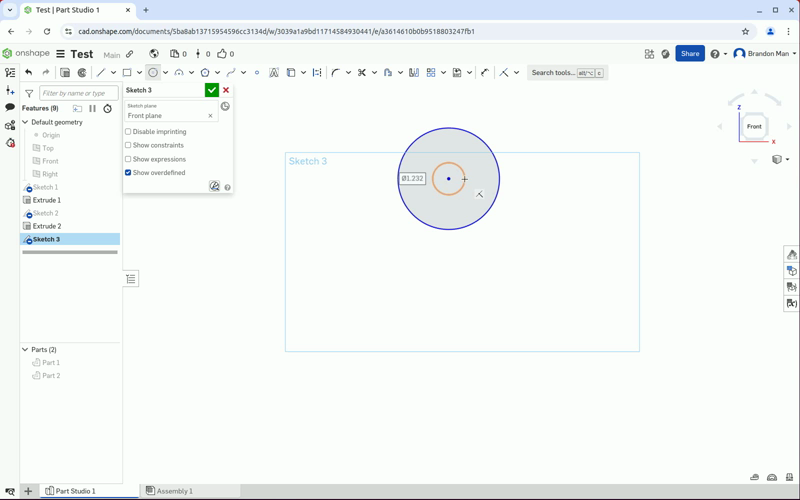
scroll(-6)
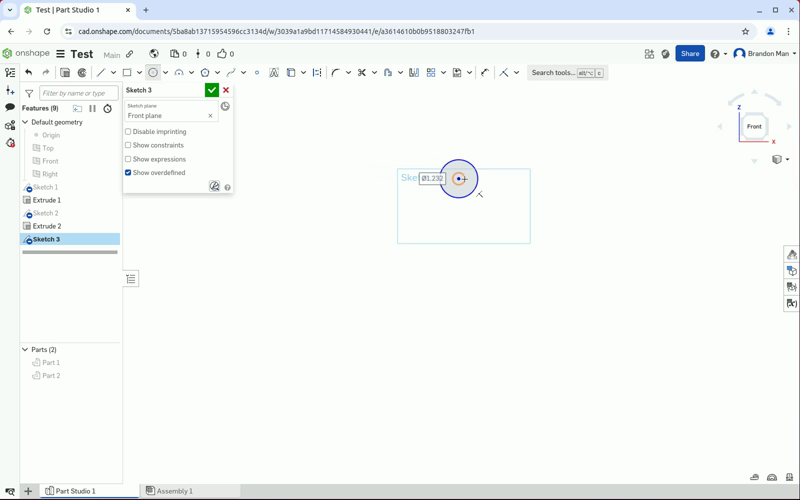
scroll(-6)
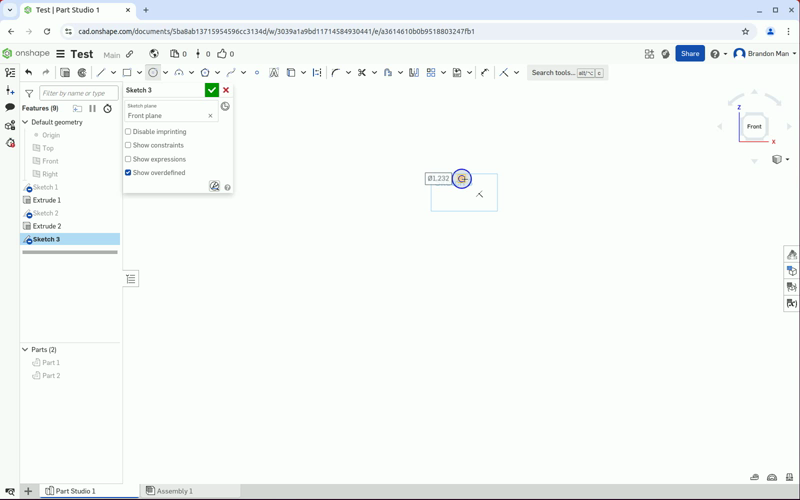
key(esc)
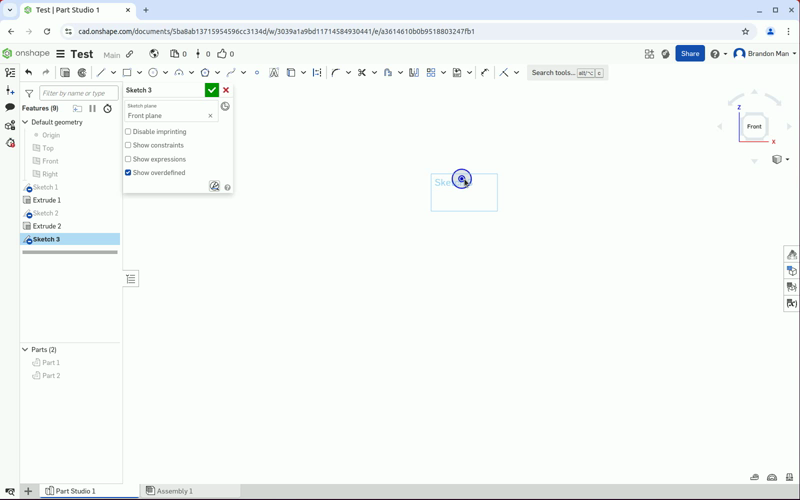
mouse_move(457, 179)
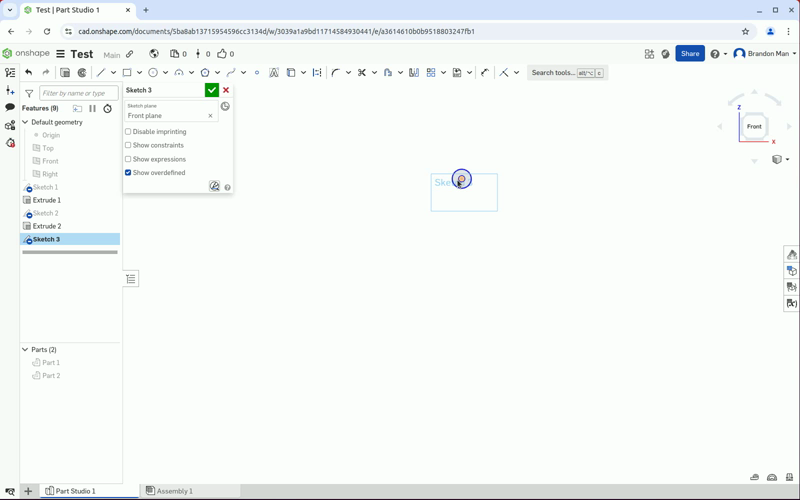
scroll(6)
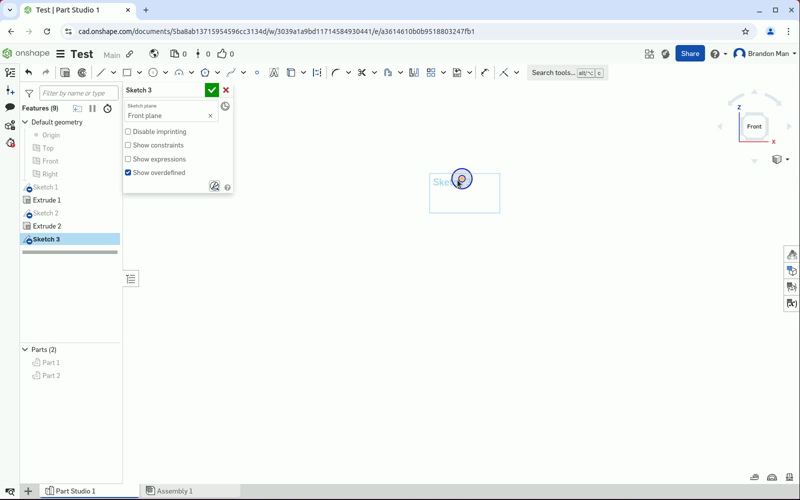
scroll(6)
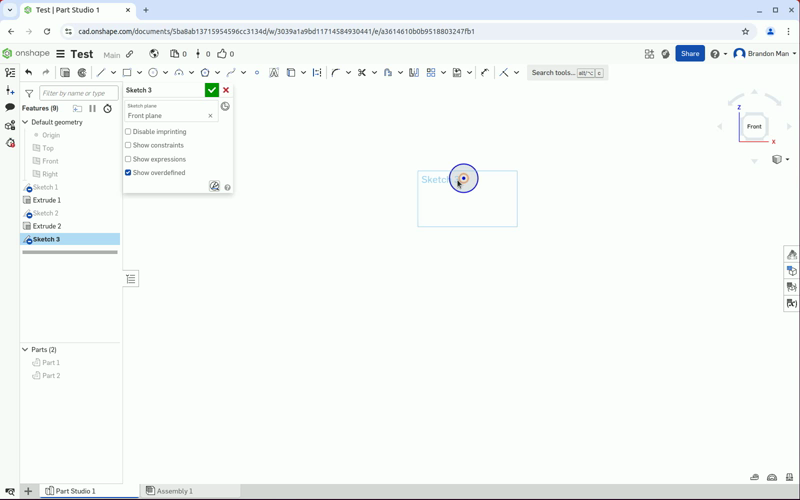
scroll(6)
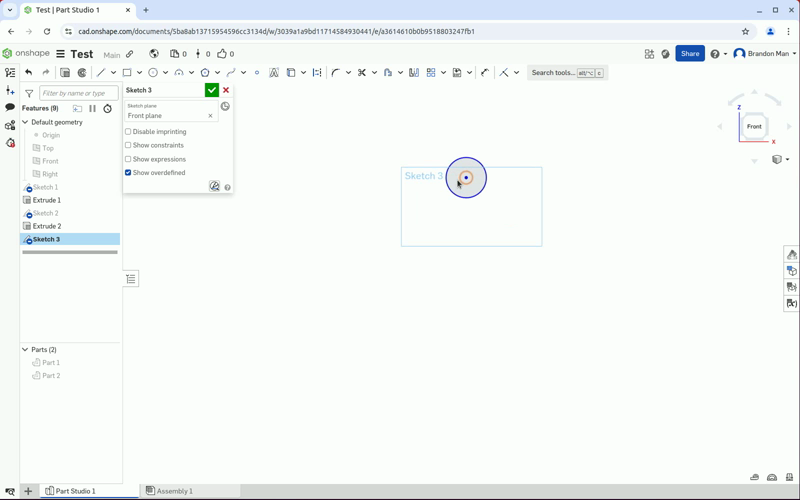
scroll(6)
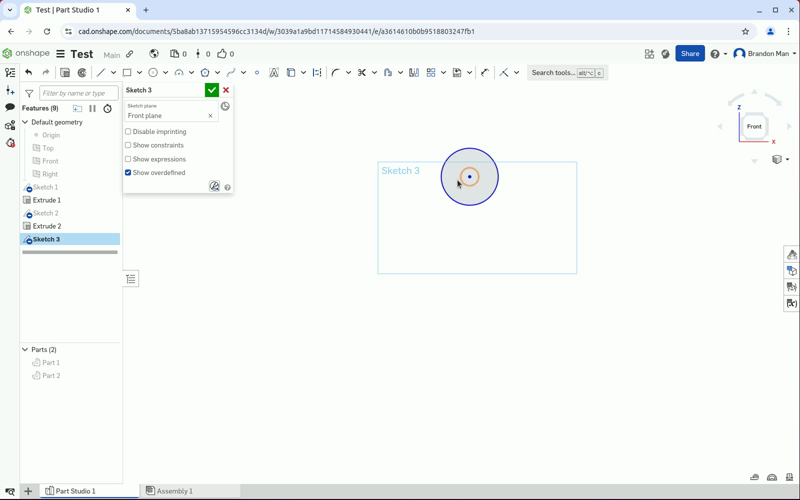
scroll(6)
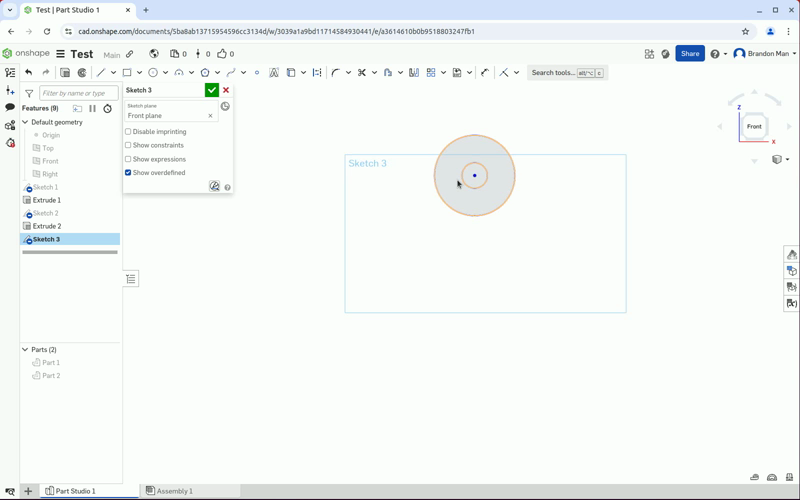
scroll(6)
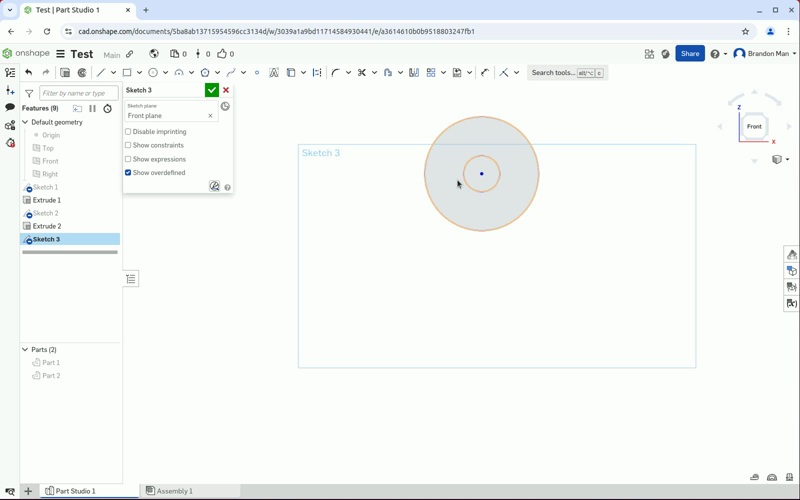
scroll(6)
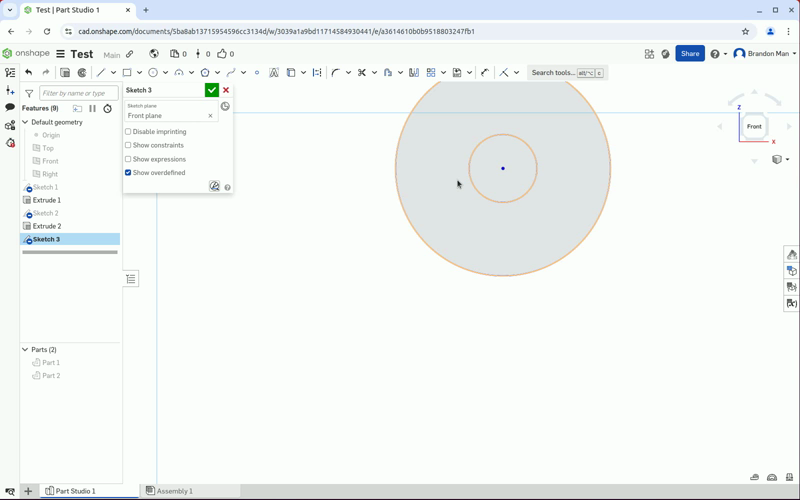
click(457, 179)
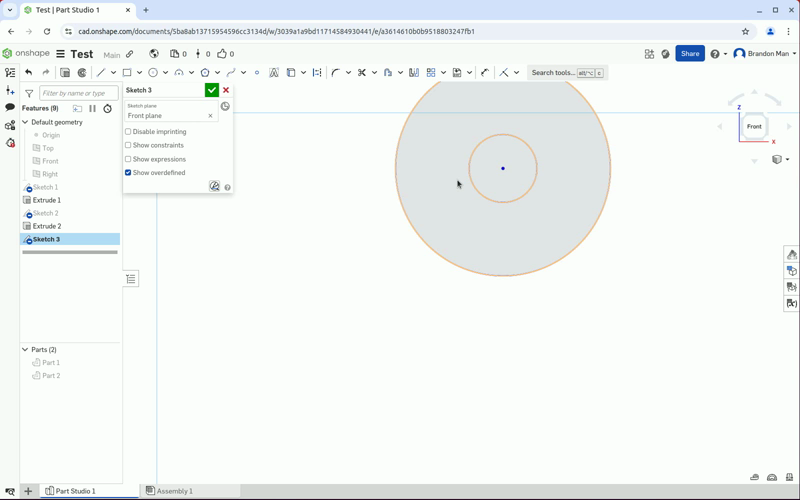
scroll(-6)
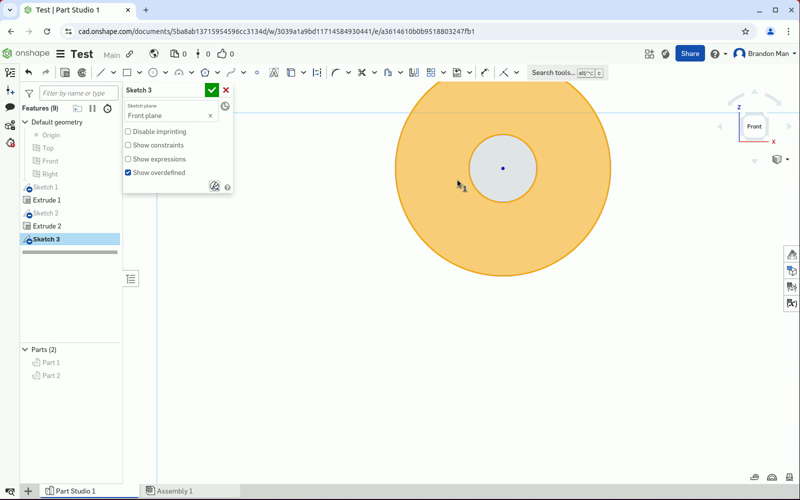
scroll(-6)
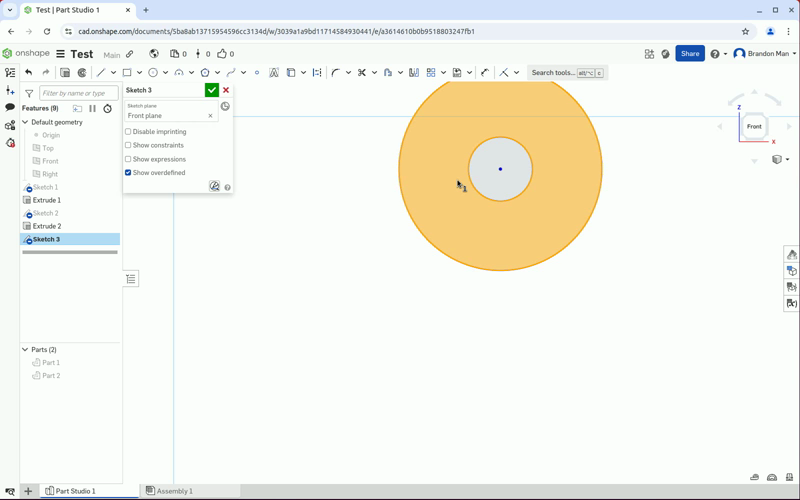
scroll(-6)
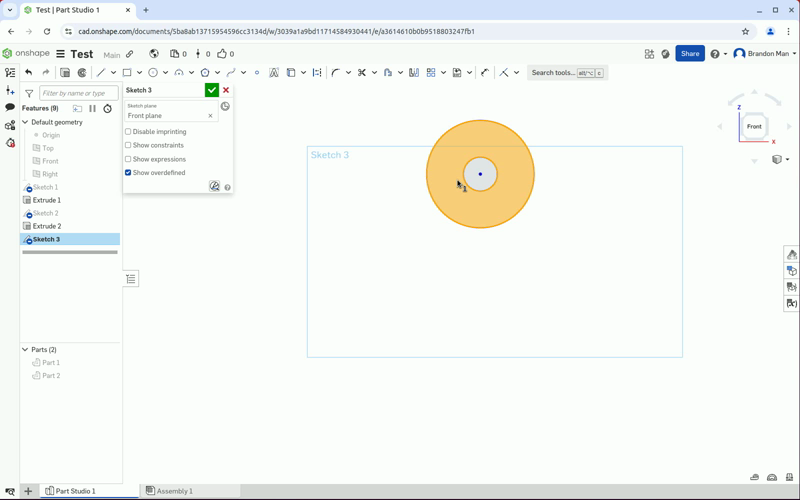
scroll(-6)
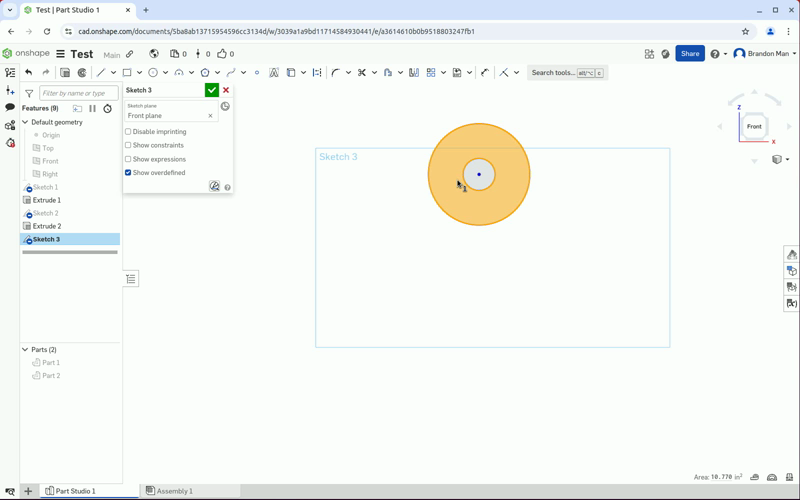
scroll(-6)
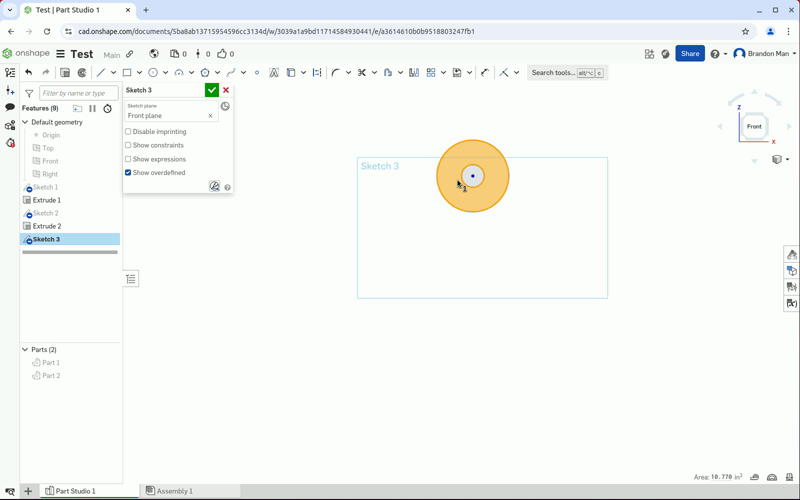
scroll(-6)
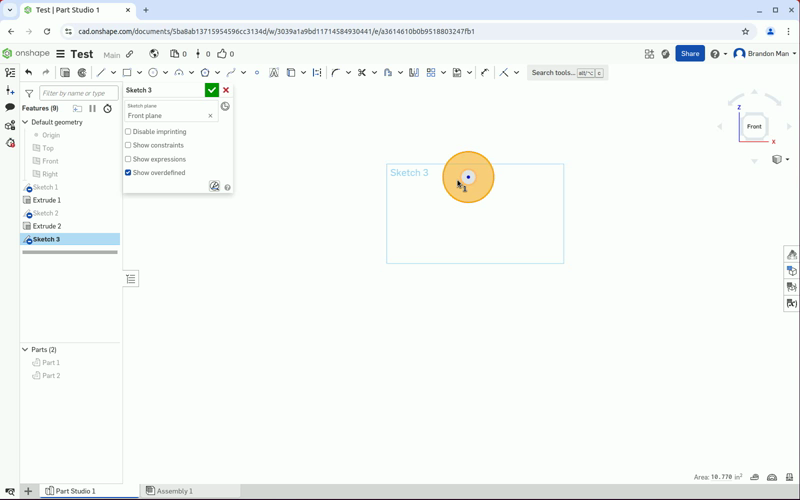
scroll(-6)
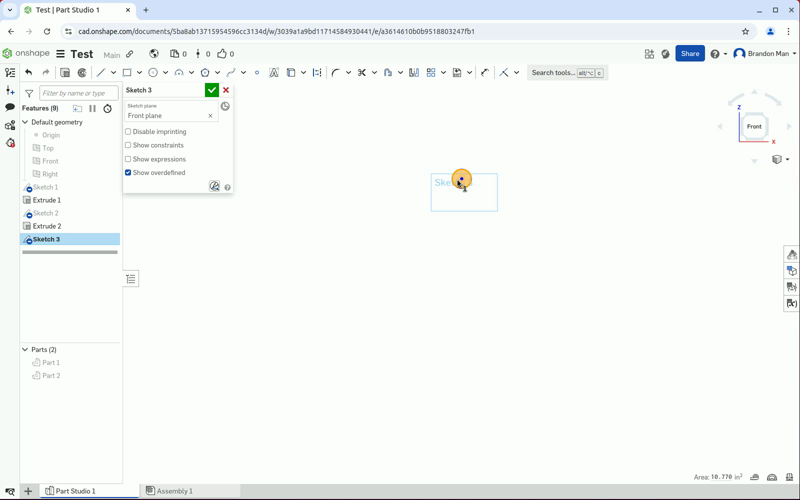
mouse_move(73, 352)
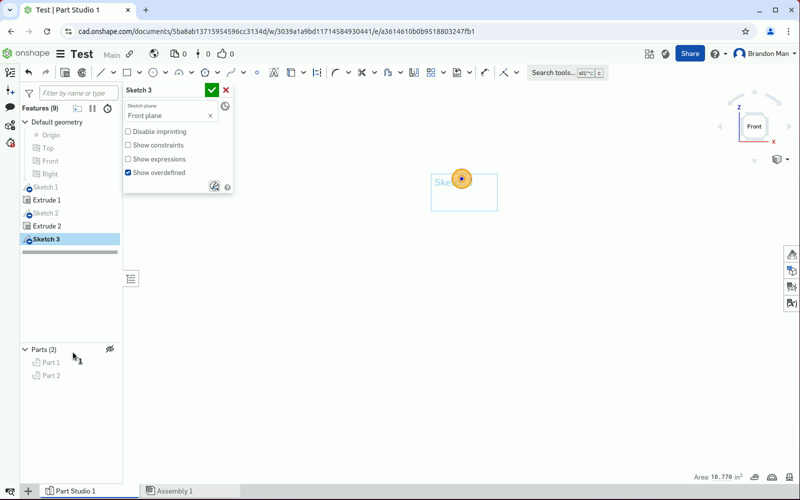
key(shift+y)
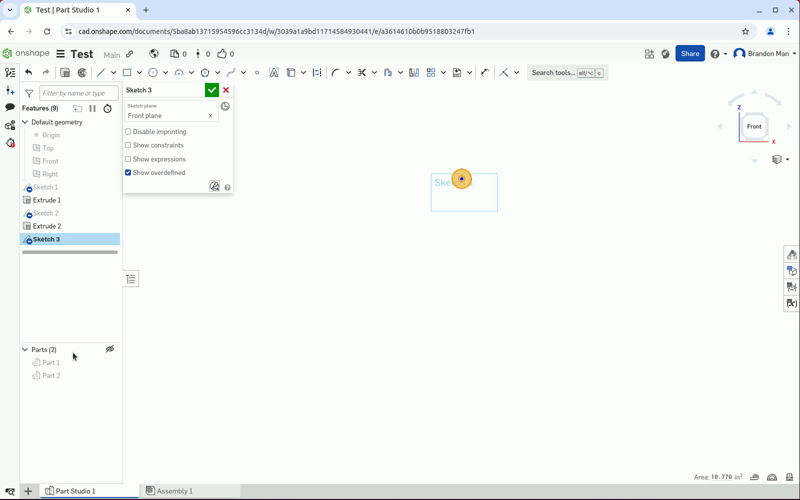
key(shift+e)
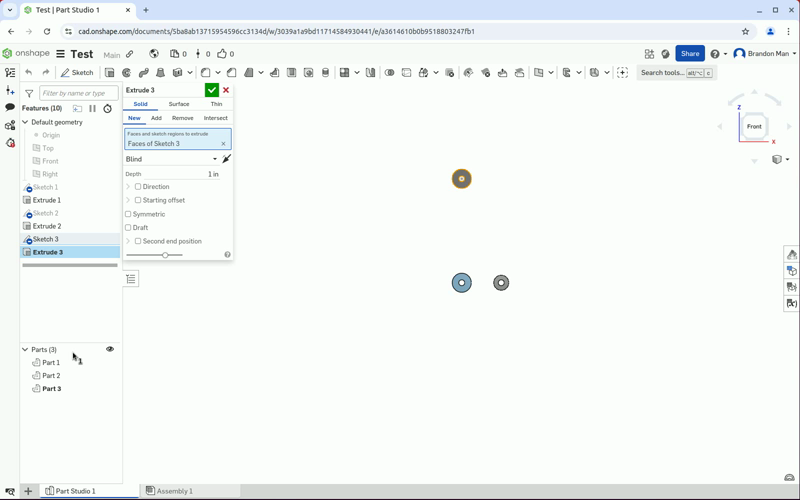
mouse_move(143, 106)
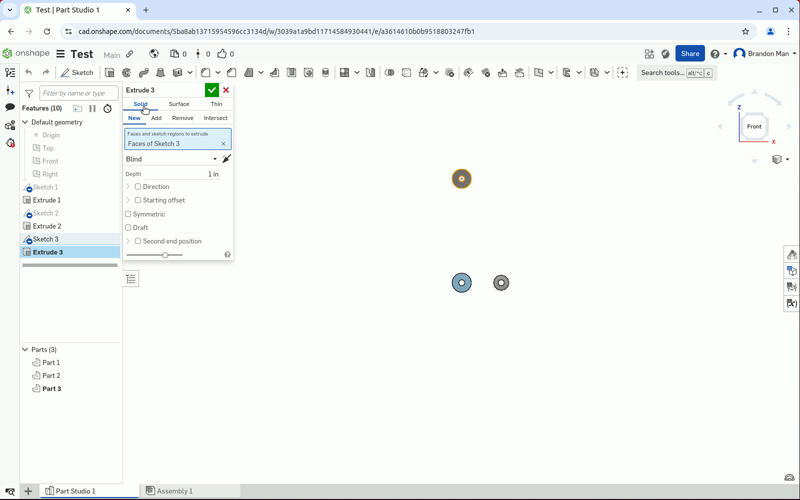
click(143, 106)
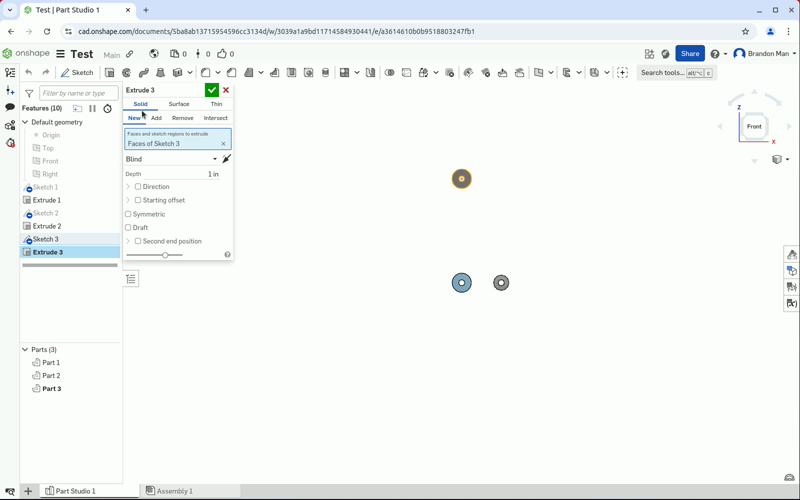
mouse_move(137, 120)
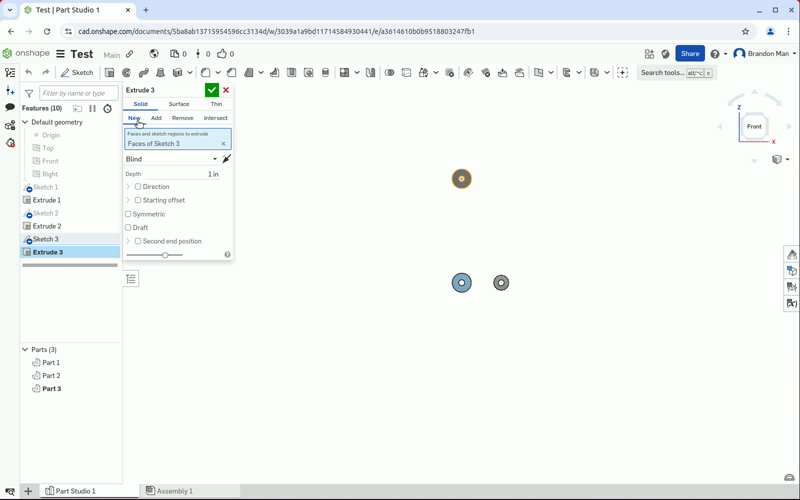
click(137, 120)
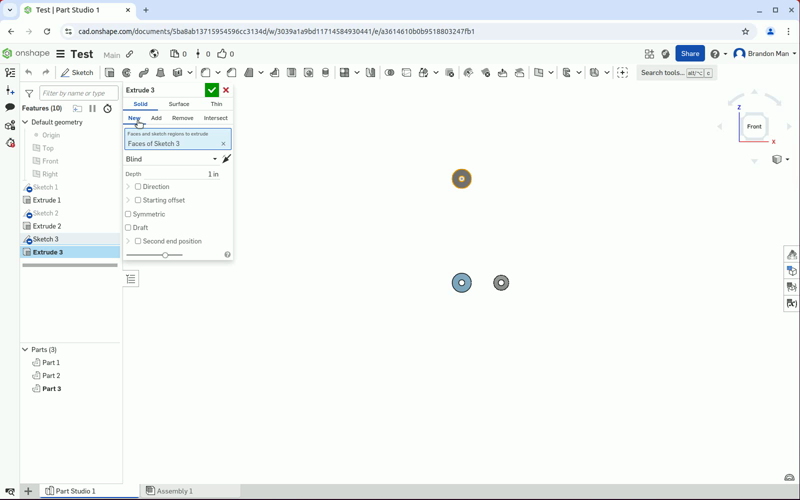
key(tab, 4)
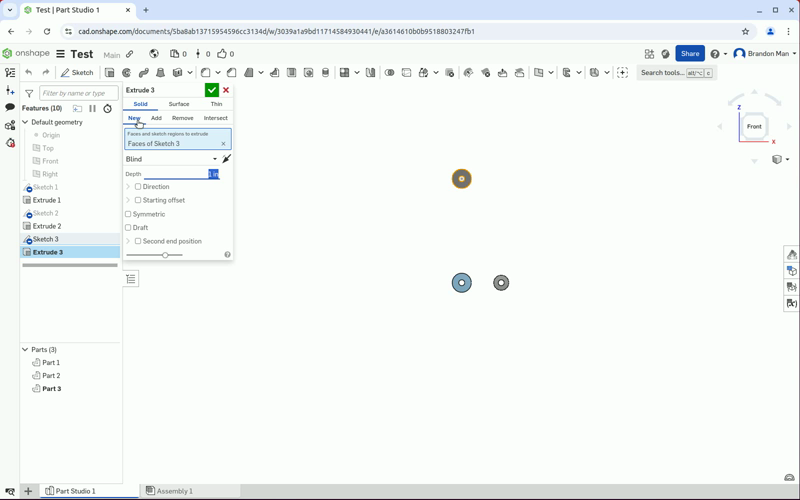
text(0.481)
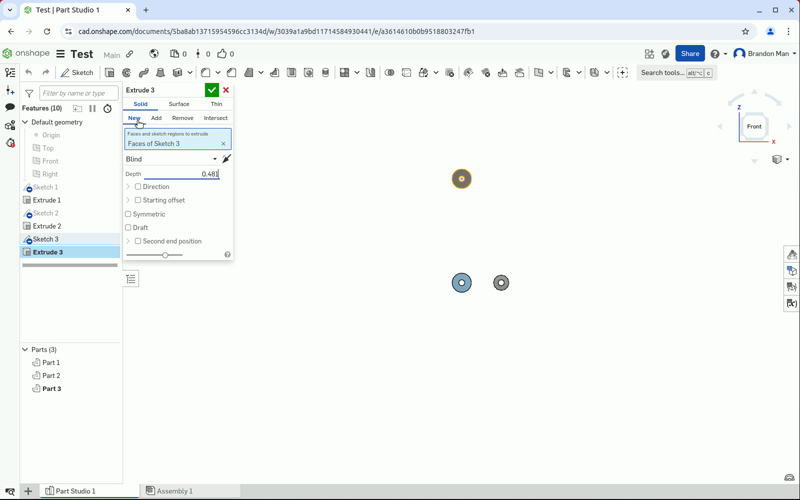
key(enter)
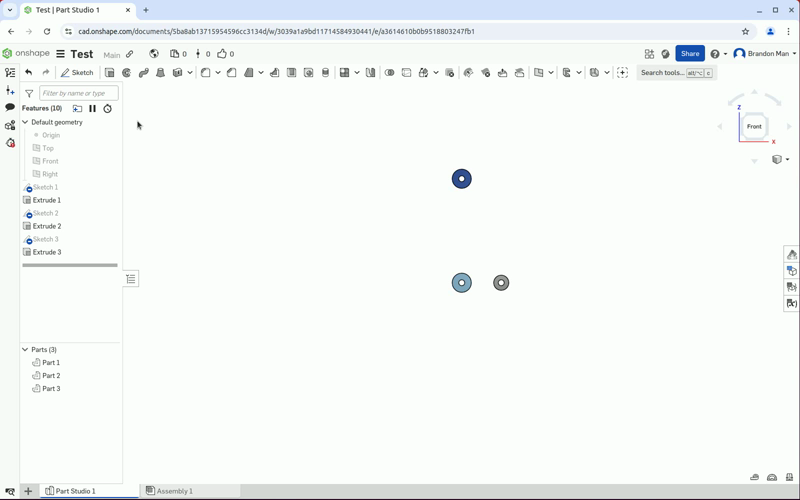
key(shift+h)
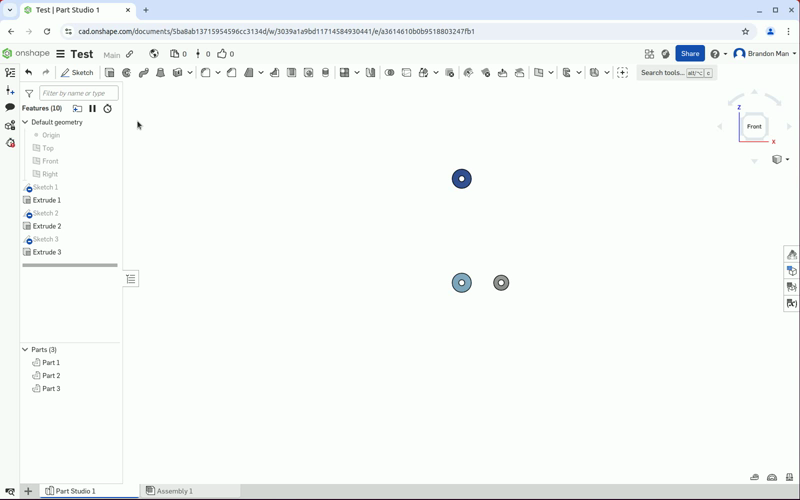
key(shift+h)
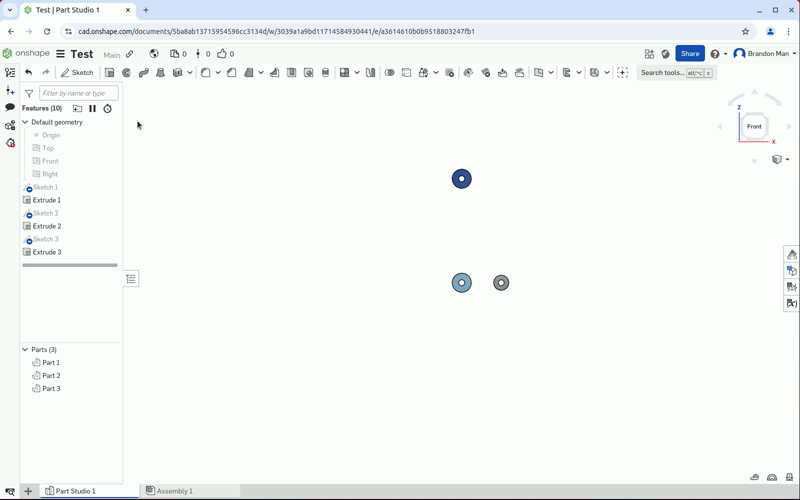
mouse_move(73, 189)
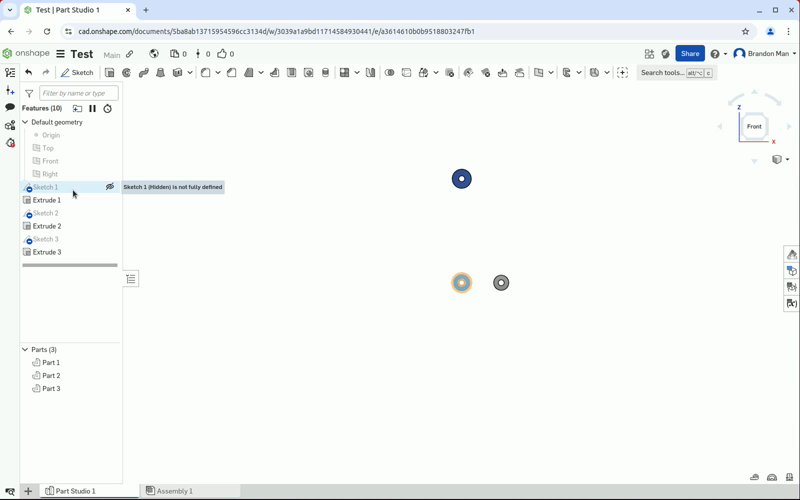
click(73, 189)
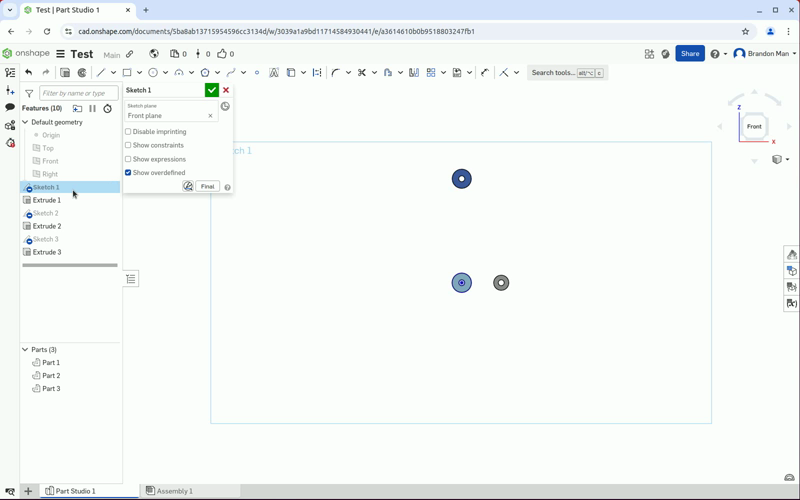
mouse_move(229, 92)
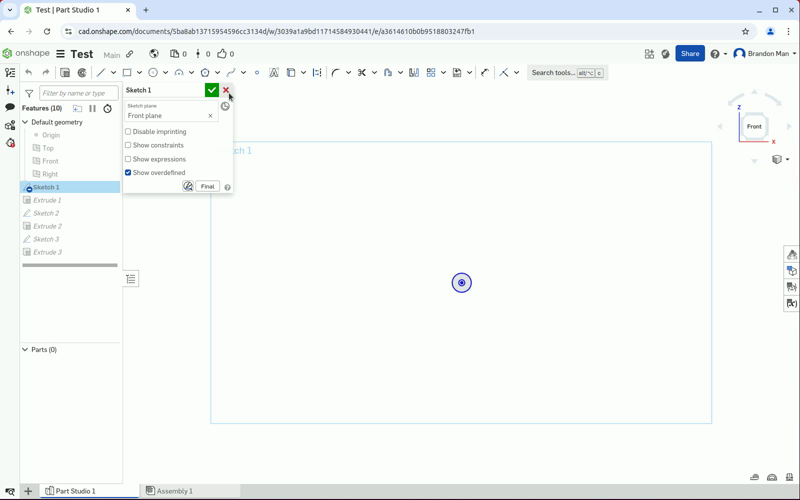
click(229, 92)
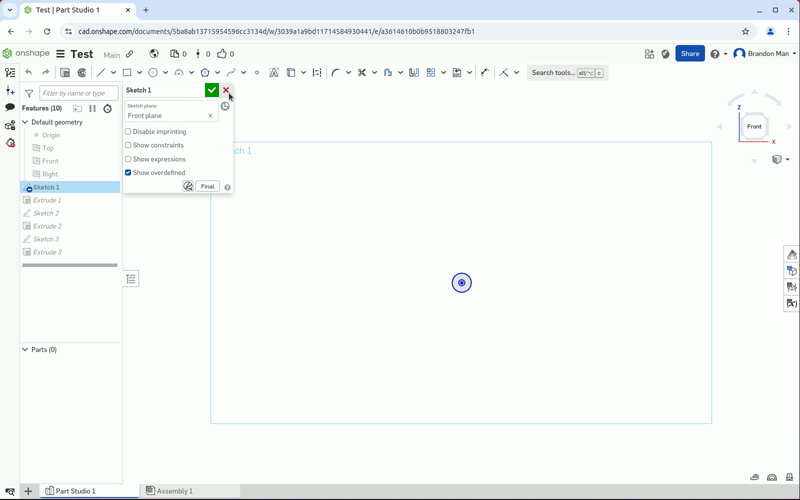
key(shift+s)
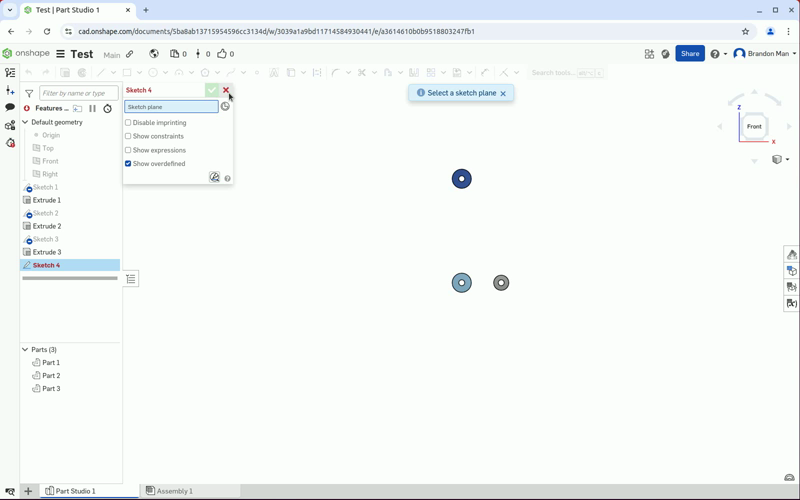
mouse_move(73, 163)
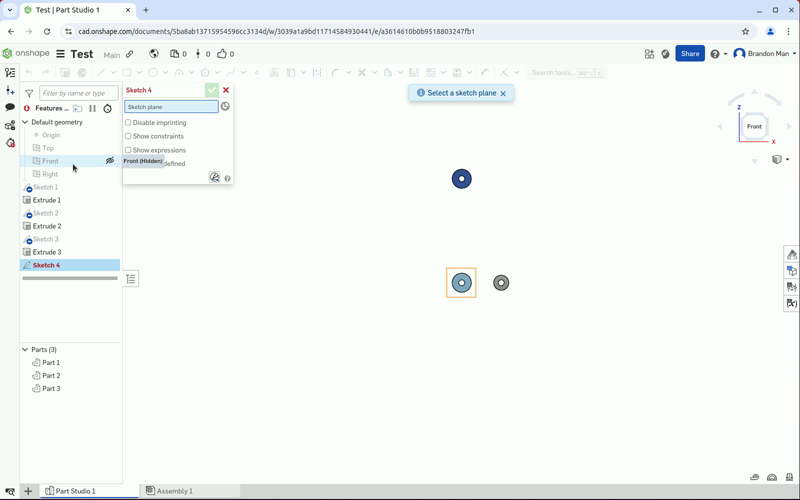
click(73, 163)
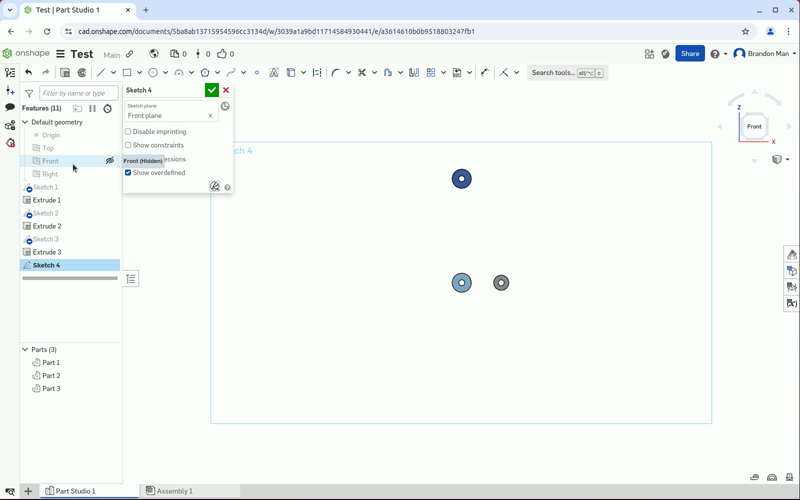
mouse_move(73, 352)
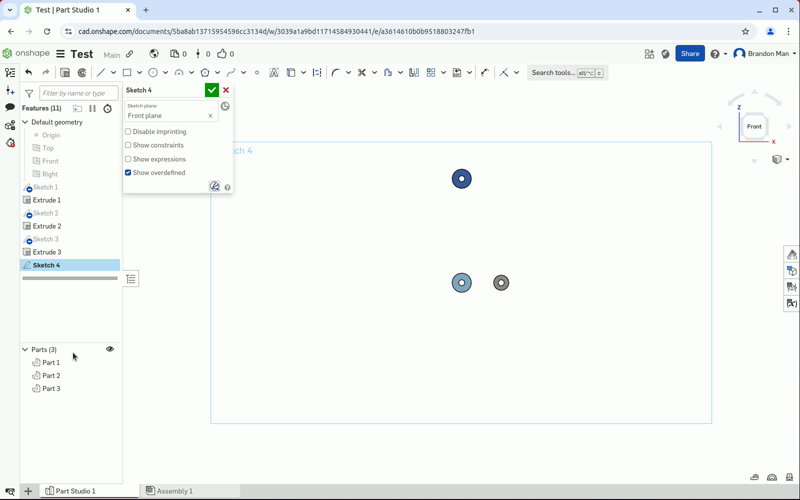
key(y)
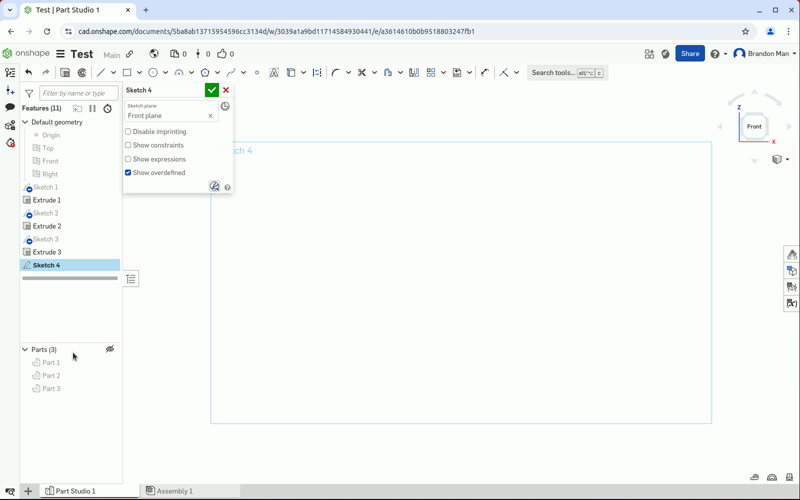
key(l)
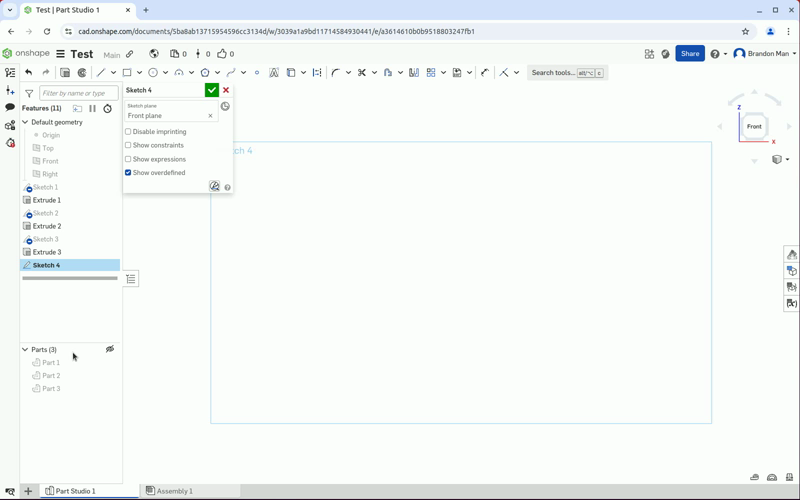
key_down(shift)
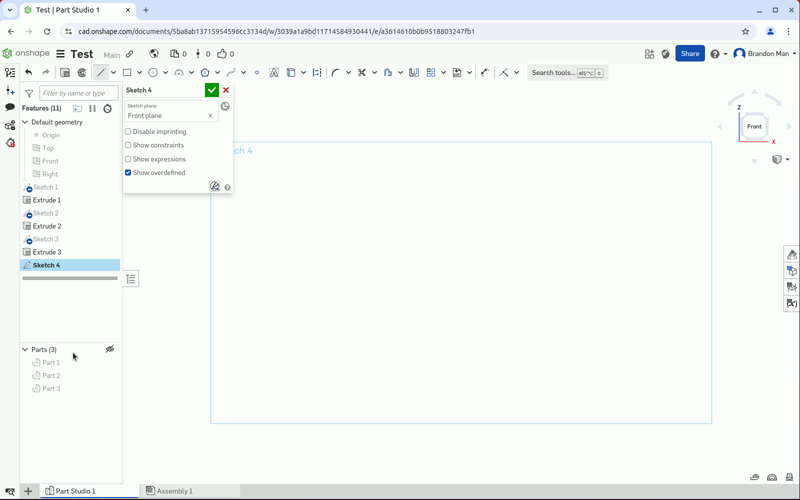
mouse_move(446, 226)
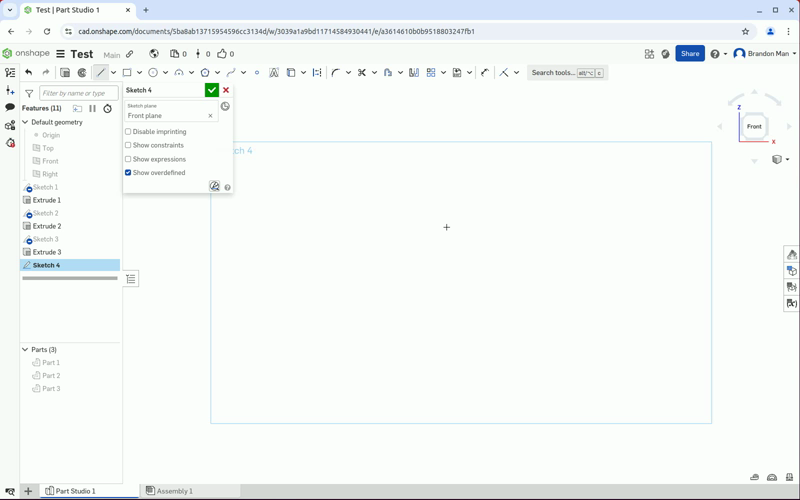
click(446, 226)
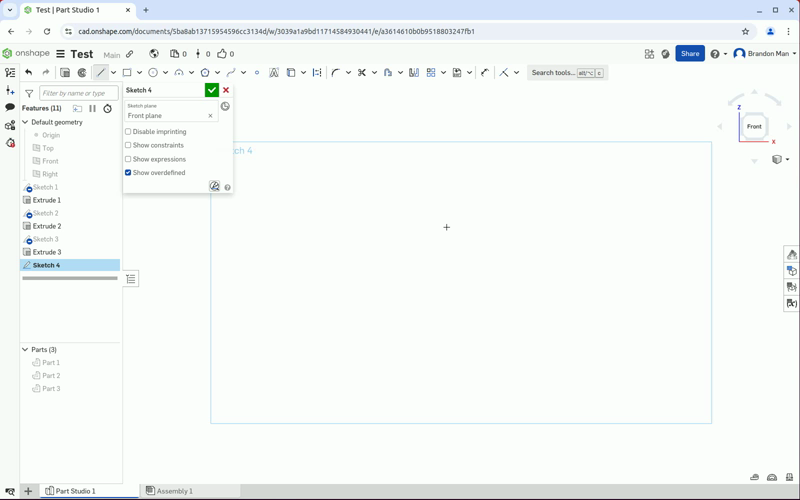
key_up(shift)
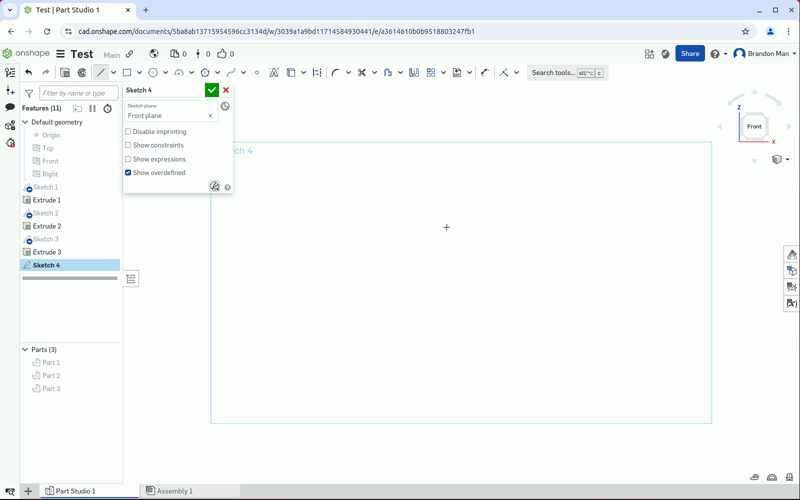
key_down(shift)
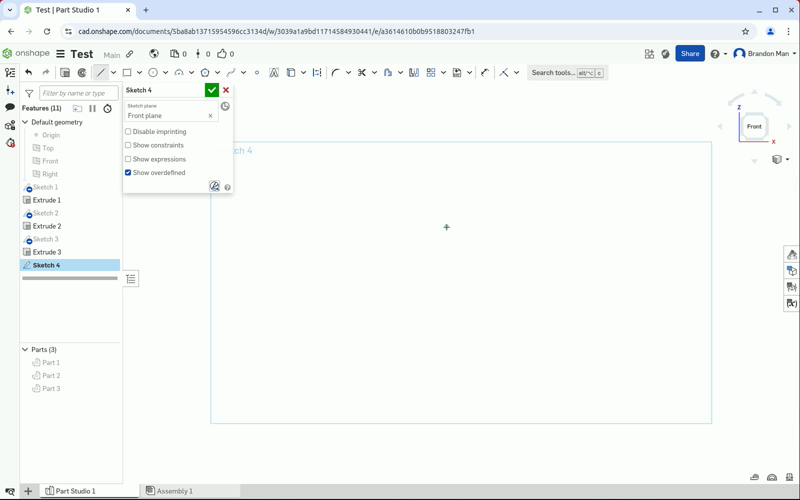
mouse_move(476, 226)
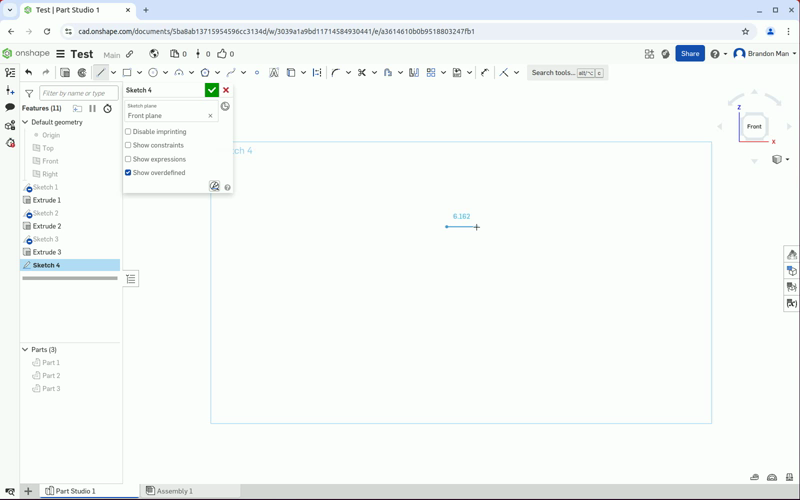
mouse_move(452, 284)
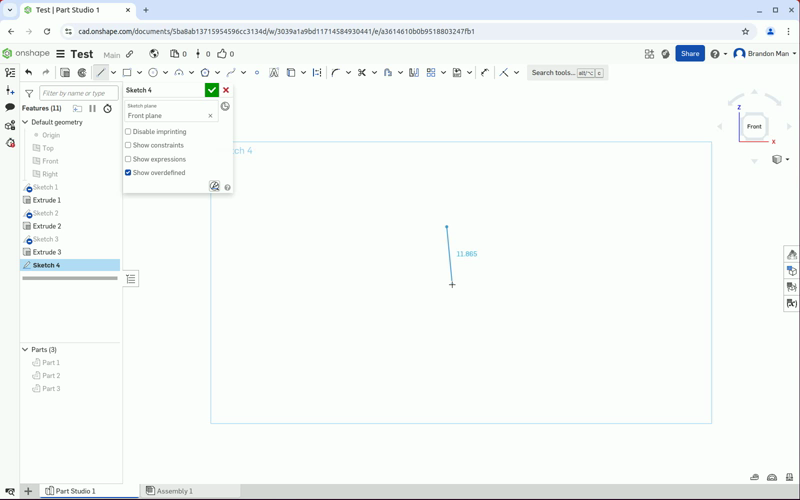
click(452, 284)
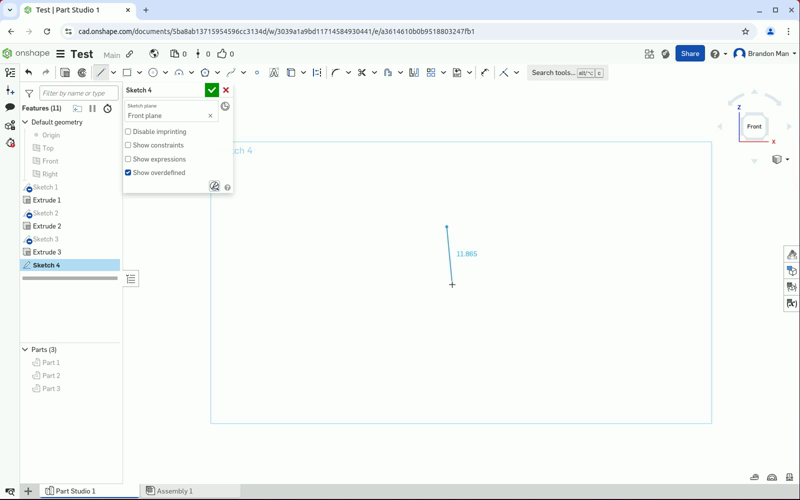
key_up(shift)
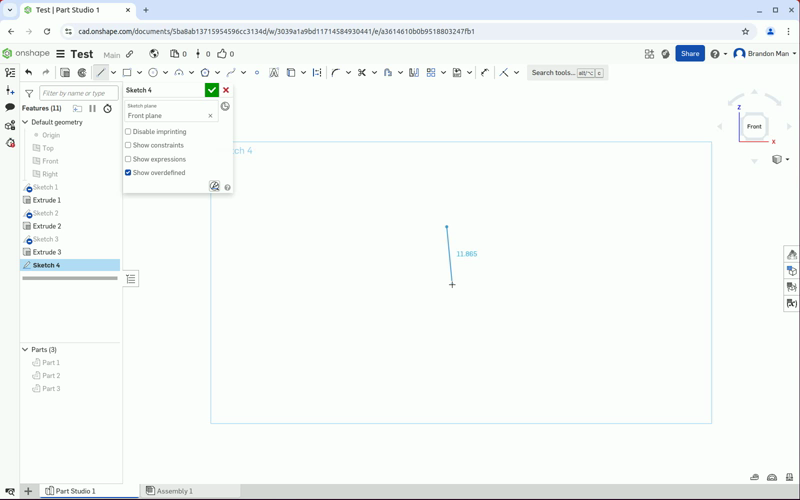
key(esc)
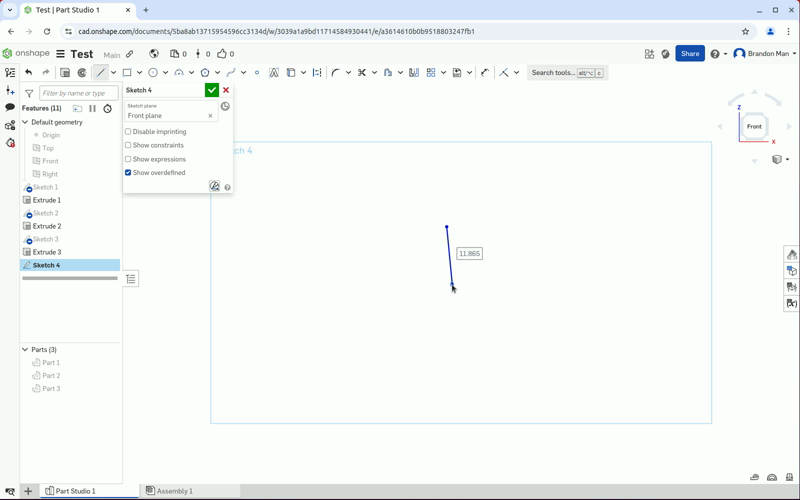
key(a)
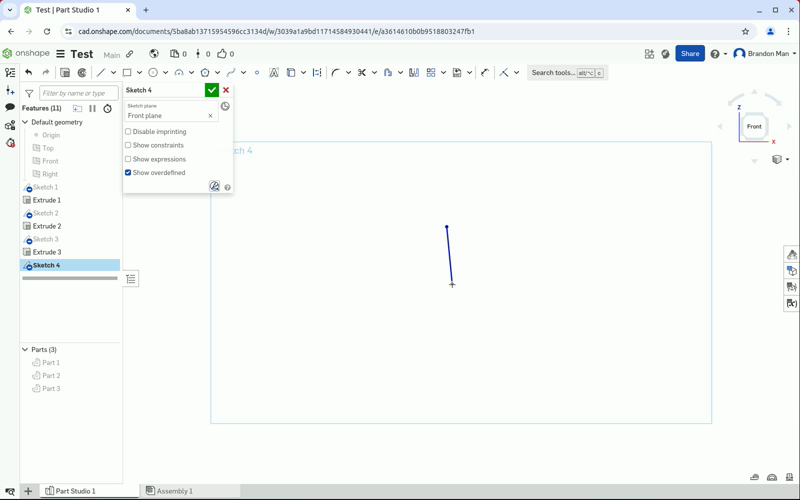
mouse_move(452, 284)
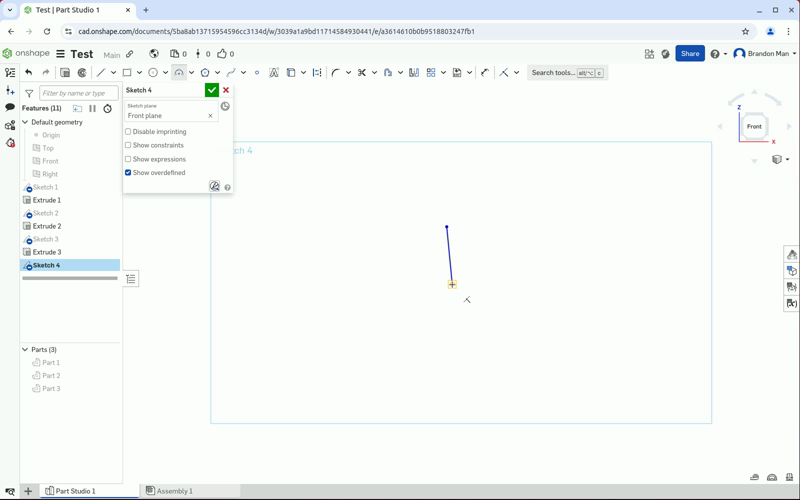
click(452, 284)
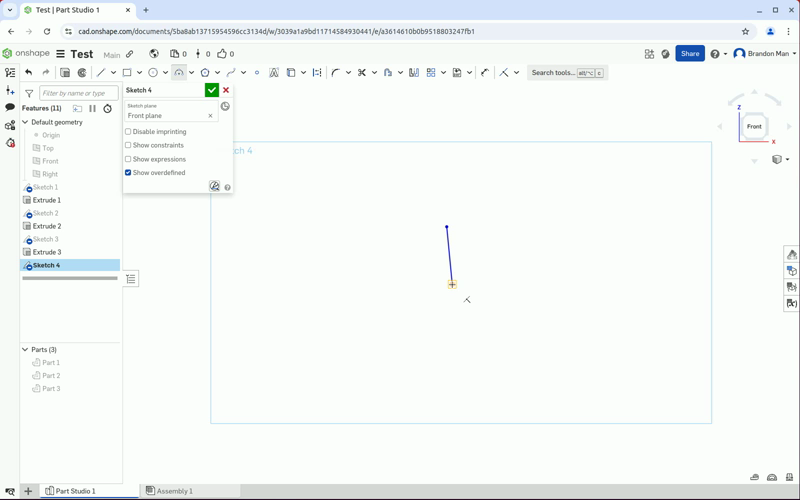
key_down(shift)
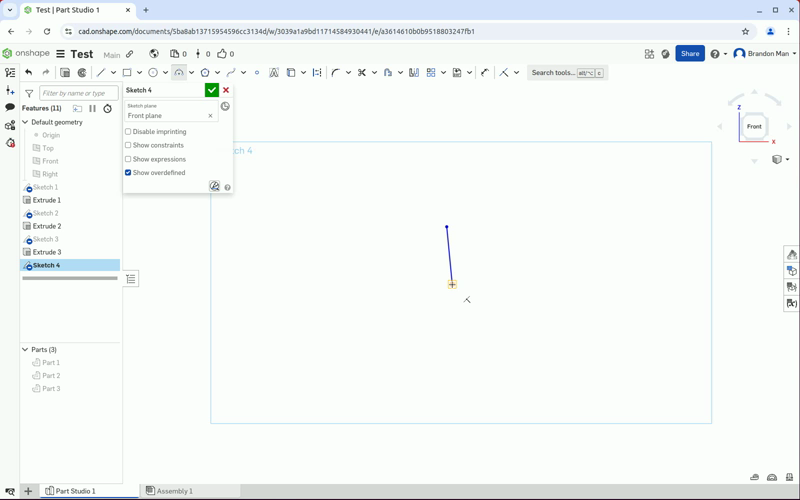
mouse_move(461, 291)
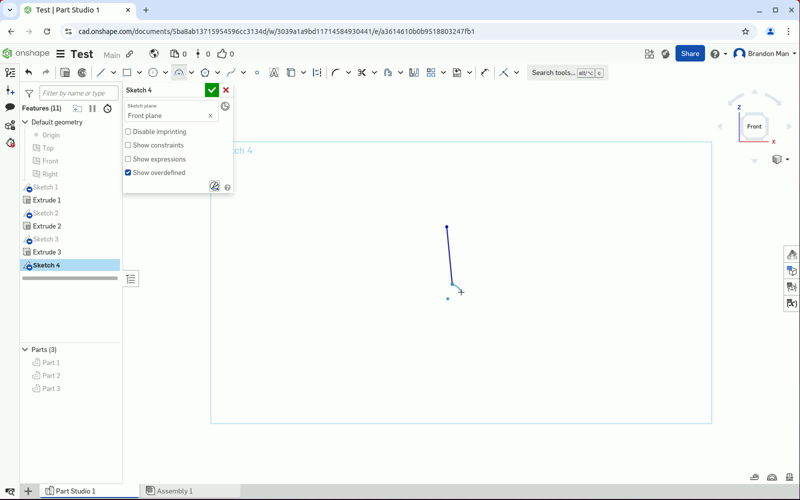
click(461, 291)
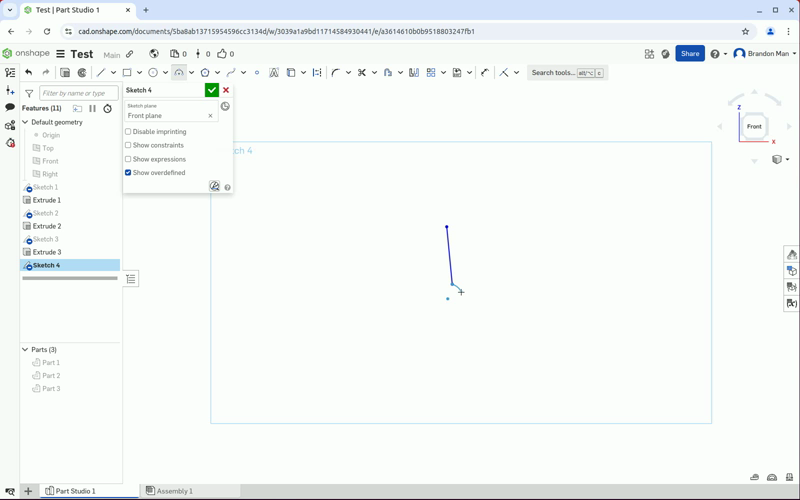
mouse_move(466, 276)
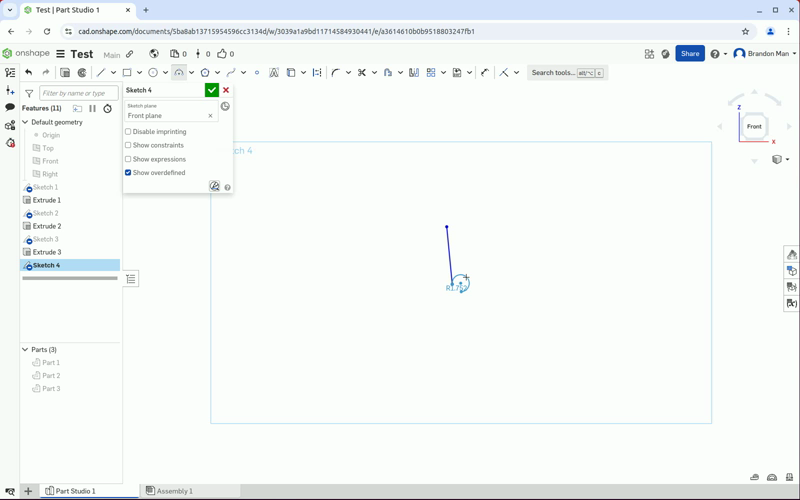
click(466, 276)
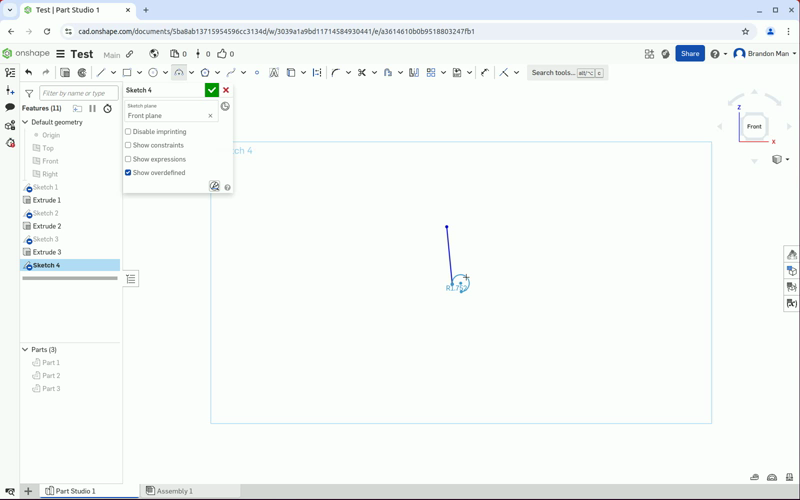
key_up(shift)
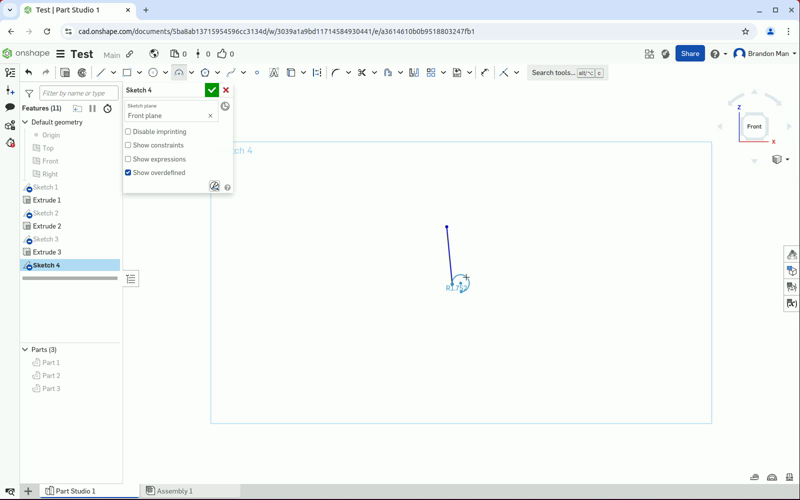
key(esc)
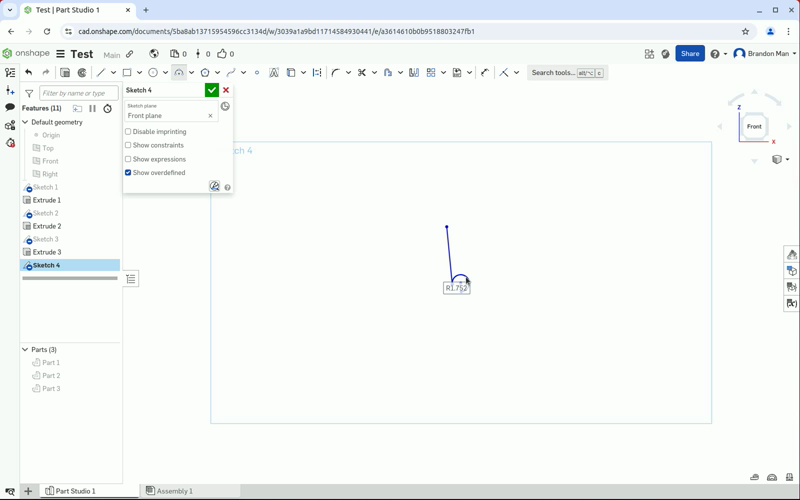
key(l)
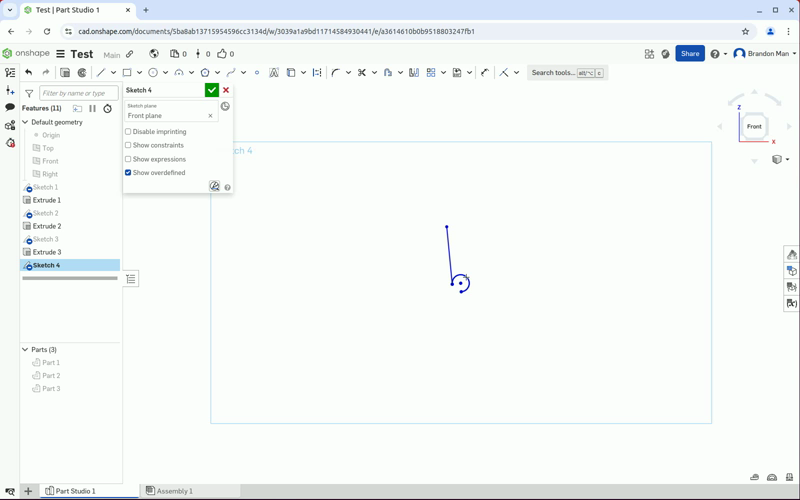
mouse_move(461, 291)
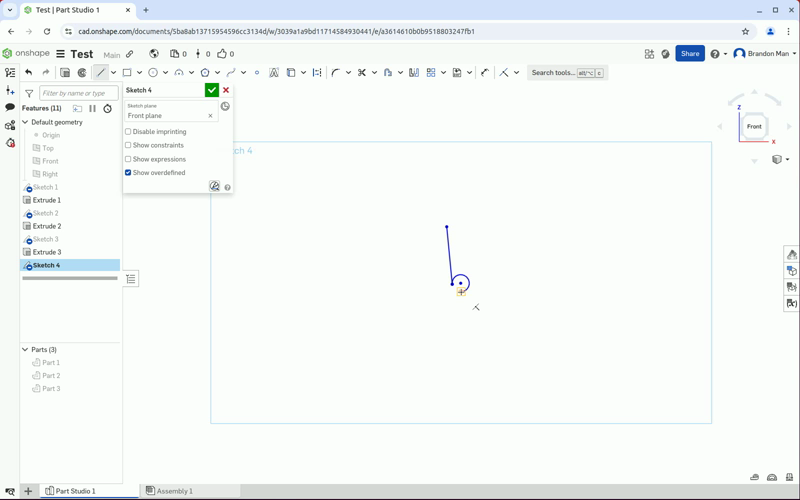
click(461, 291)
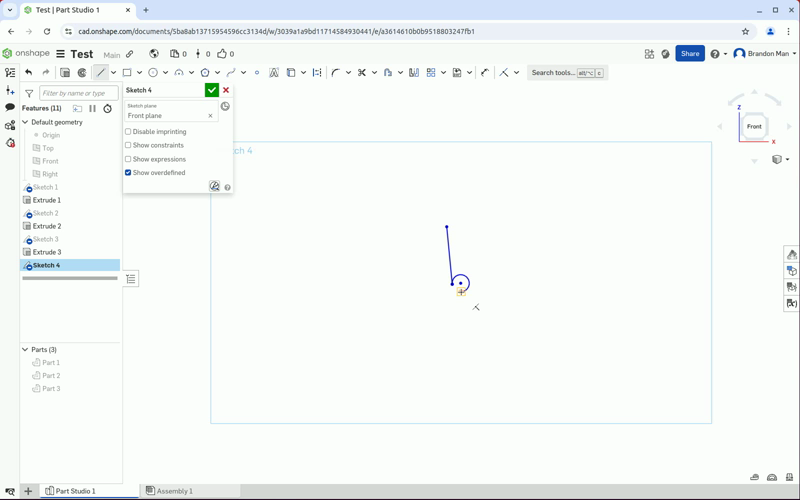
key_down(shift)
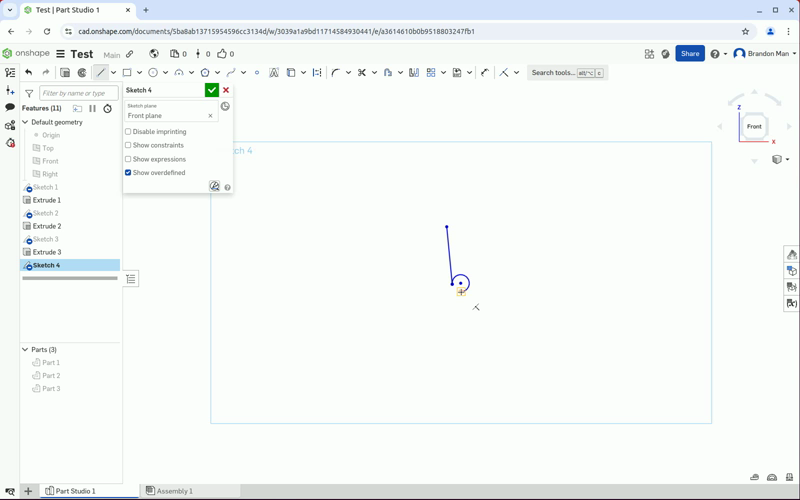
mouse_move(491, 291)
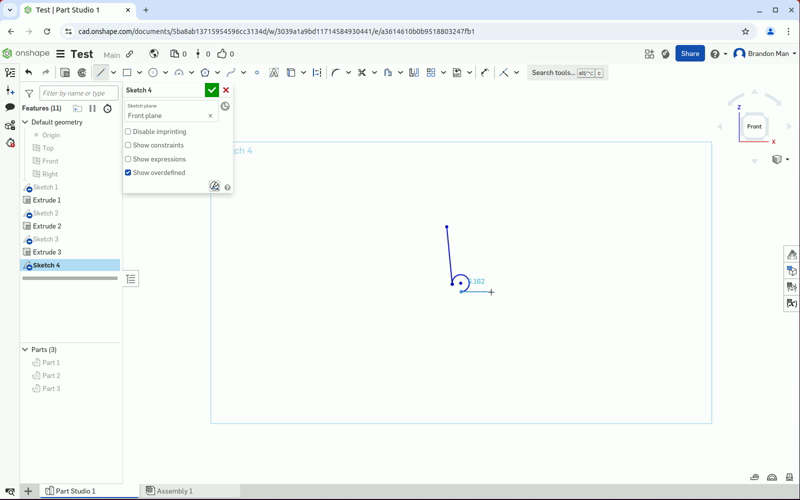
mouse_move(501, 290)
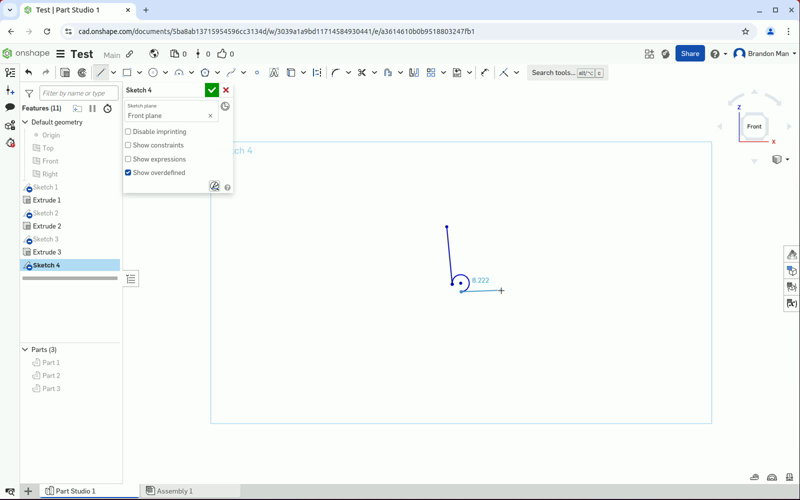
click(501, 290)
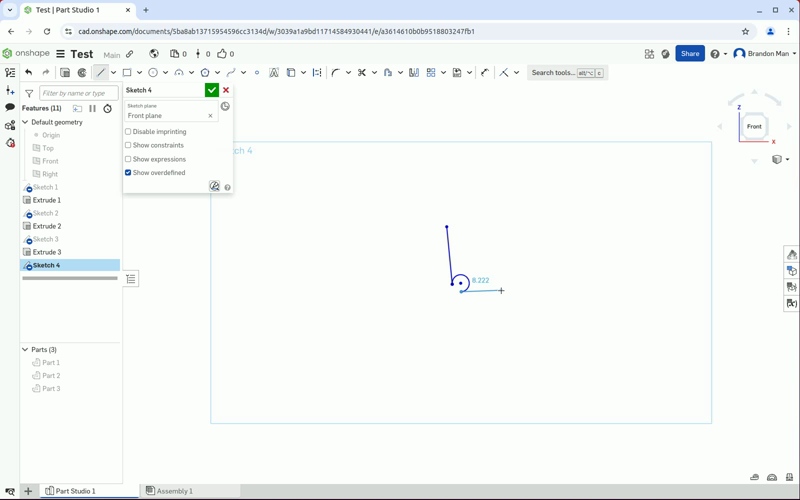
key_up(shift)
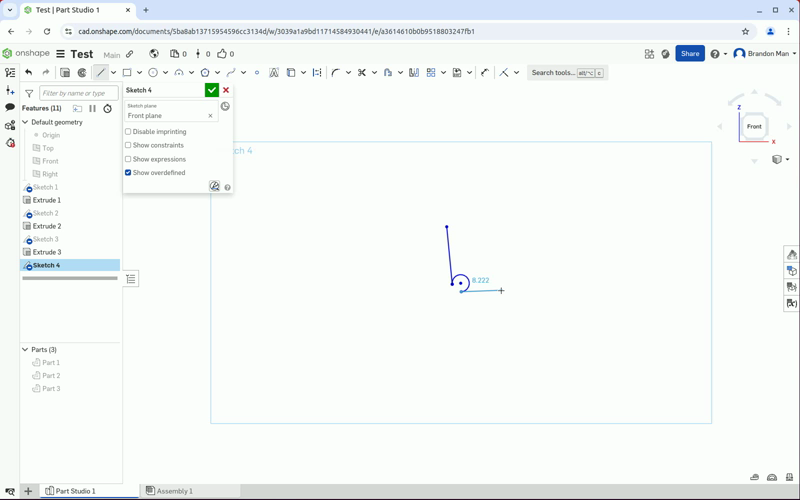
key(esc)
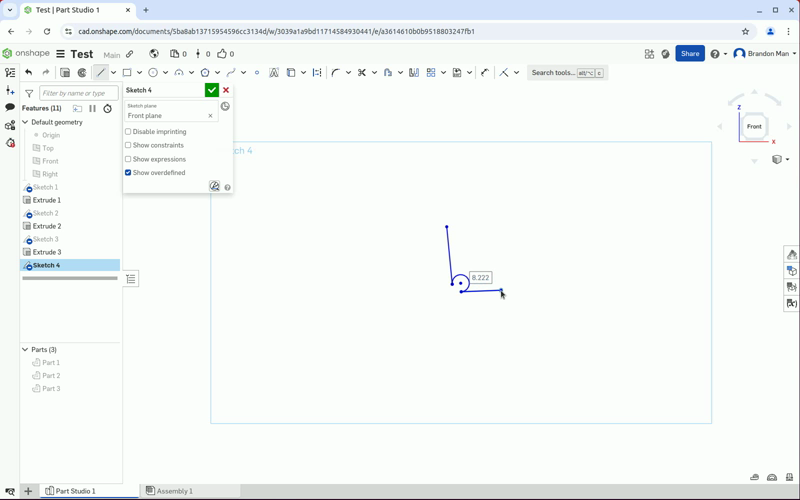
key(a)
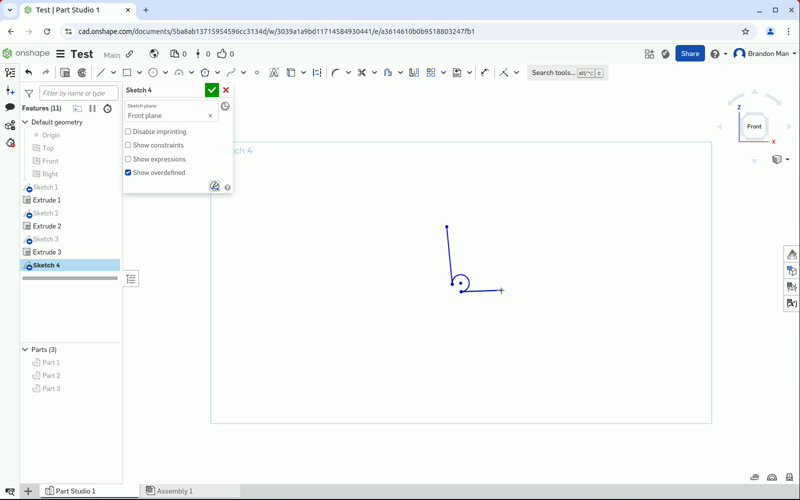
mouse_move(501, 290)
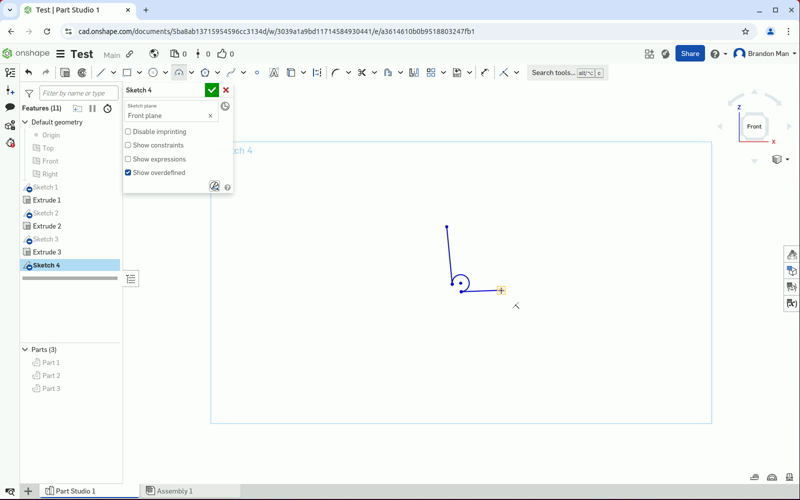
click(501, 290)
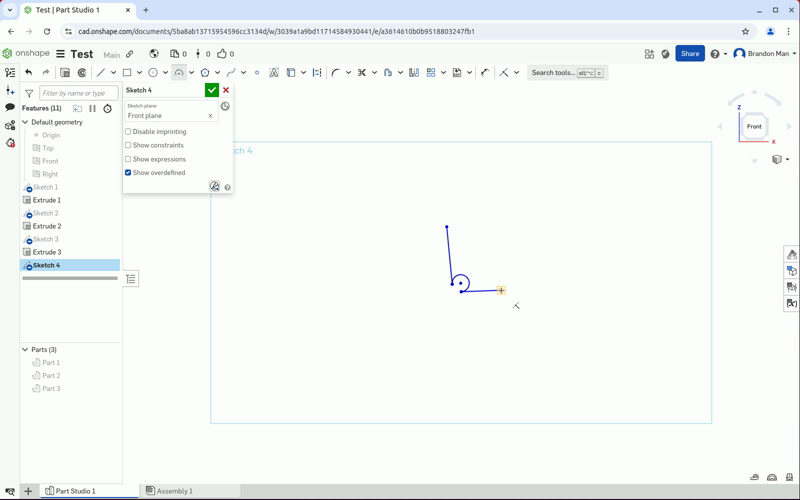
key_down(shift)
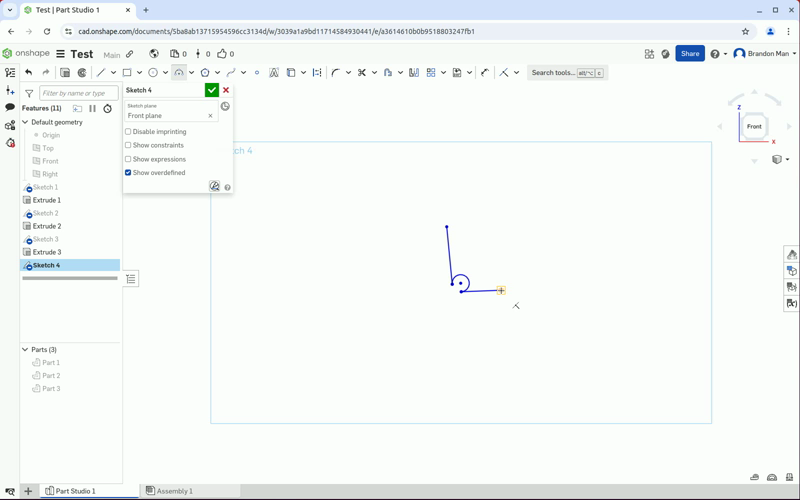
mouse_move(501, 276)
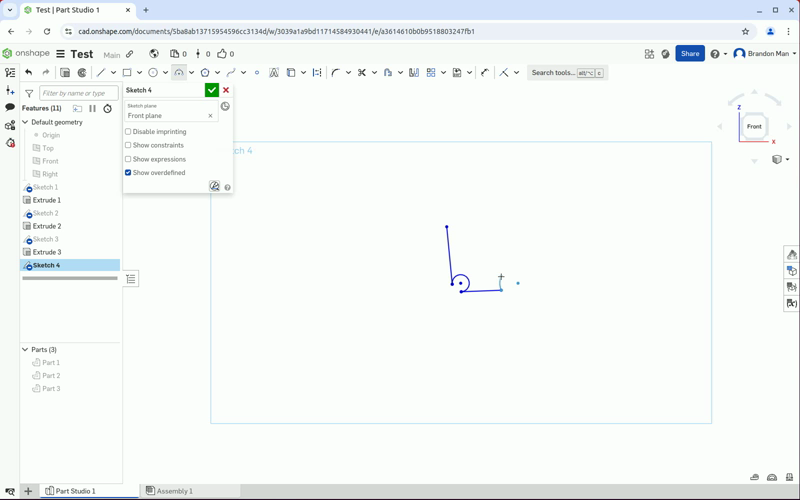
click(501, 276)
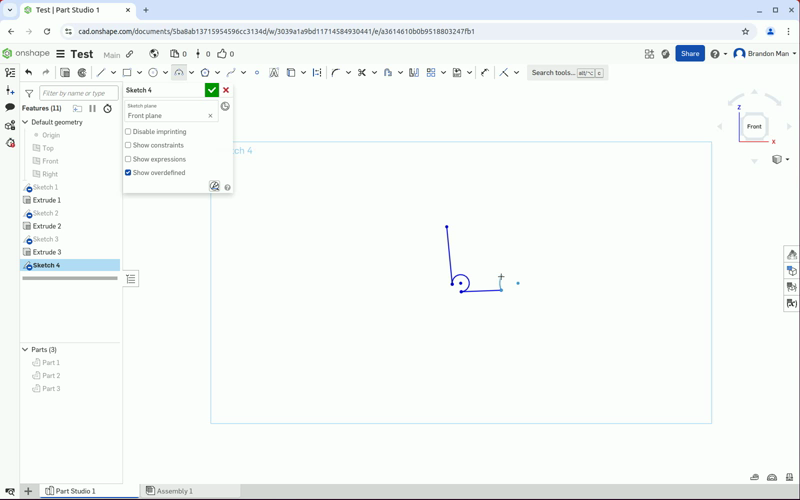
mouse_move(494, 282)
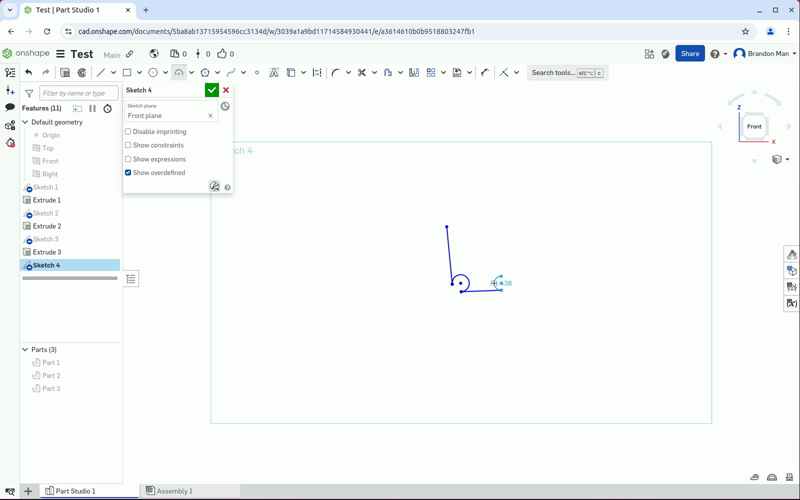
click(494, 282)
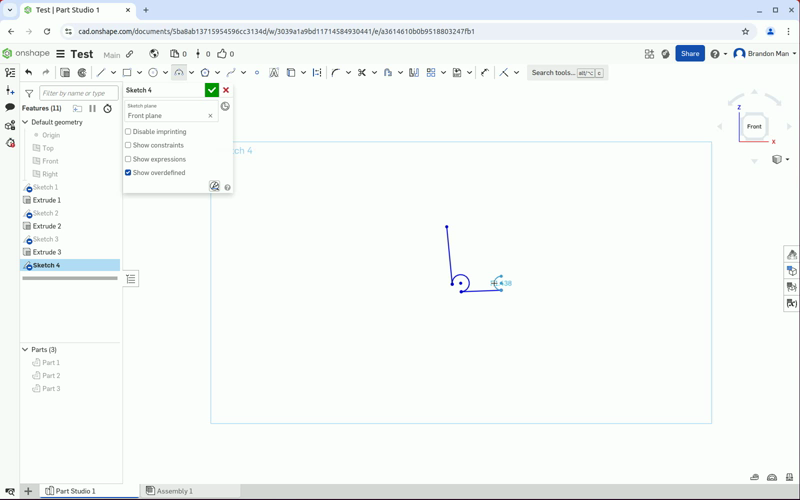
key_up(shift)
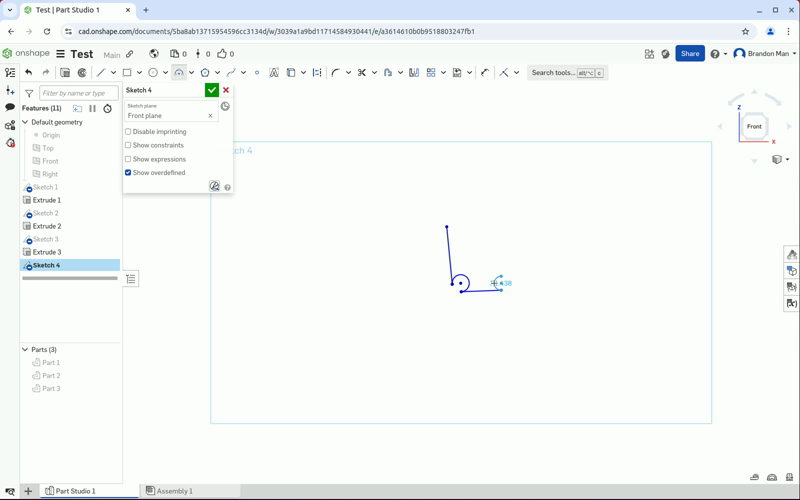
key(esc)
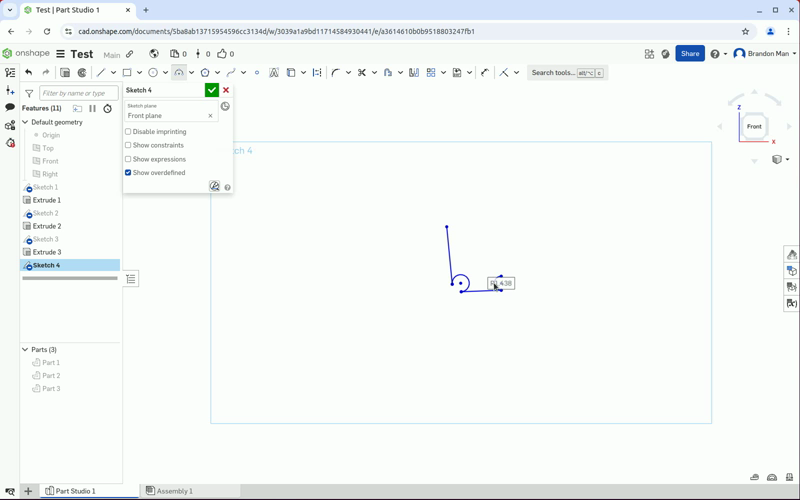
key(l)
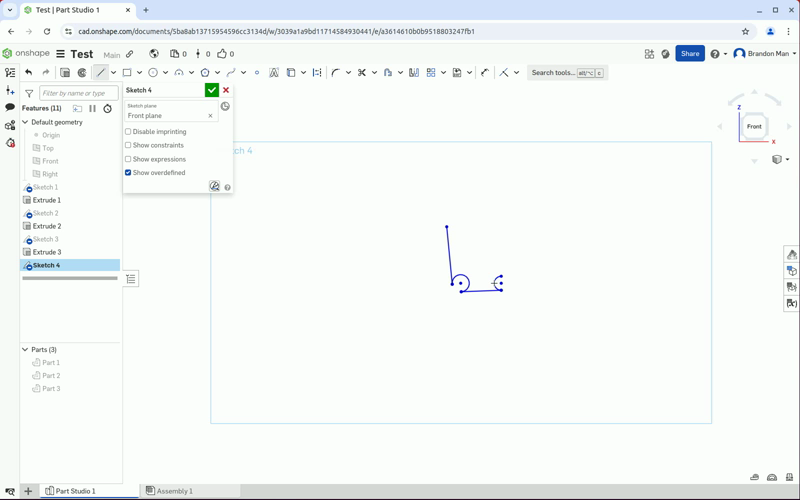
mouse_move(501, 276)
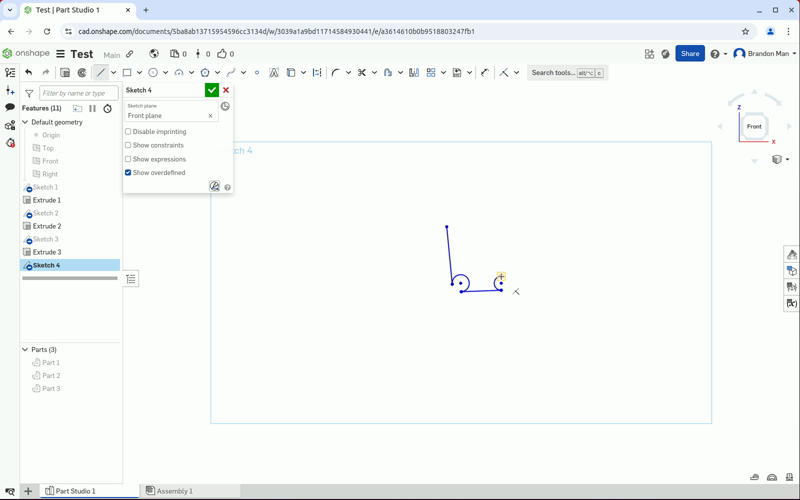
click(501, 276)
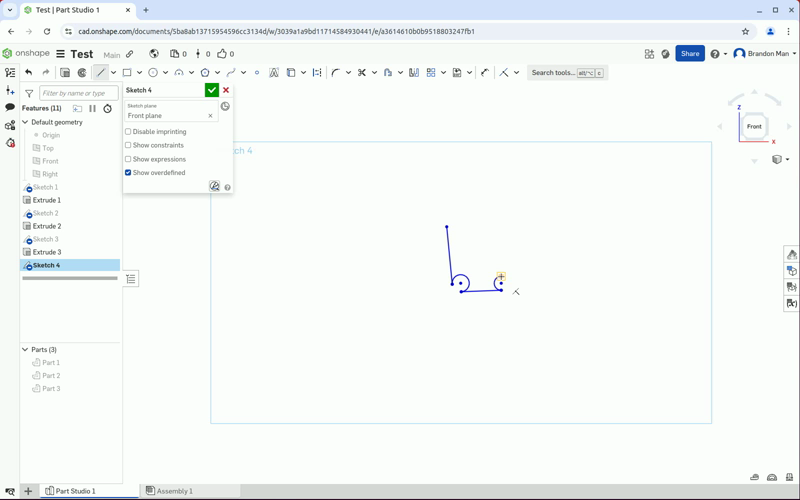
key_down(shift)
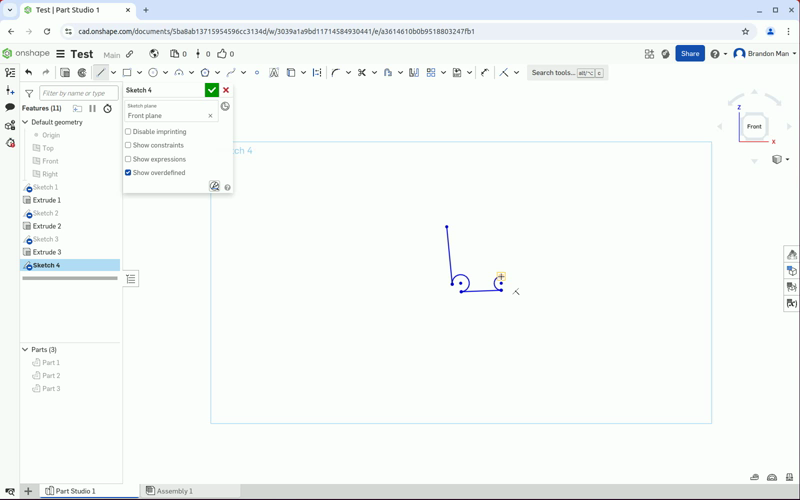
mouse_move(531, 276)
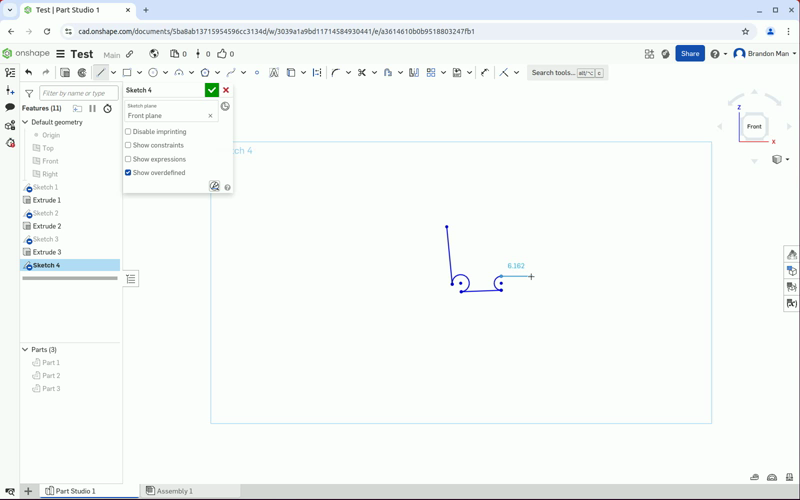
mouse_move(478, 275)
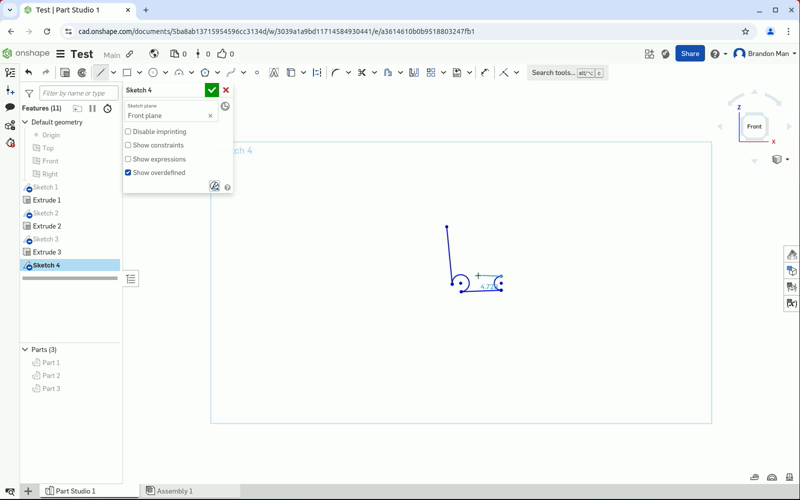
click(478, 275)
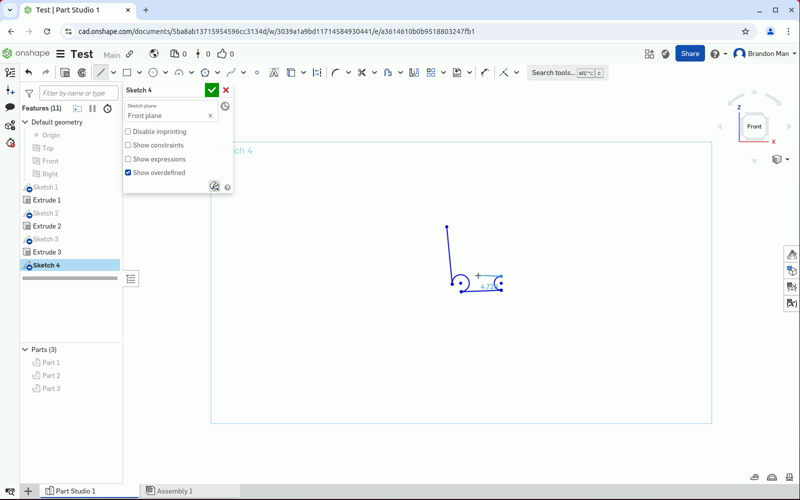
key_up(shift)
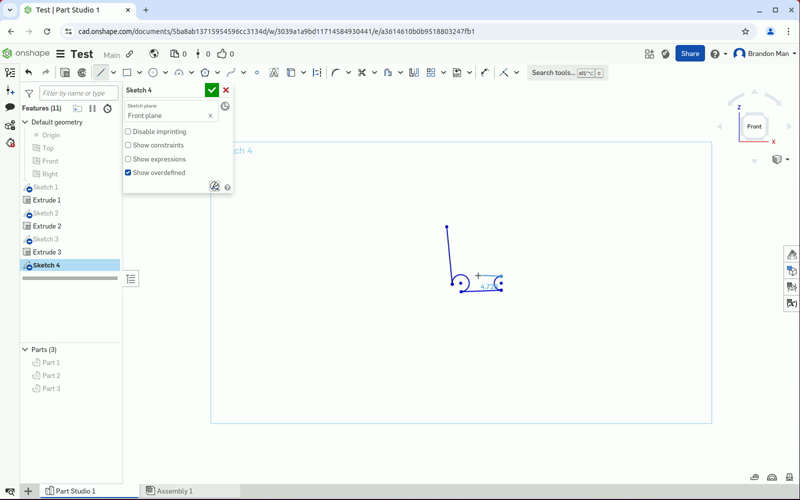
key(esc)
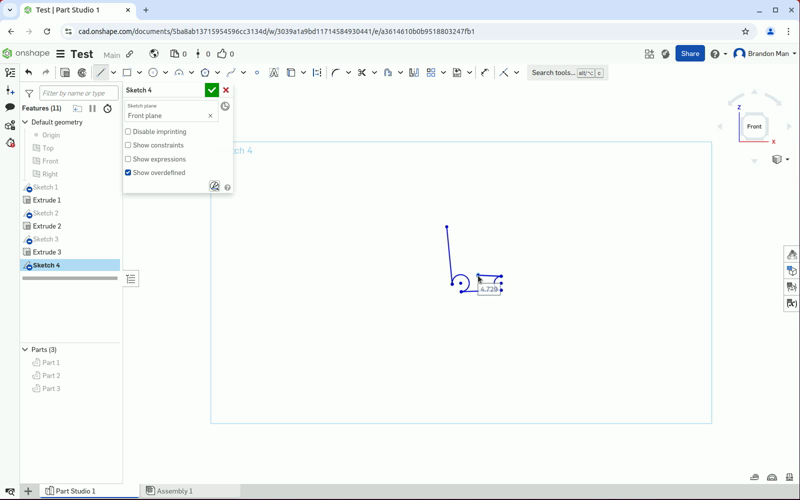
key(a)
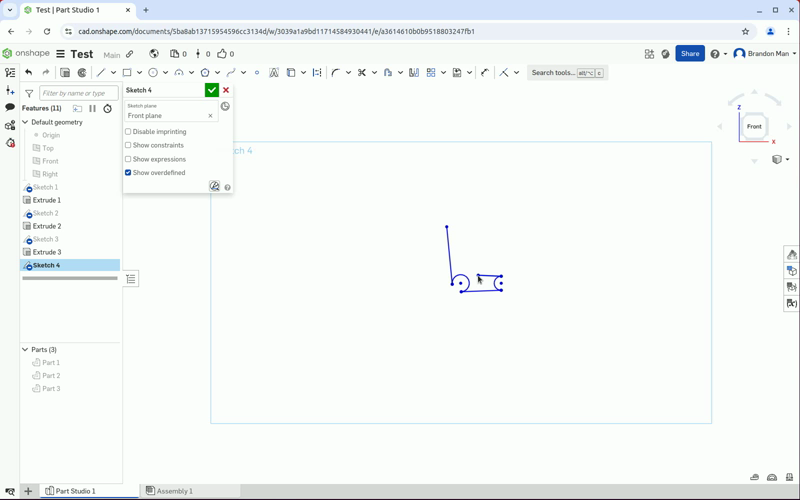
mouse_move(478, 275)
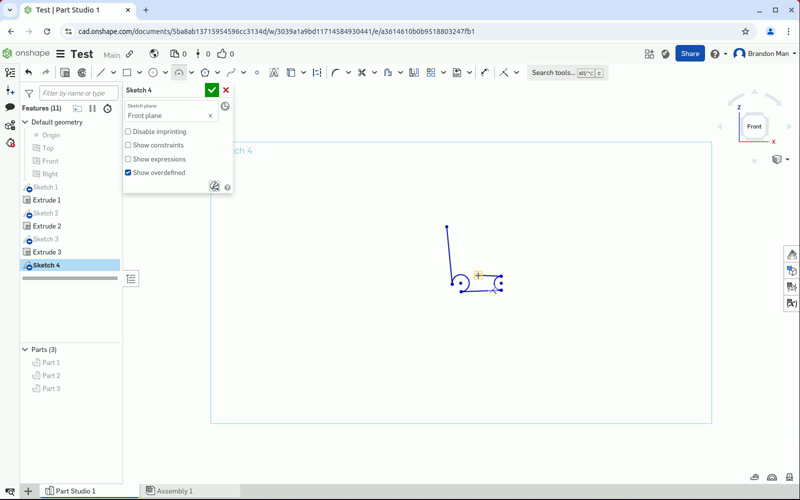
click(478, 275)
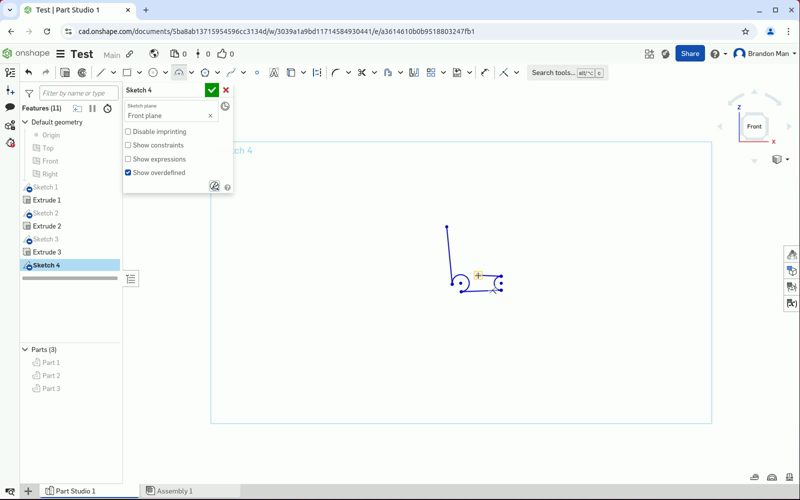
key_down(shift)
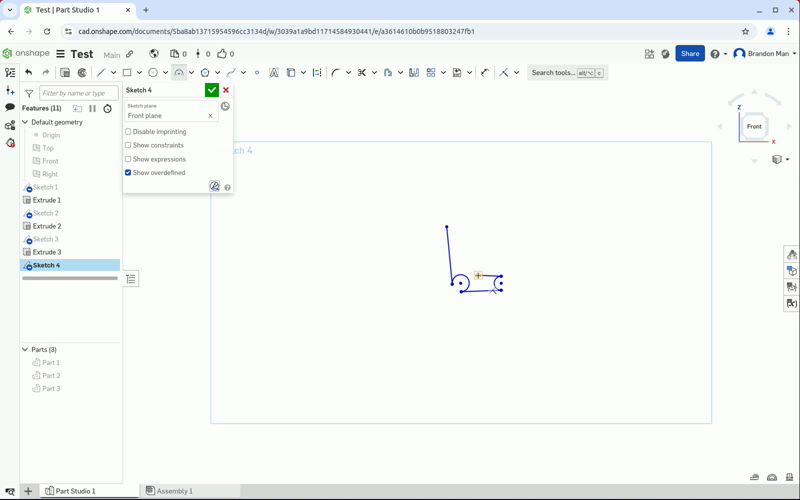
mouse_move(471, 267)
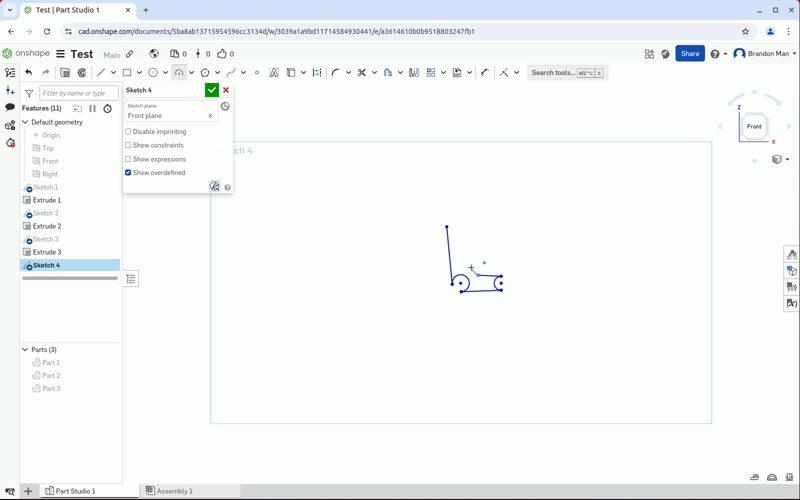
click(471, 267)
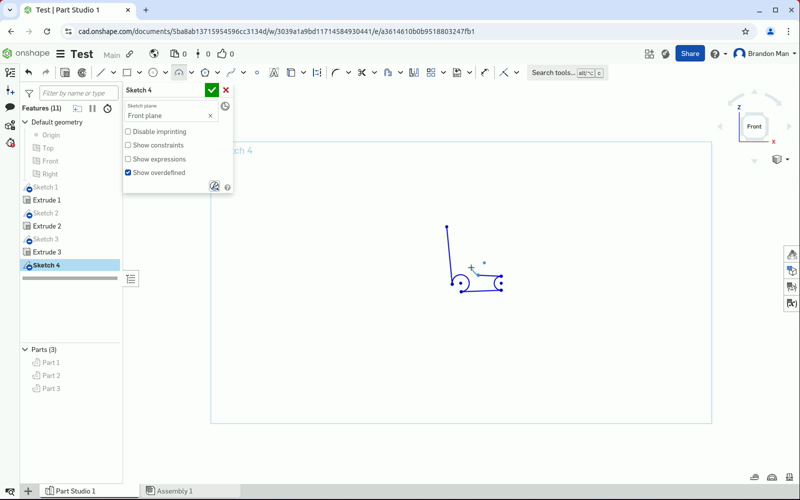
mouse_move(472, 272)
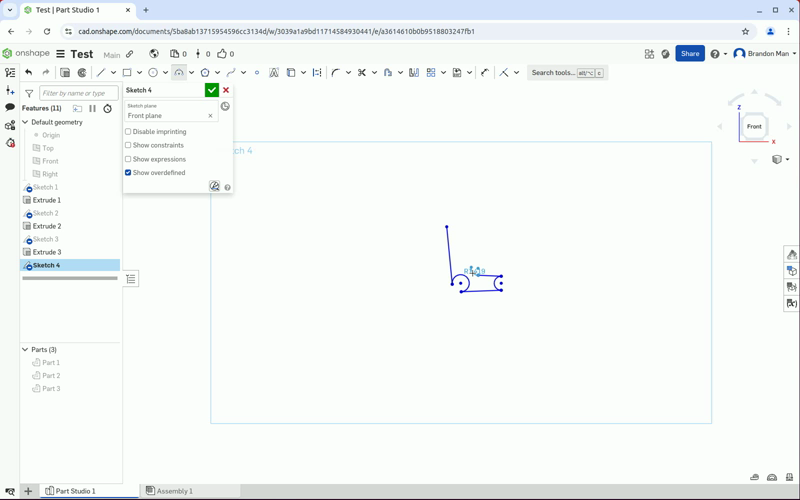
click(472, 272)
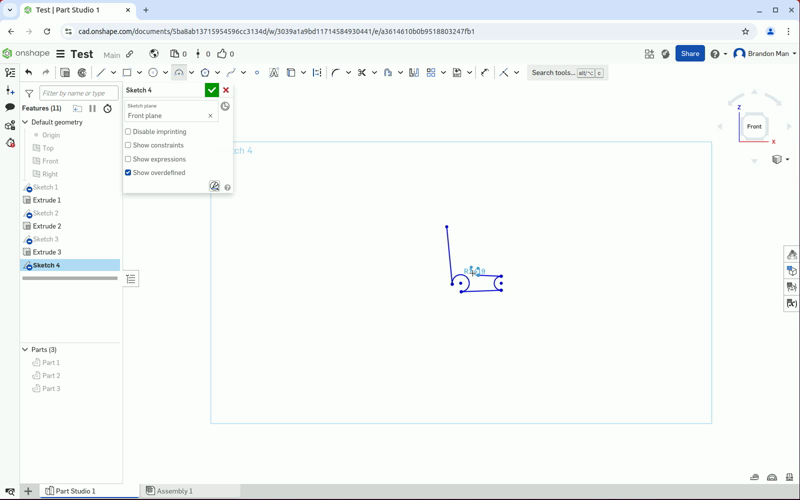
key_up(shift)
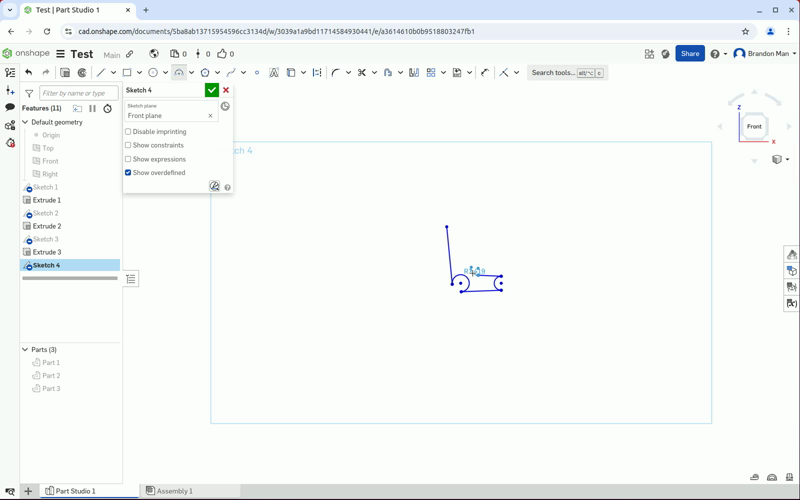
key(esc)
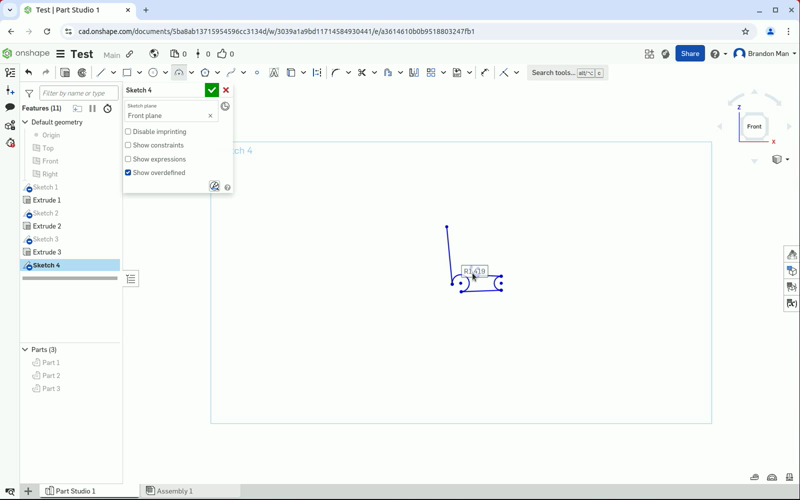
key(l)
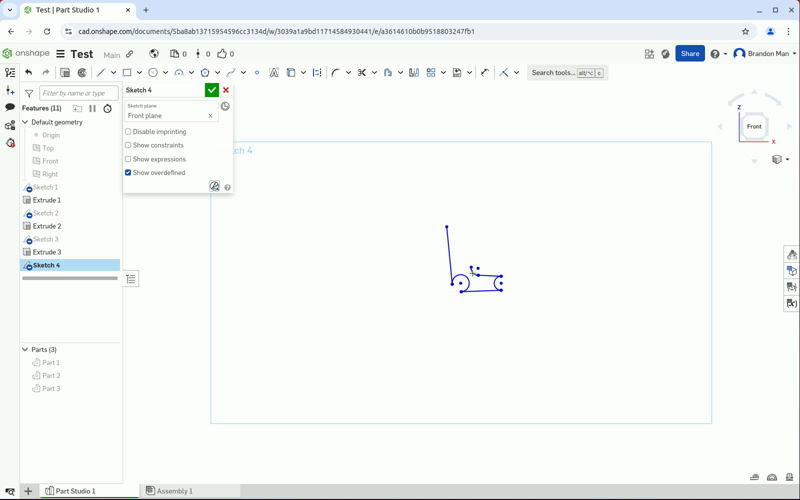
mouse_move(471, 267)
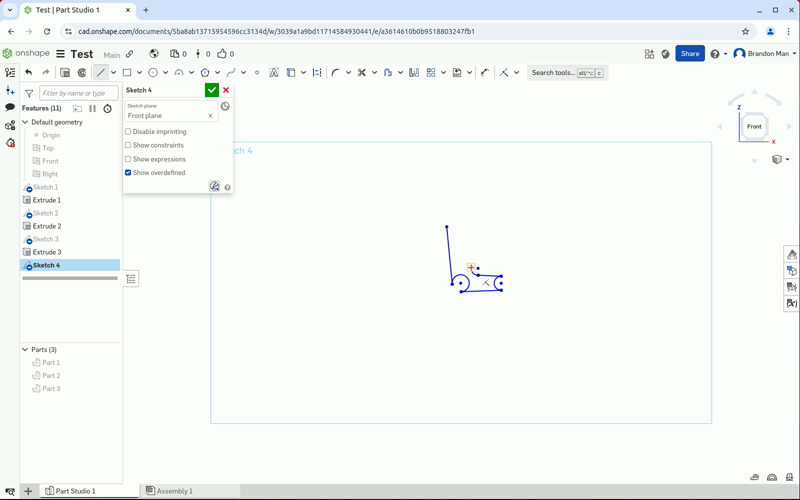
click(471, 267)
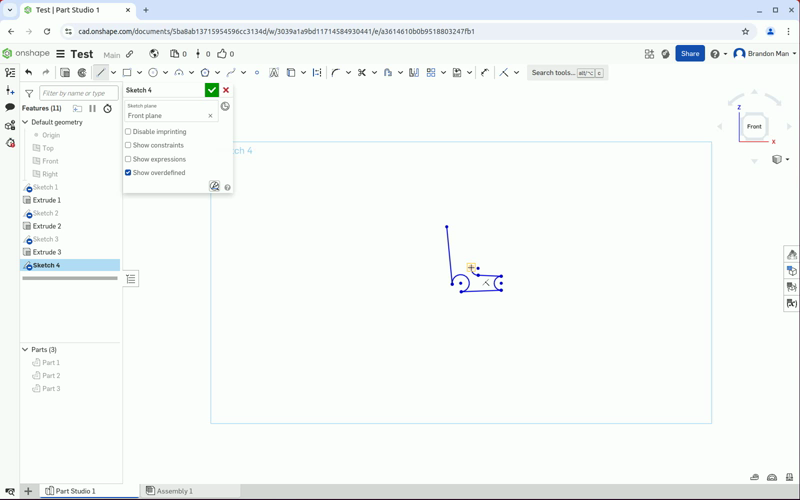
key_down(shift)
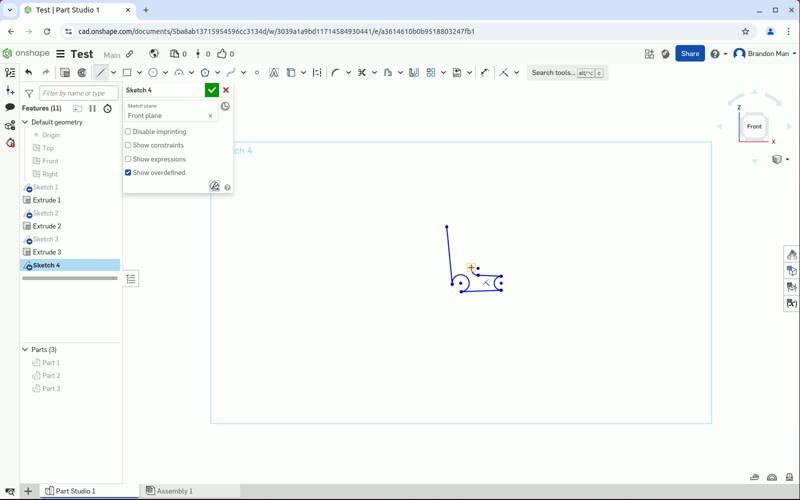
mouse_move(501, 267)
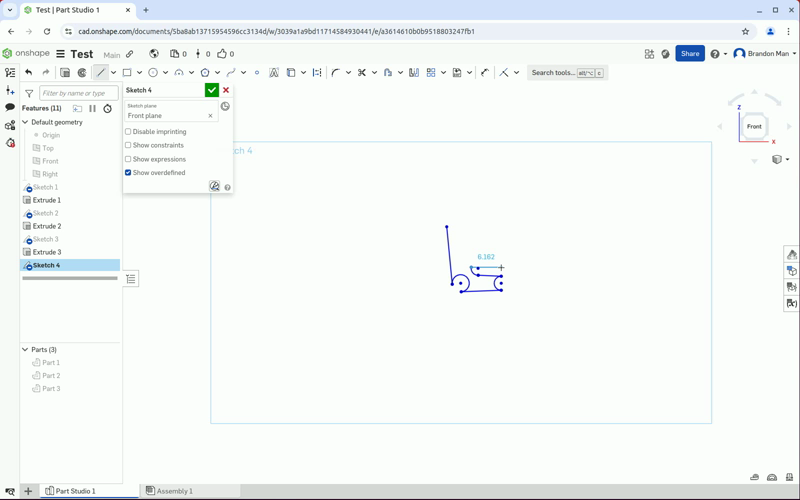
mouse_move(475, 226)
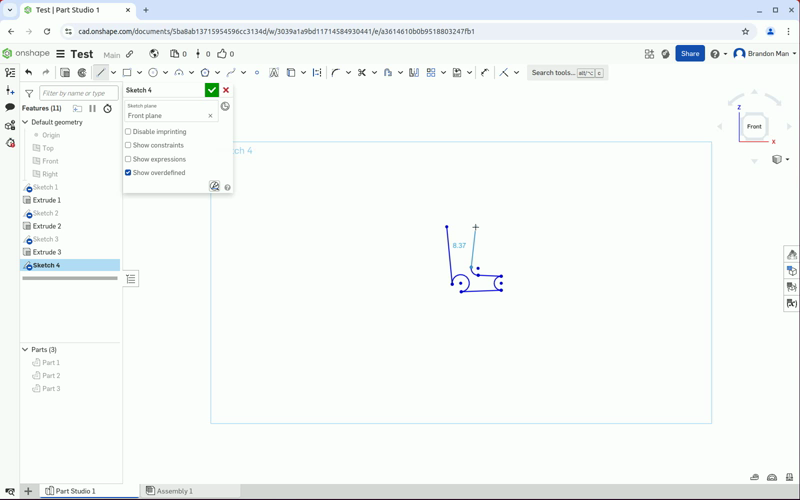
click(475, 226)
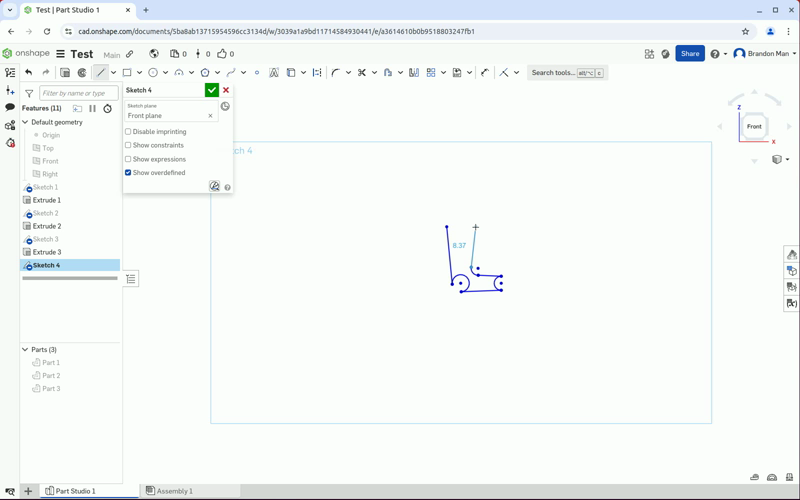
key_up(shift)
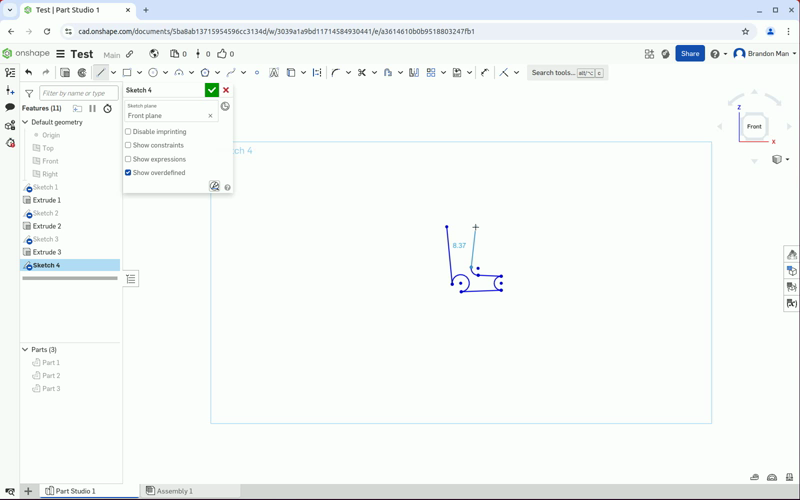
key(esc)
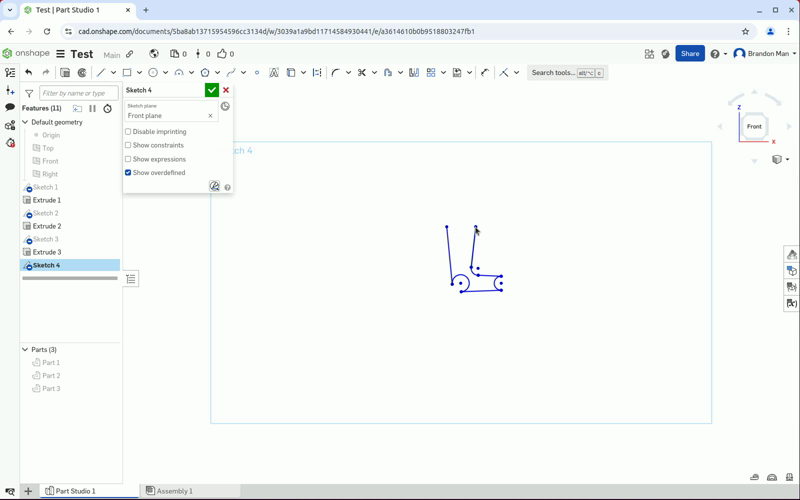
key(a)
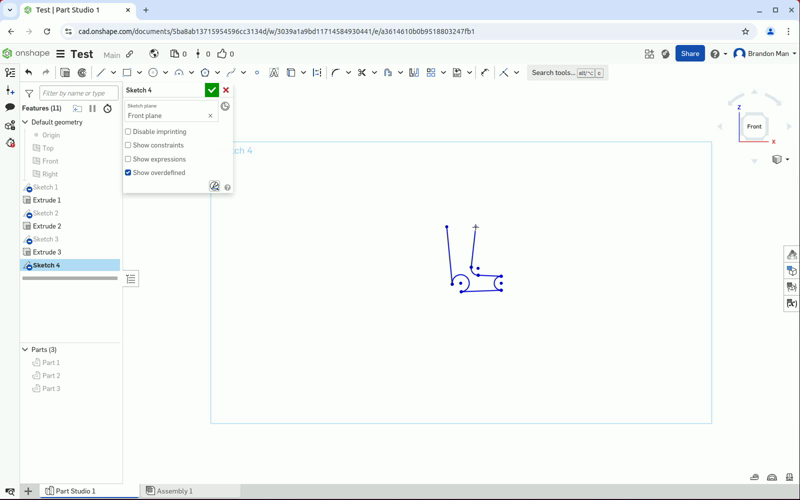
mouse_move(475, 226)
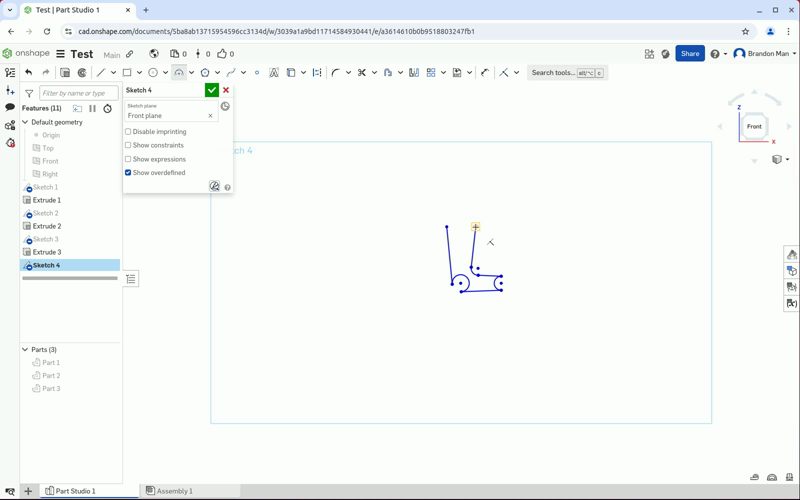
click(475, 226)
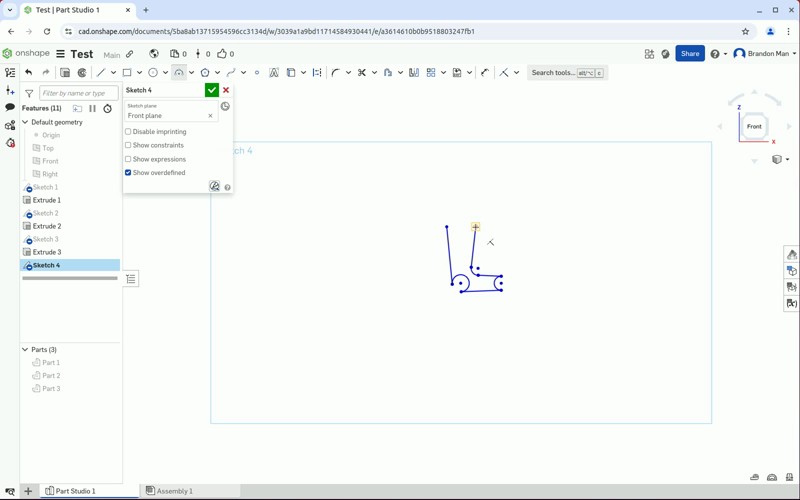
mouse_move(446, 226)
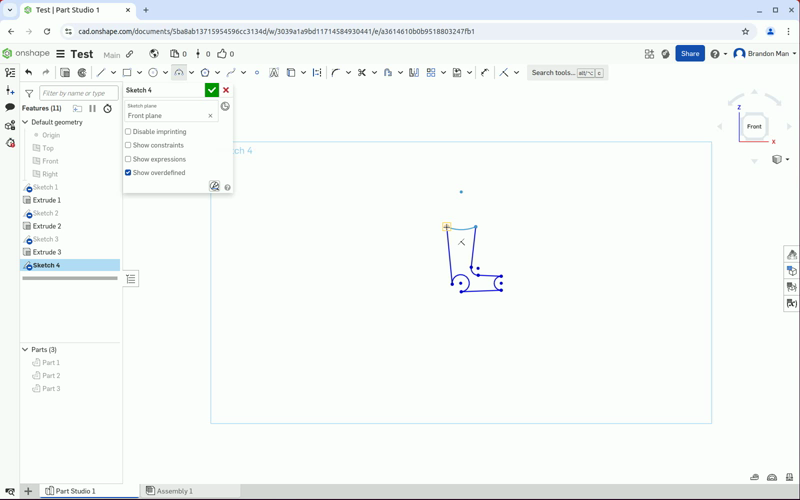
click(446, 226)
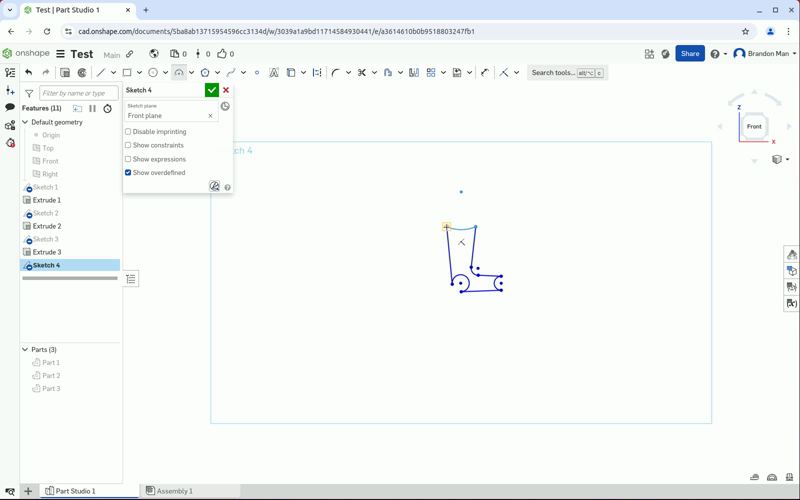
key_down(shift)
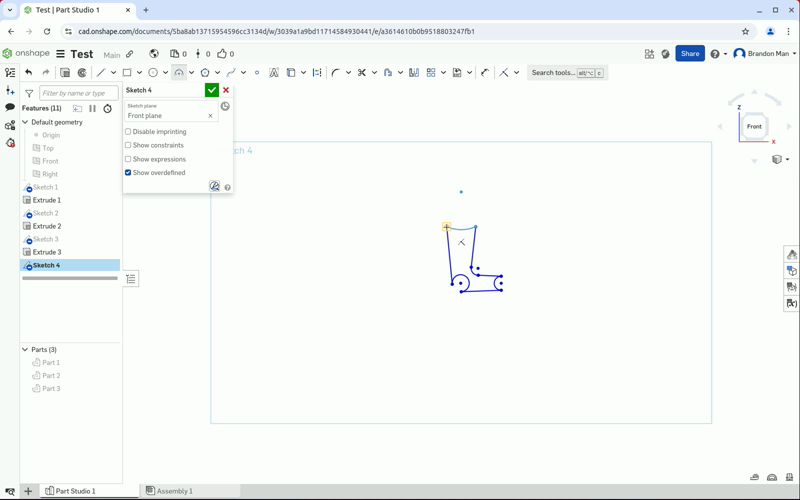
mouse_move(461, 239)
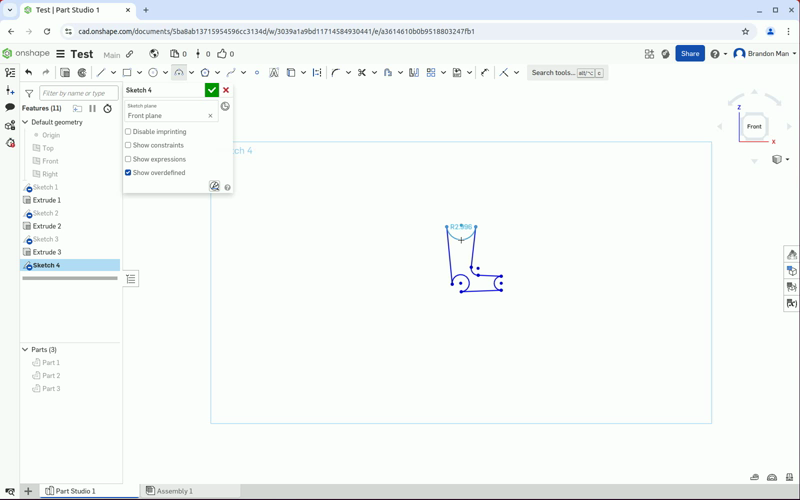
click(461, 239)
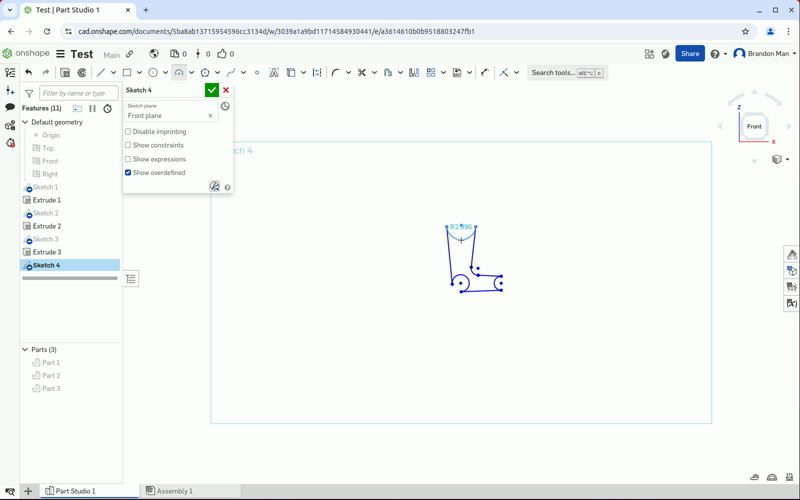
key_up(shift)
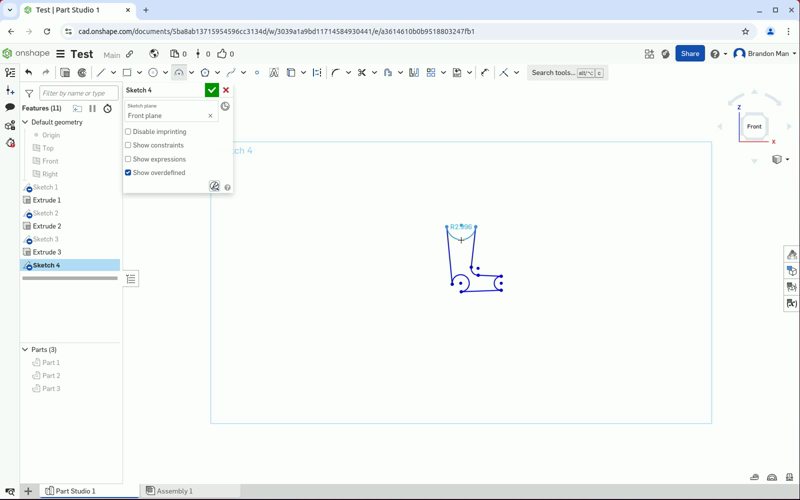
key(esc)
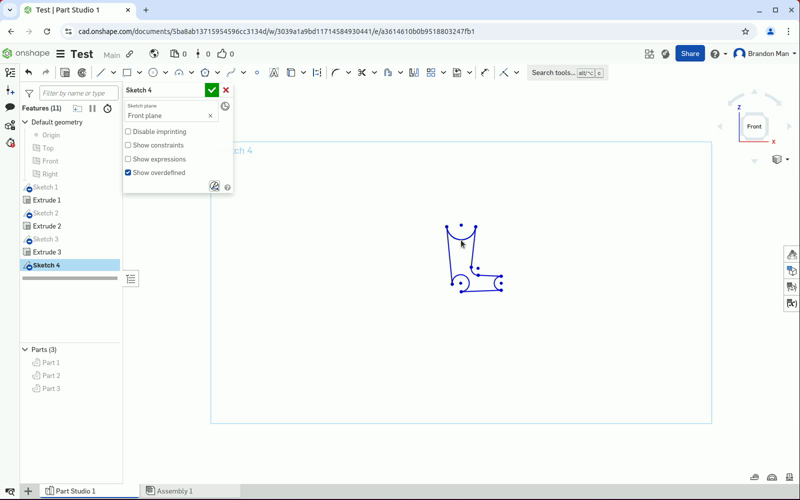
mouse_move(468, 251)
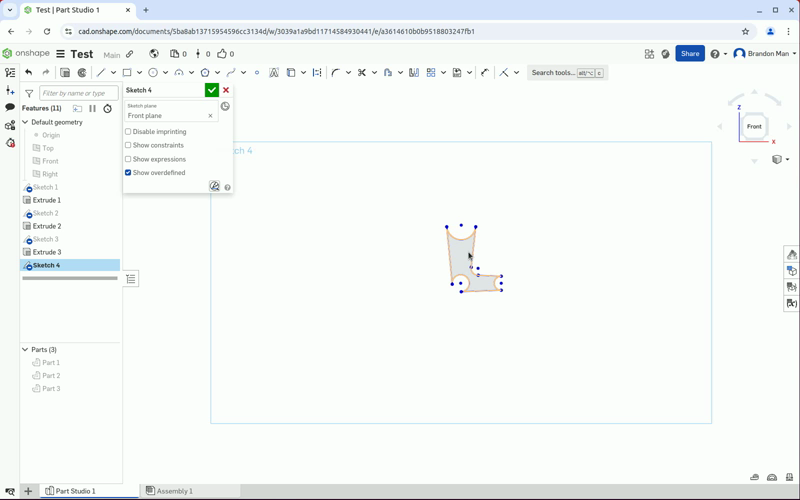
scroll(6)
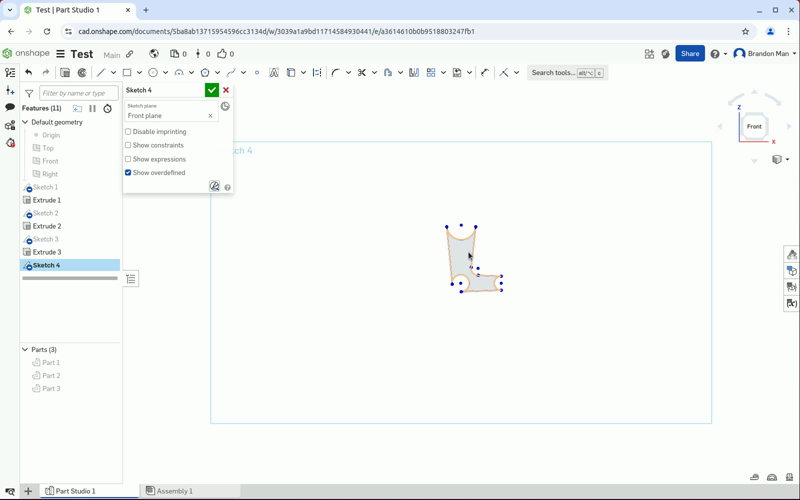
scroll(6)
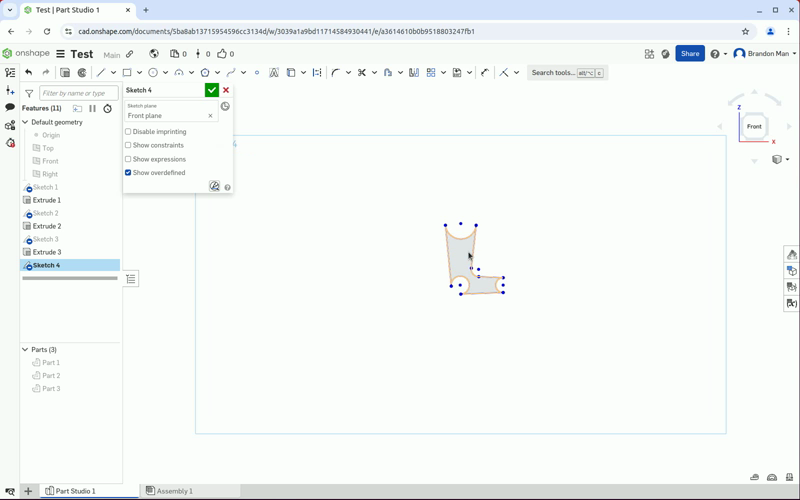
scroll(6)
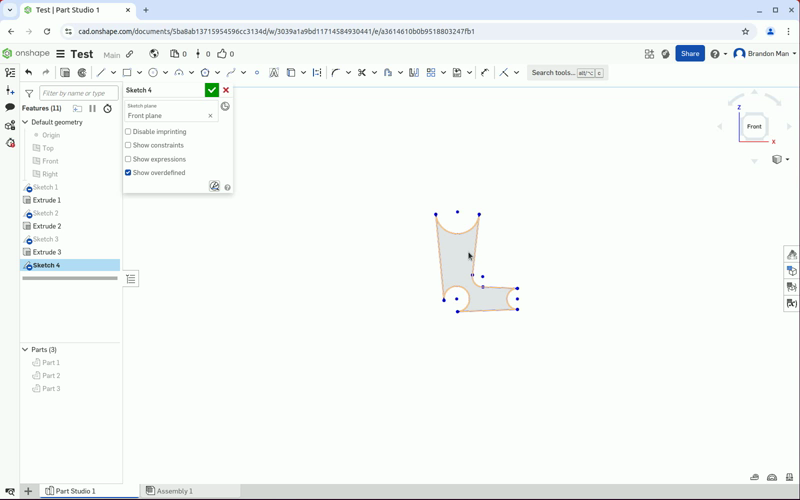
scroll(6)
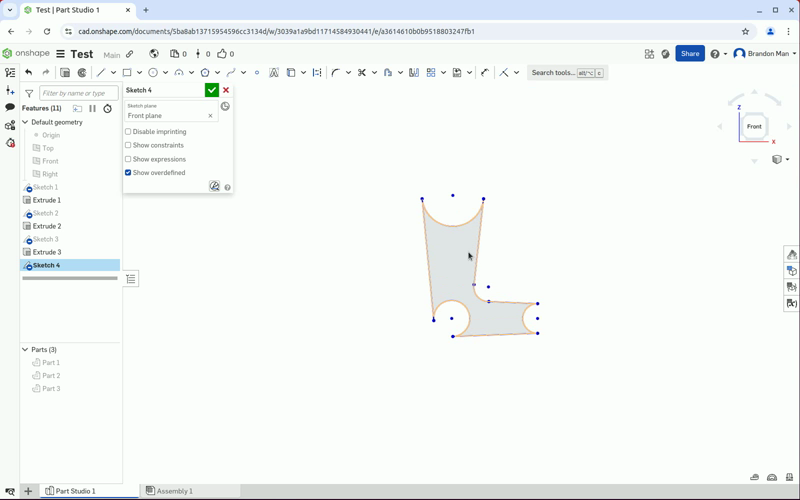
scroll(6)
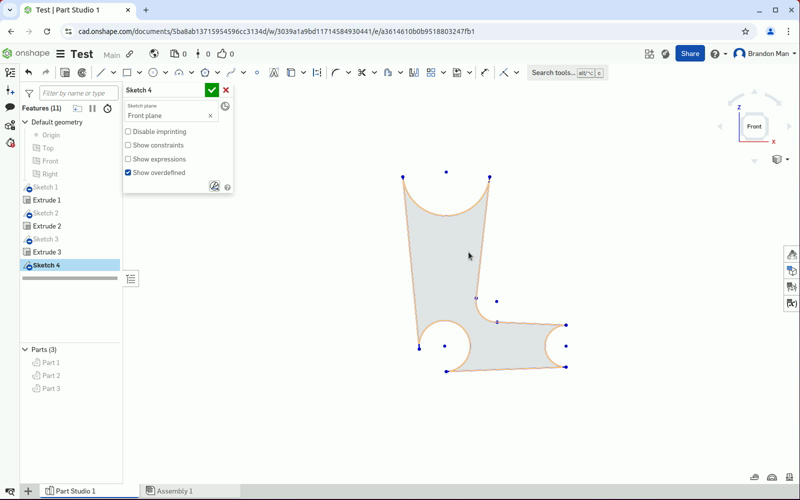
scroll(6)
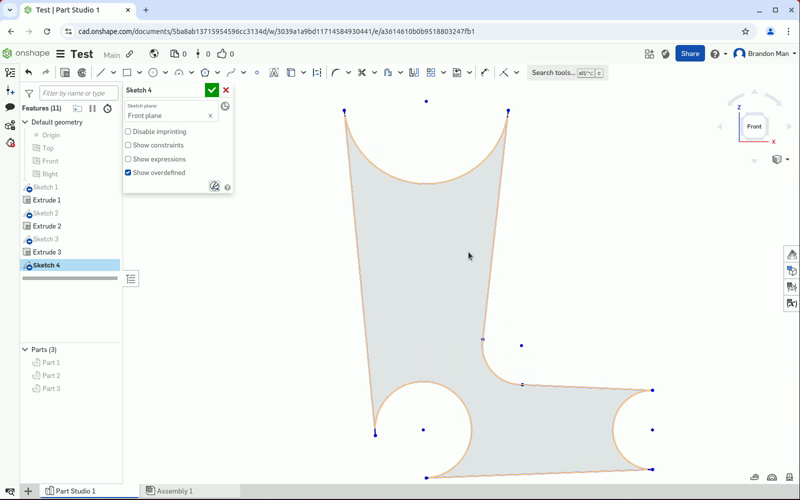
scroll(6)
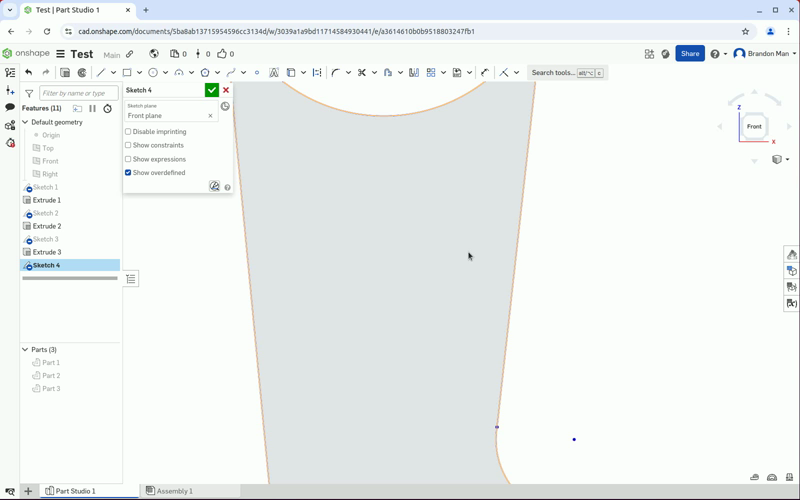
click(468, 251)
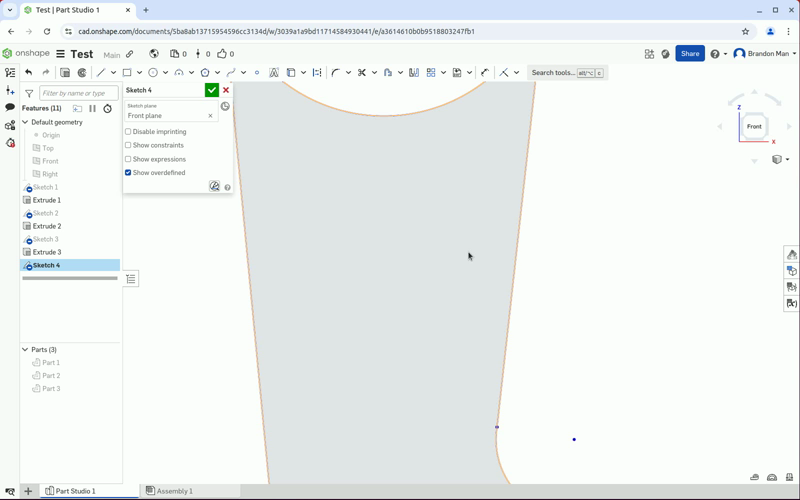
scroll(-6)
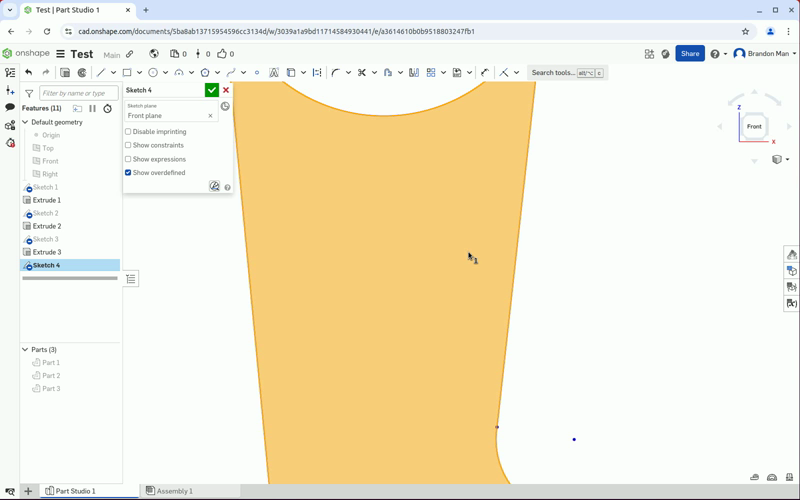
scroll(-6)
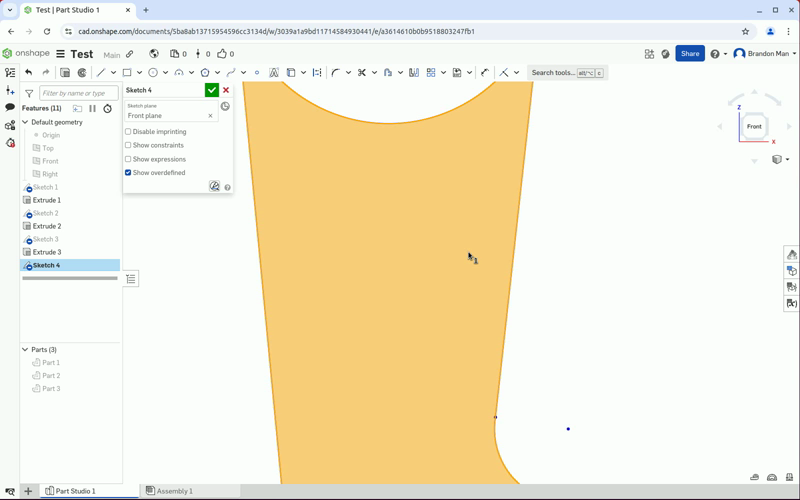
scroll(-6)
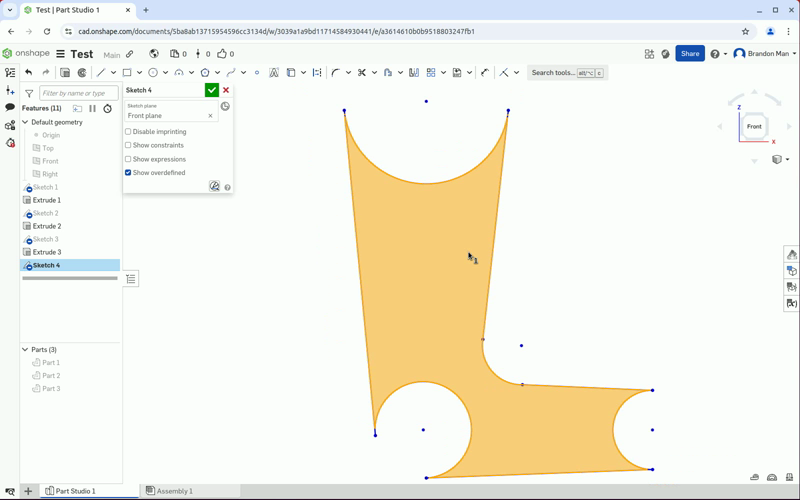
scroll(-6)
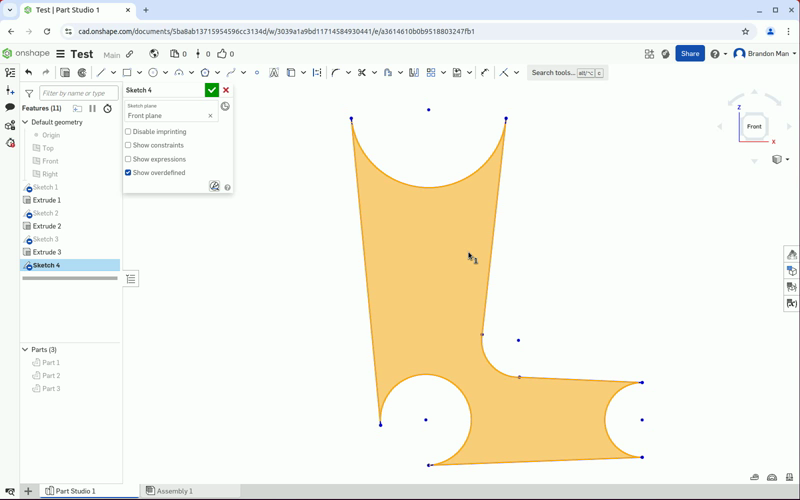
scroll(-6)
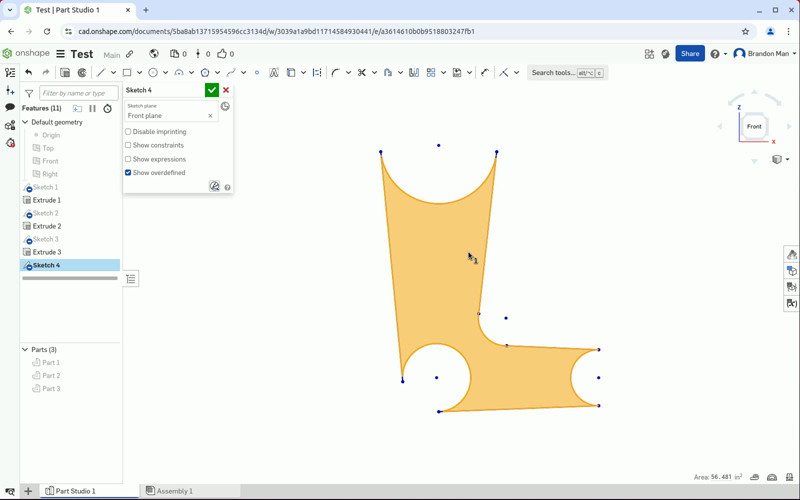
scroll(-6)
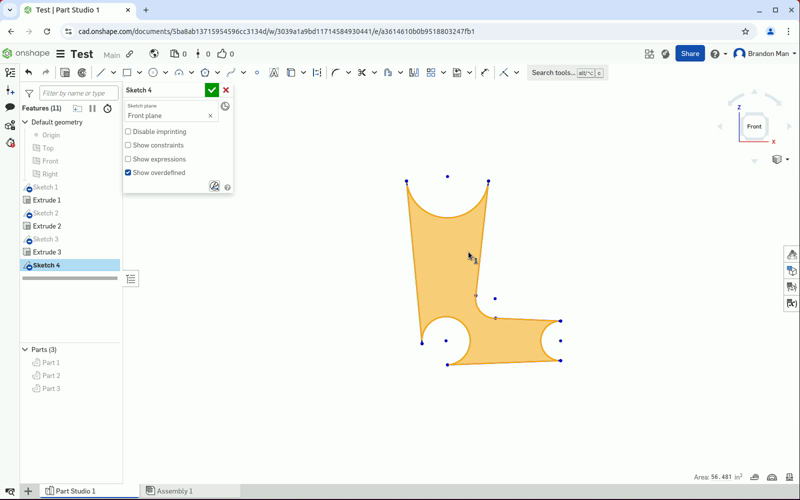
scroll(-6)
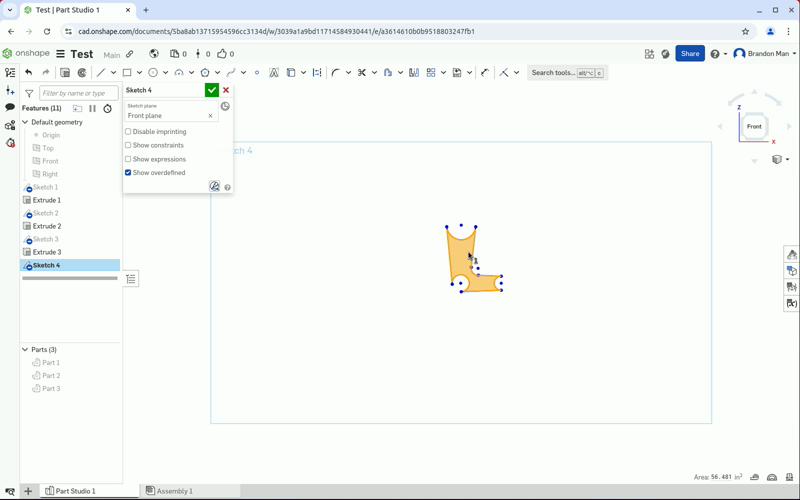
mouse_move(73, 352)
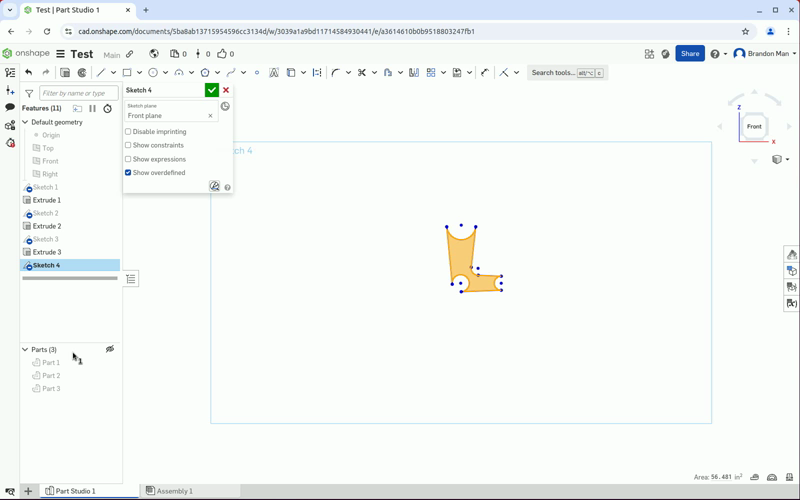
key(shift+y)
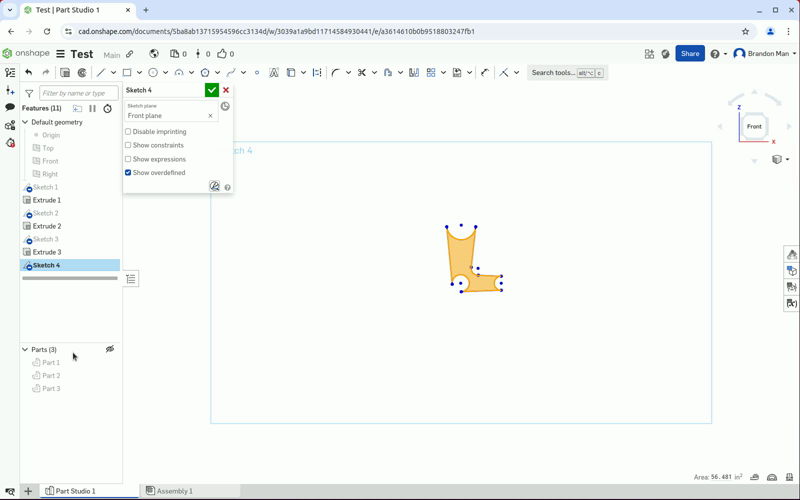
key(shift+e)
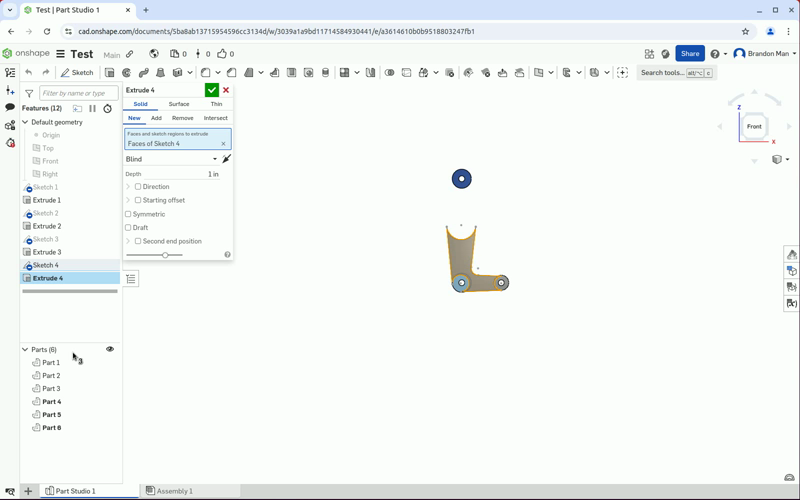
mouse_move(143, 106)
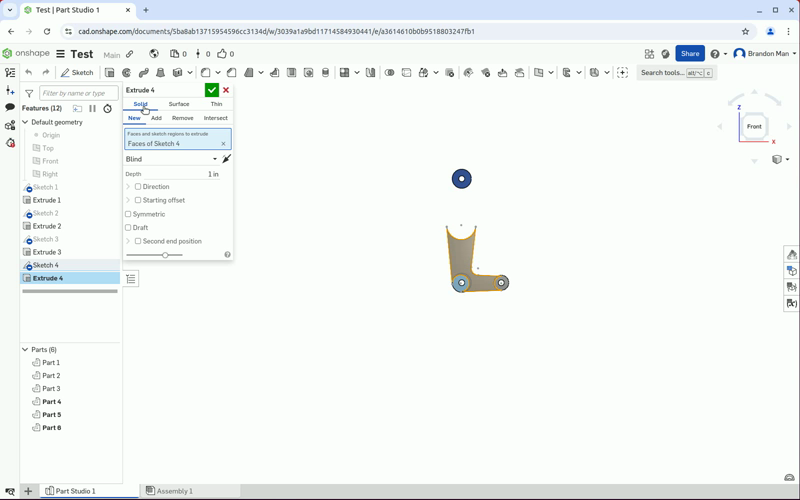
click(143, 106)
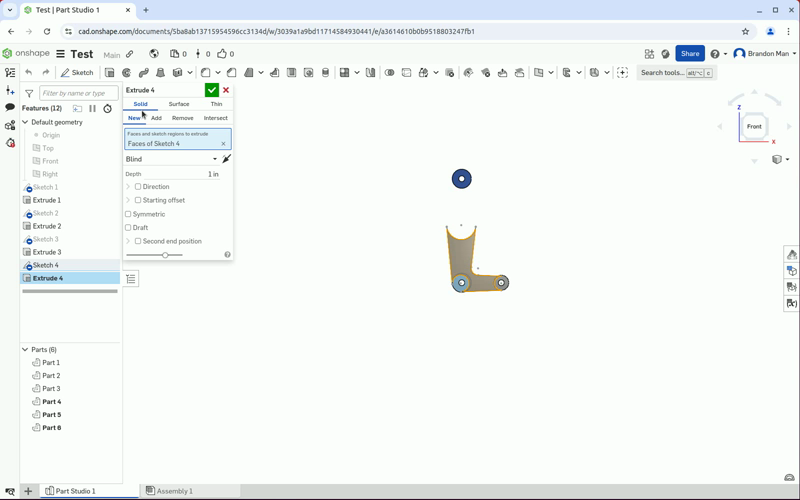
mouse_move(137, 120)
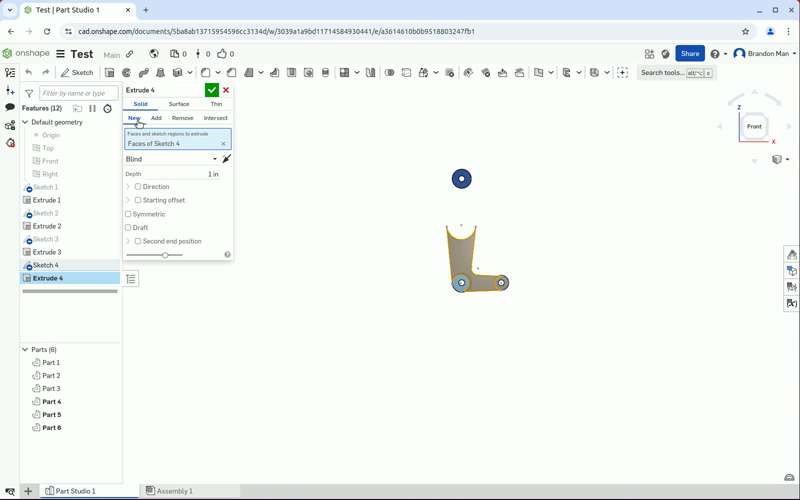
click(137, 120)
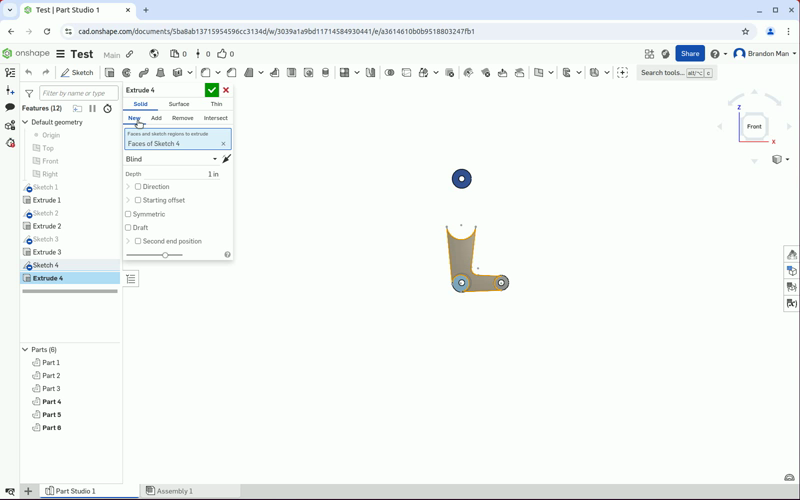
key(tab, 4)
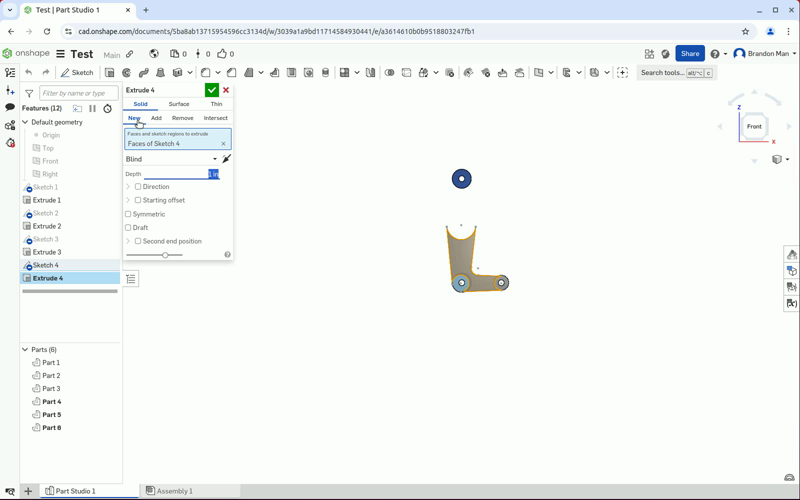
text(0.481)
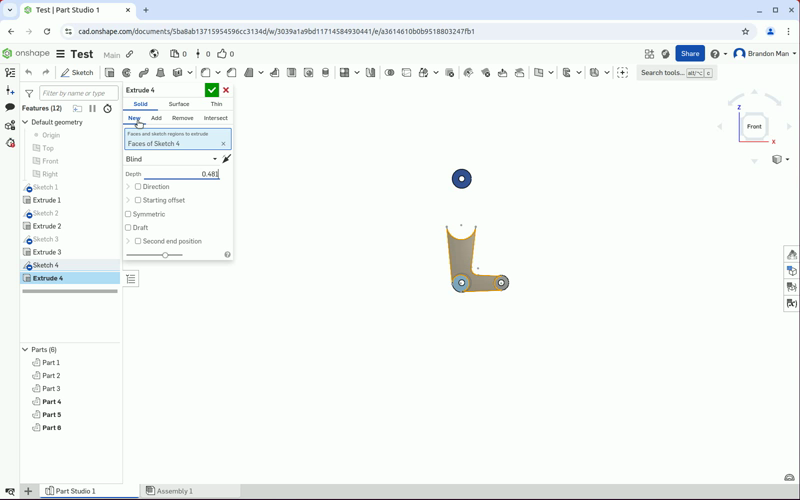
key(enter)
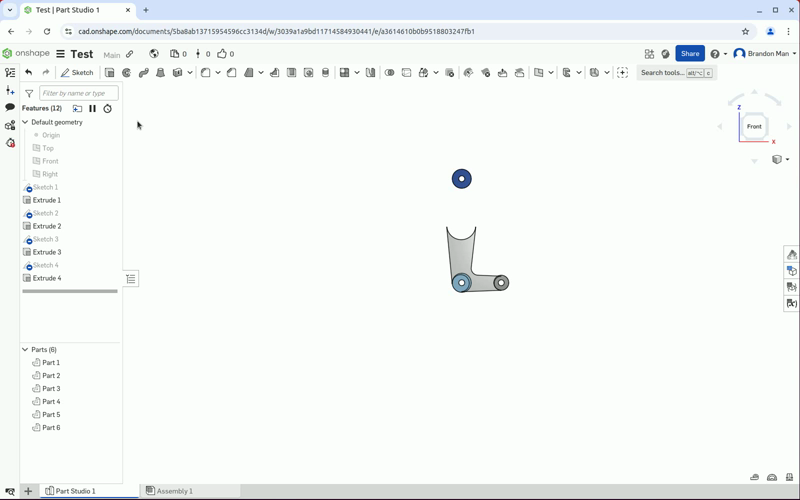
key(shift+h)
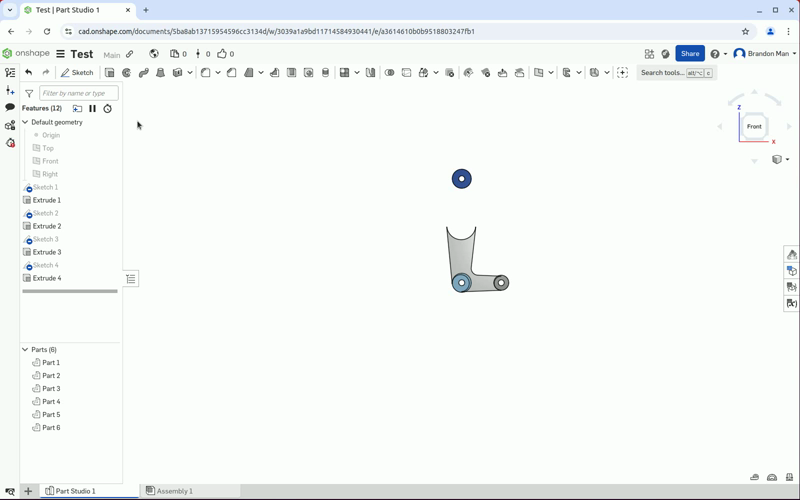
key(shift+h)
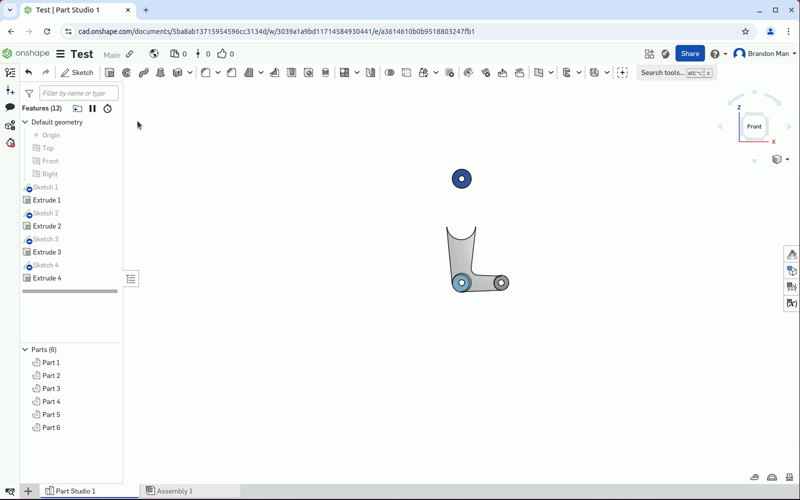
mouse_move(73, 189)
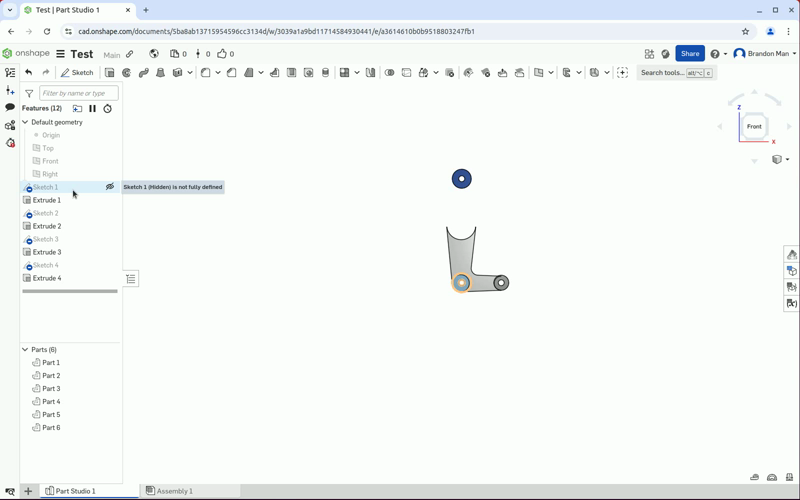
click(73, 189)
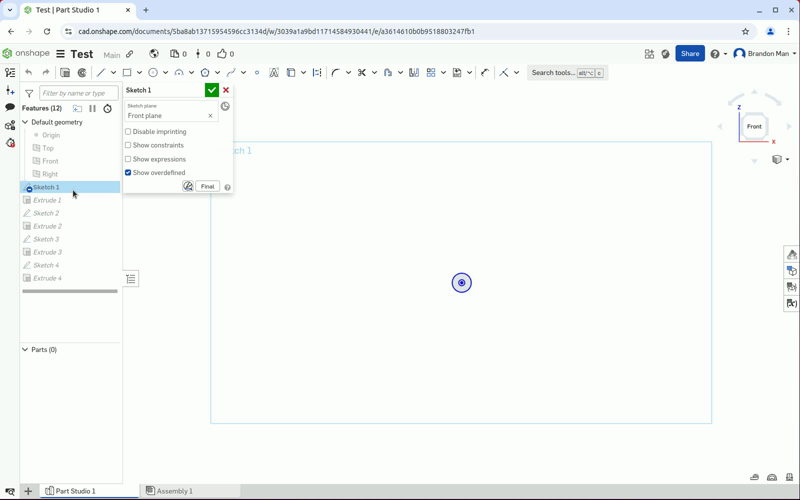
mouse_move(229, 92)
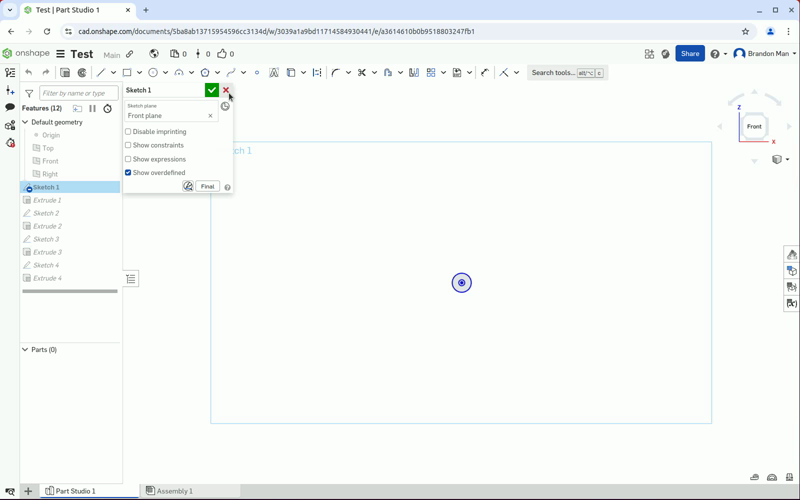
click(229, 92)
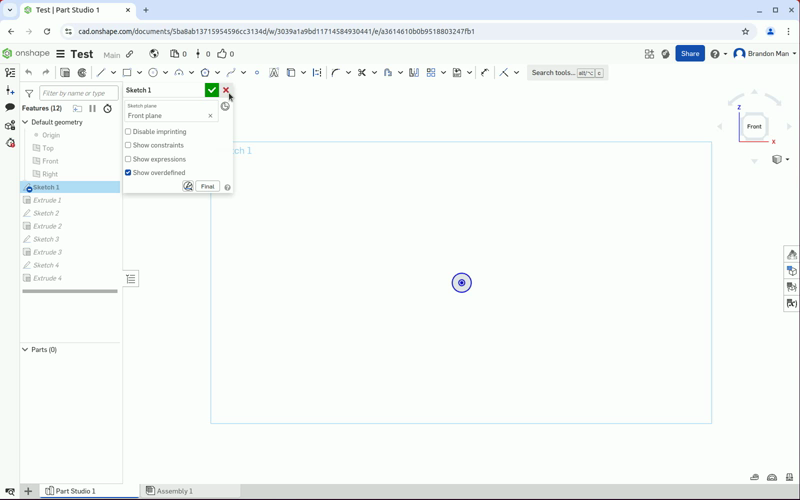
key(shift+s)
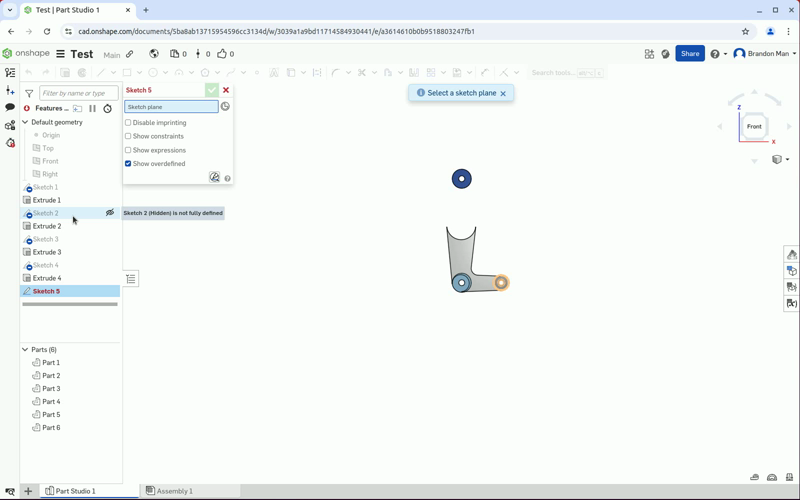
scroll(3)
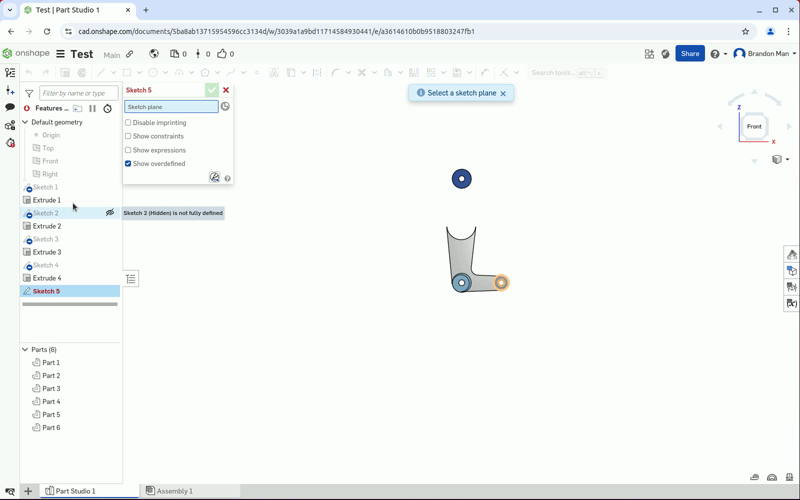
mouse_move(73, 163)
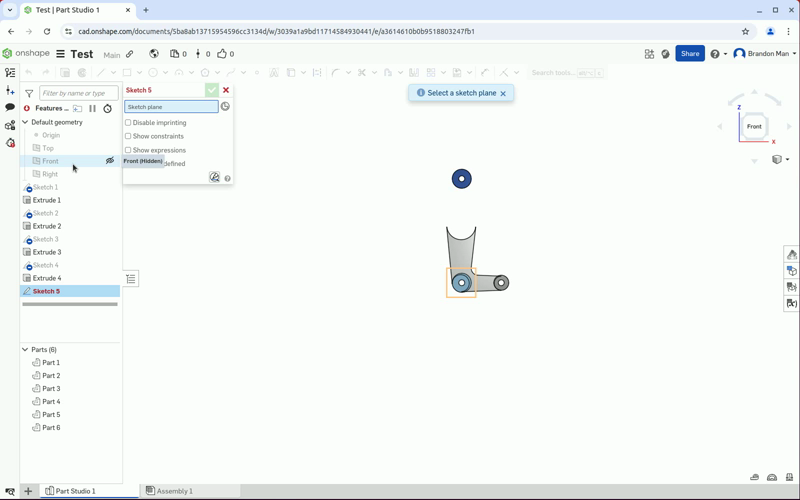
click(73, 163)
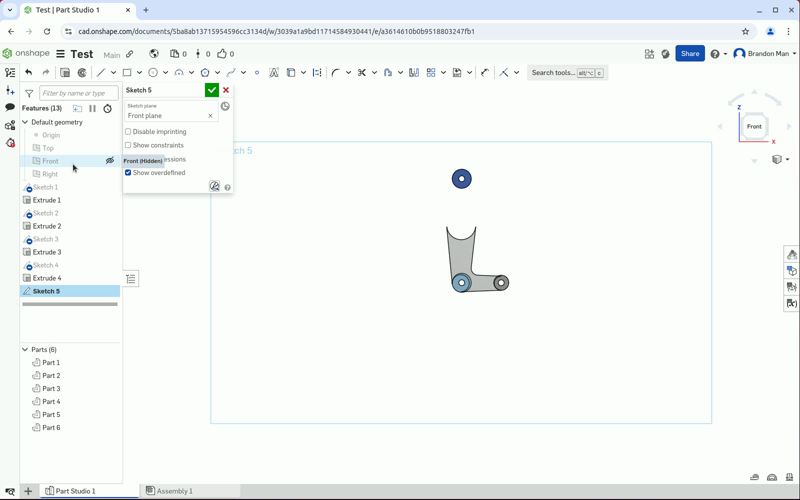
mouse_move(73, 352)
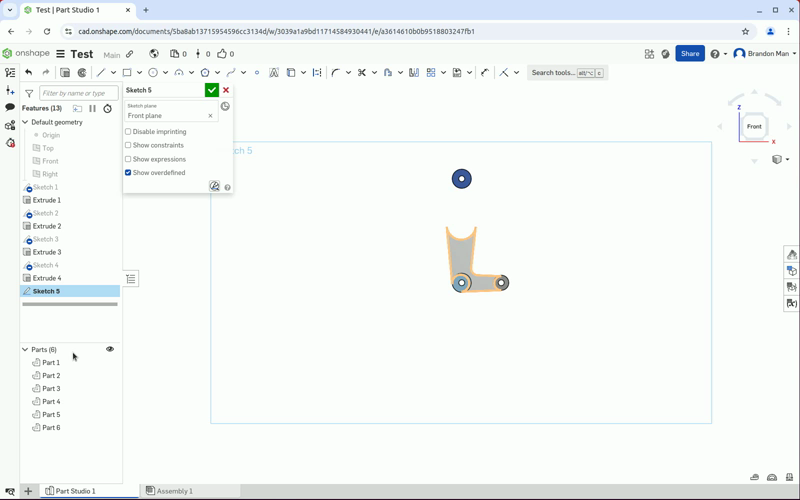
key(y)
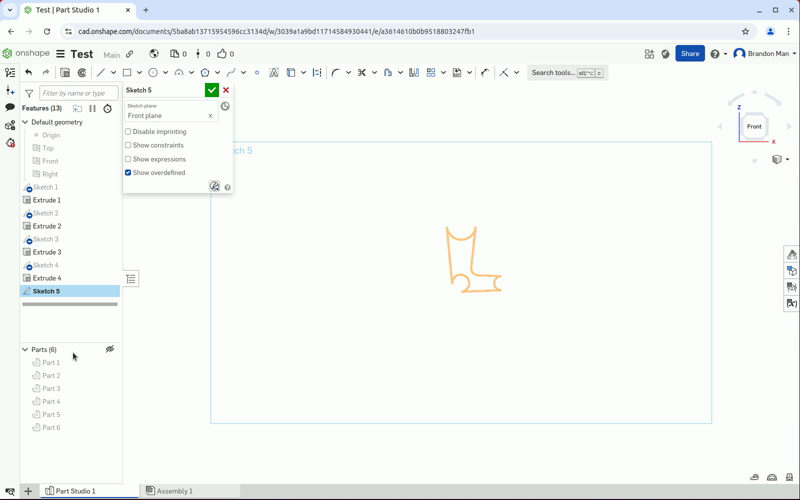
key(c)
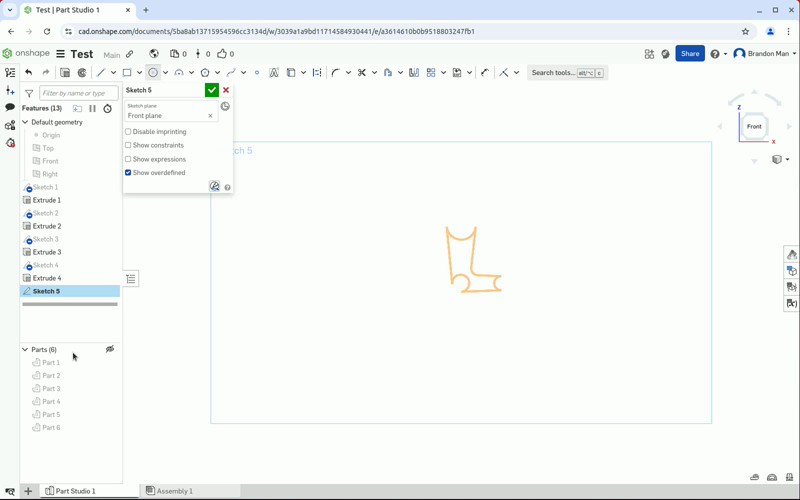
key_down(shift)
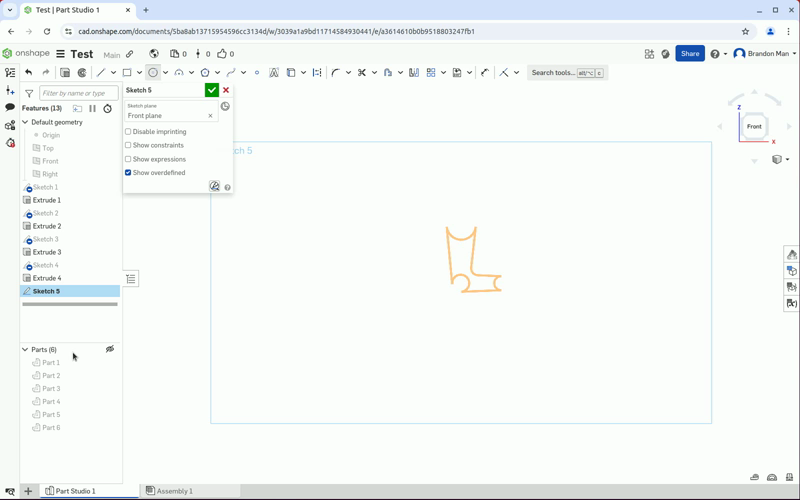
mouse_move(461, 225)
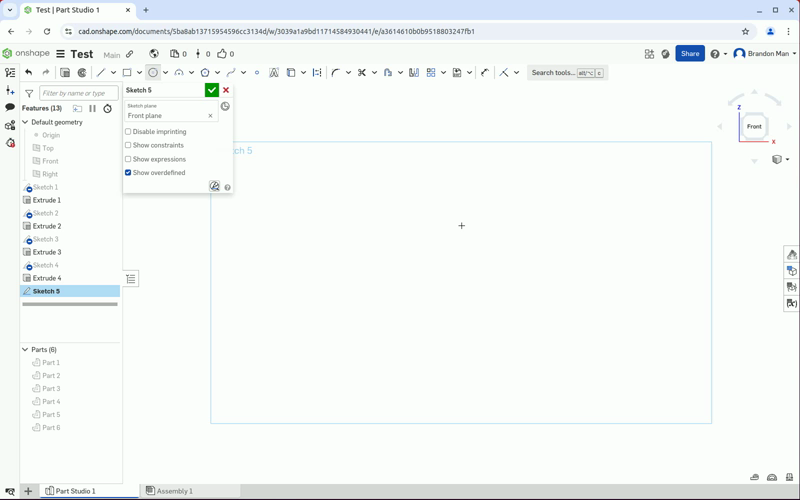
click(461, 225)
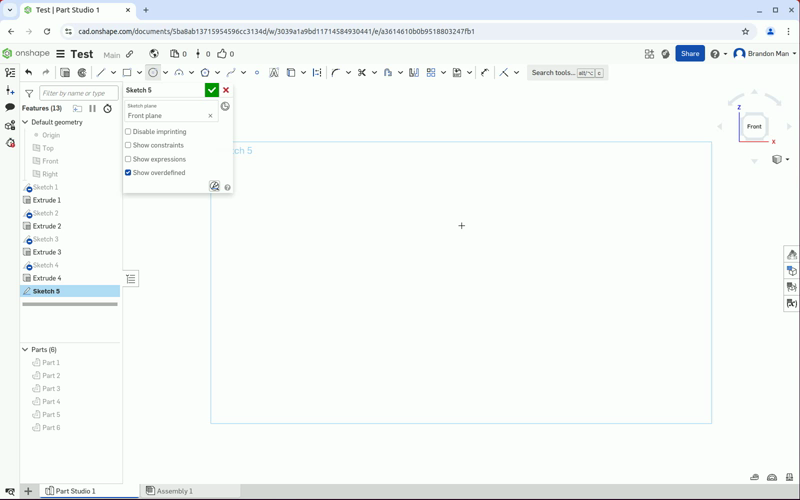
key_up(shift)
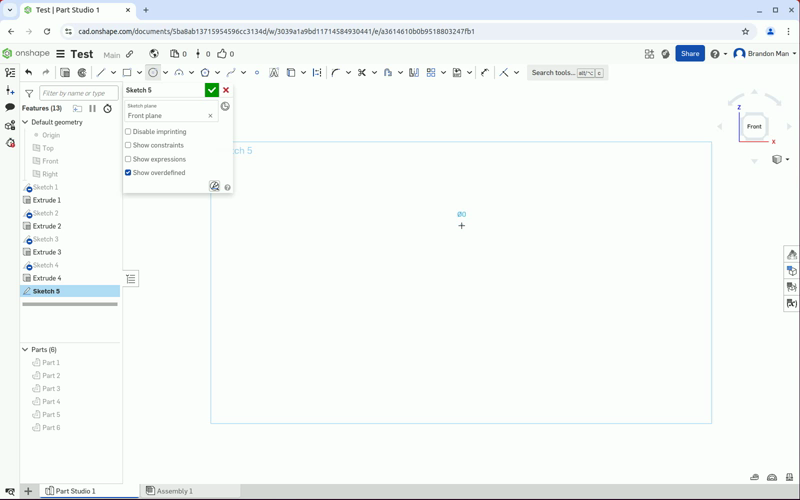
mouse_move(477, 225)
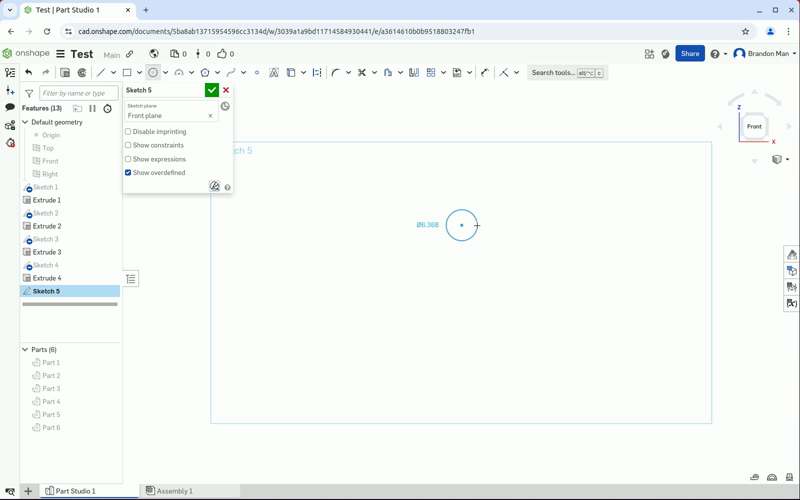
click(477, 225)
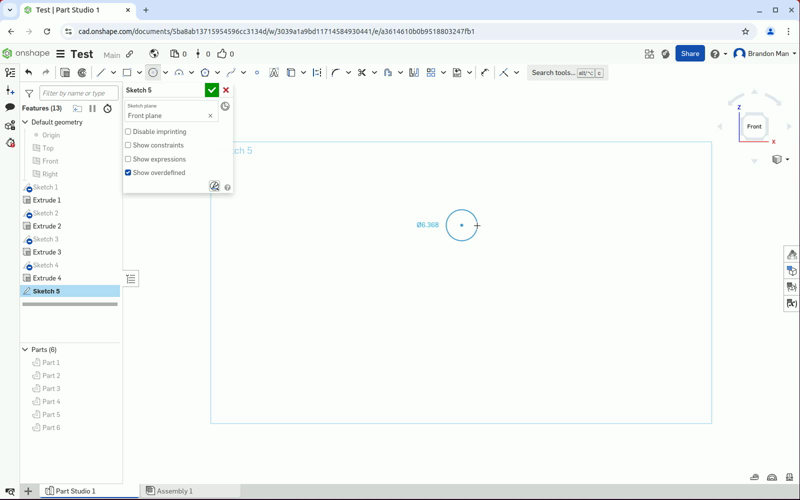
key(esc)
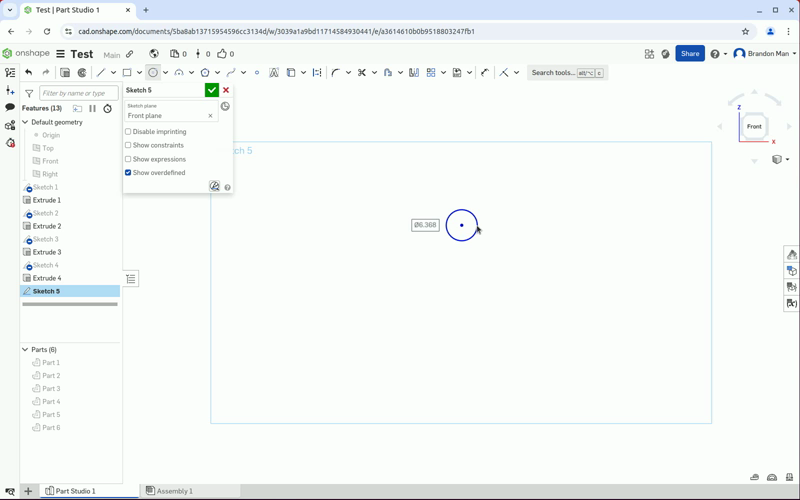
key(c)
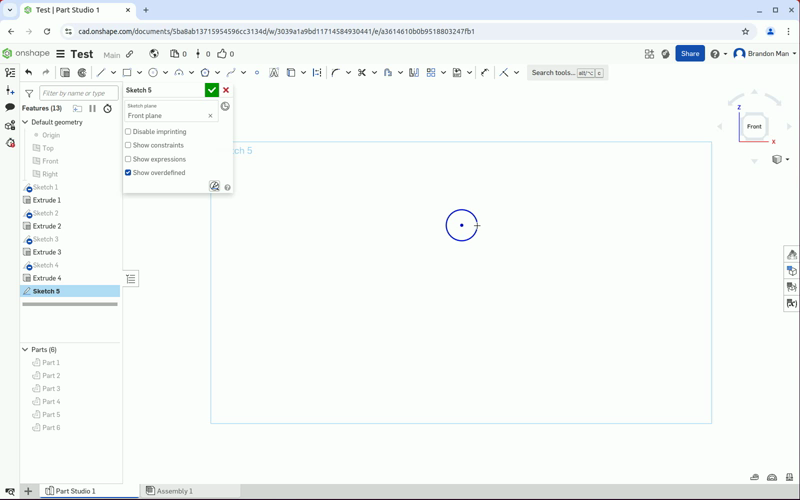
key_down(shift)
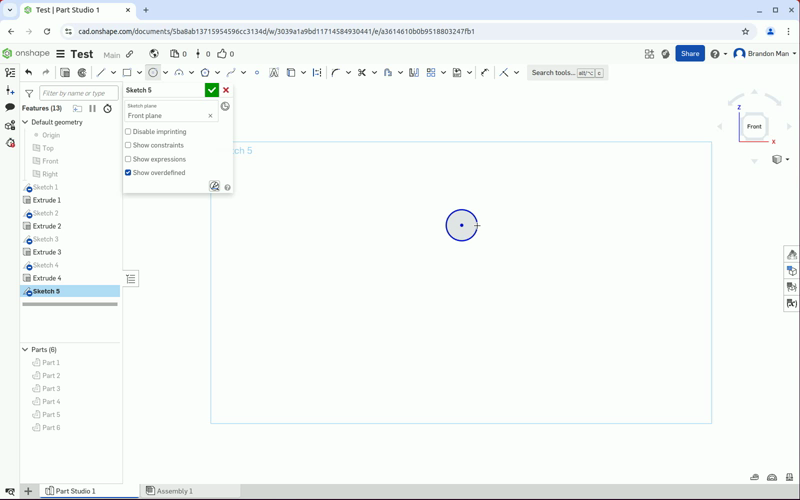
mouse_move(461, 225)
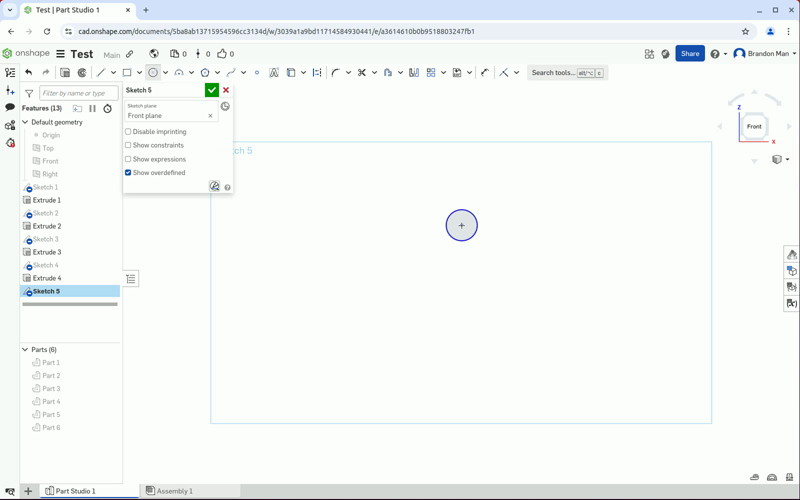
click(461, 225)
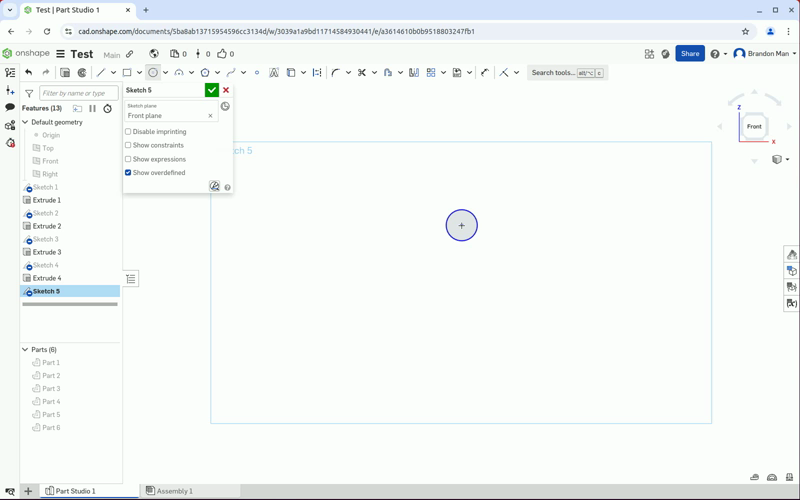
key_up(shift)
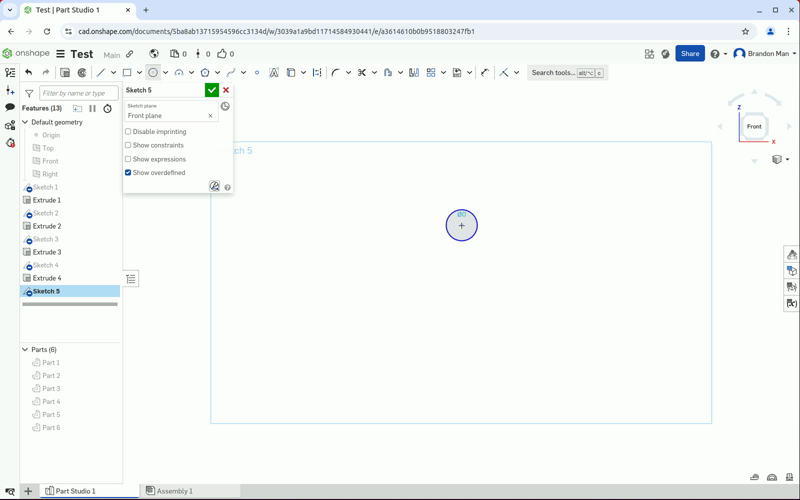
mouse_move(465, 225)
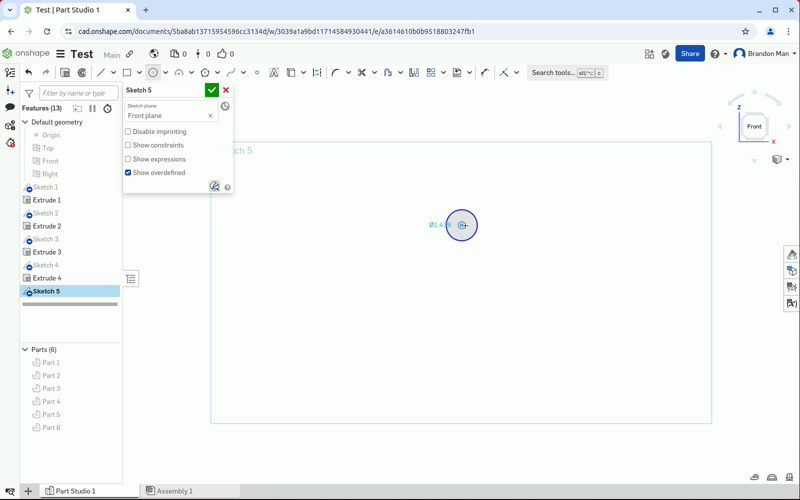
scroll(6)
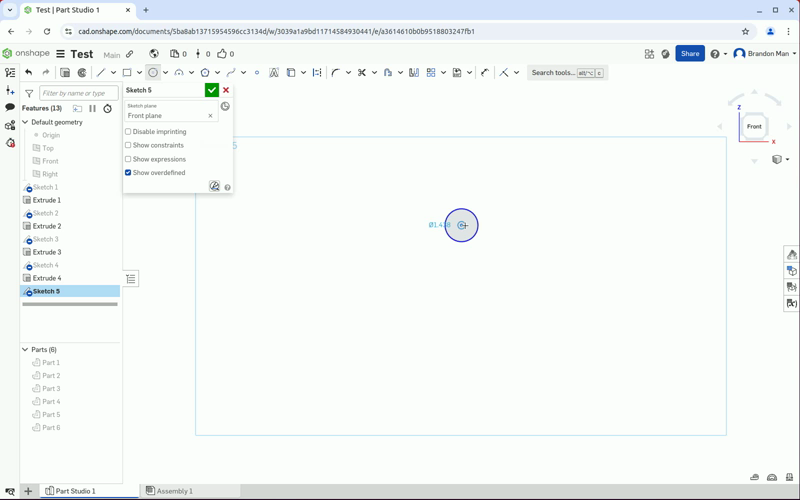
scroll(6)
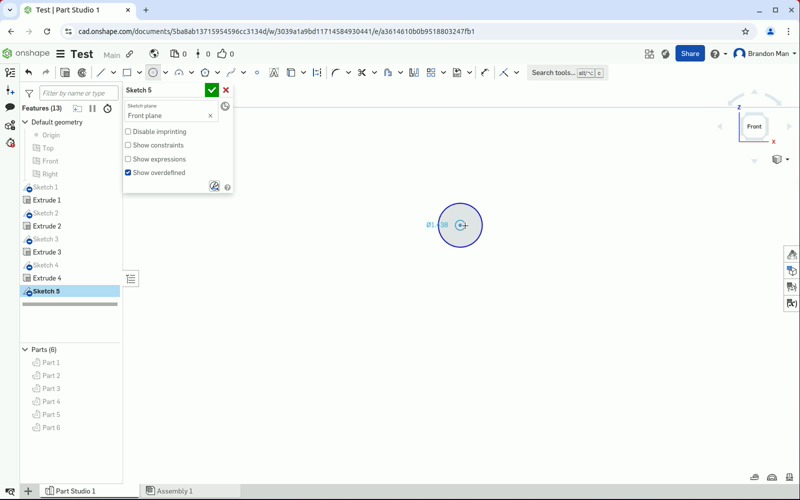
scroll(6)
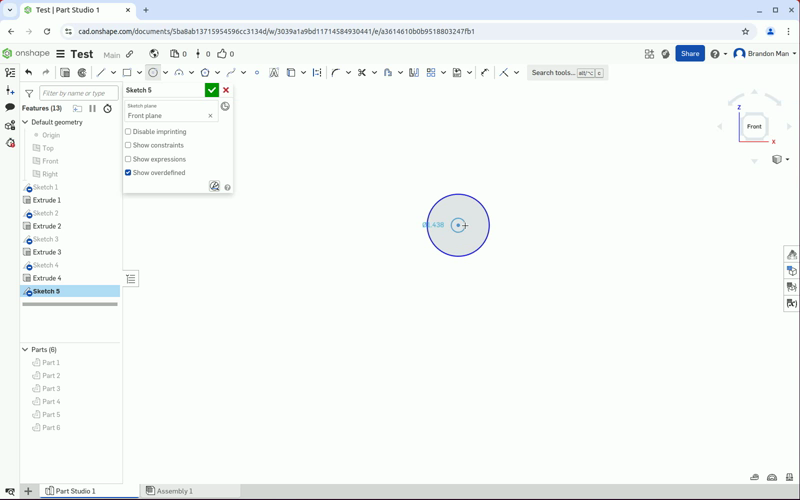
scroll(6)
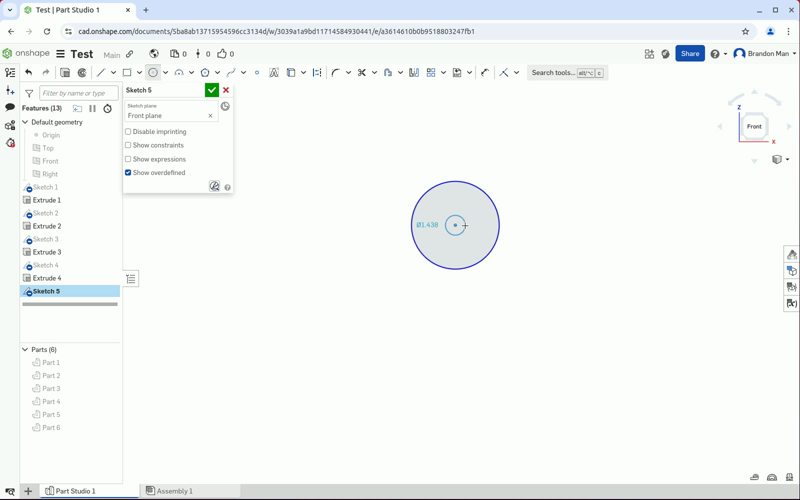
scroll(6)
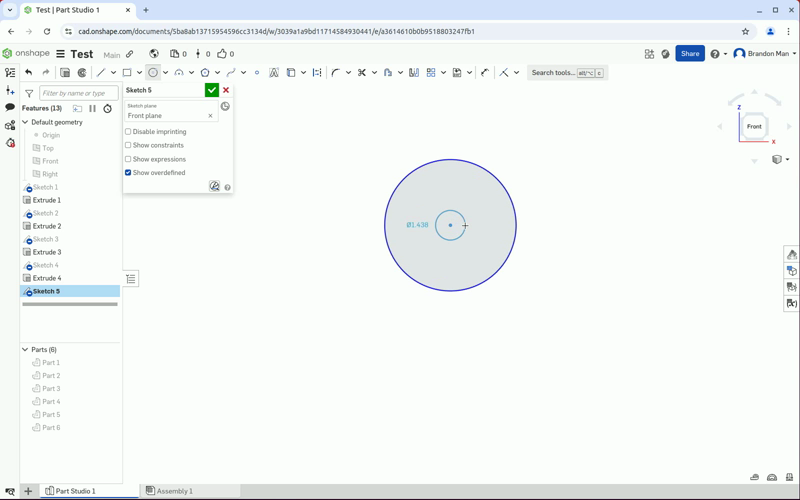
scroll(6)
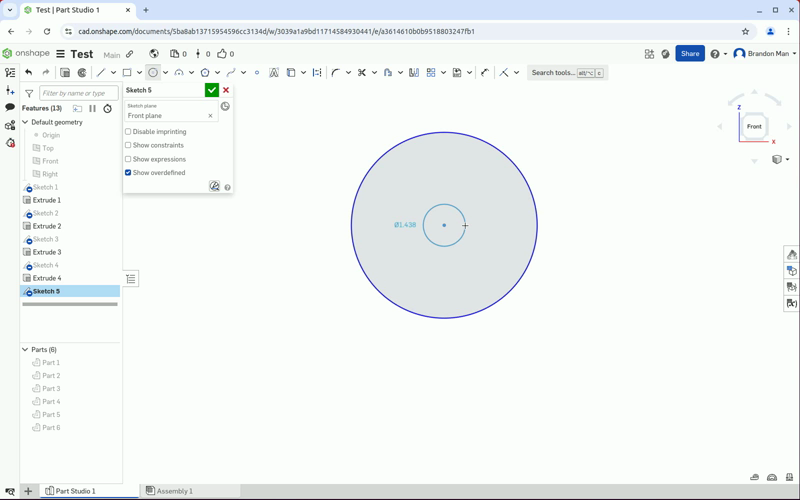
scroll(6)
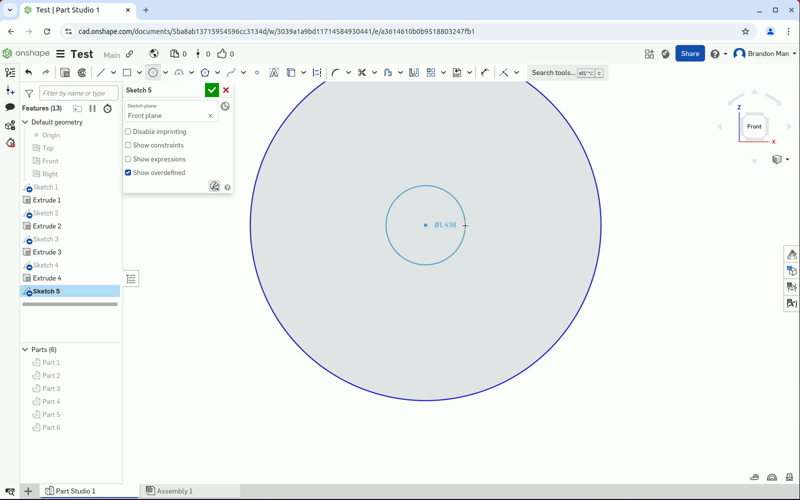
click(465, 225)
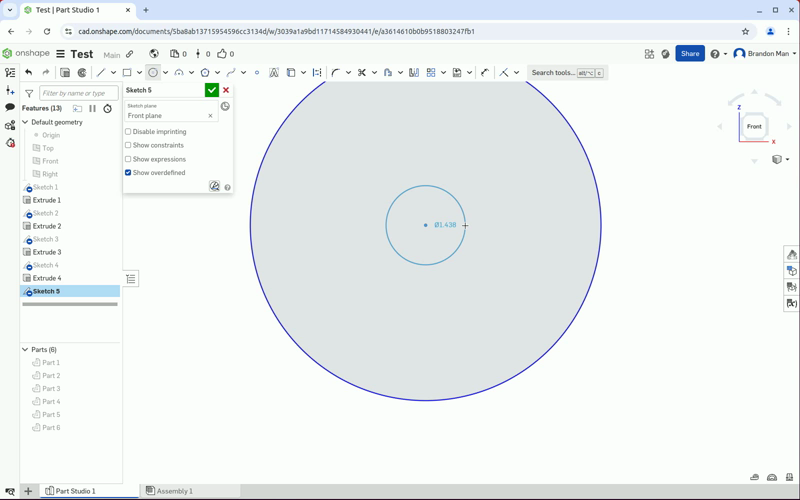
scroll(-6)
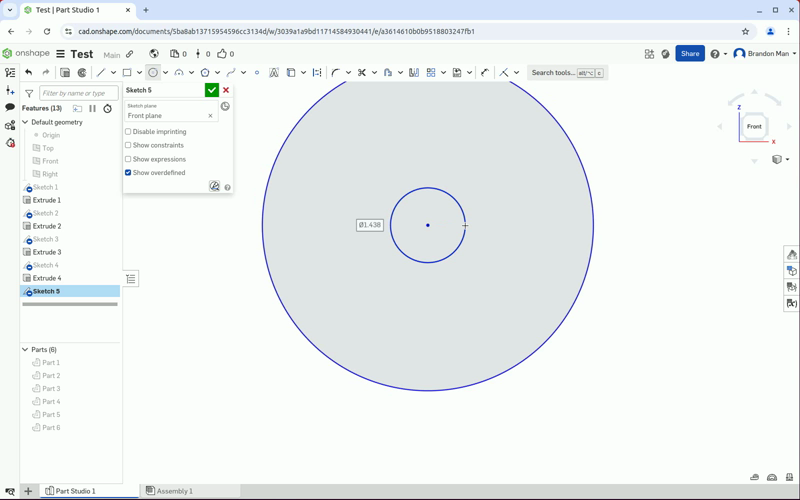
scroll(-6)
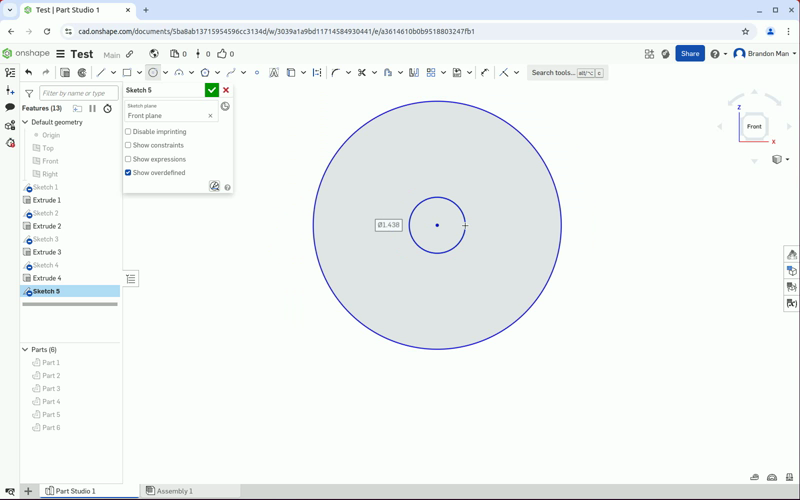
scroll(-6)
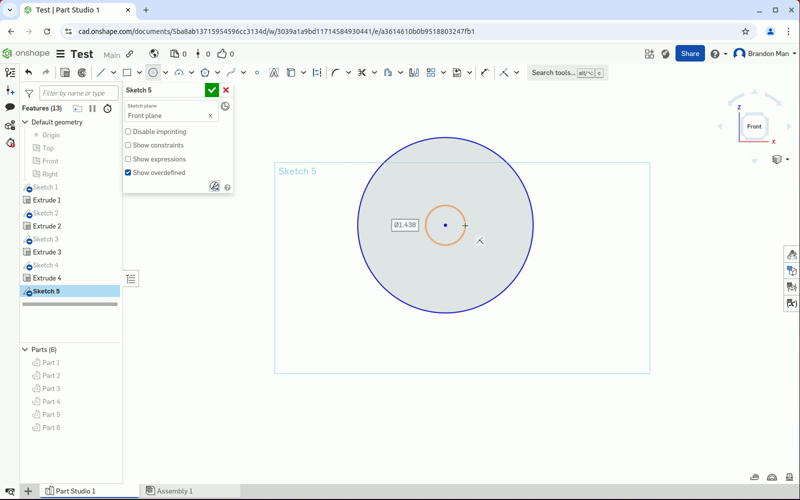
scroll(-6)
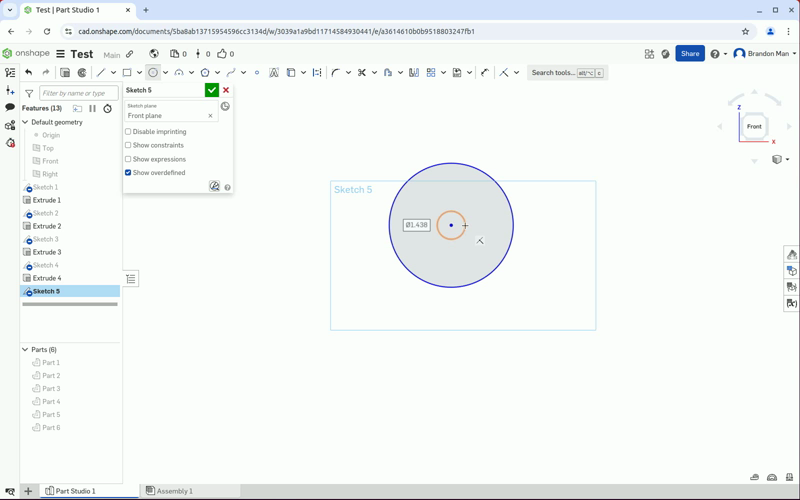
scroll(-6)
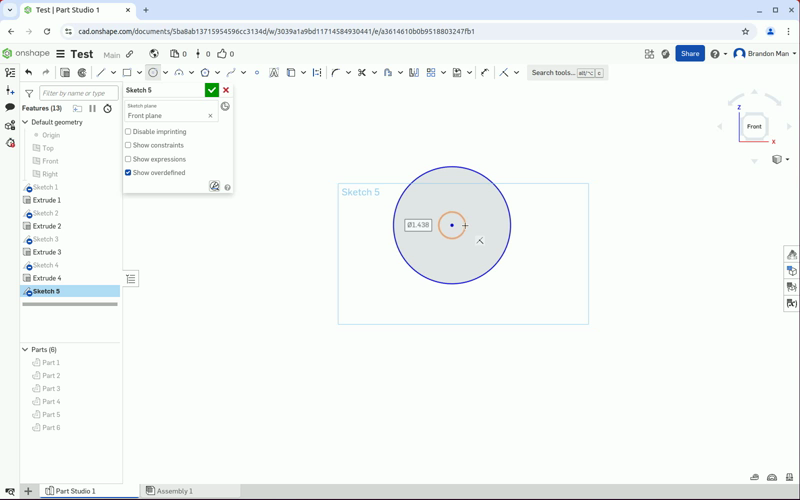
scroll(-6)
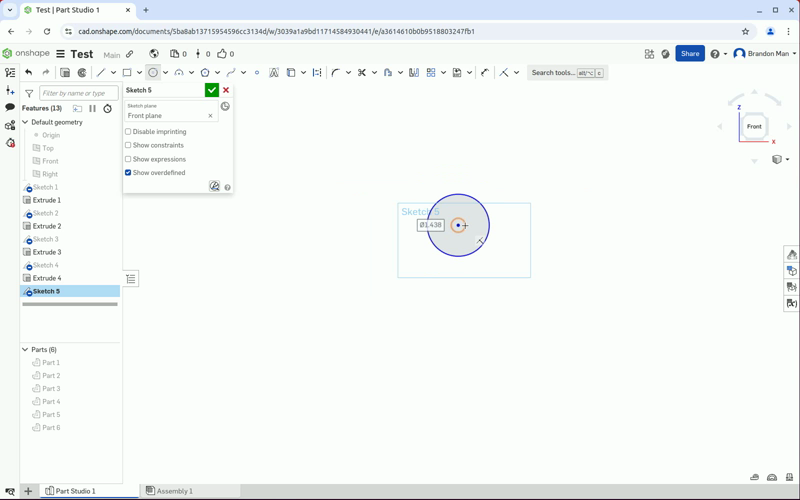
scroll(-6)
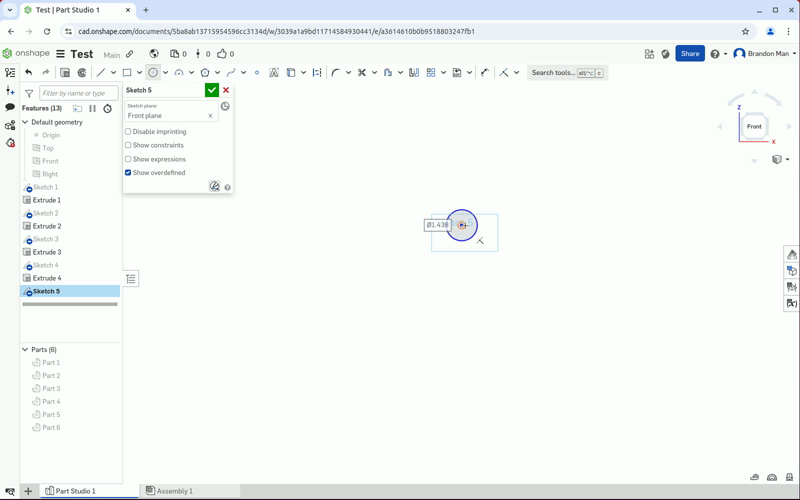
key(esc)
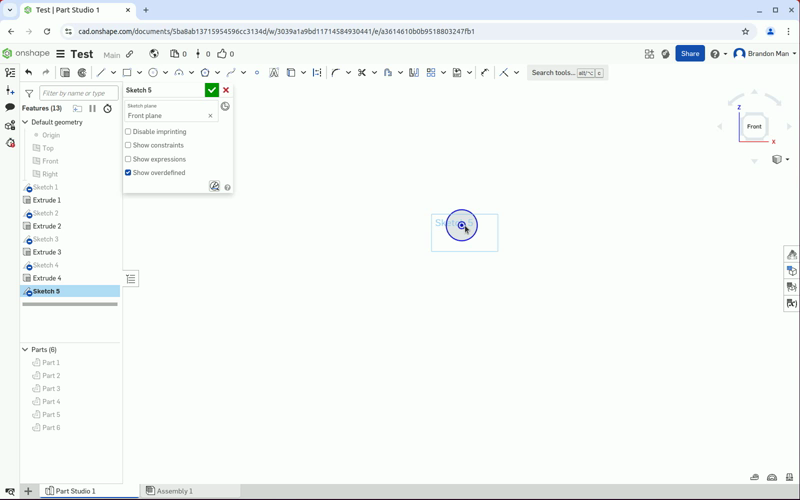
mouse_move(465, 236)
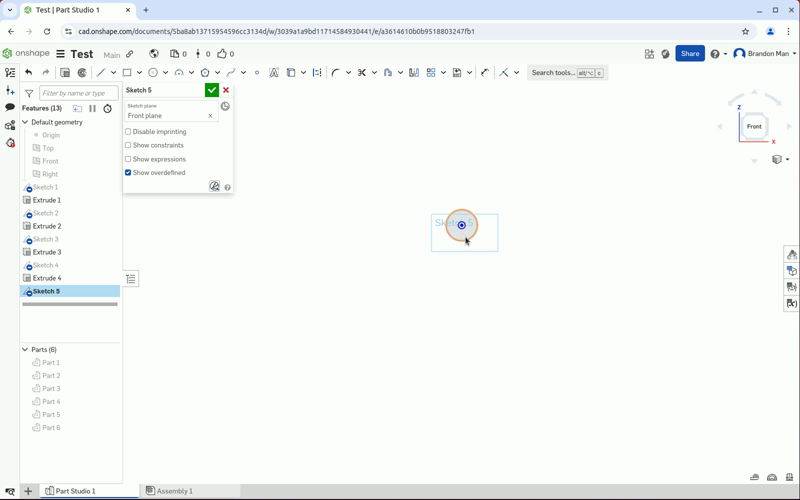
scroll(6)
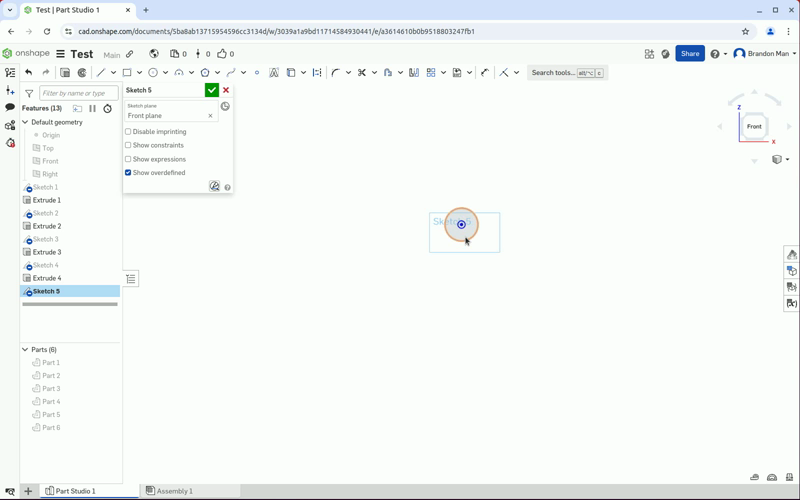
scroll(6)
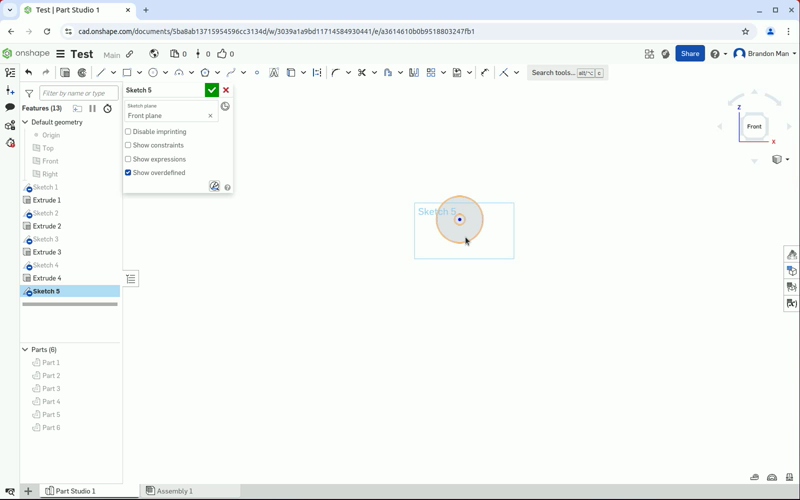
scroll(6)
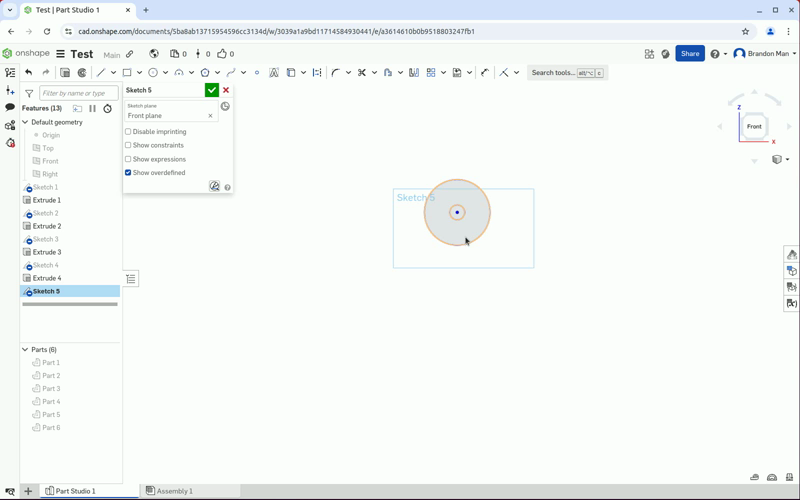
scroll(6)
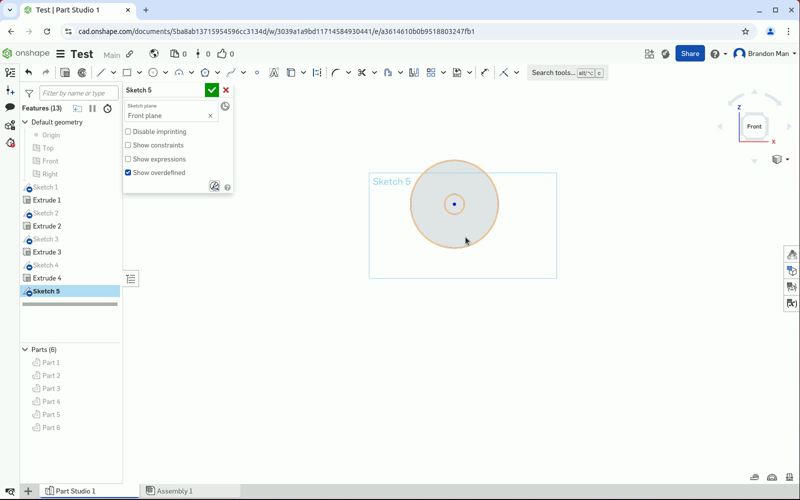
scroll(6)
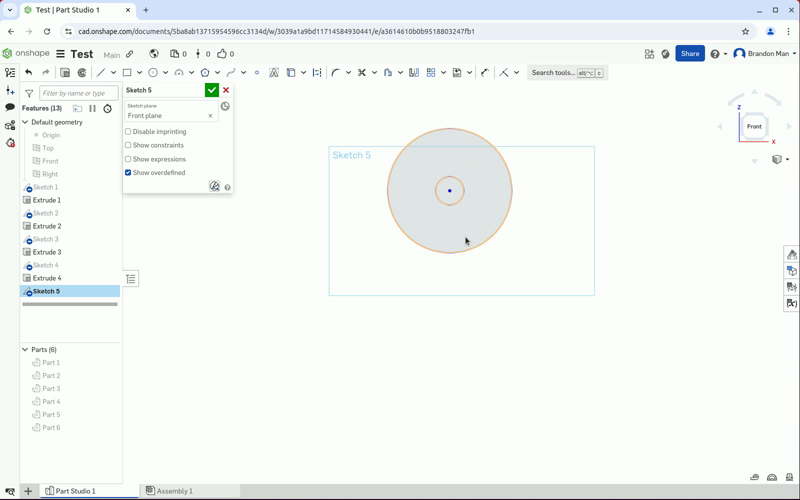
scroll(6)
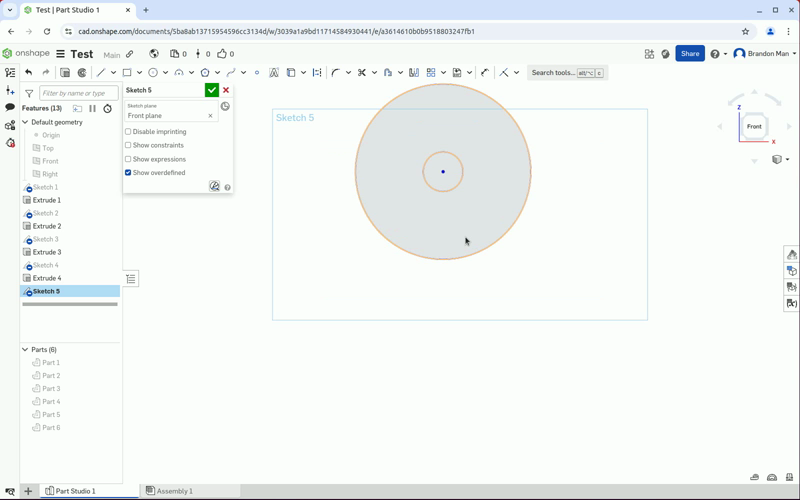
scroll(6)
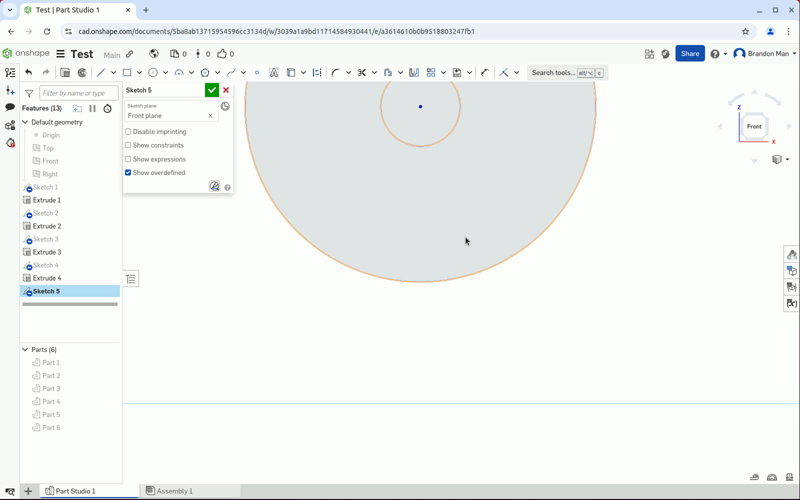
click(465, 236)
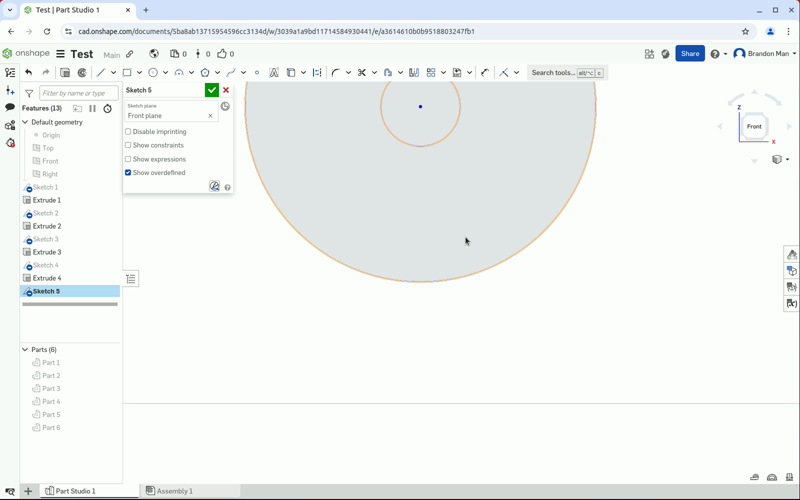
scroll(-6)
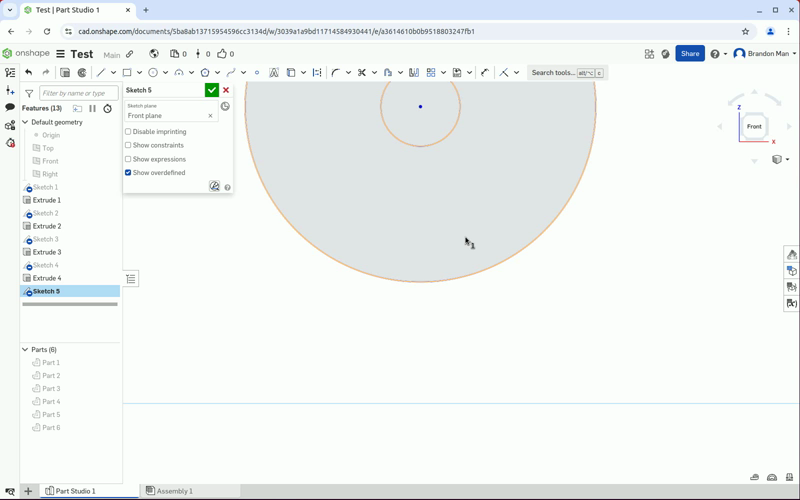
scroll(-6)
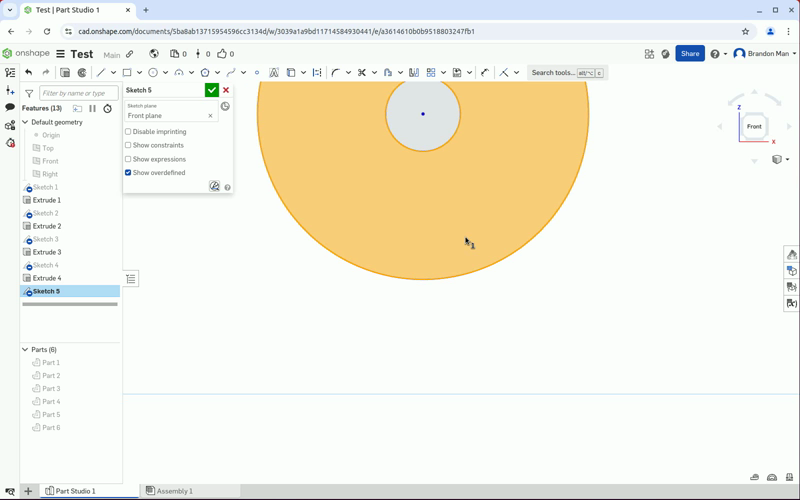
scroll(-6)
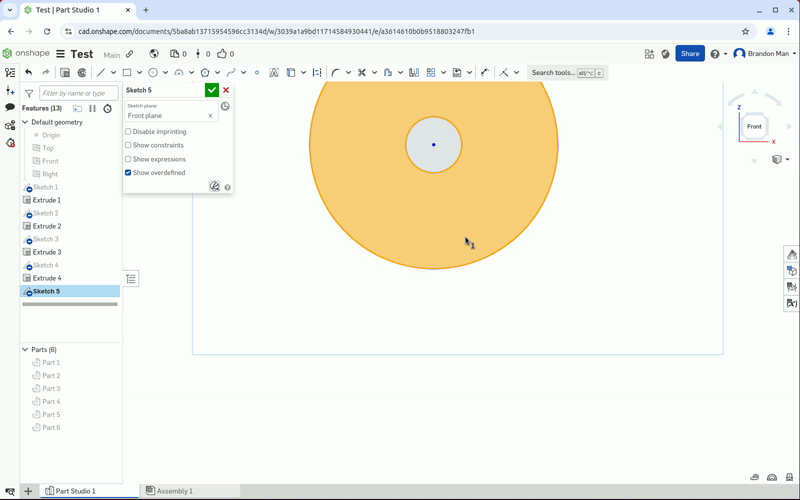
scroll(-6)
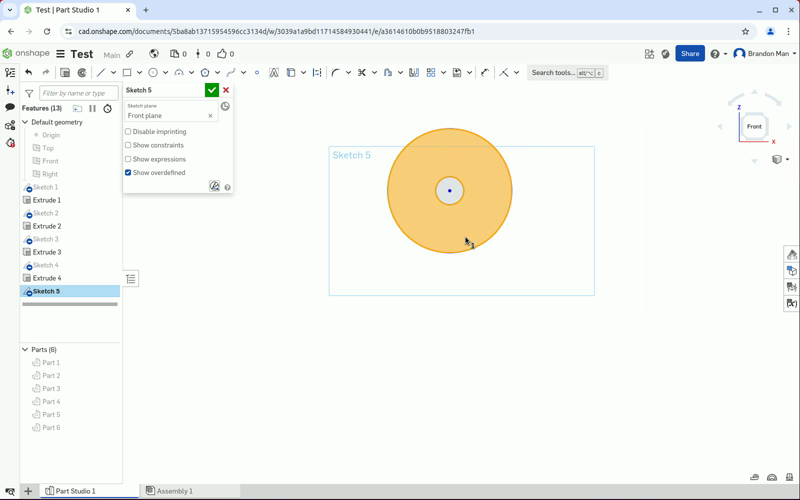
scroll(-6)
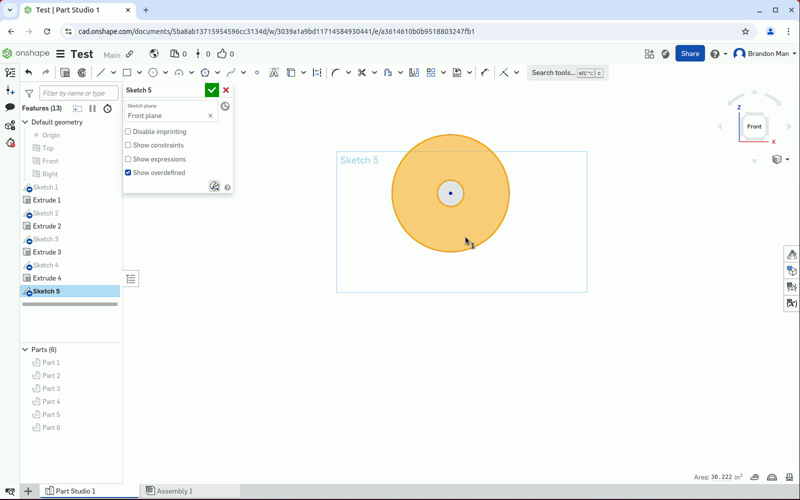
scroll(-6)
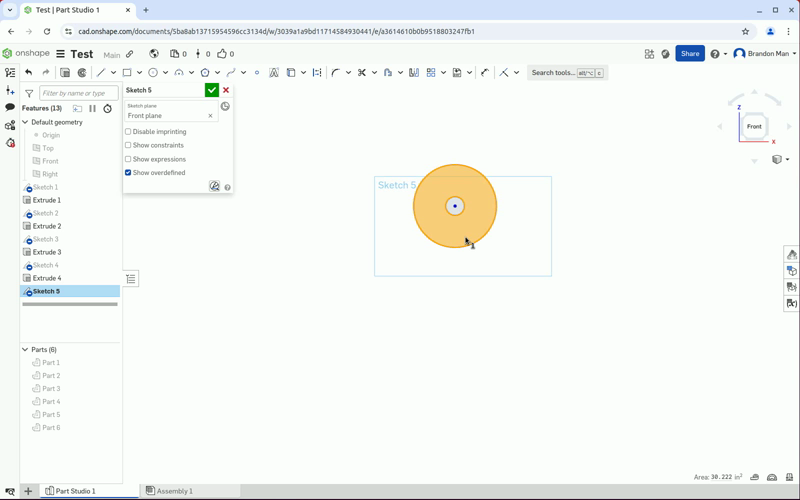
scroll(-6)
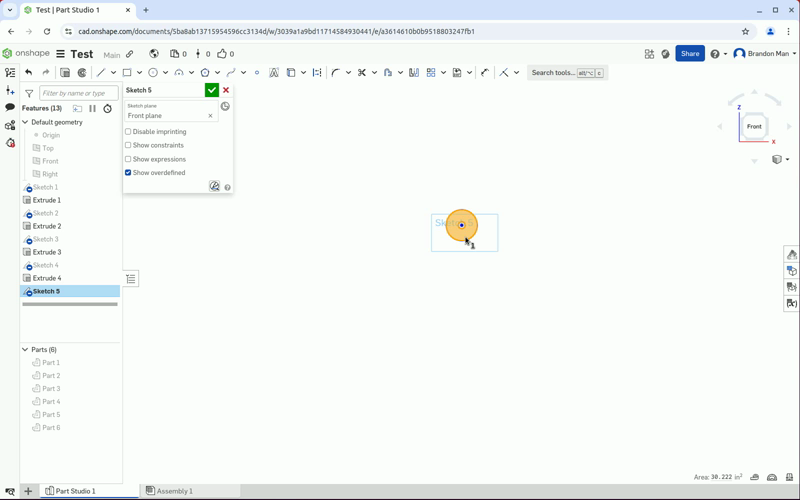
mouse_move(73, 352)
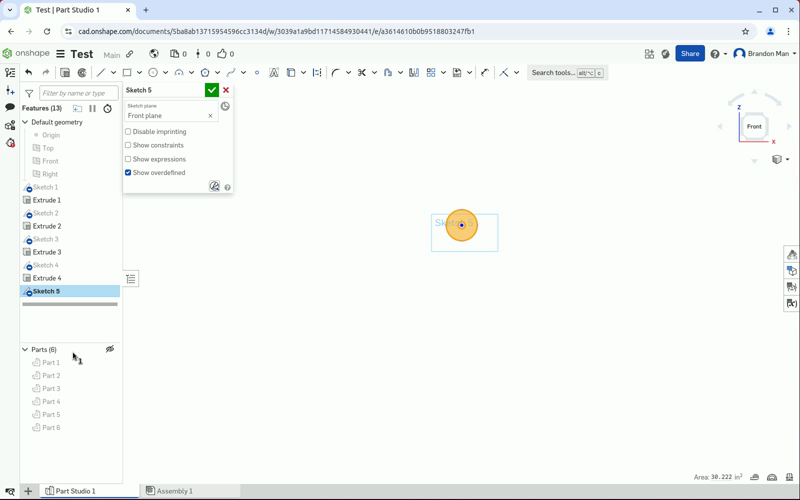
key(shift+y)
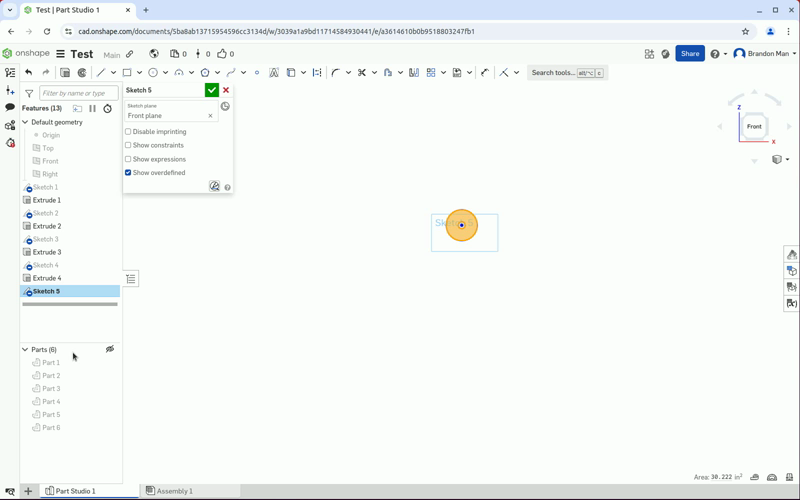
key(shift+e)
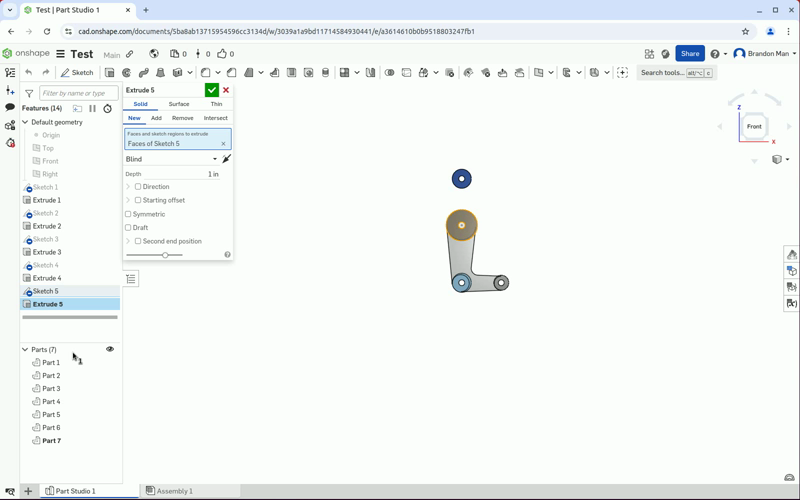
mouse_move(143, 106)
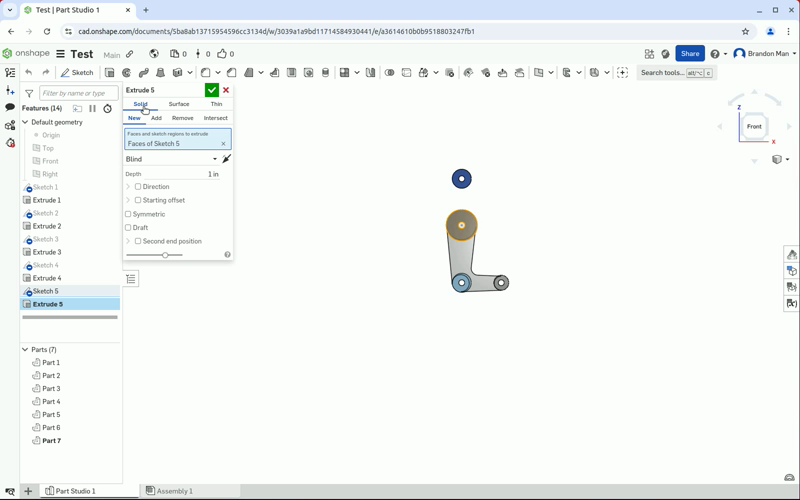
click(143, 106)
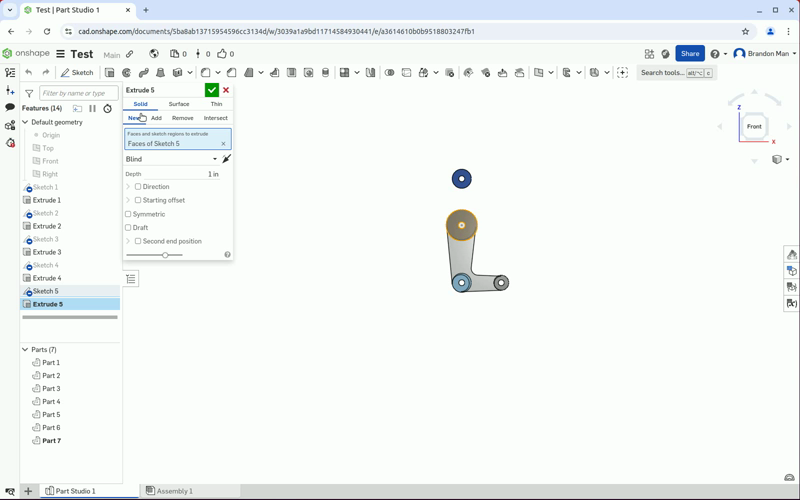
mouse_move(137, 120)
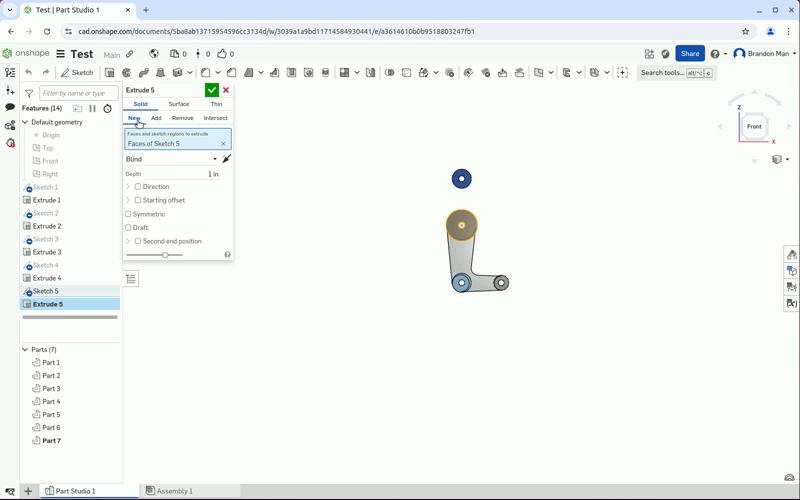
click(137, 120)
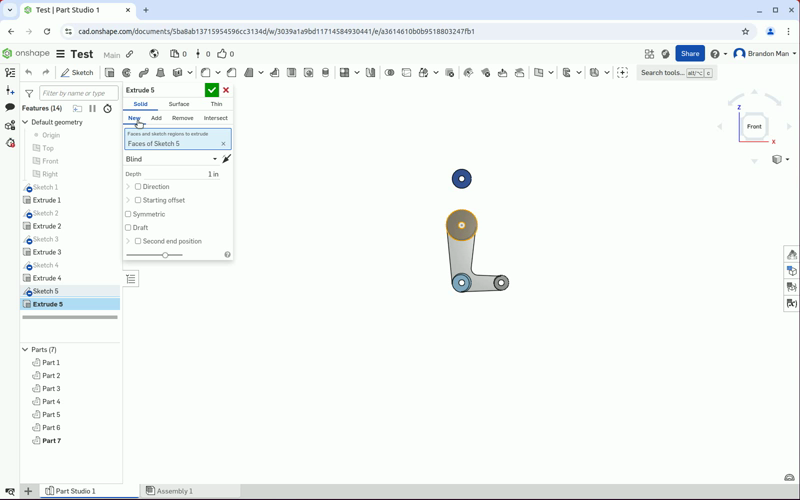
key(tab, 4)
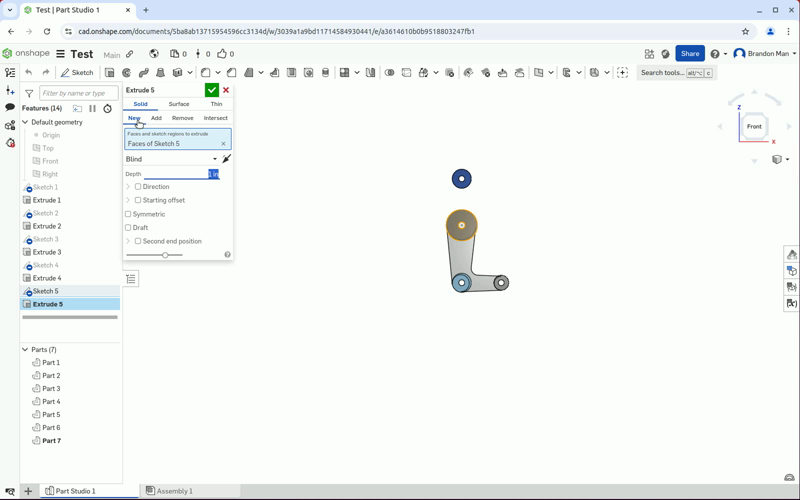
text(0.481)
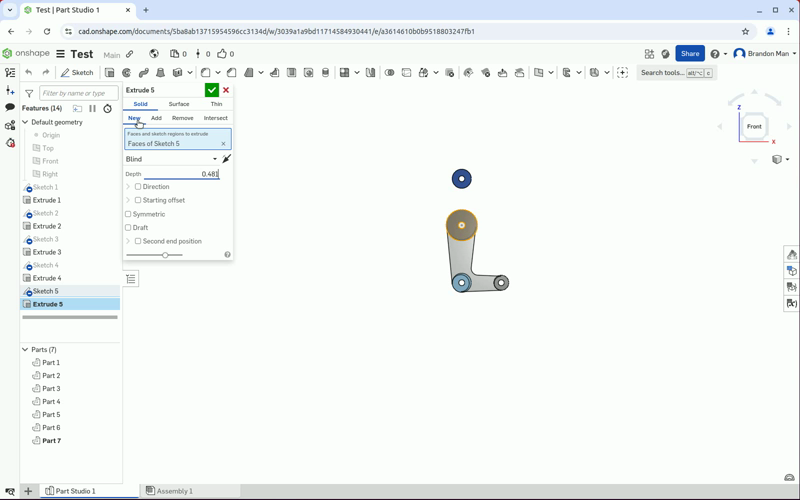
key(enter)
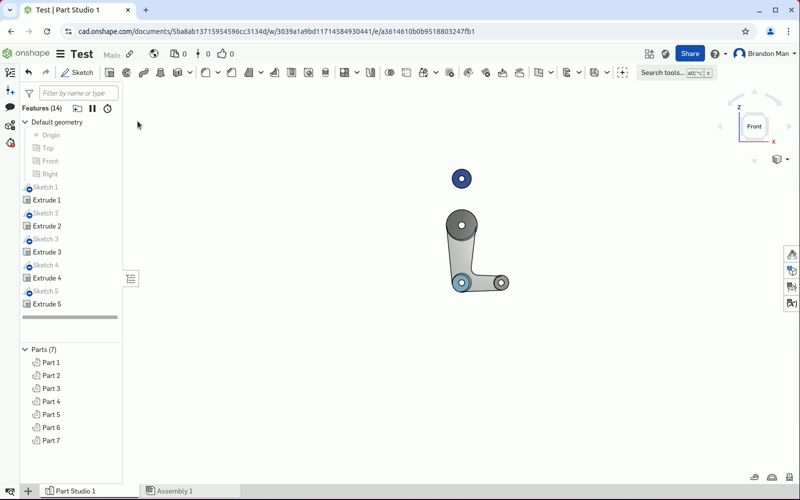
key(shift+h)
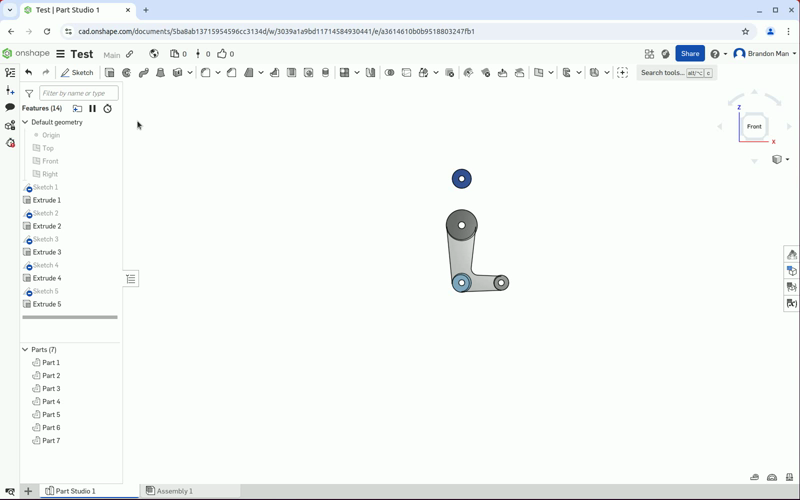
key(shift+h)
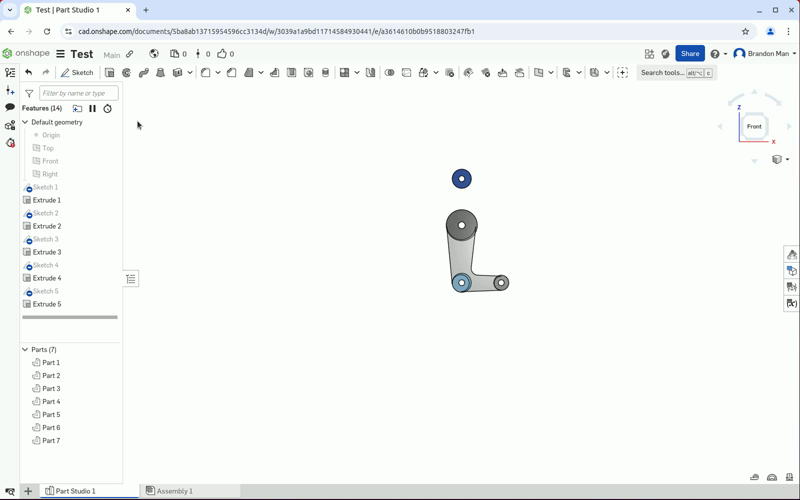
mouse_move(73, 189)
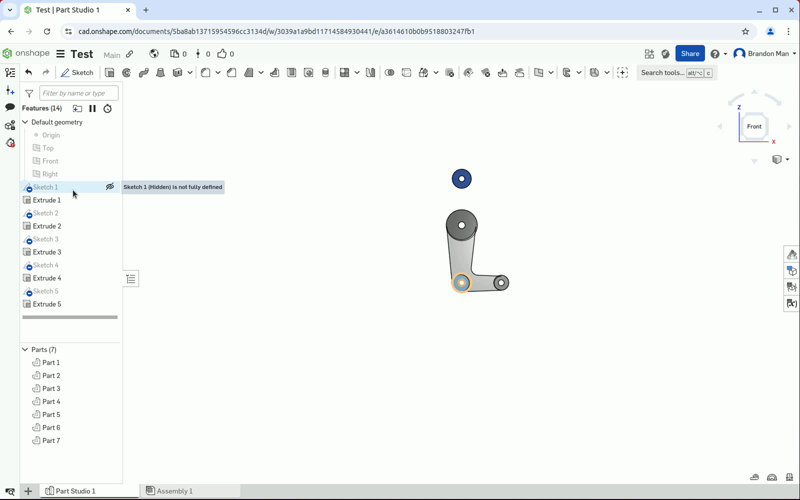
click(73, 189)
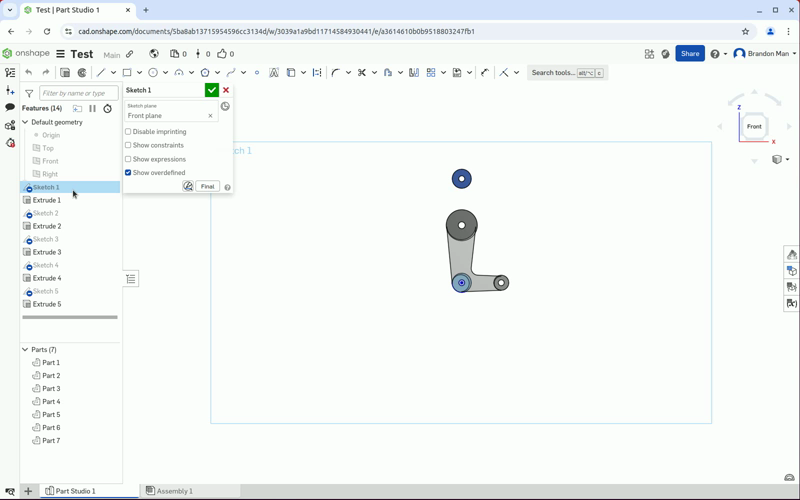
mouse_move(229, 92)
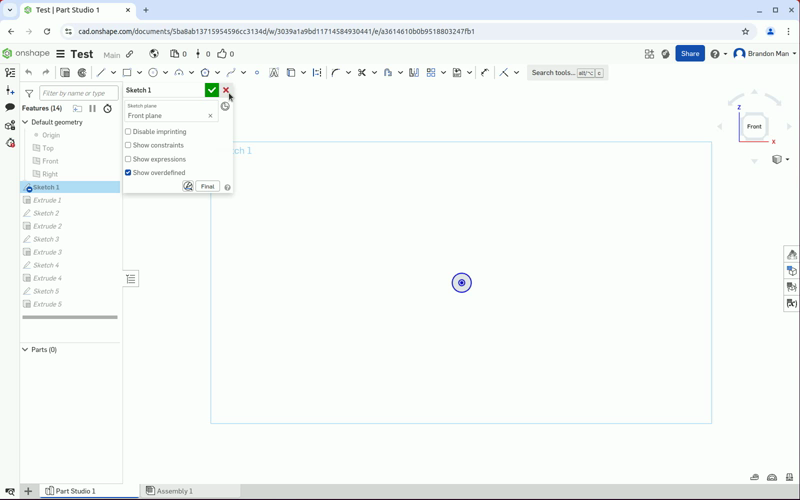
click(229, 92)
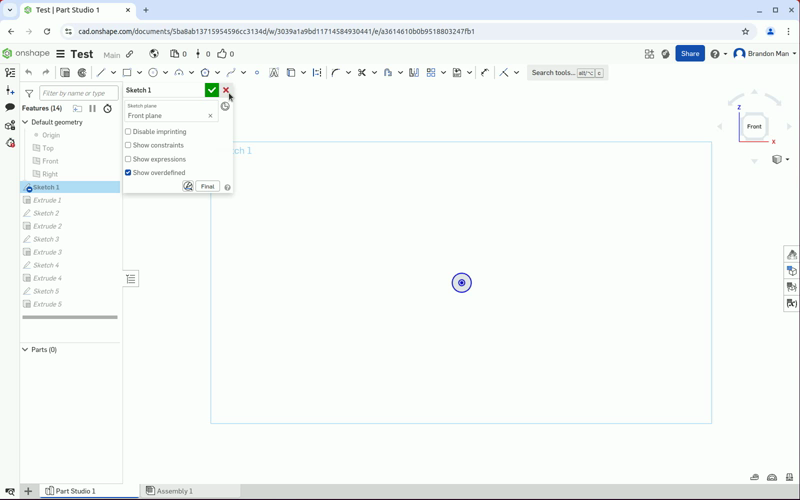
key(shift+s)
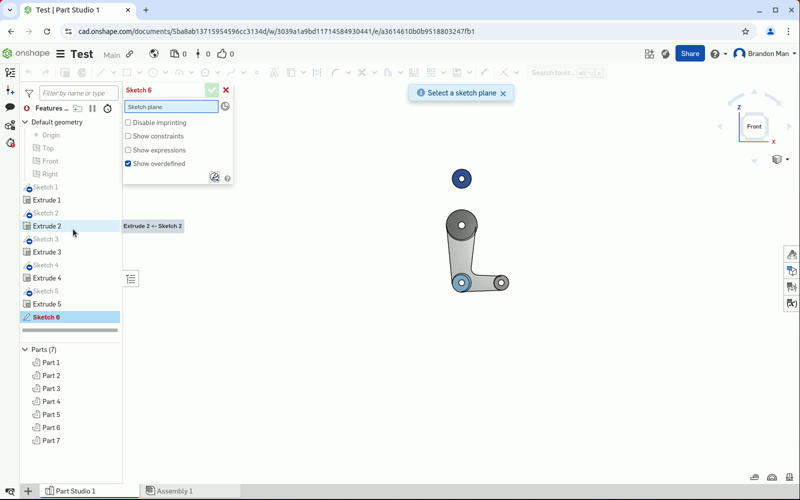
scroll(3)
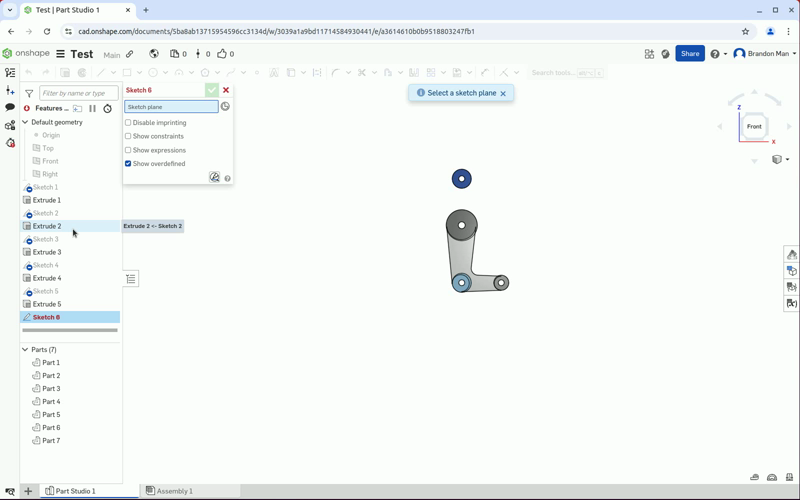
mouse_move(73, 163)
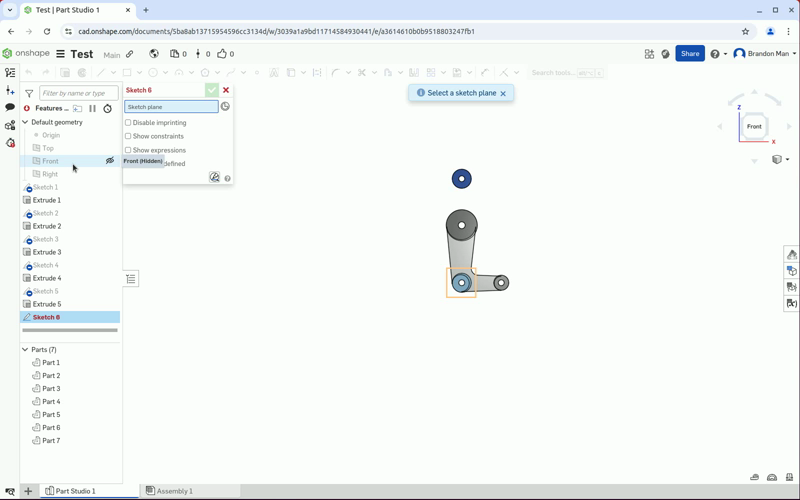
click(73, 163)
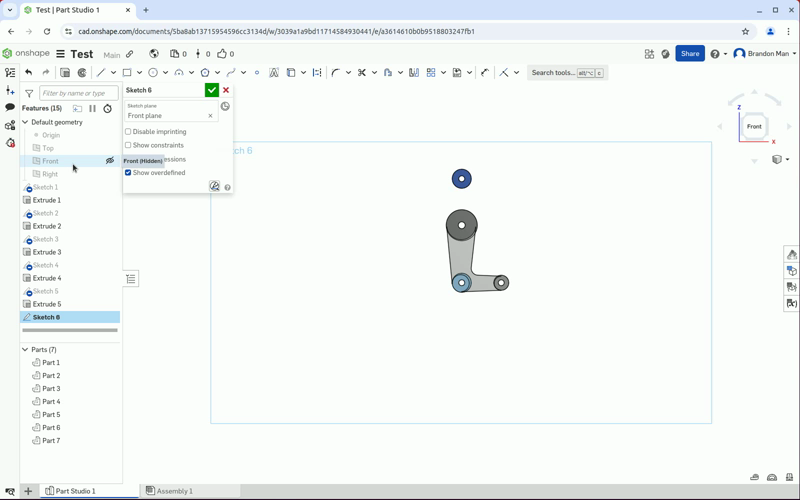
mouse_move(73, 352)
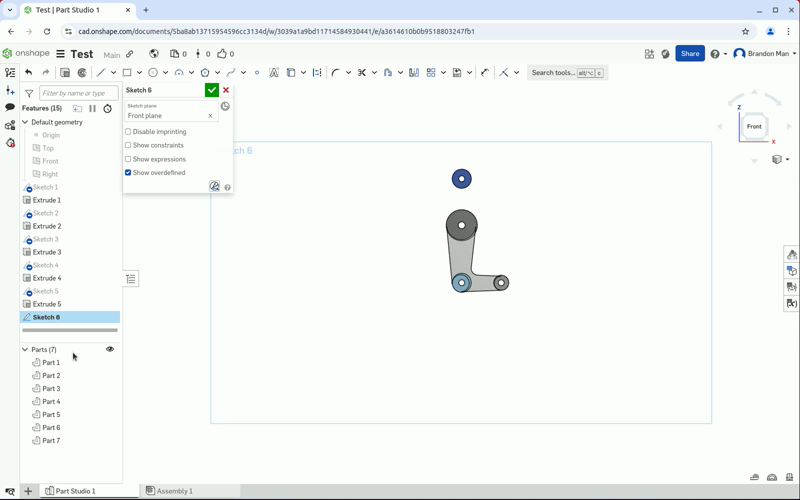
key(y)
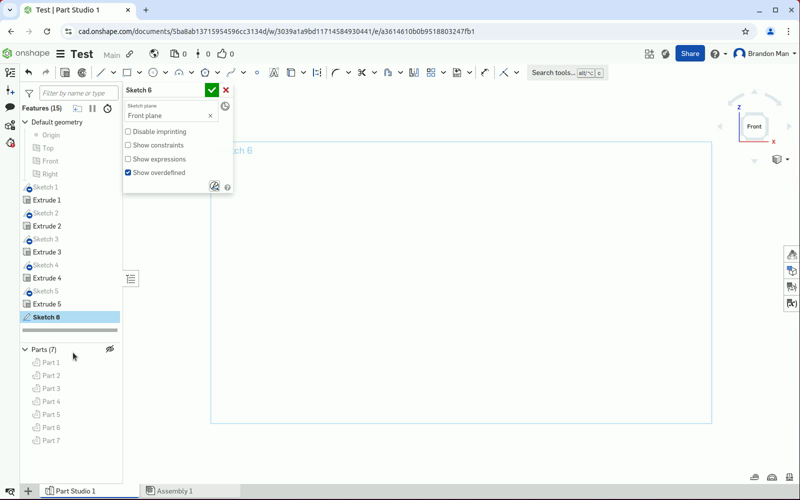
key(a)
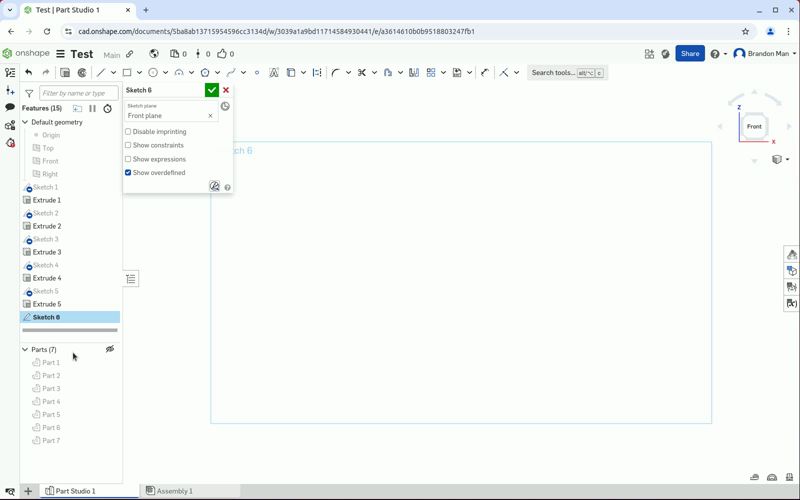
key_down(shift)
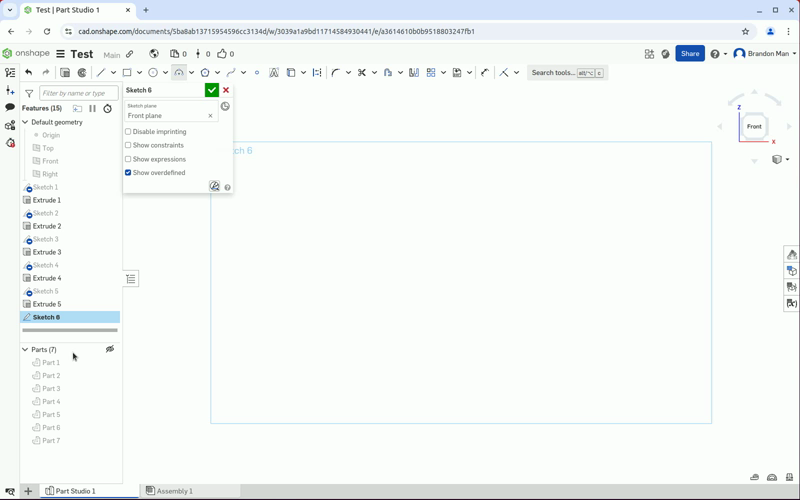
mouse_move(446, 223)
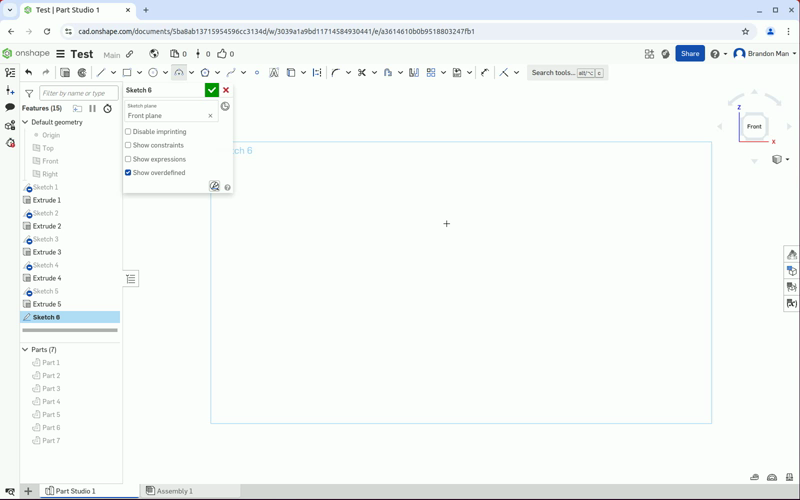
click(446, 223)
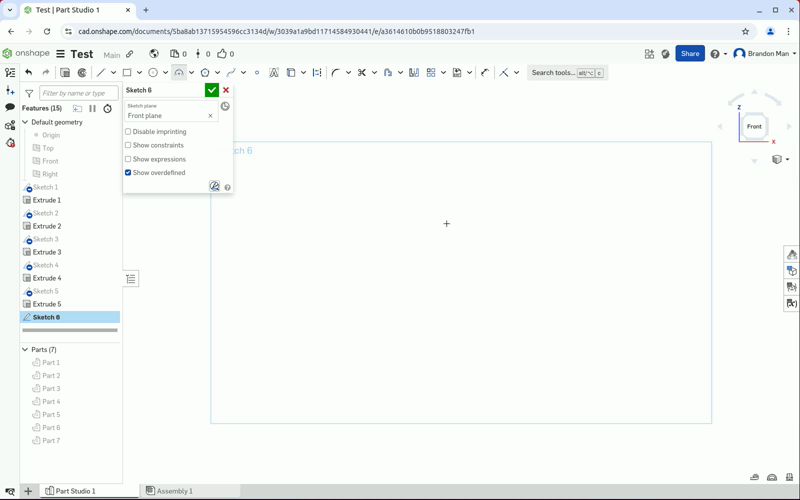
key_up(shift)
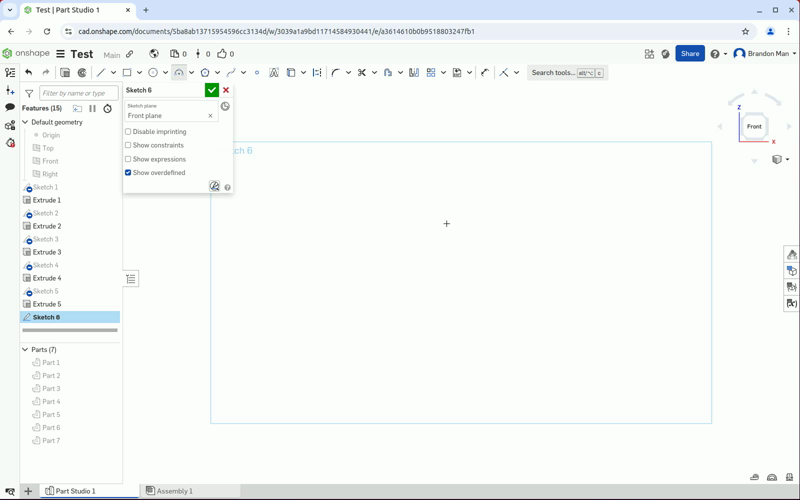
key_down(shift)
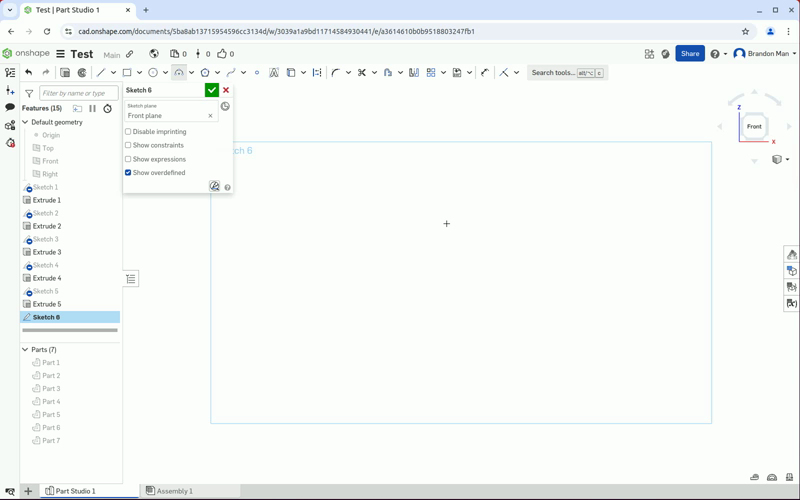
mouse_move(475, 223)
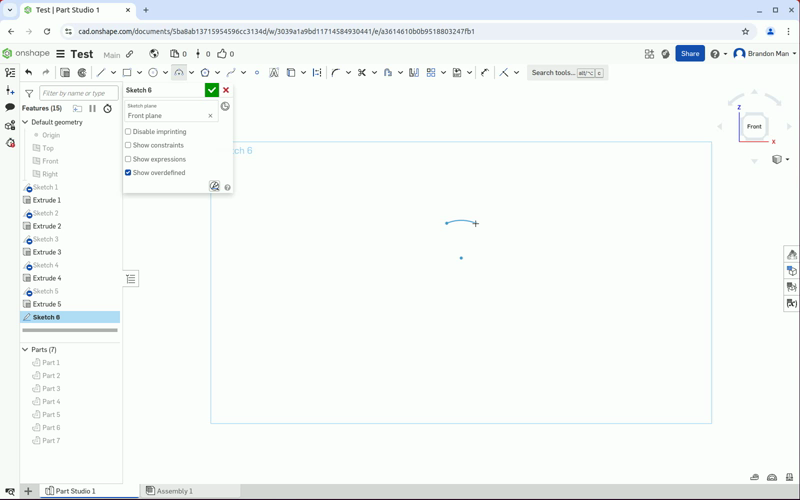
click(475, 223)
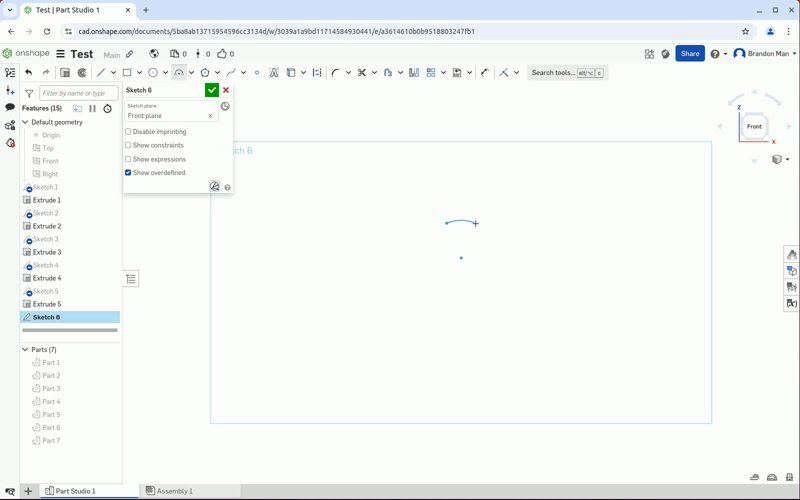
mouse_move(461, 210)
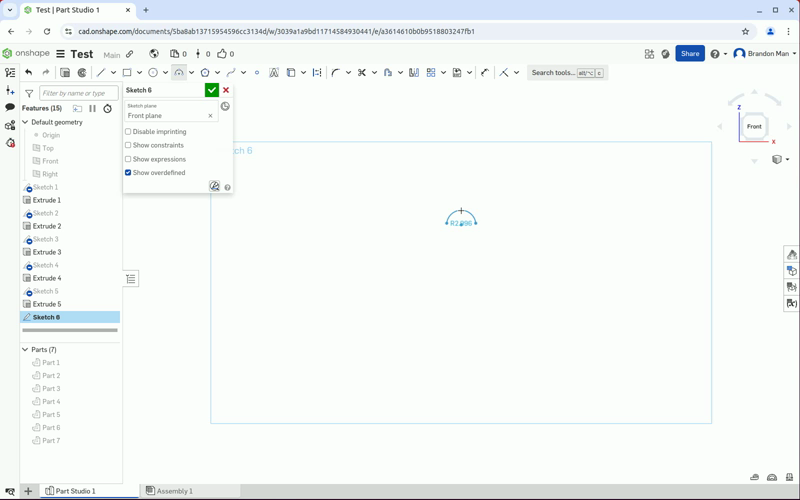
click(461, 210)
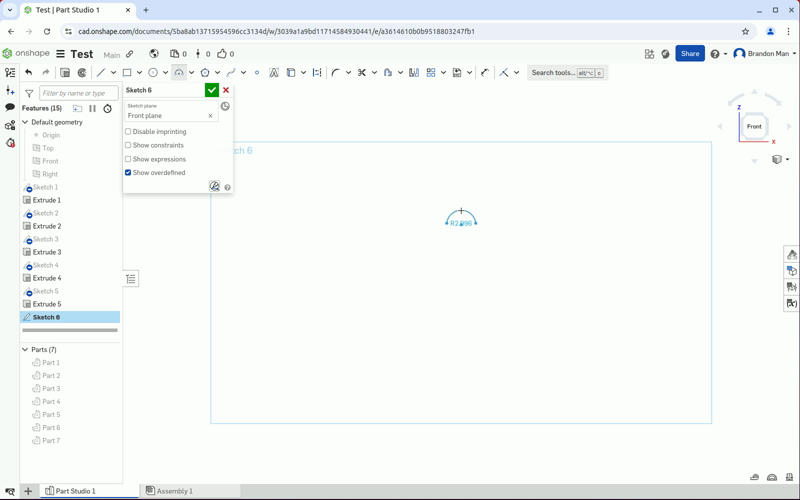
key_up(shift)
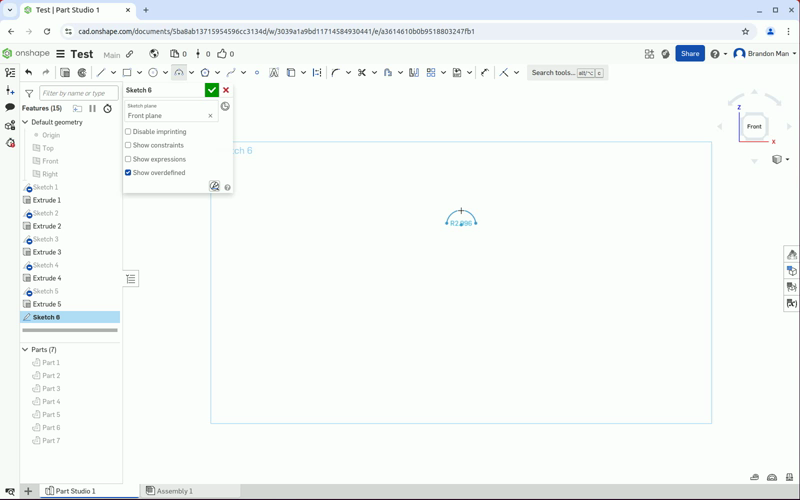
key(esc)
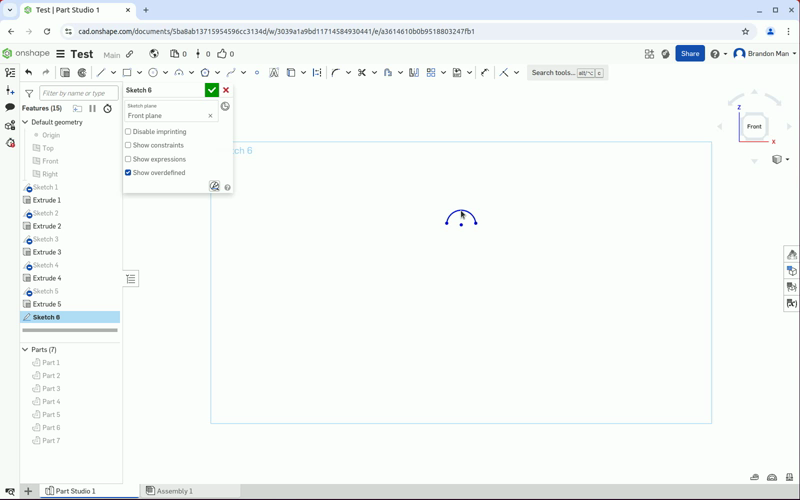
key(l)
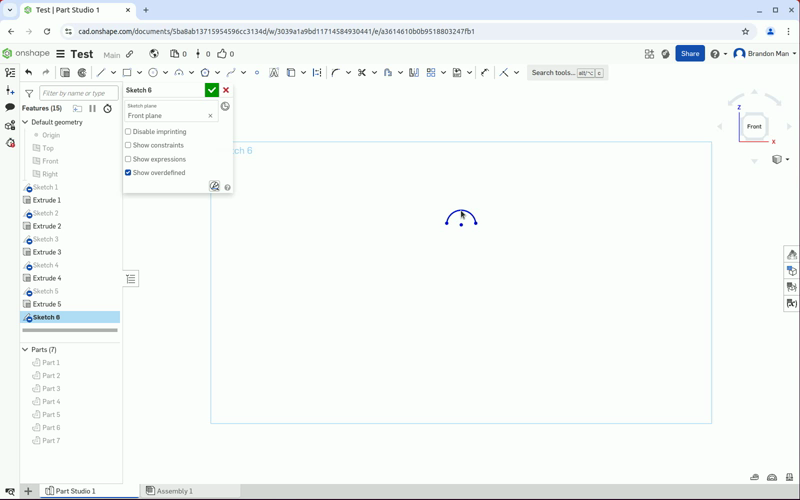
mouse_move(475, 223)
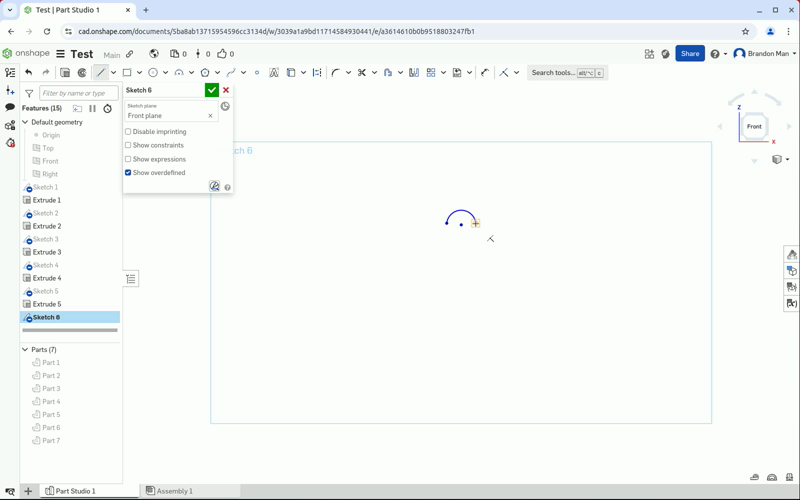
click(475, 223)
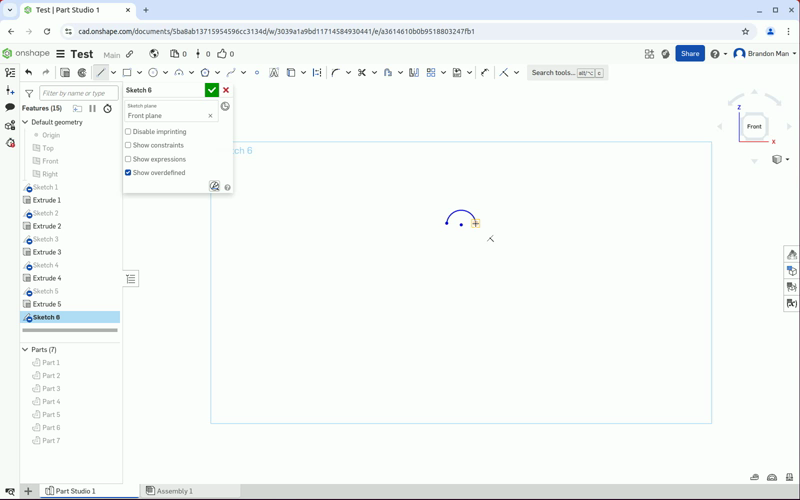
key_down(shift)
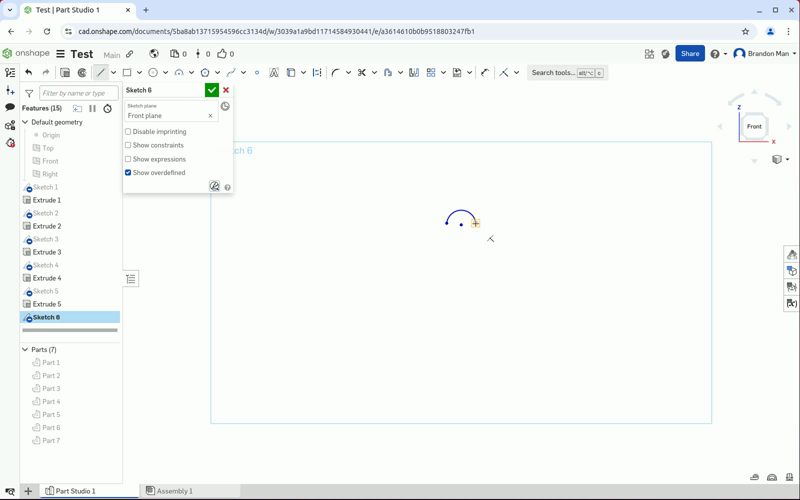
mouse_move(505, 223)
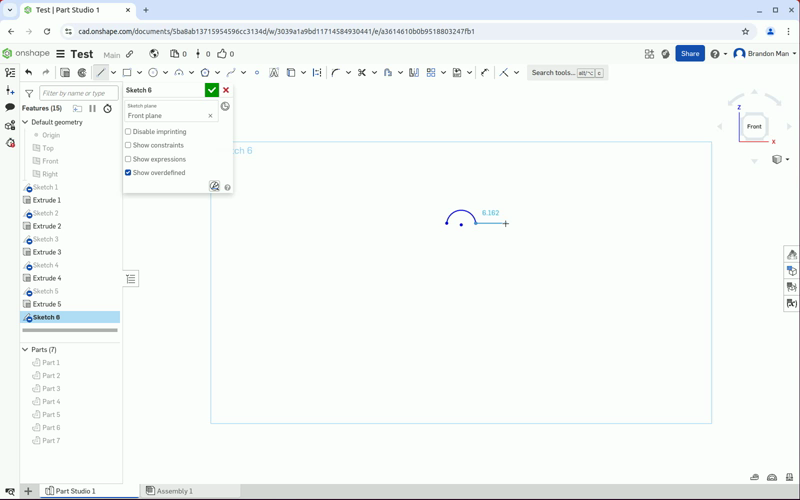
mouse_move(470, 177)
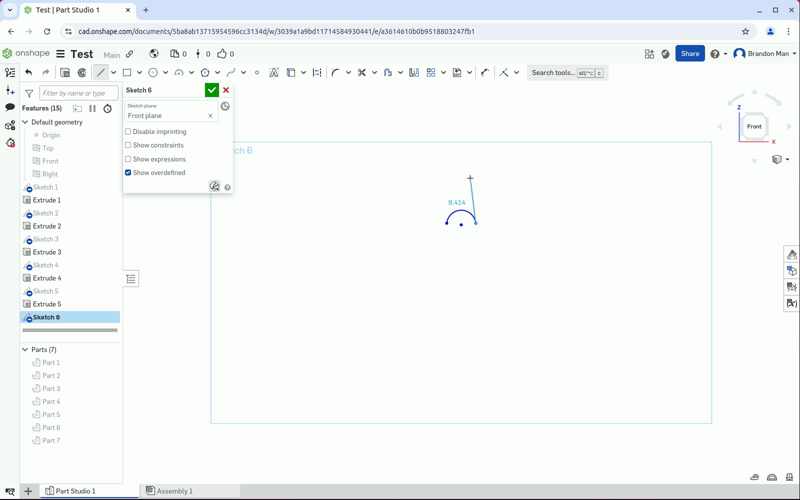
click(470, 177)
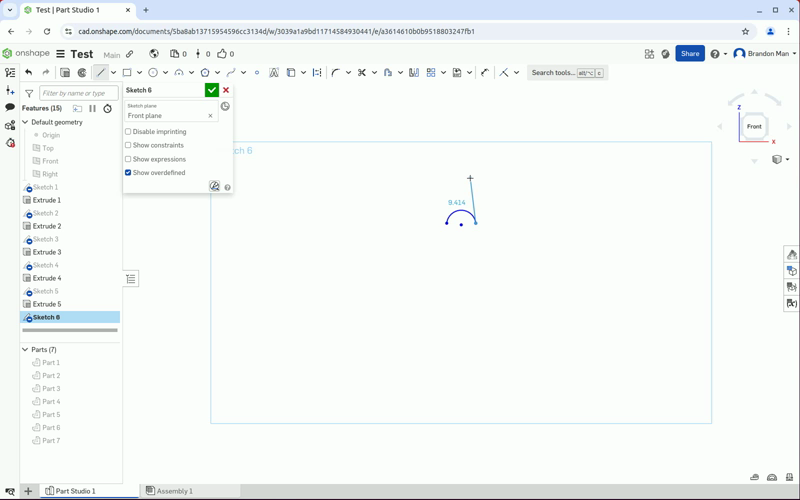
key_up(shift)
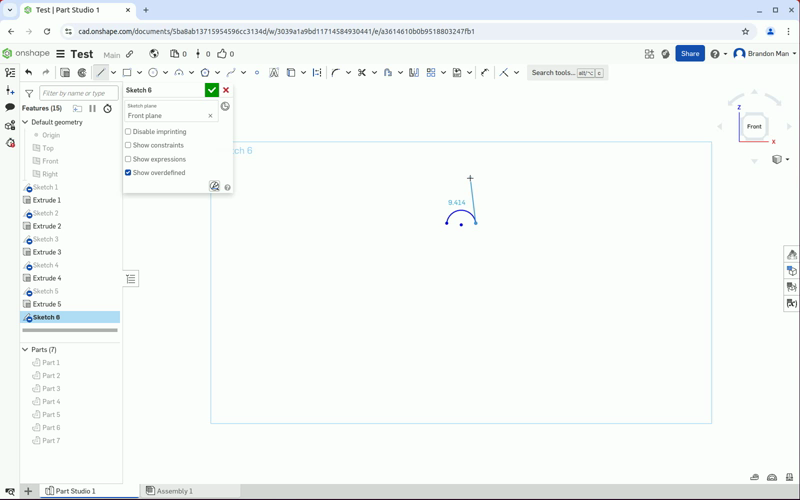
key(esc)
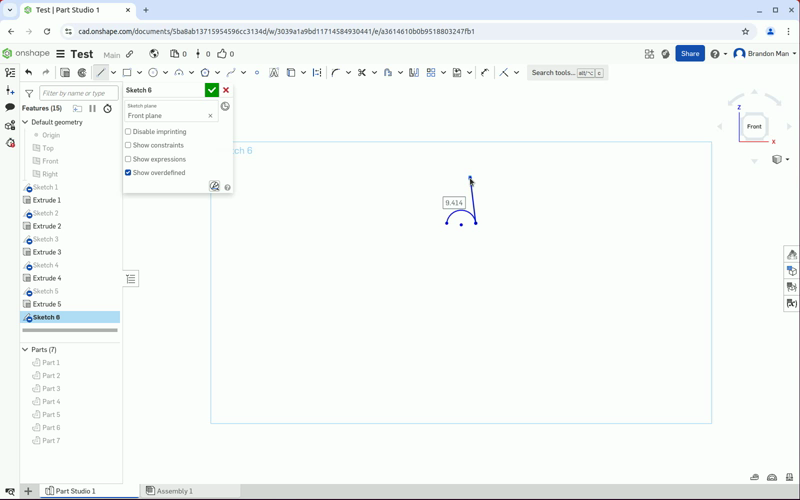
key(a)
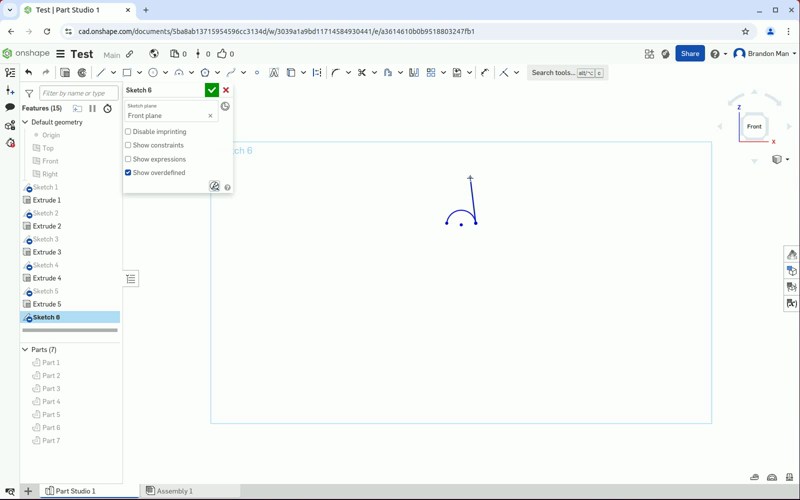
mouse_move(470, 177)
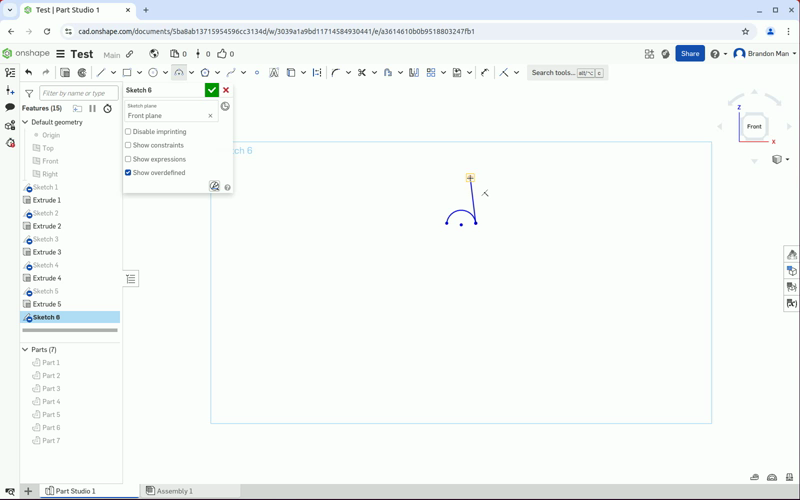
click(470, 177)
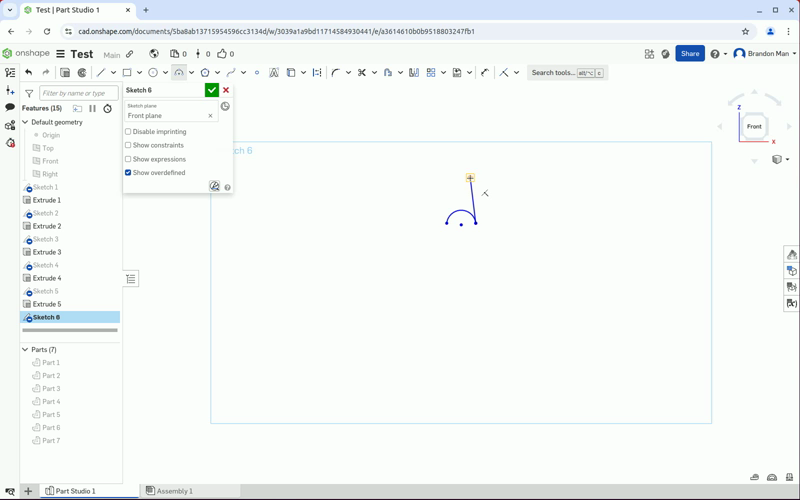
key_down(shift)
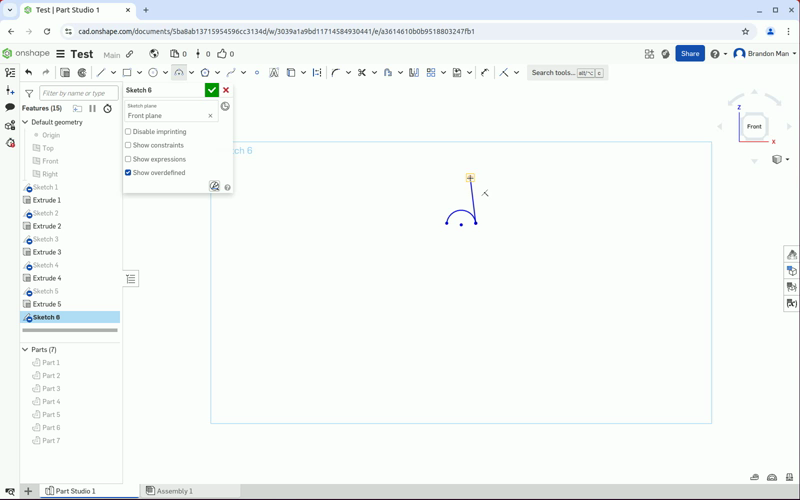
mouse_move(452, 177)
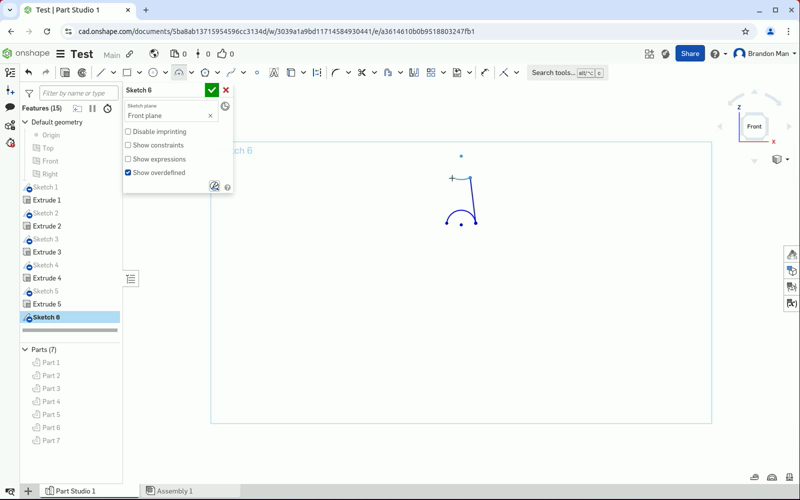
click(452, 177)
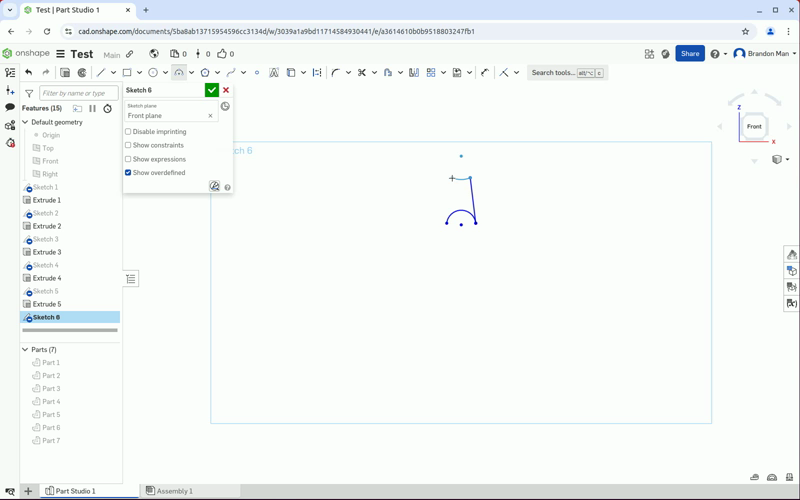
mouse_move(461, 186)
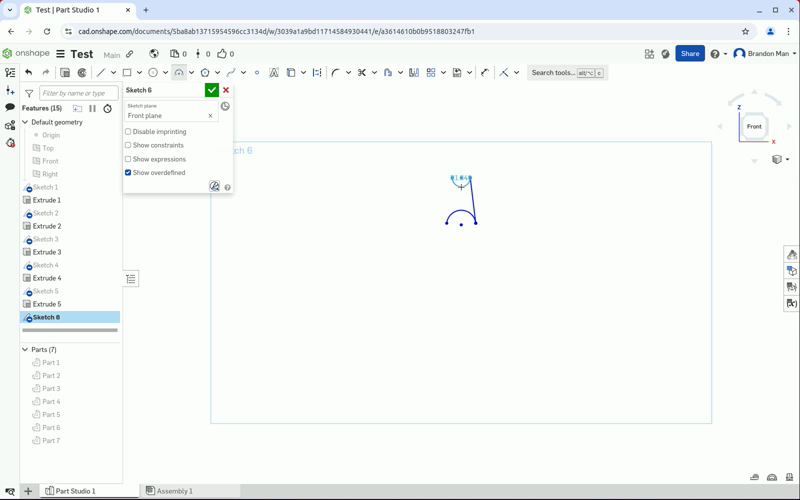
click(461, 186)
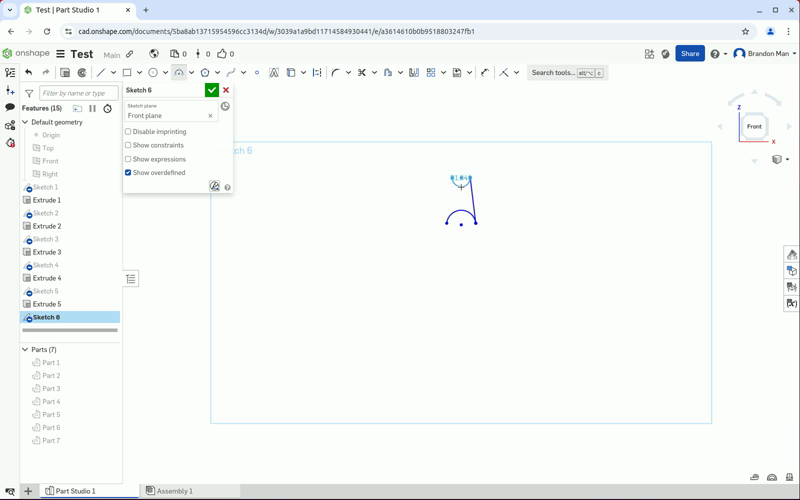
key_up(shift)
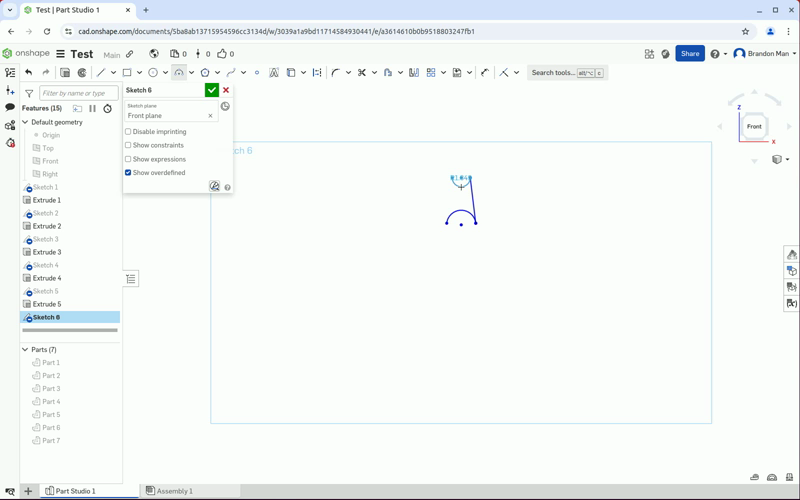
key(esc)
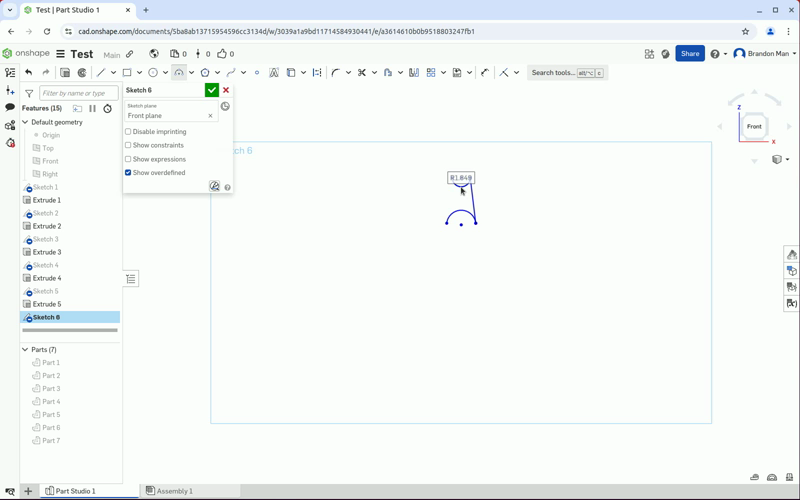
key(l)
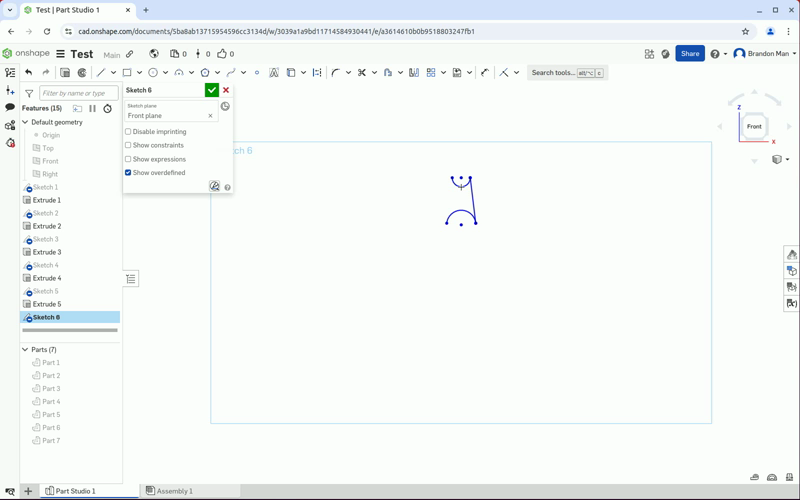
mouse_move(452, 177)
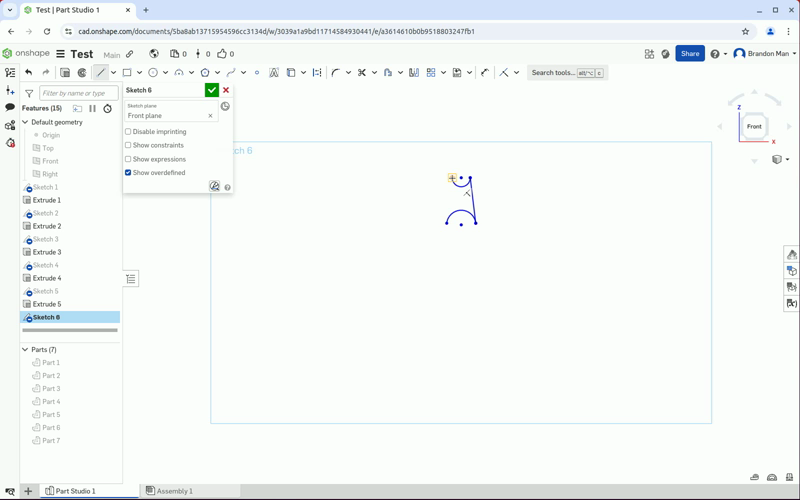
click(452, 177)
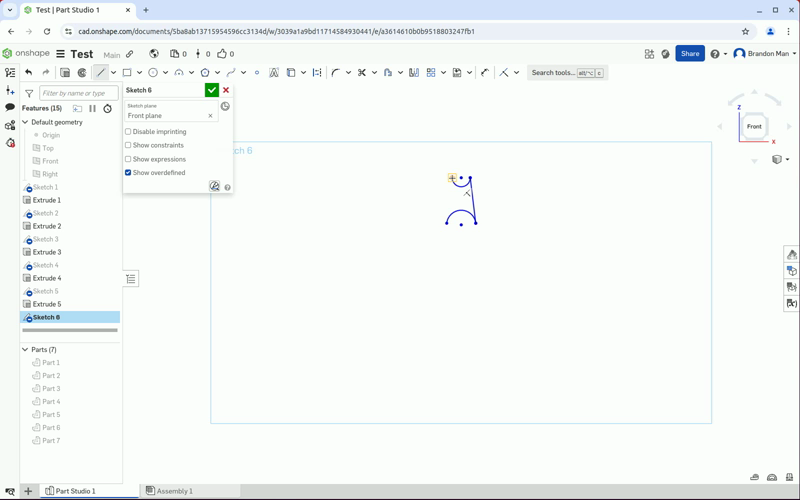
mouse_move(482, 177)
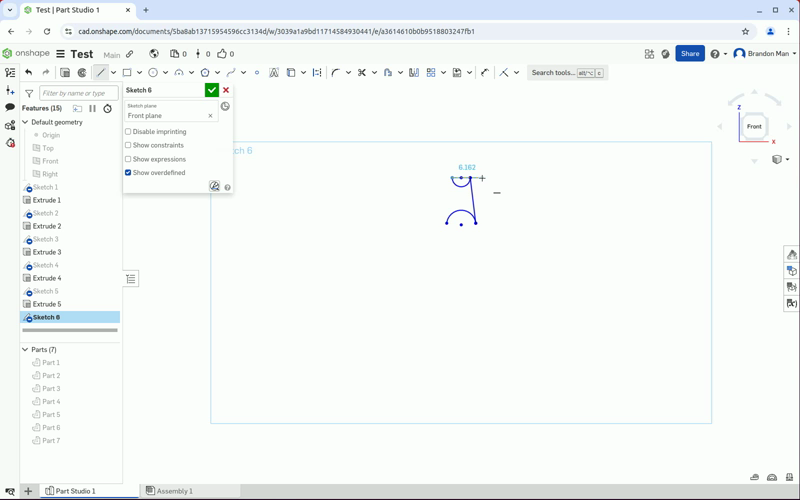
key_down(shift)
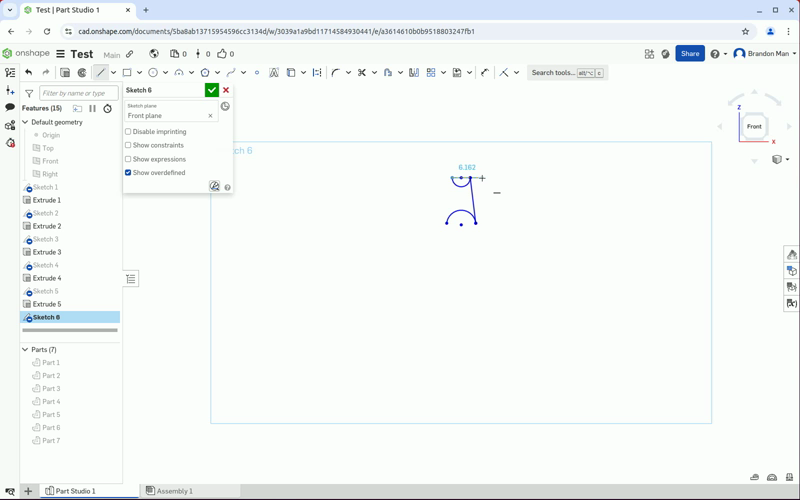
mouse_move(446, 223)
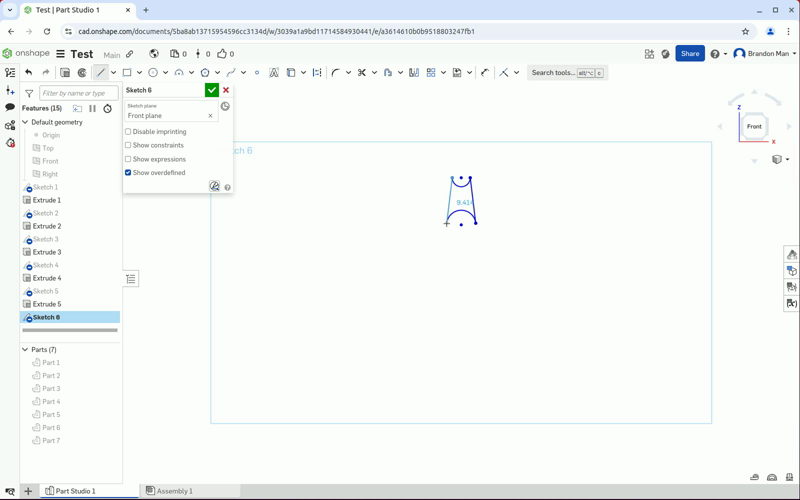
key_up(shift)
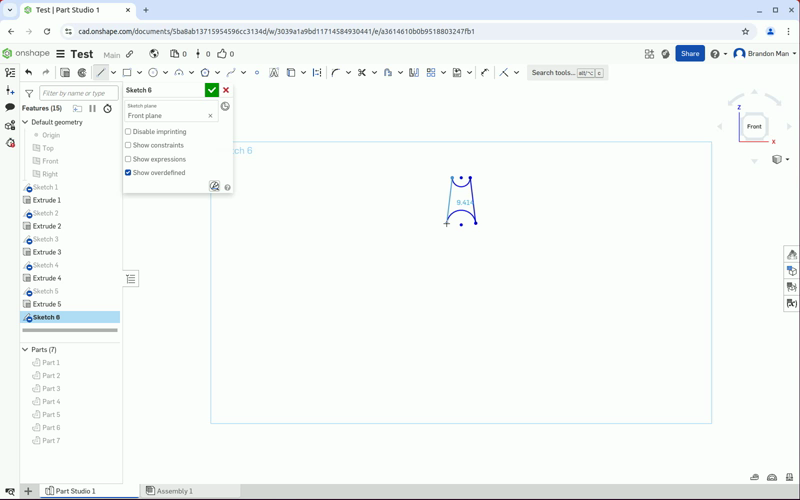
click(446, 223)
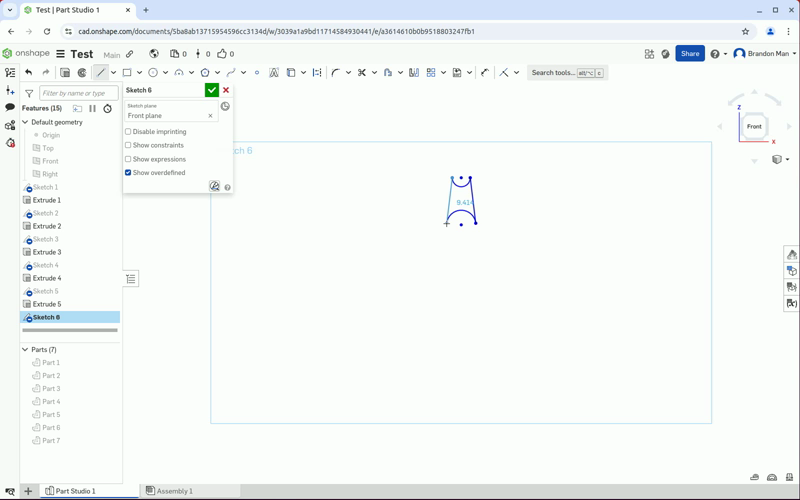
key(esc)
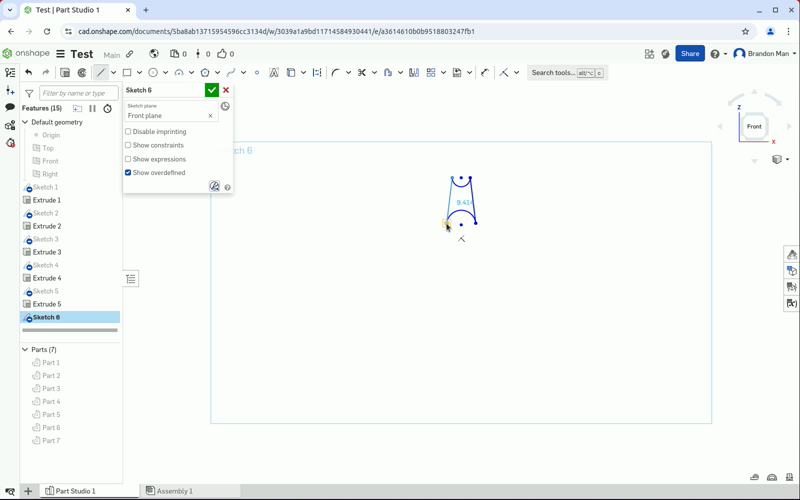
key(c)
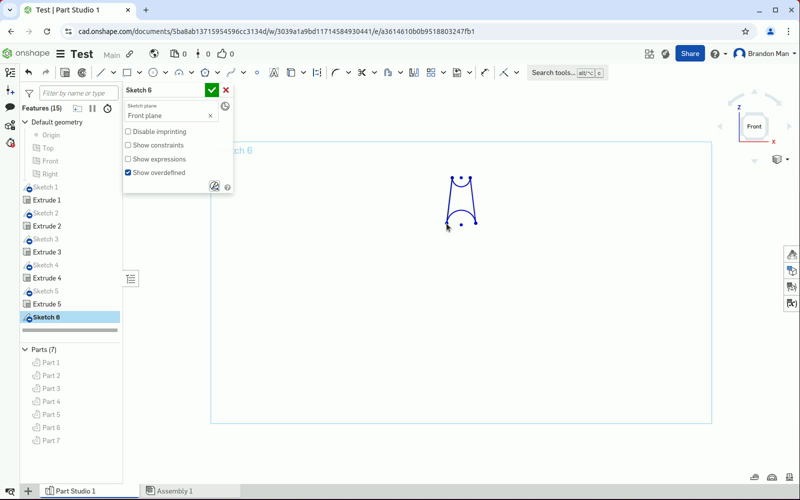
key_down(shift)
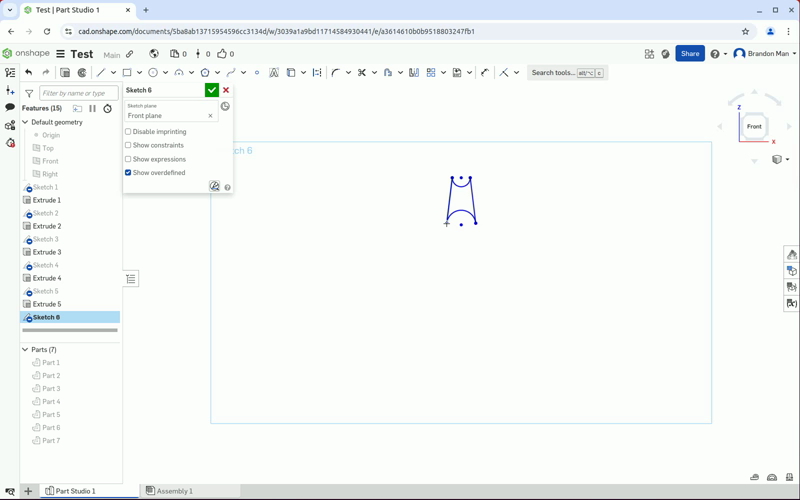
mouse_move(456, 191)
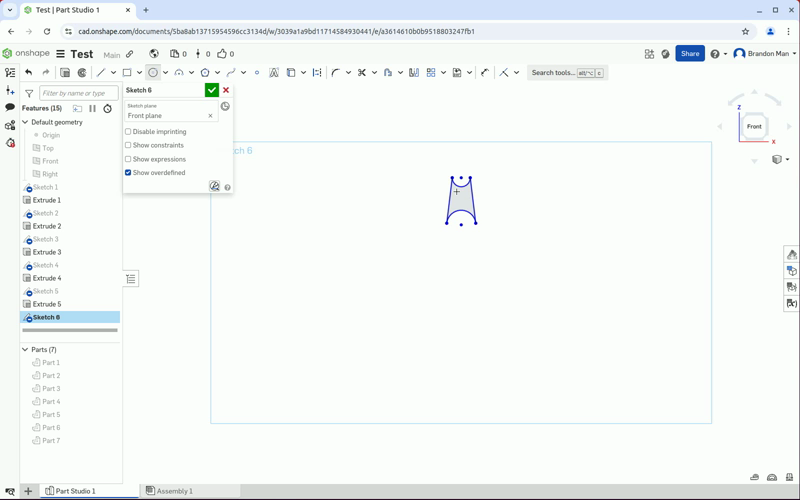
click(456, 191)
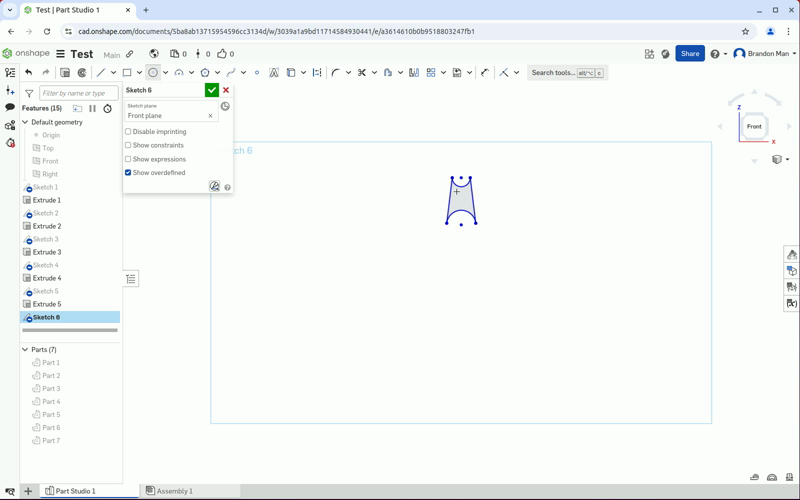
key_up(shift)
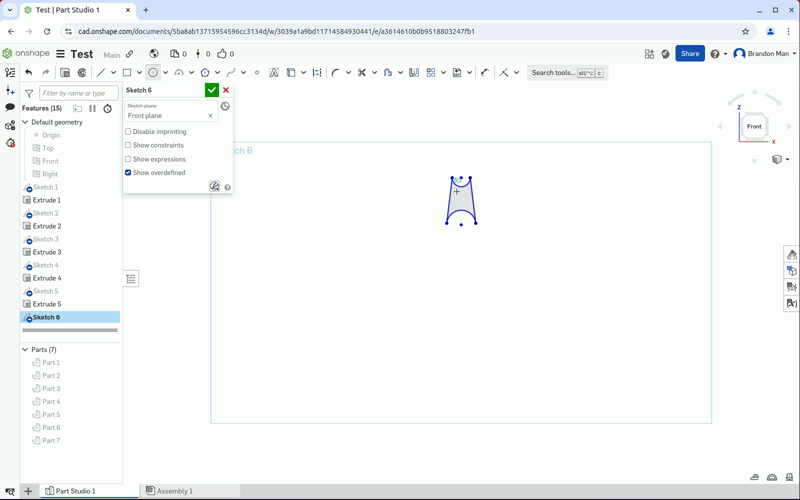
mouse_move(459, 191)
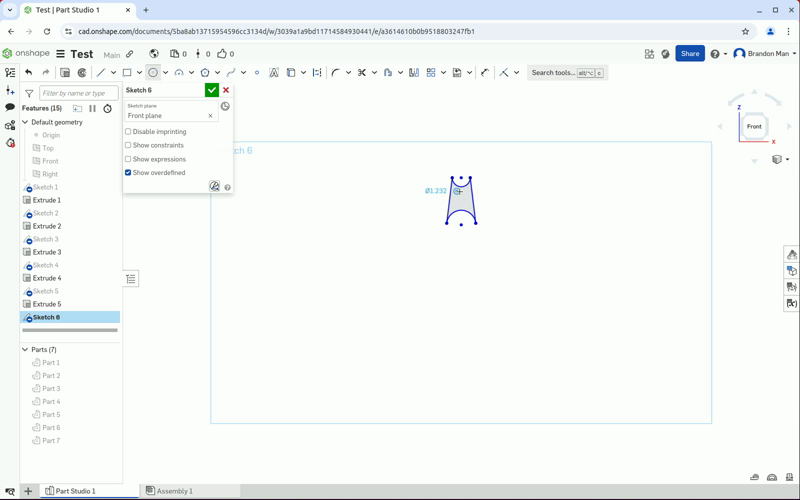
click(459, 191)
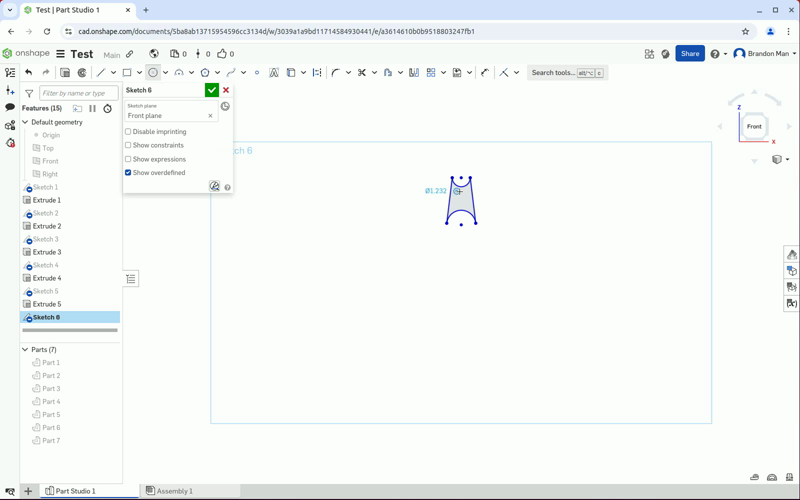
key(esc)
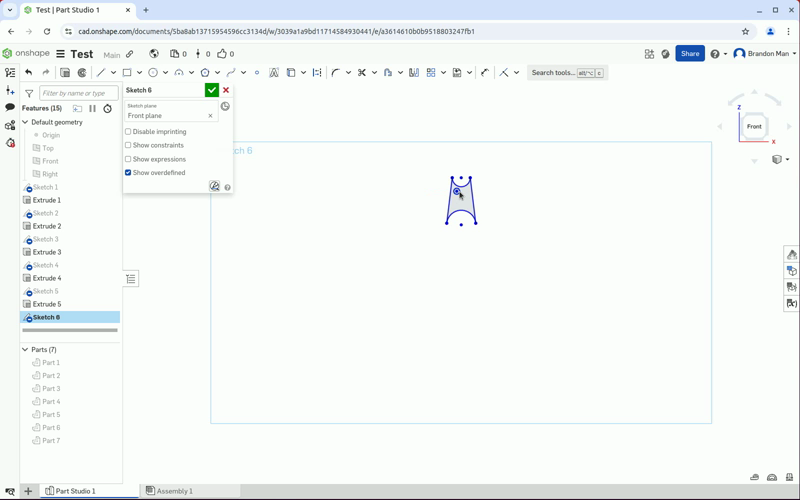
mouse_move(453, 180)
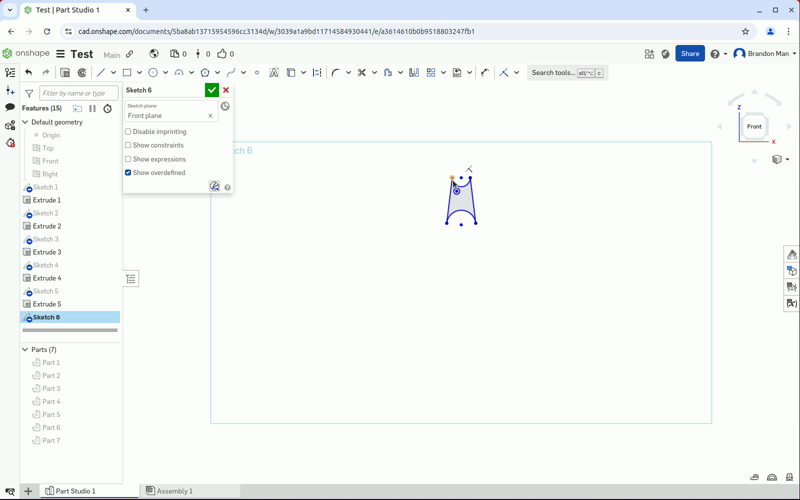
scroll(6)
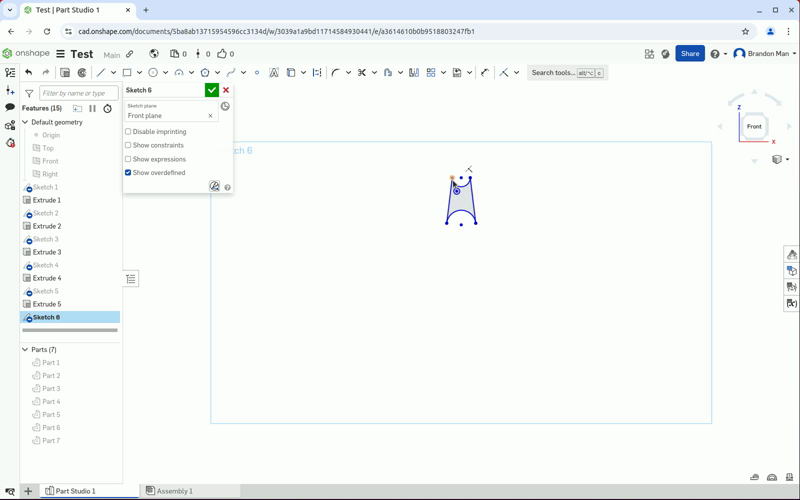
scroll(6)
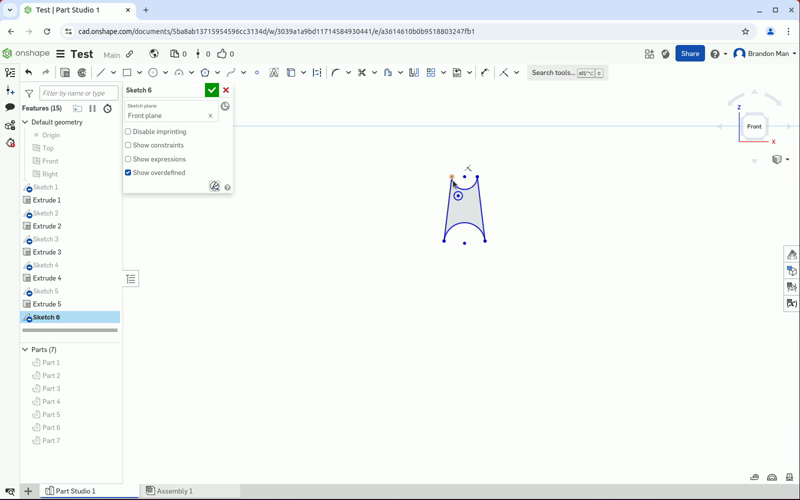
scroll(6)
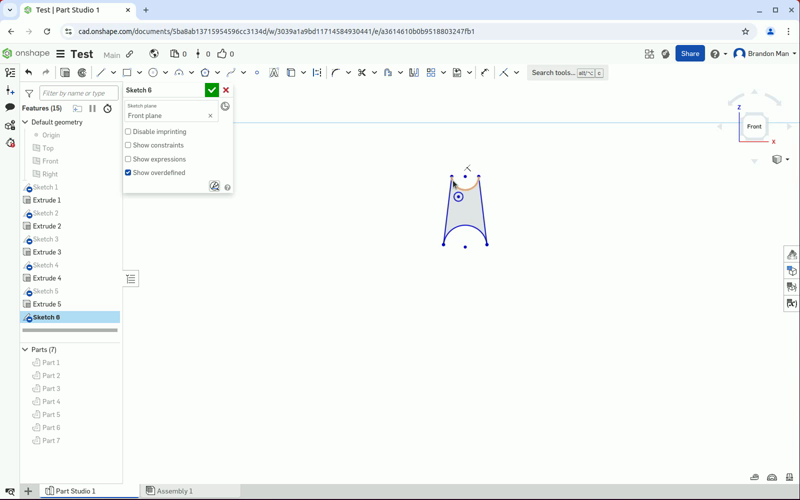
scroll(6)
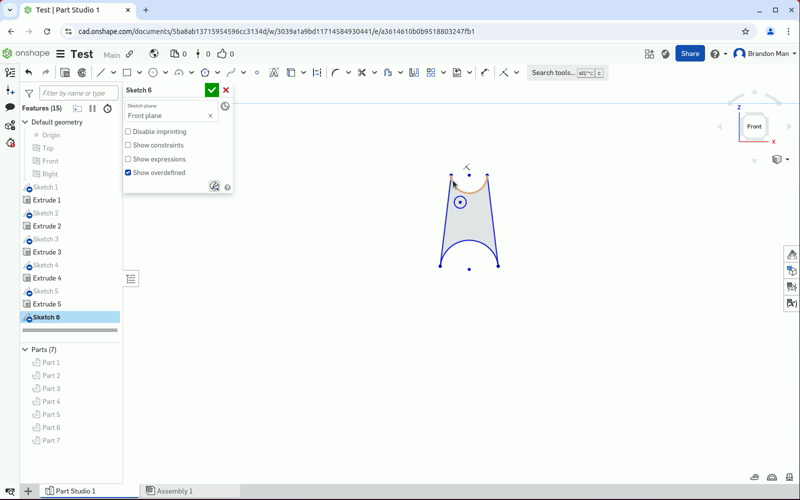
scroll(6)
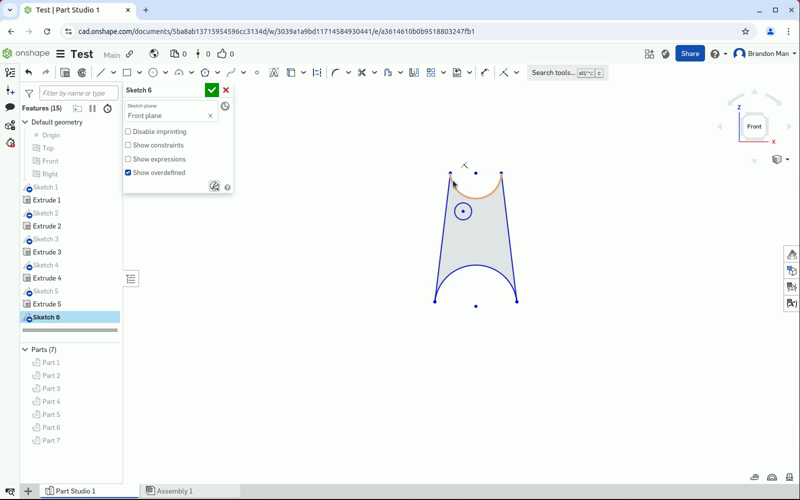
scroll(6)
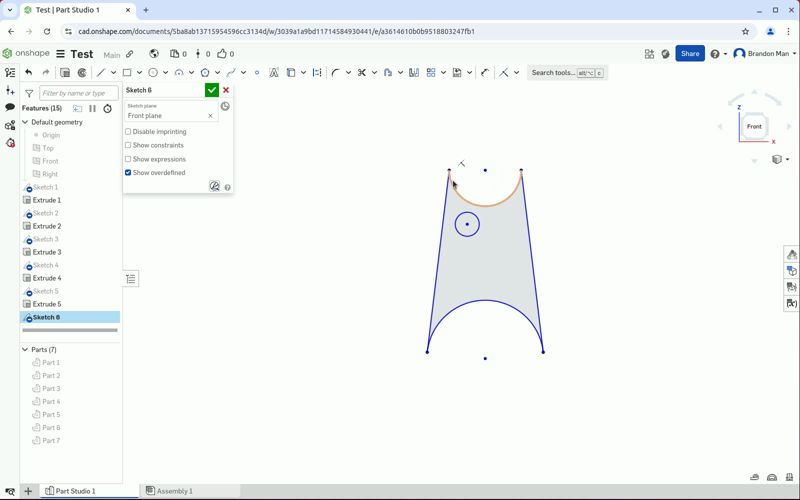
scroll(6)
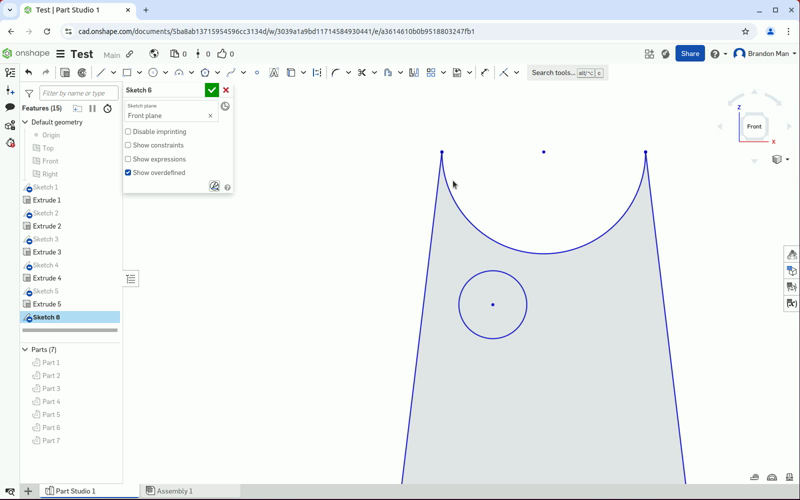
click(453, 180)
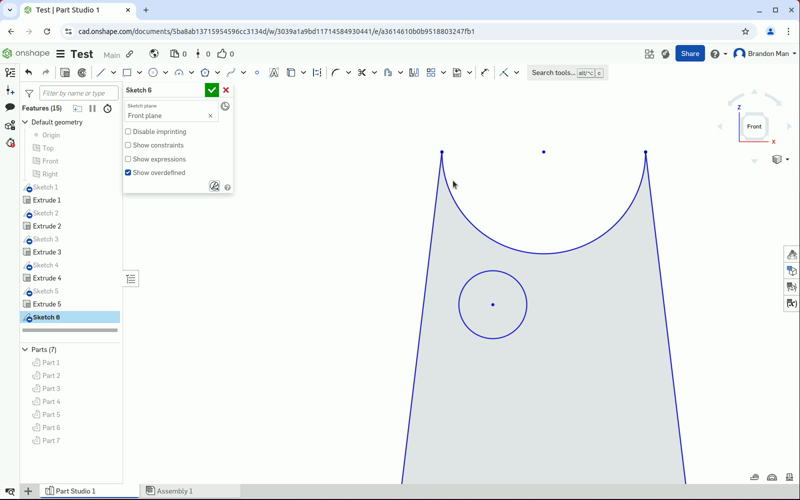
scroll(-6)
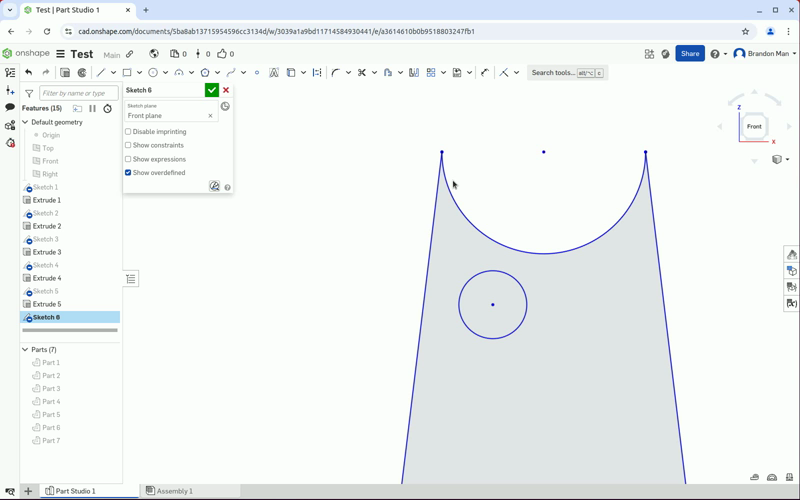
scroll(-6)
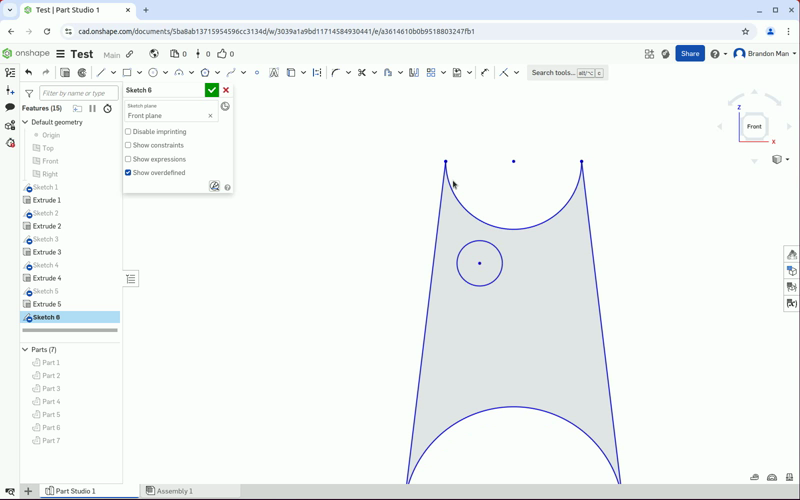
scroll(-6)
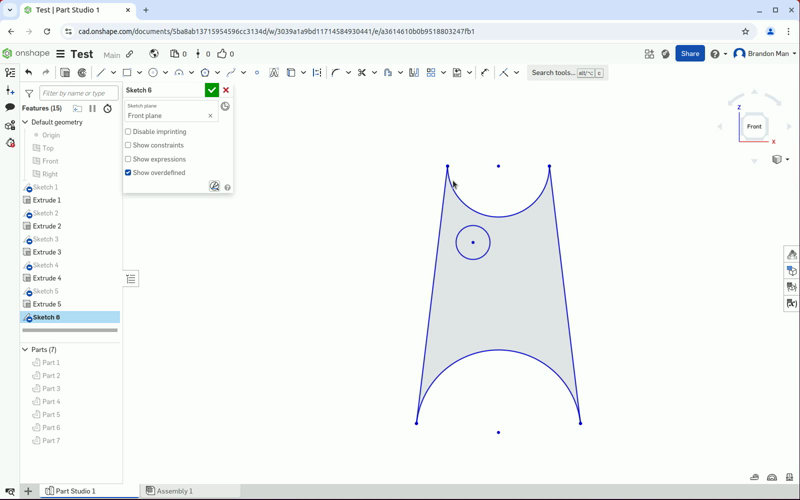
scroll(-6)
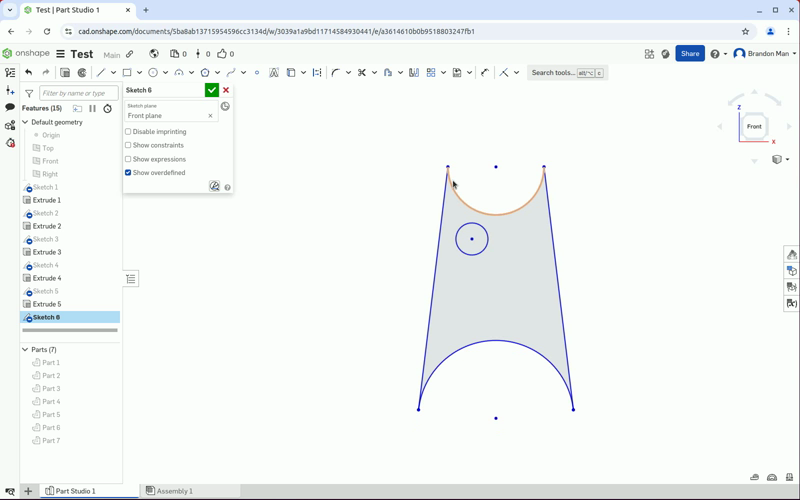
scroll(-6)
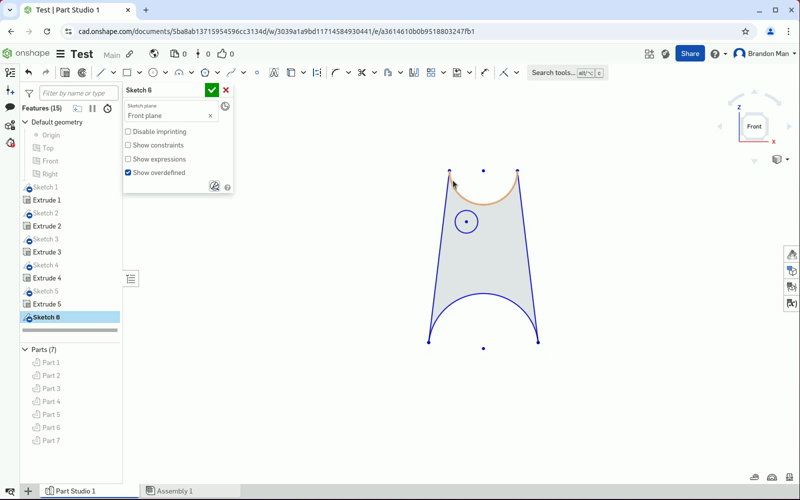
scroll(-6)
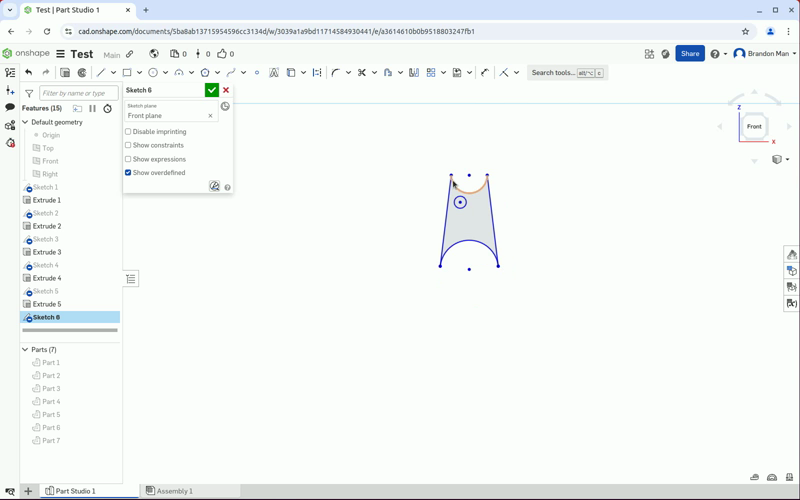
scroll(-6)
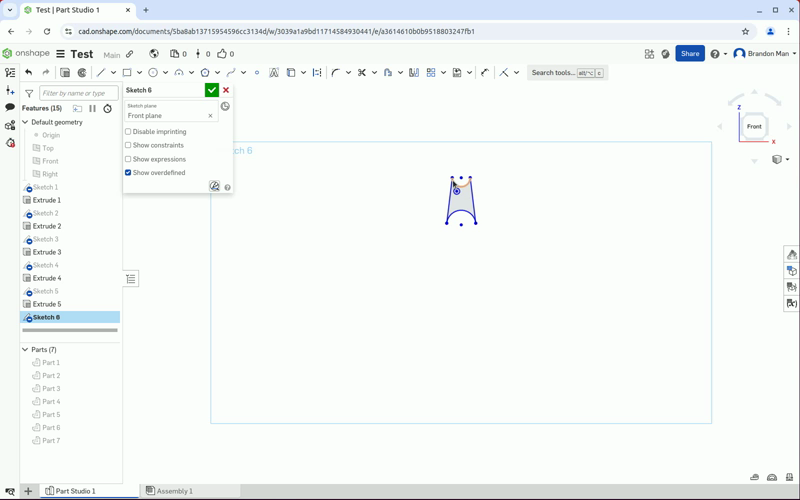
mouse_move(73, 352)
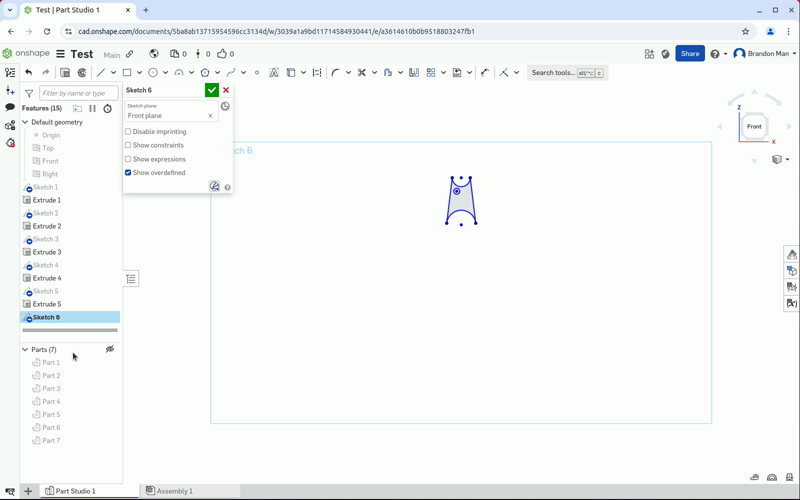
key(shift+y)
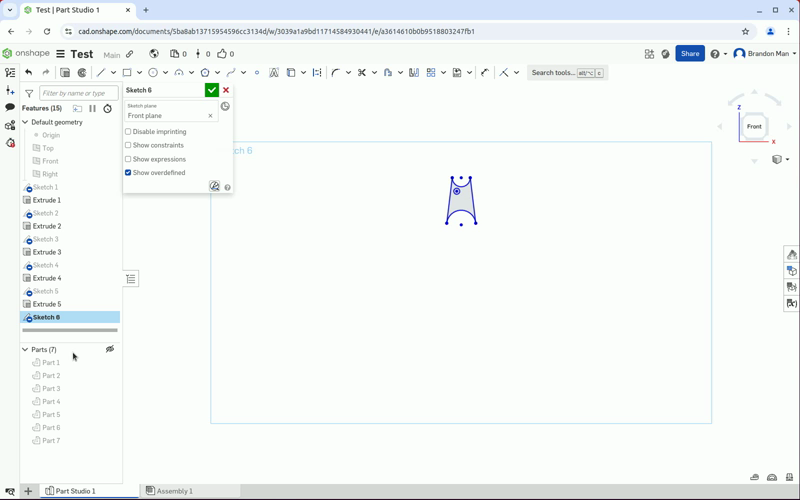
key(shift+e)
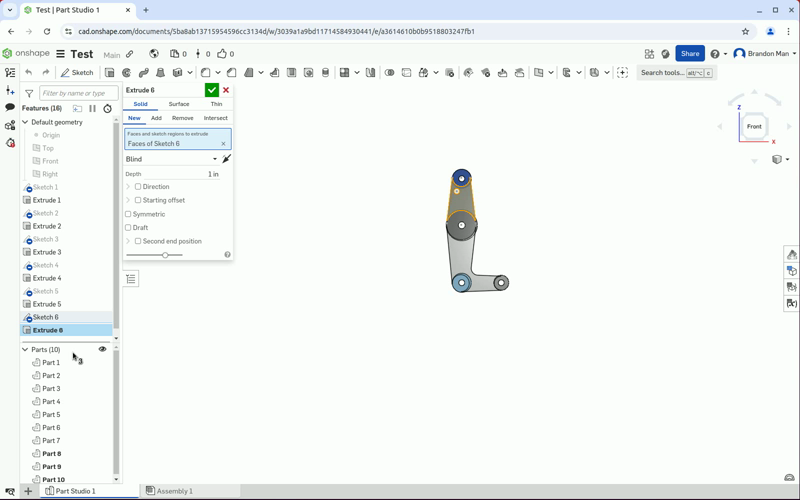
mouse_move(143, 106)
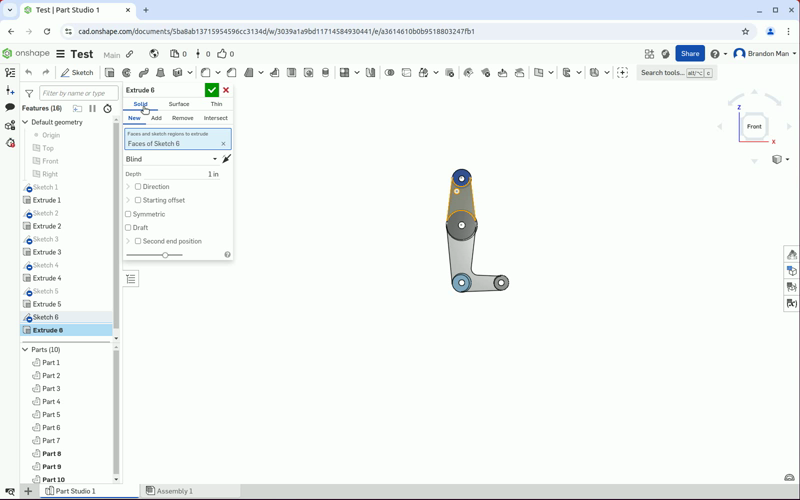
click(143, 106)
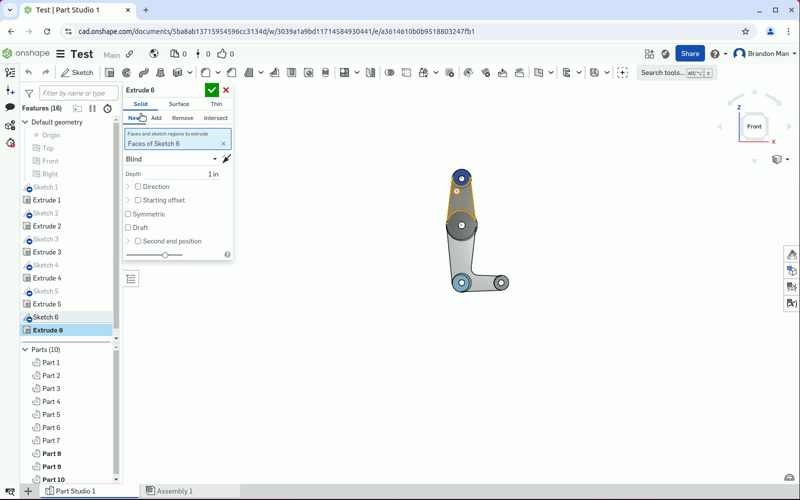
mouse_move(137, 120)
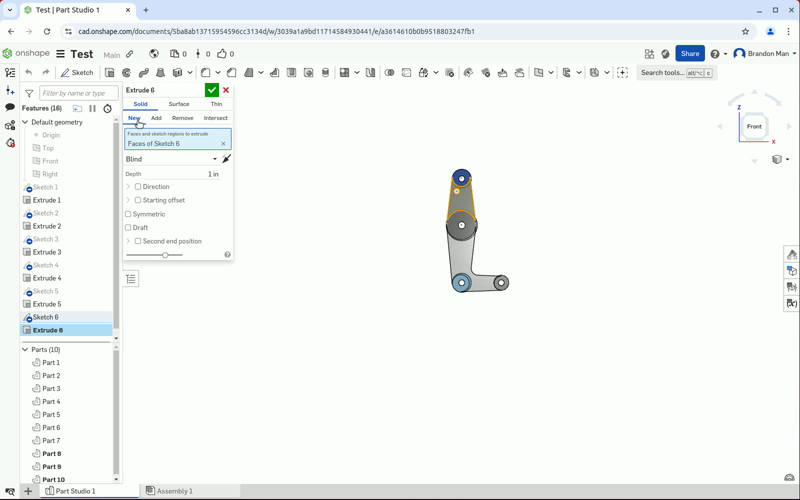
click(137, 120)
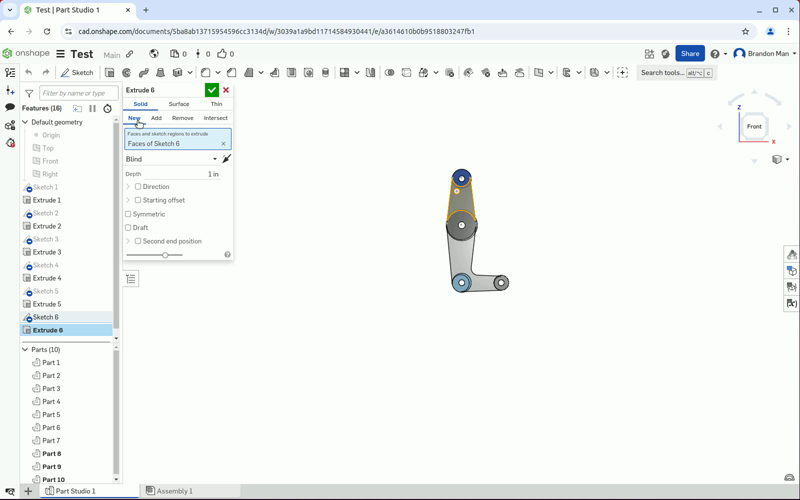
key(tab, 4)
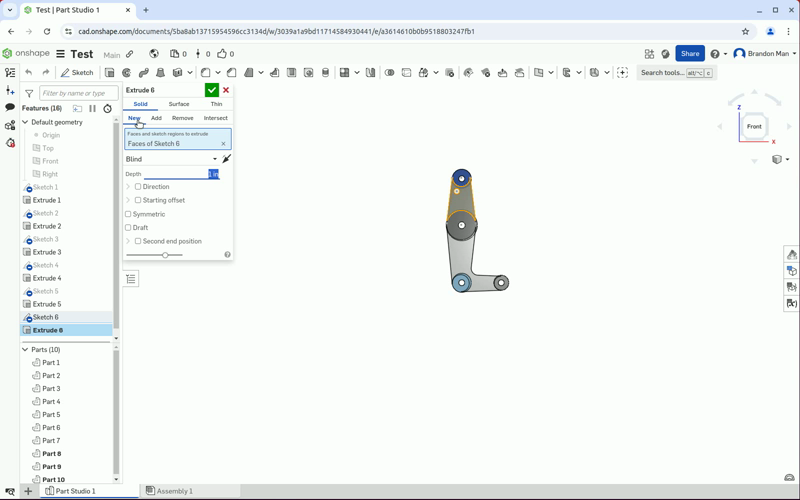
text(0.481)
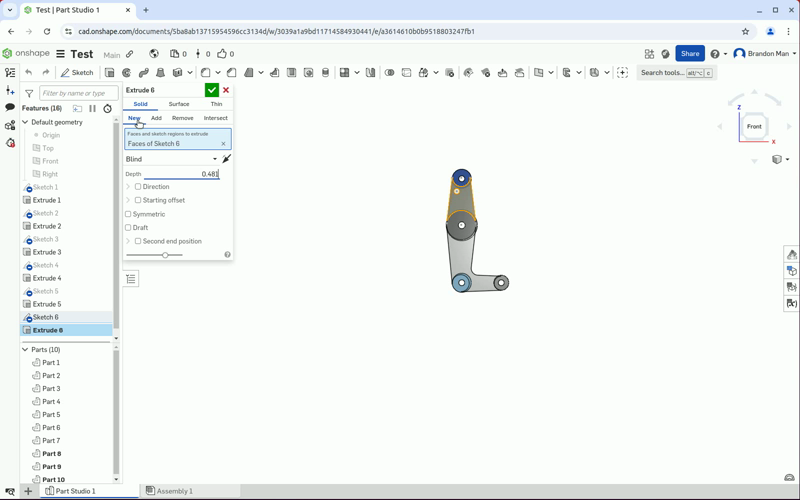
key(enter)
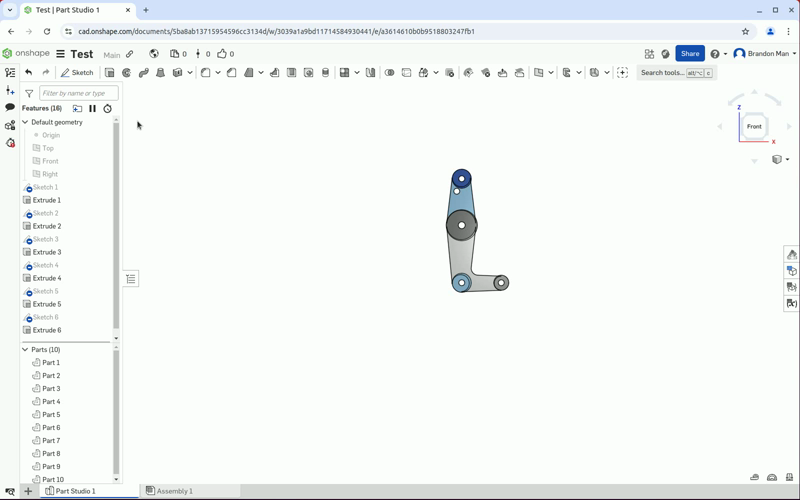
key(shift+h)
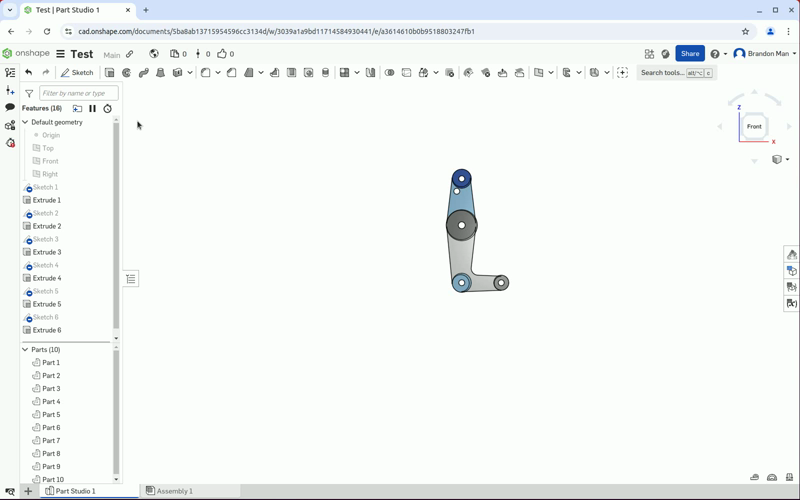
key(shift+h)
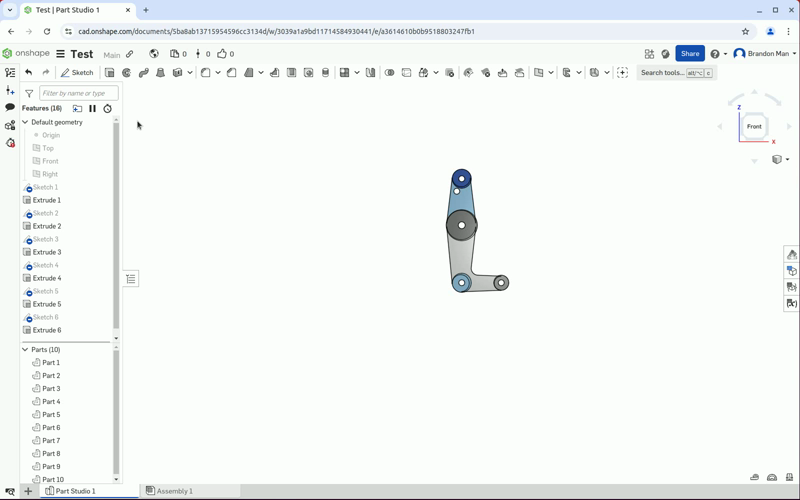
key(shift+7)
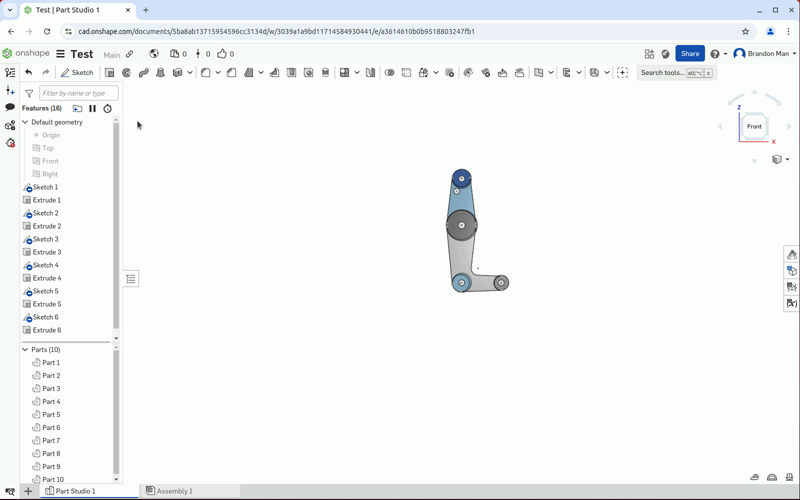
key(left, 2)
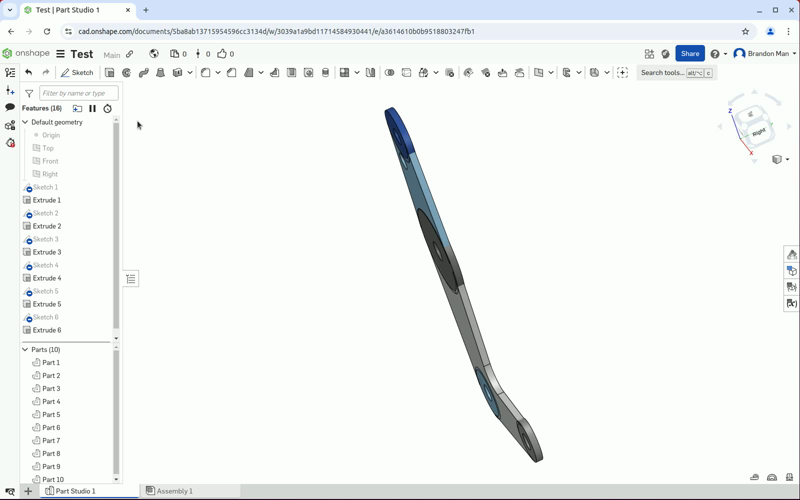
key(down, 2)
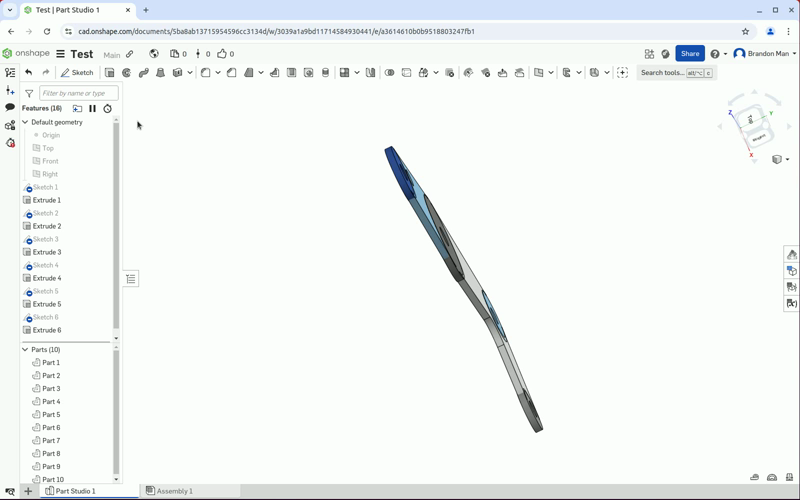
key(up, 2)
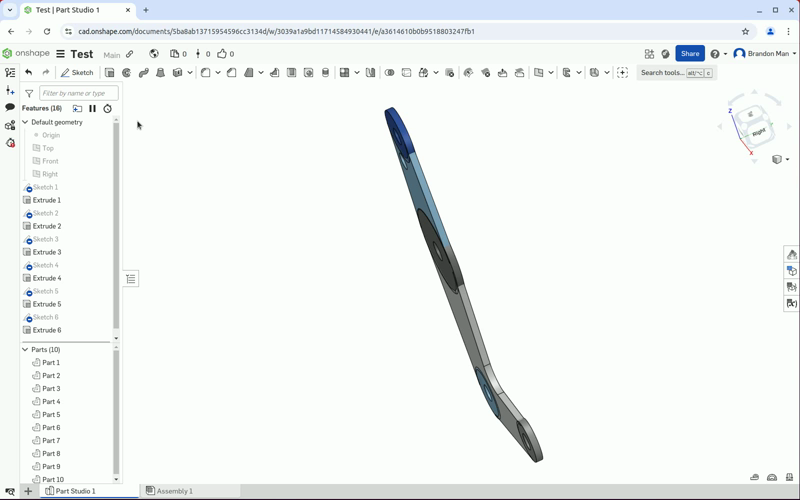
key(right, 2)
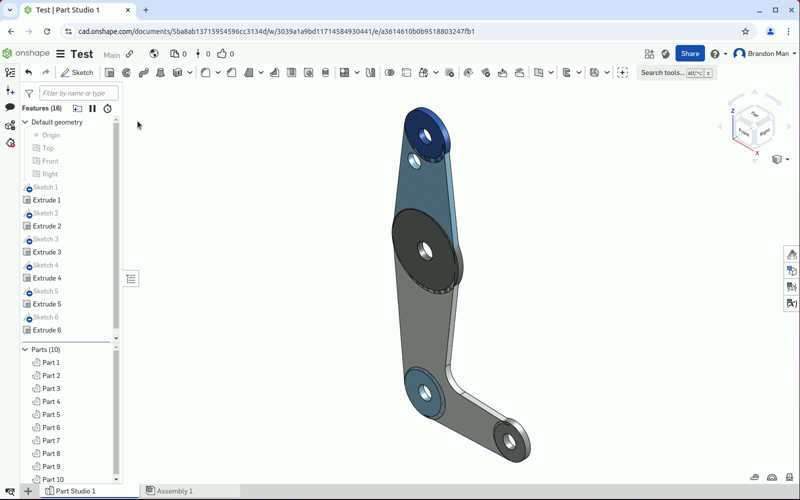
mouse_move(69, 189)
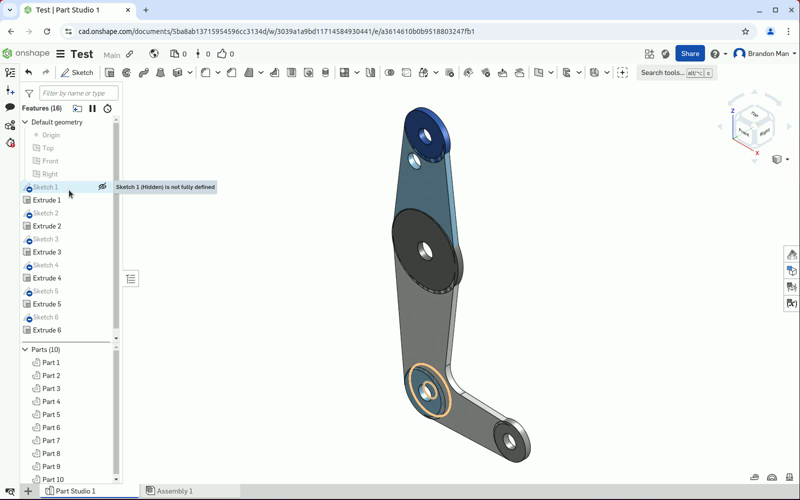
click(69, 189)